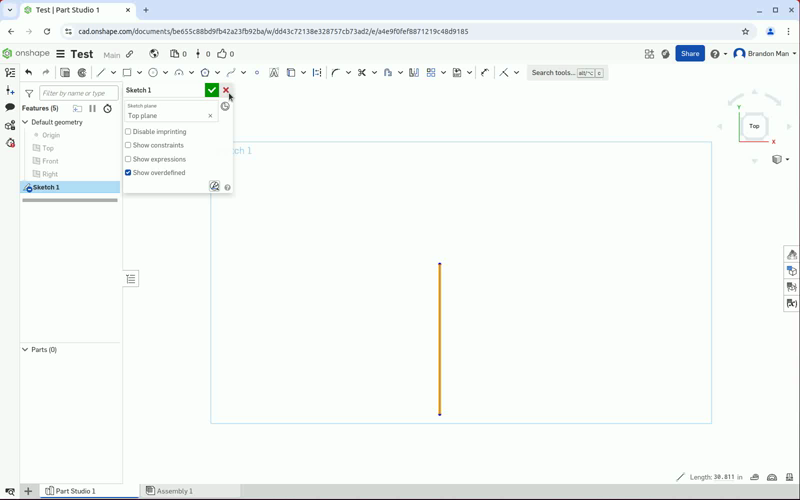
key(shift+h)
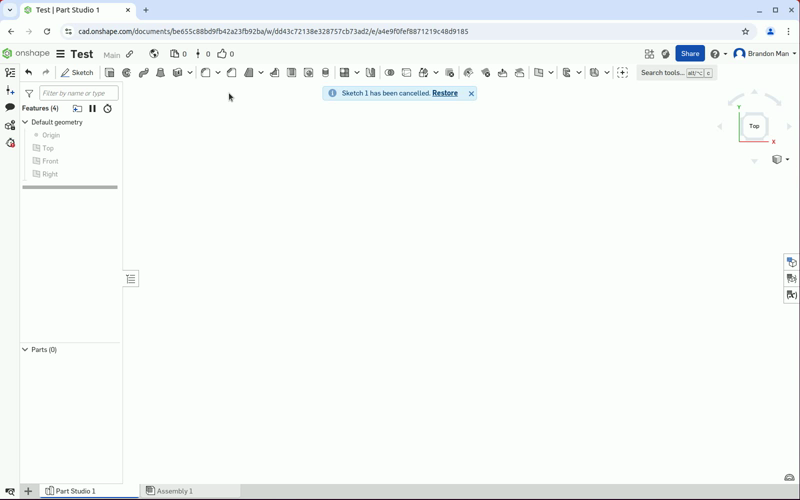
mouse_move(73, 352)
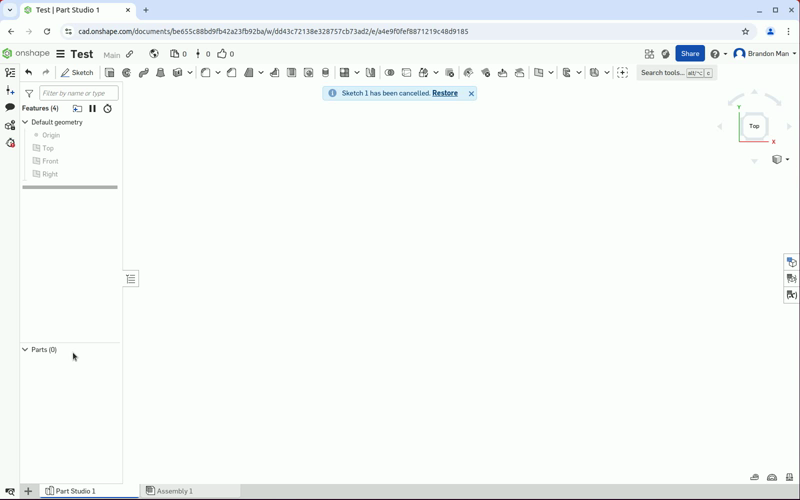
key(y)
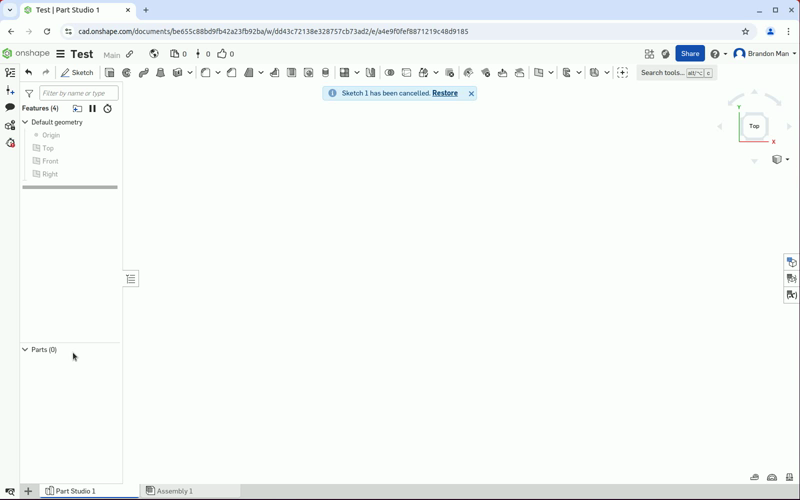
key(shift+p)
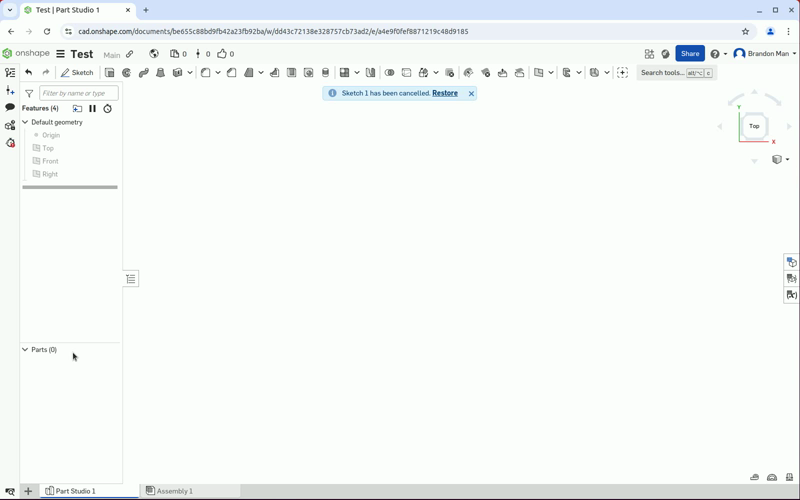
key(space)
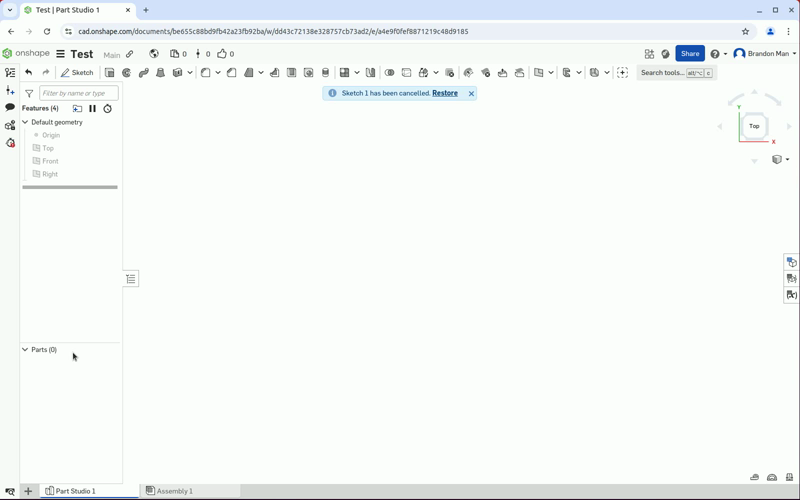
key_down(shift)
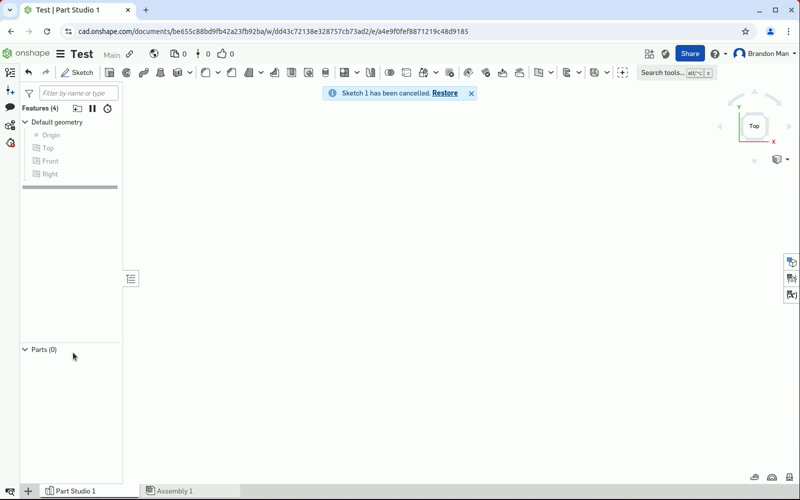
key(up)
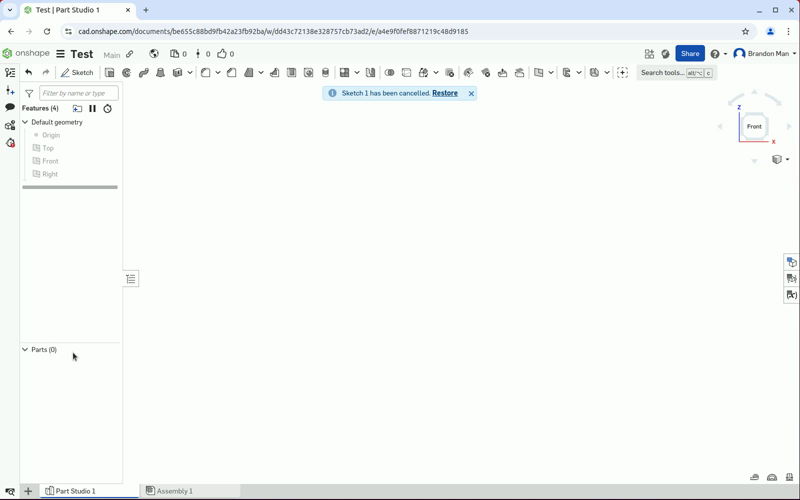
key_up(shift)
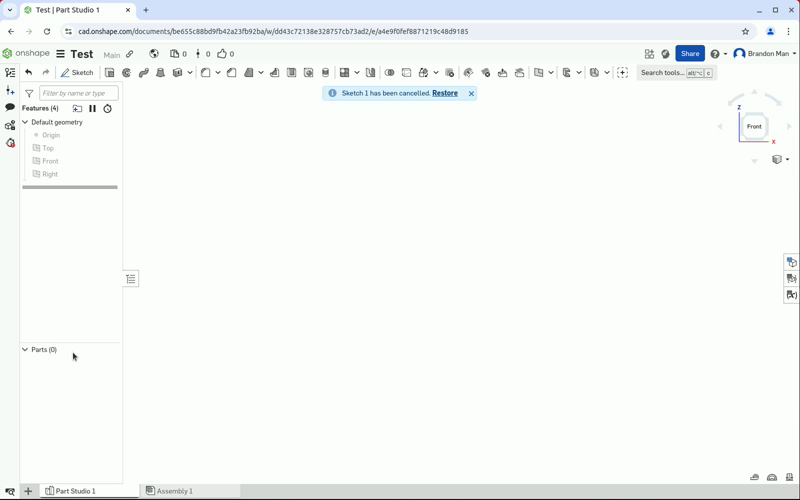
mouse_move(73, 352)
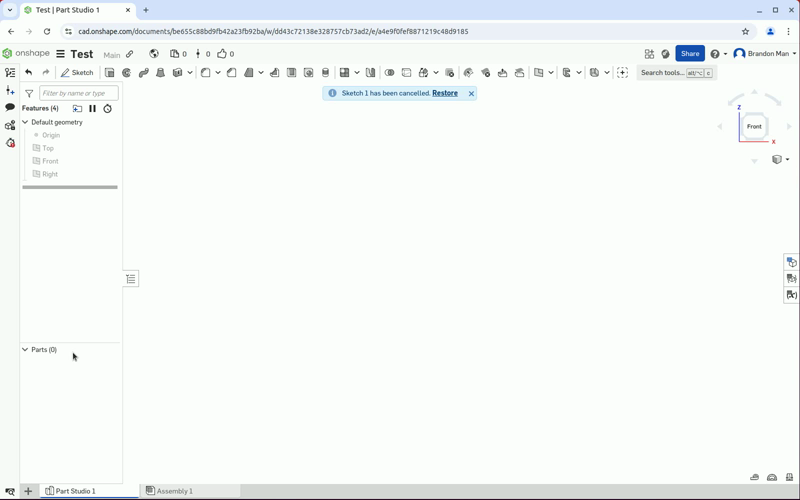
key(shift+y)
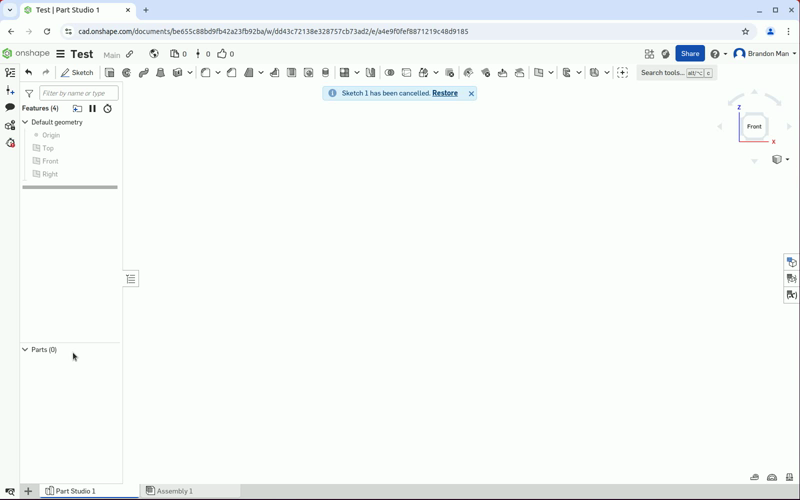
key(shift+s)
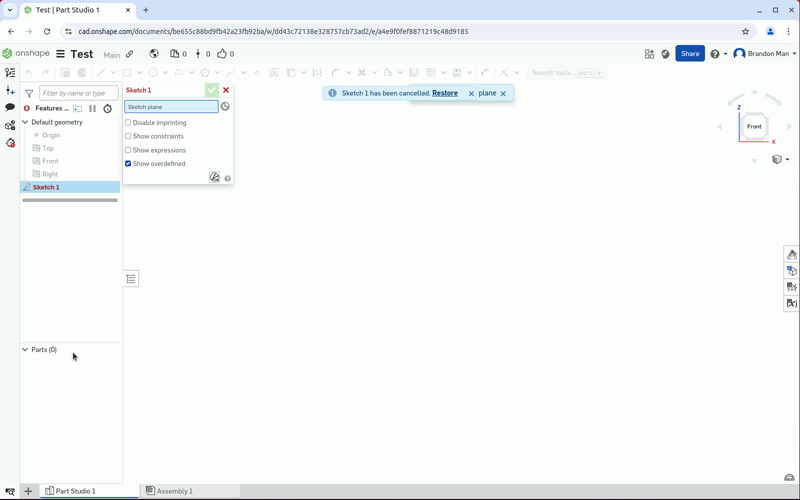
mouse_move(73, 163)
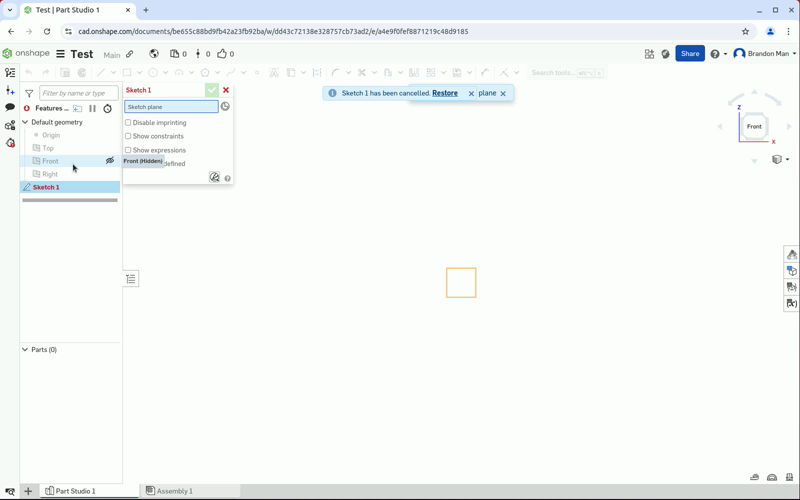
click(73, 163)
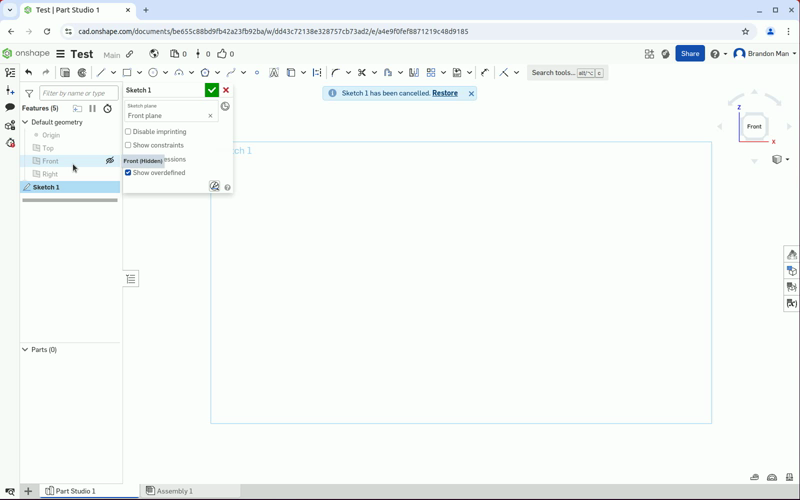
mouse_move(73, 352)
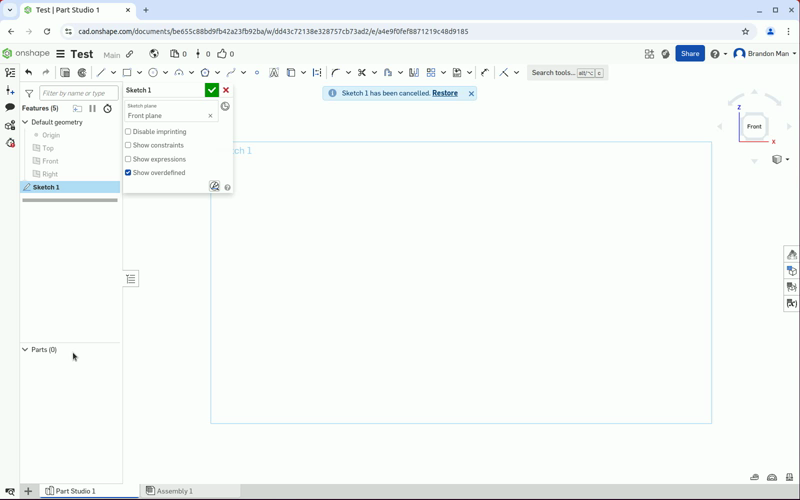
key(y)
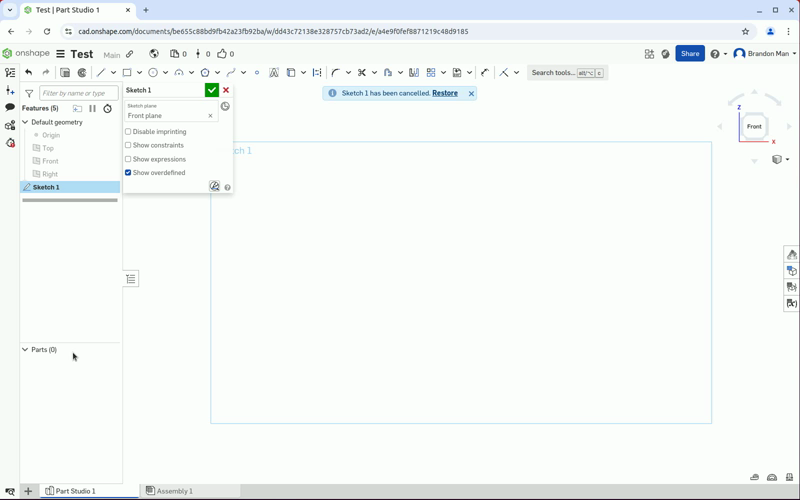
key(l)
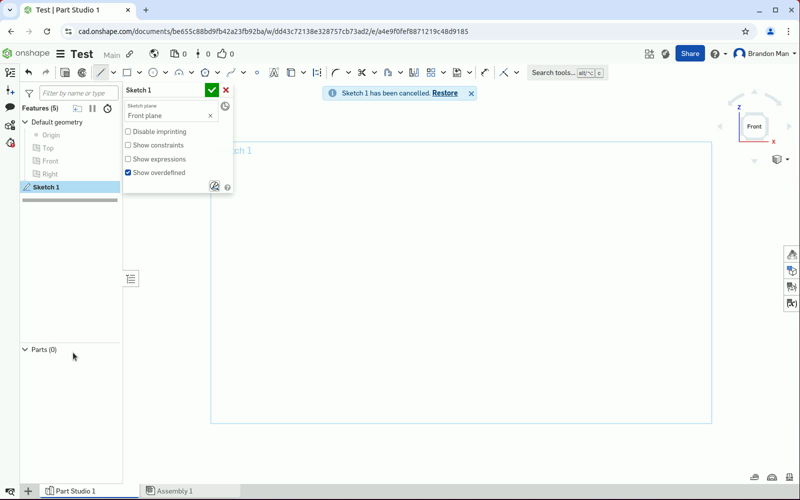
key_down(shift)
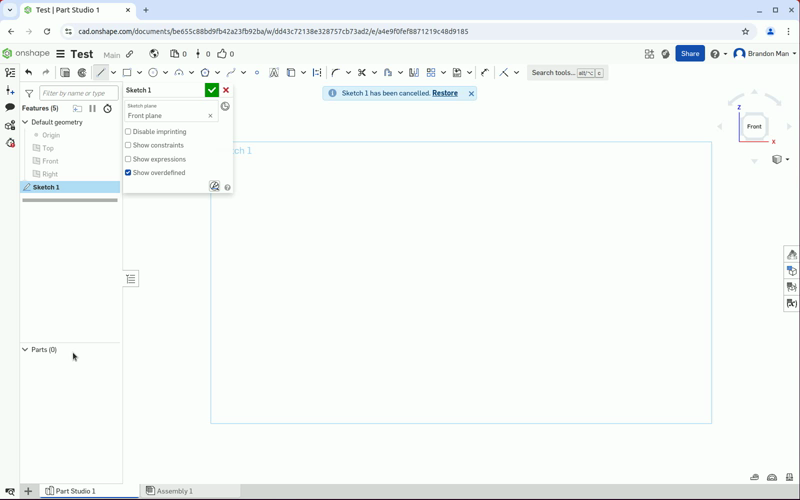
mouse_move(425, 286)
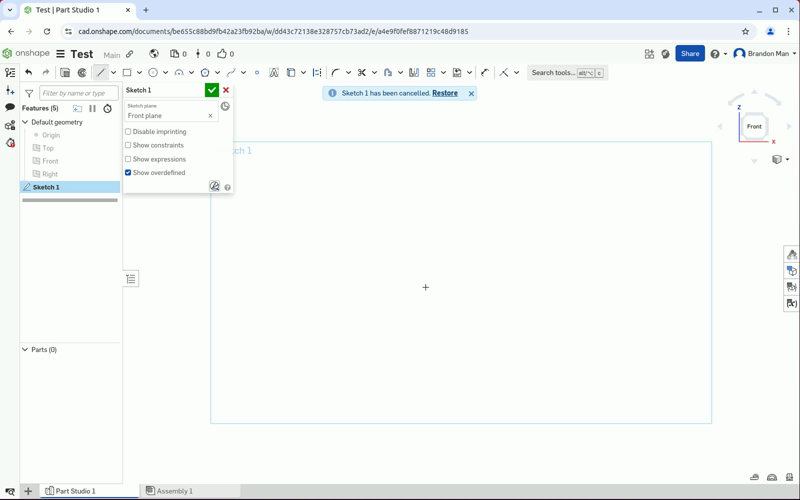
click(425, 286)
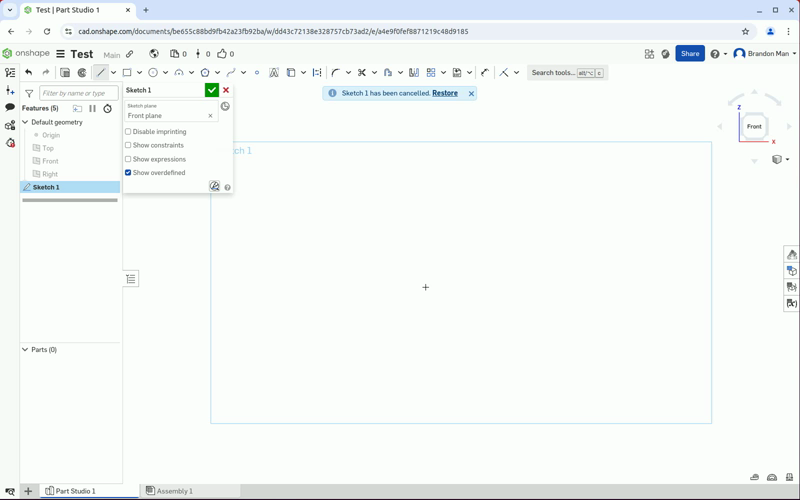
key_up(shift)
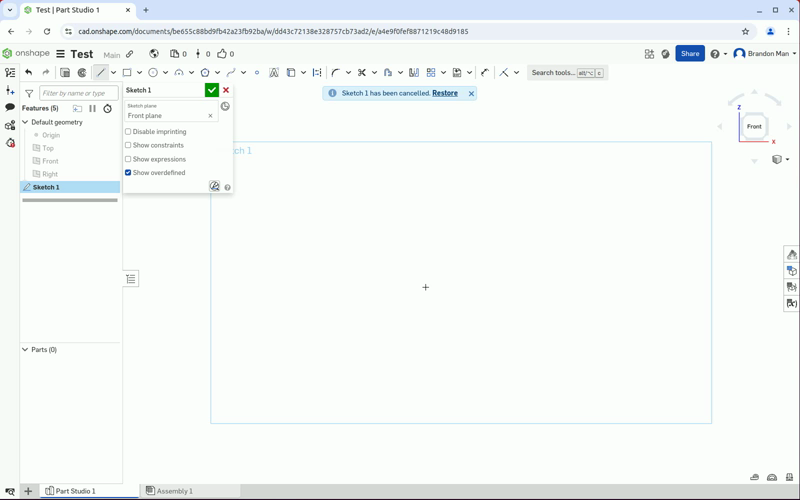
key_down(shift)
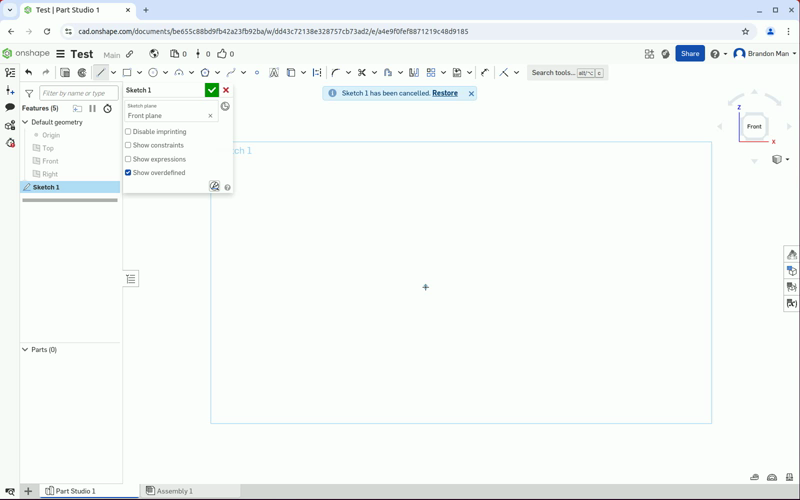
mouse_move(455, 286)
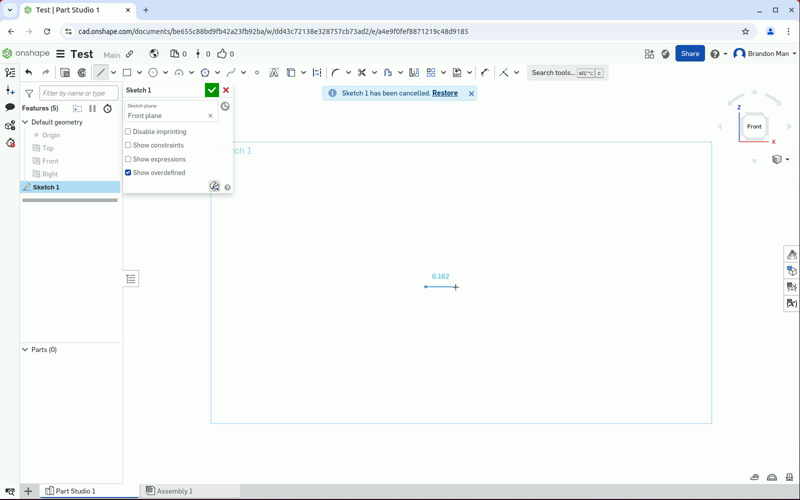
mouse_move(437, 286)
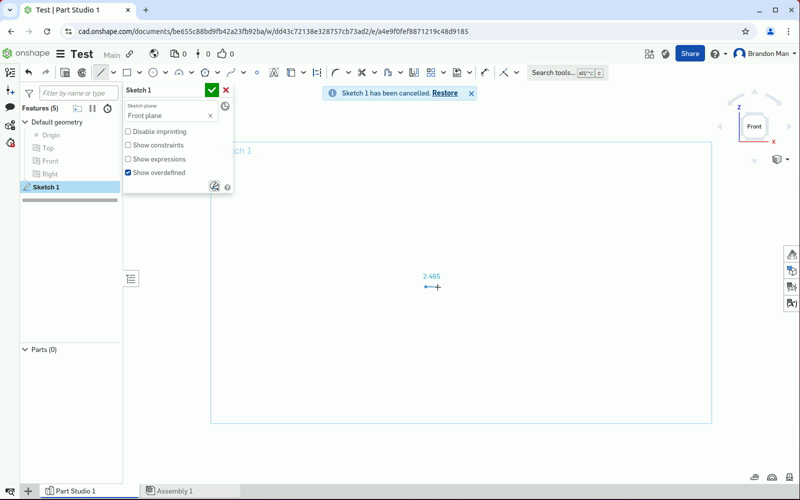
click(437, 286)
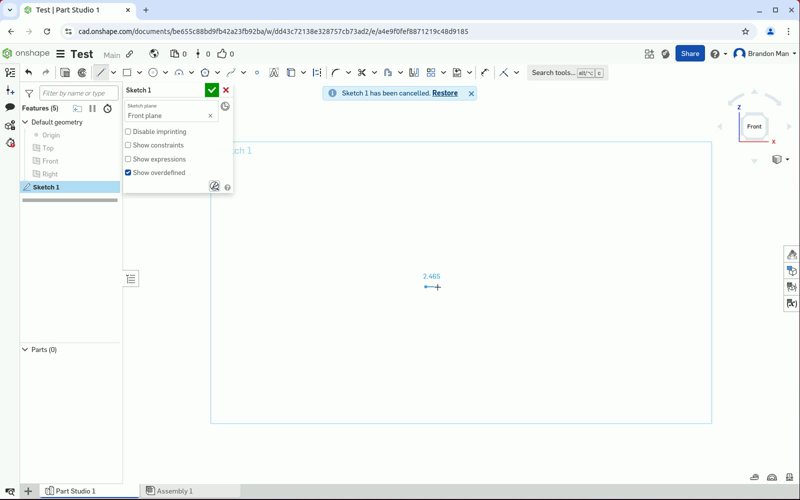
key_up(shift)
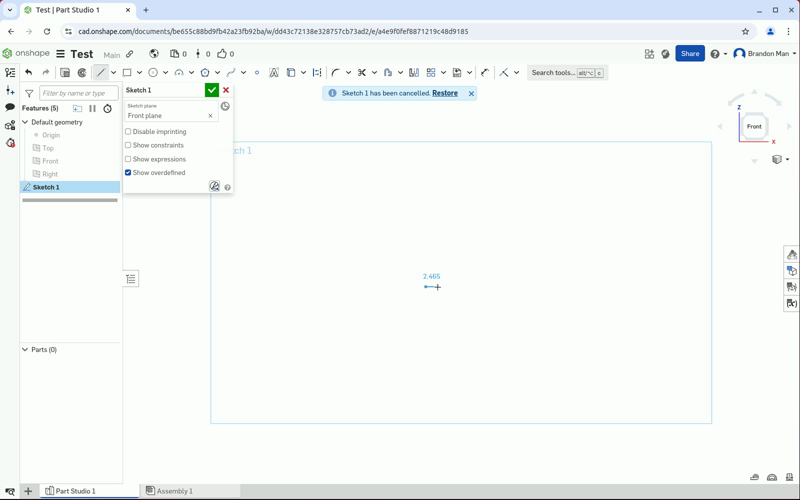
key_down(shift)
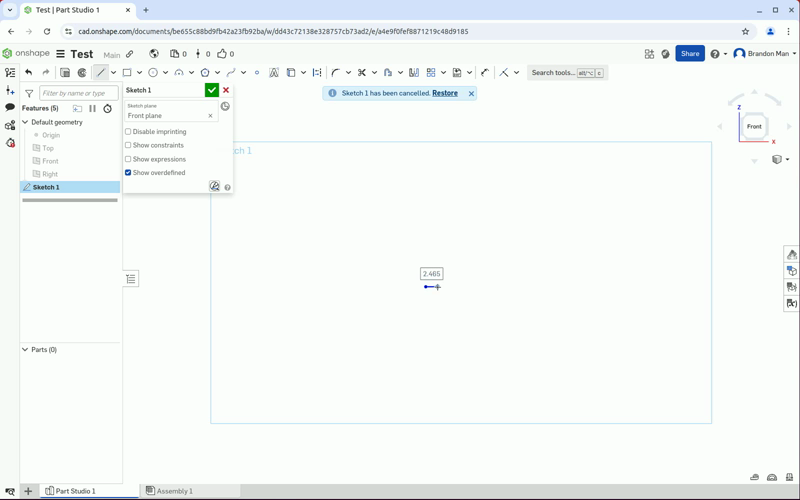
mouse_move(437, 216)
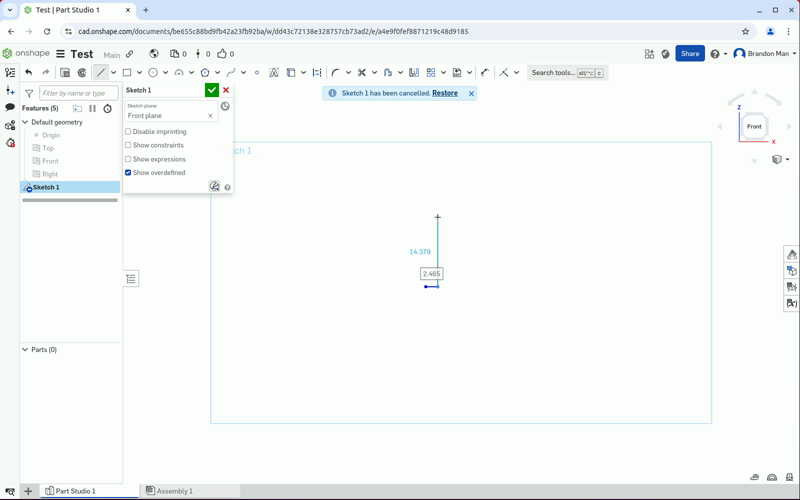
click(437, 216)
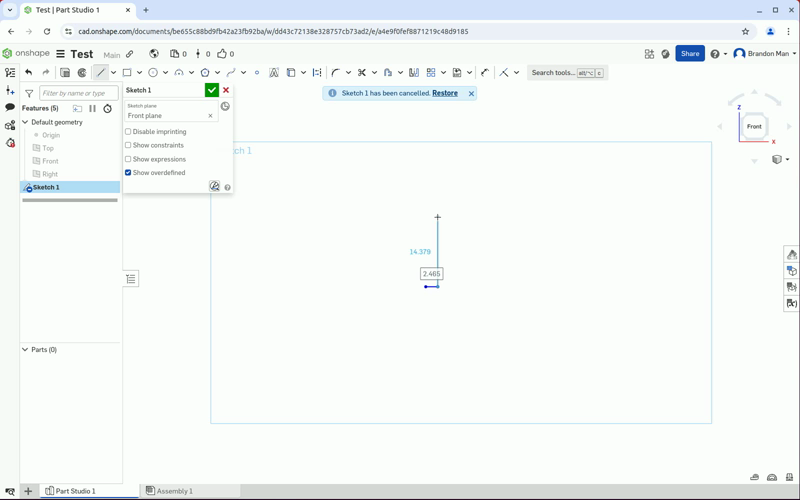
key_up(shift)
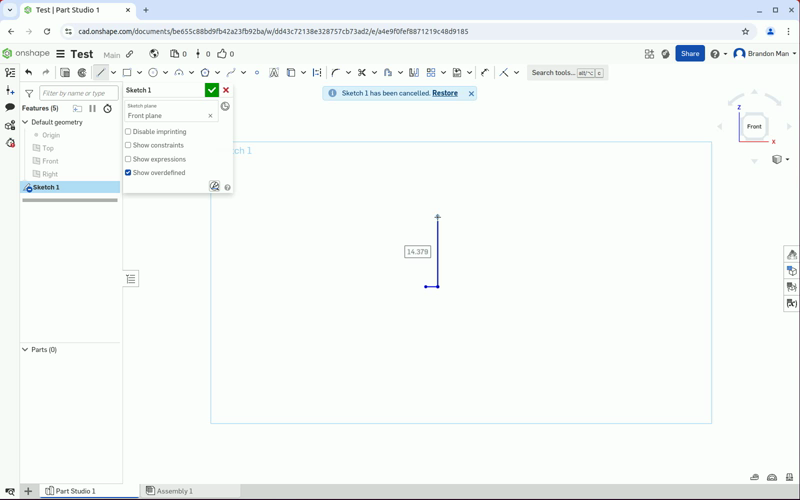
key(esc)
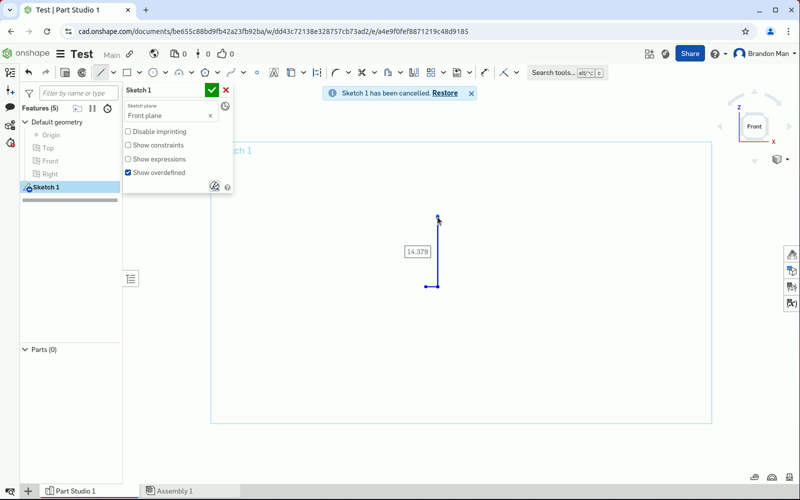
key(a)
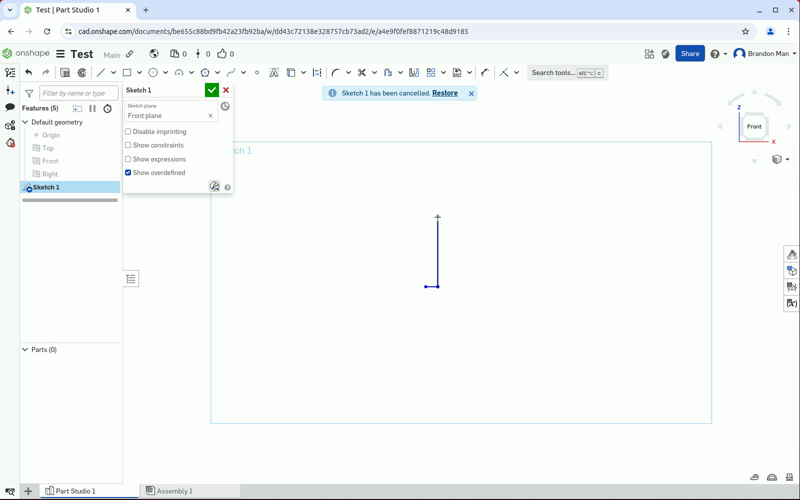
mouse_move(437, 216)
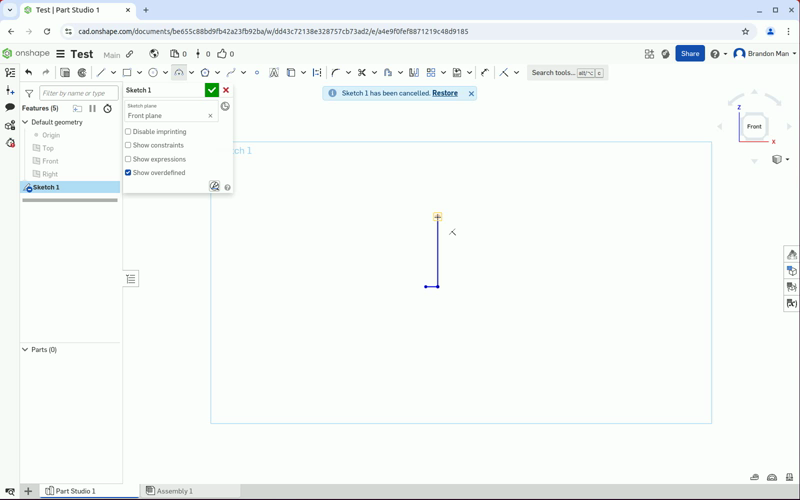
click(437, 216)
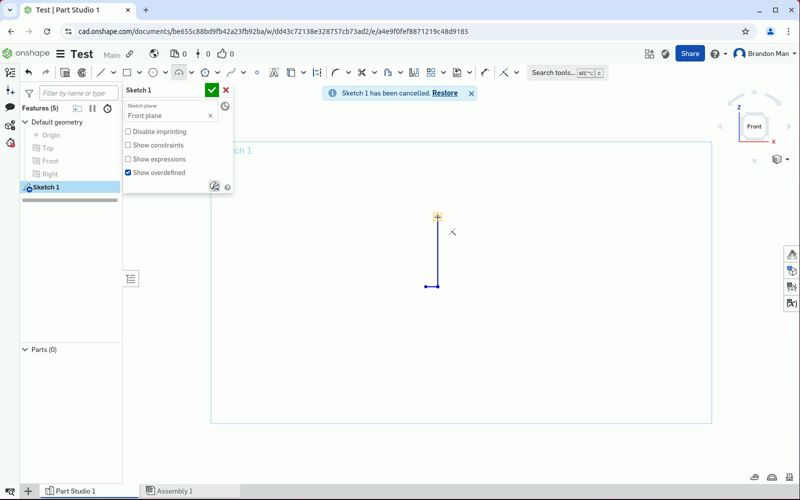
key_down(shift)
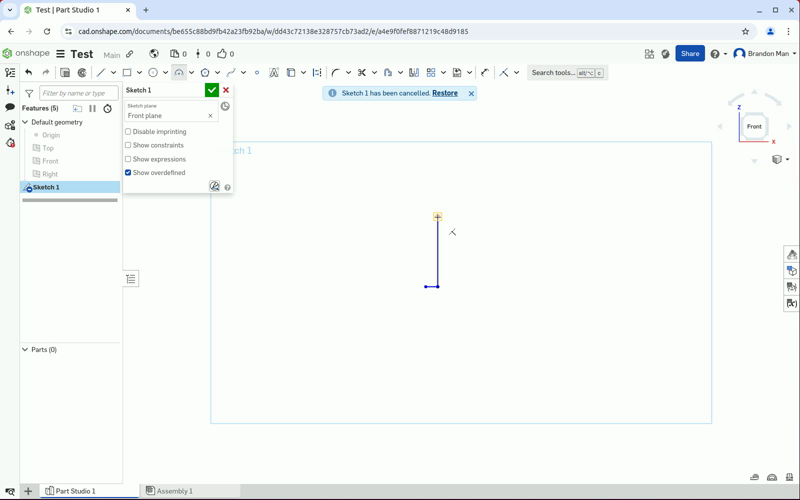
mouse_move(484, 216)
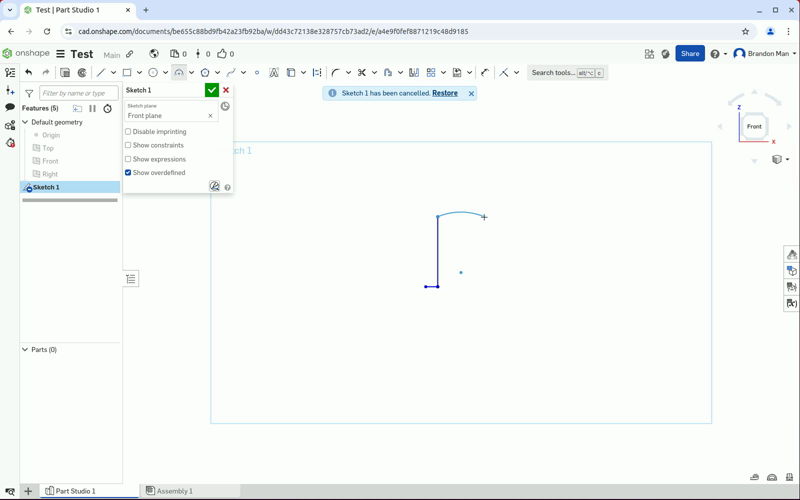
click(484, 216)
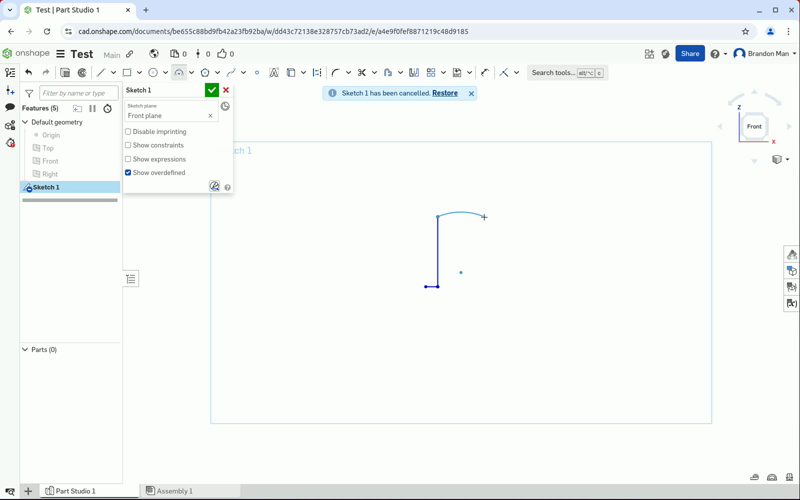
mouse_move(461, 193)
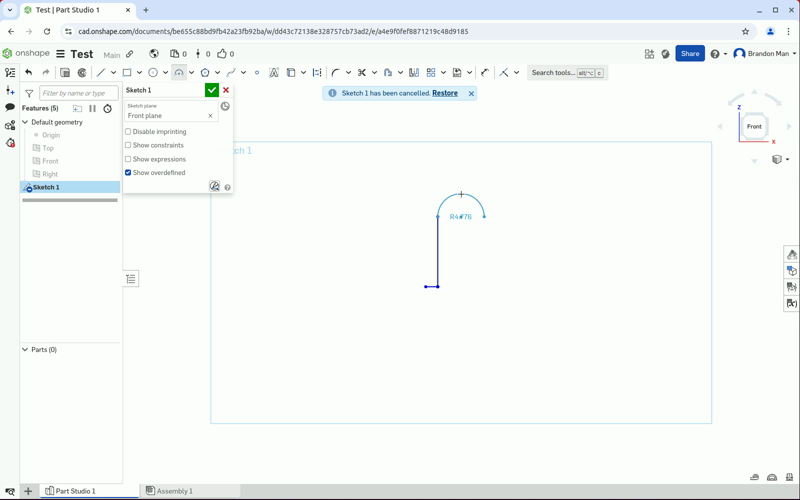
click(461, 193)
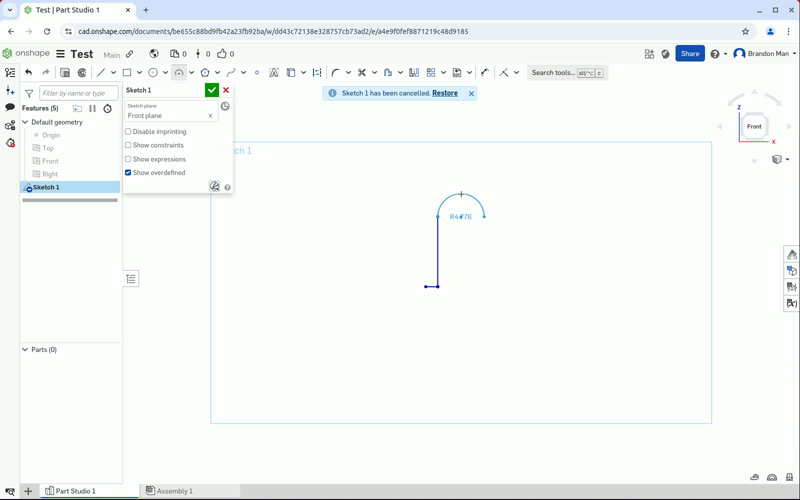
key_up(shift)
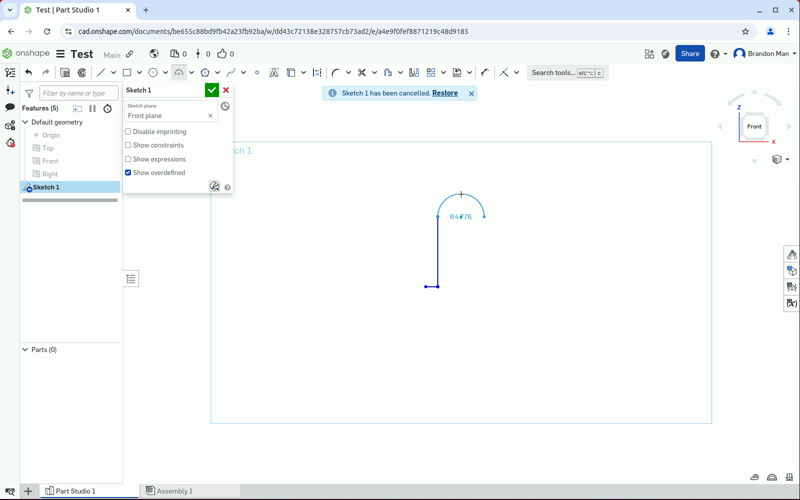
key(esc)
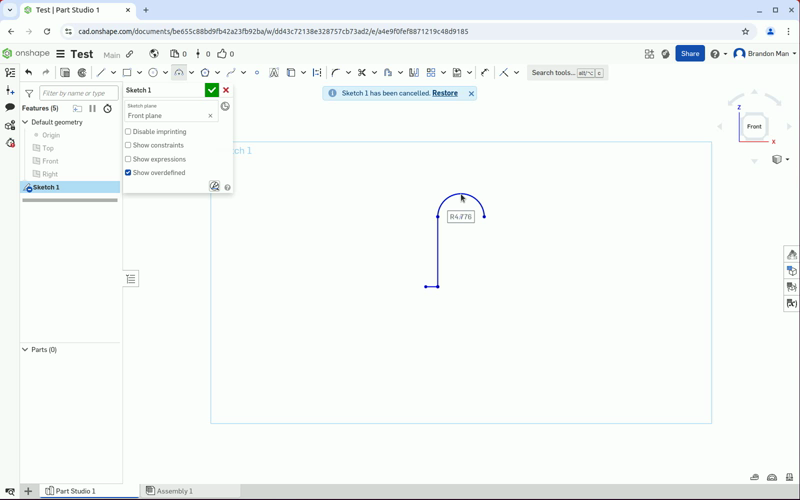
key(l)
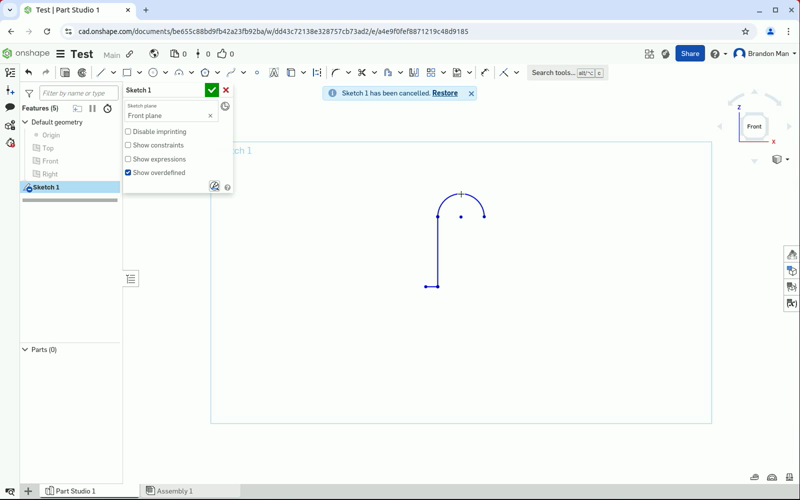
mouse_move(484, 216)
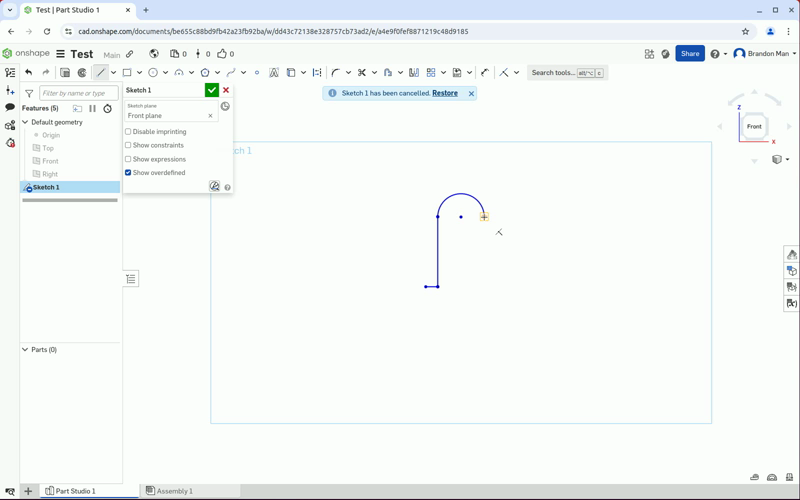
click(484, 216)
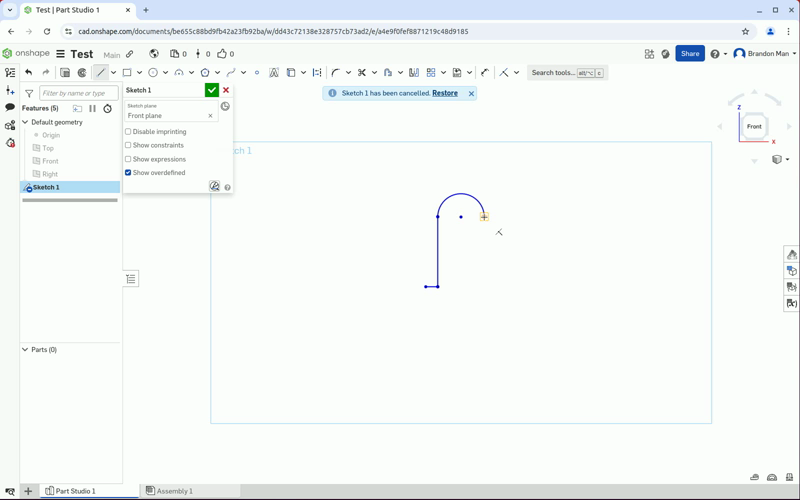
key_down(shift)
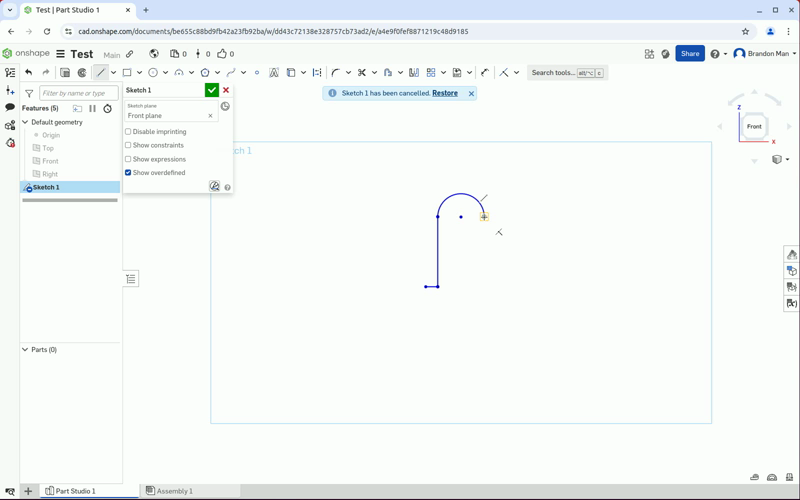
mouse_move(484, 286)
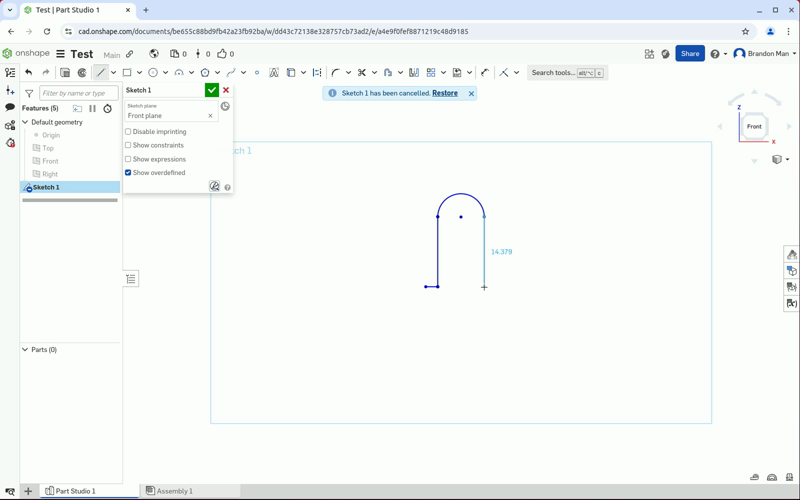
click(484, 286)
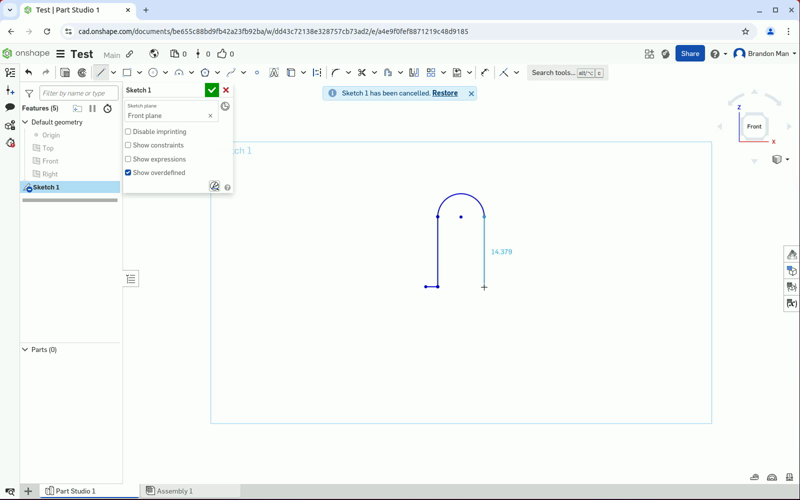
key_up(shift)
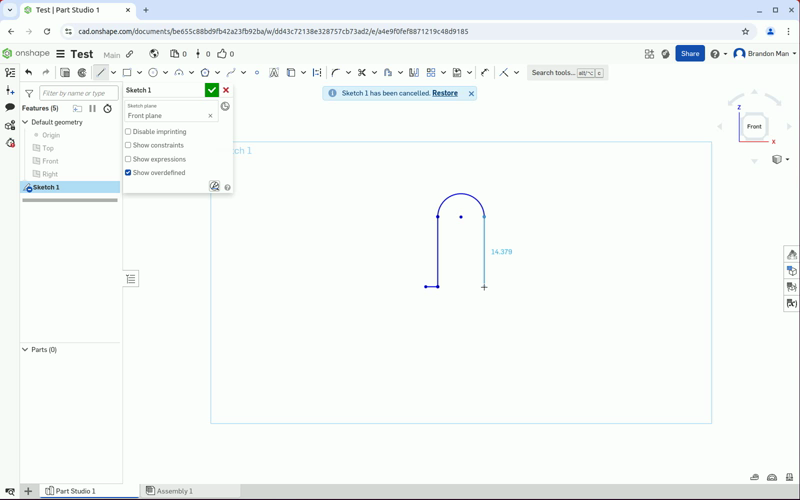
key_down(shift)
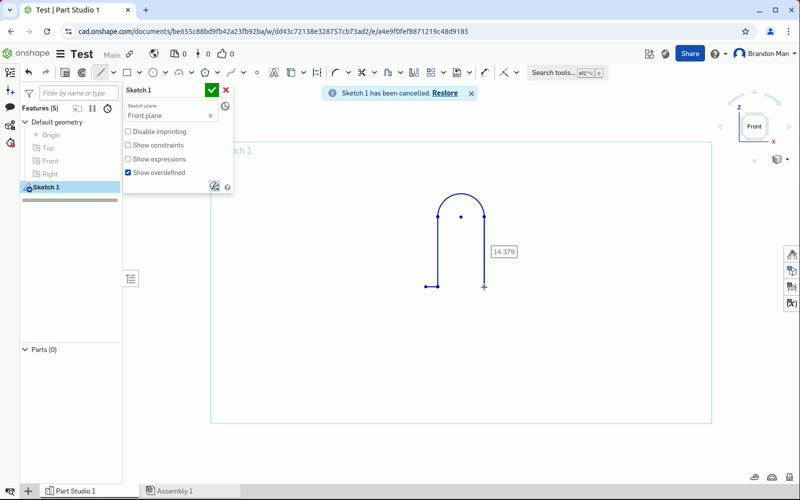
mouse_move(514, 286)
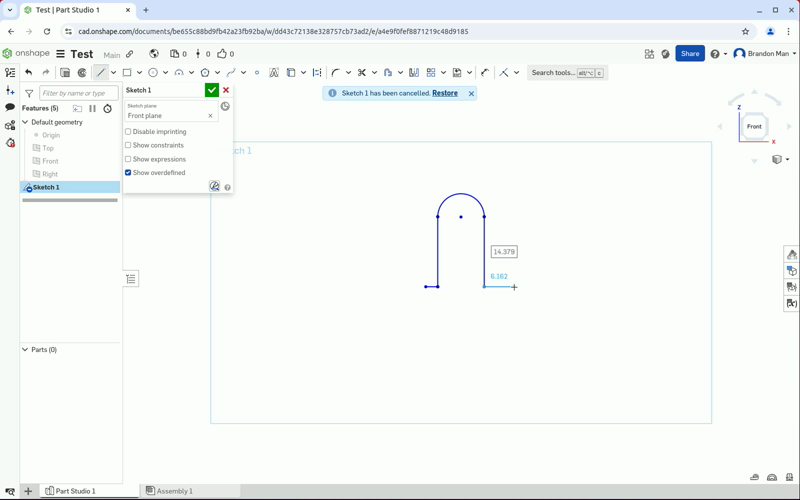
mouse_move(495, 286)
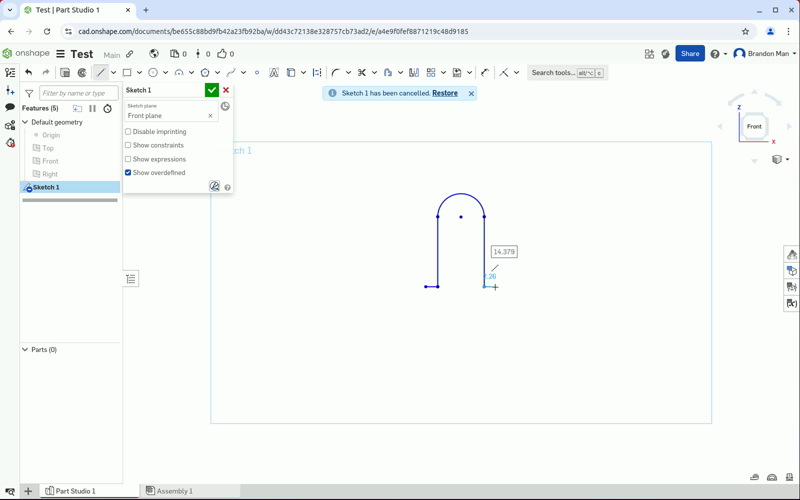
click(495, 286)
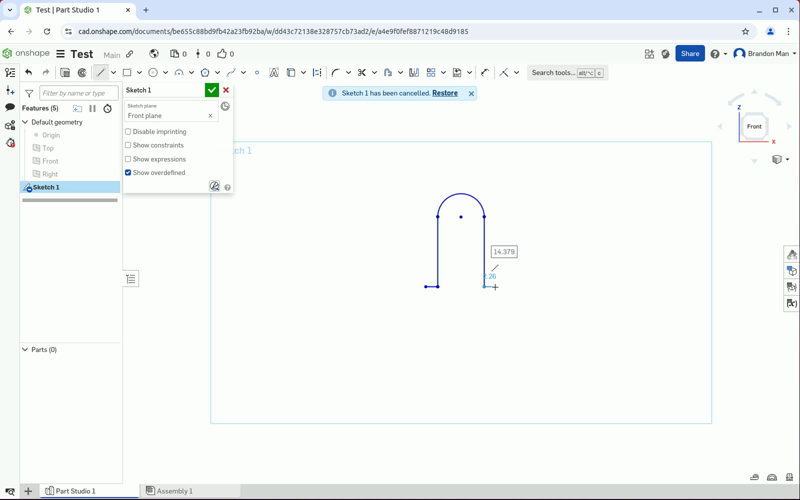
key_up(shift)
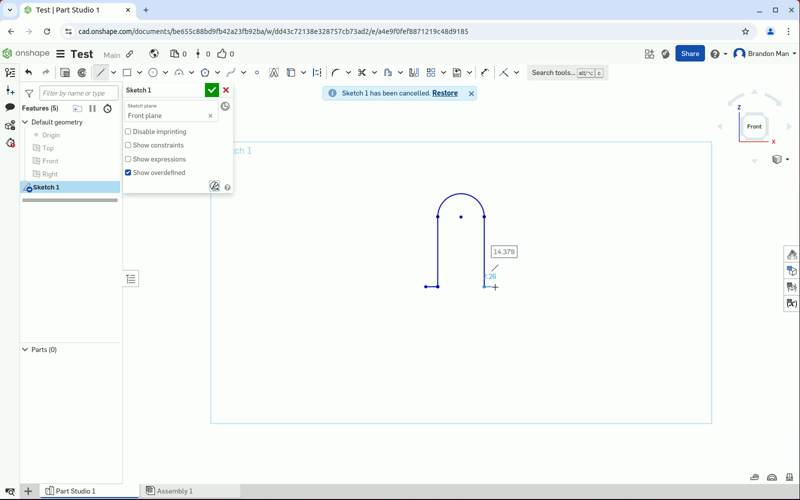
key_down(shift)
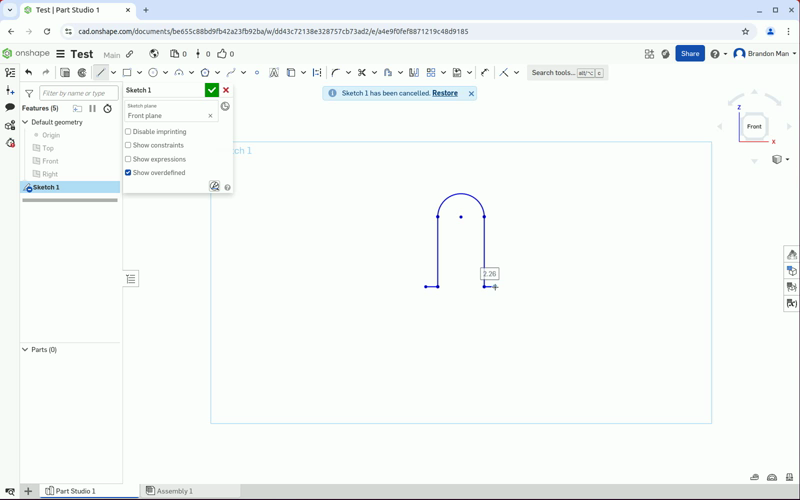
mouse_move(495, 216)
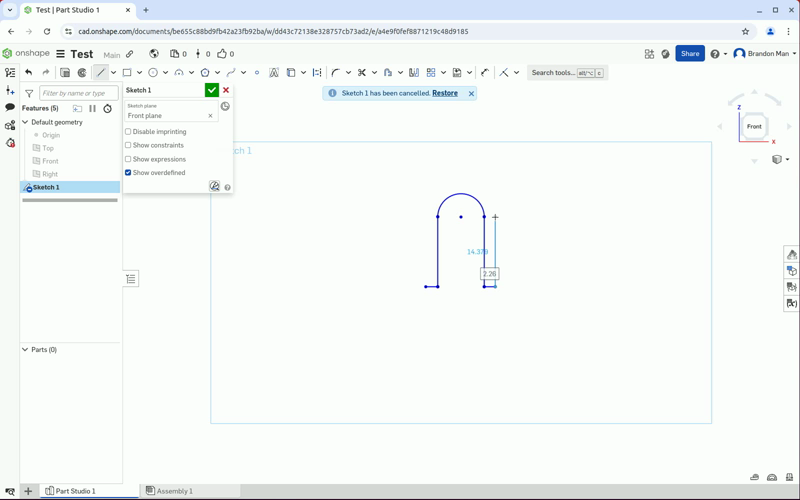
click(495, 216)
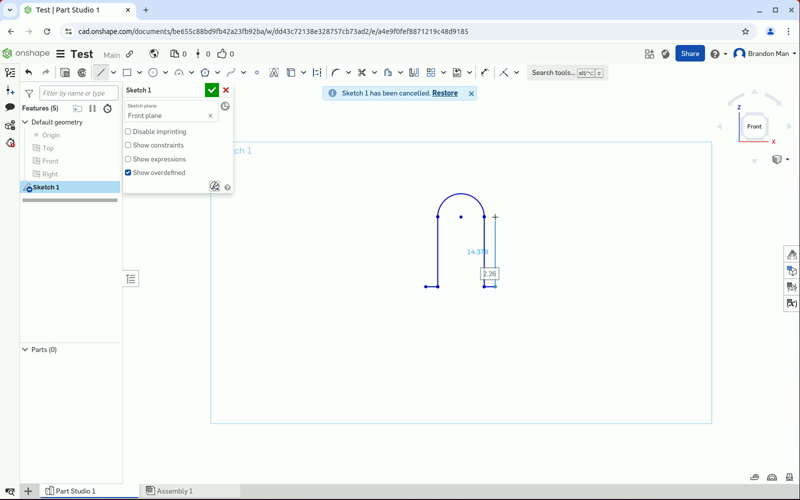
key_up(shift)
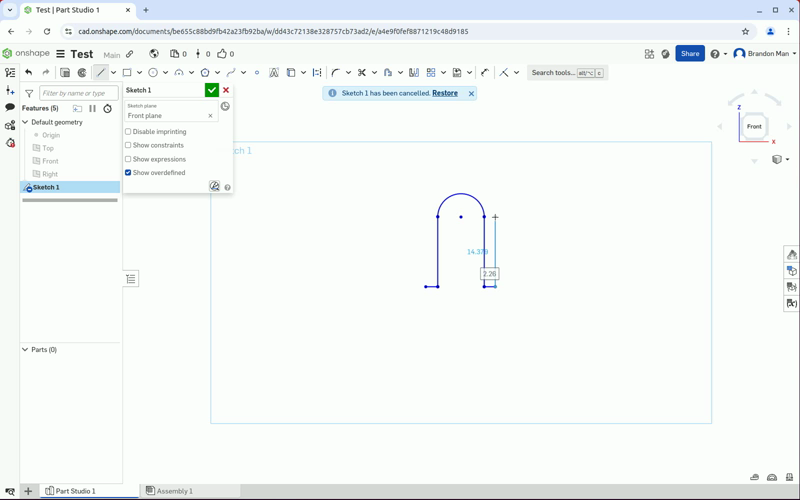
key(esc)
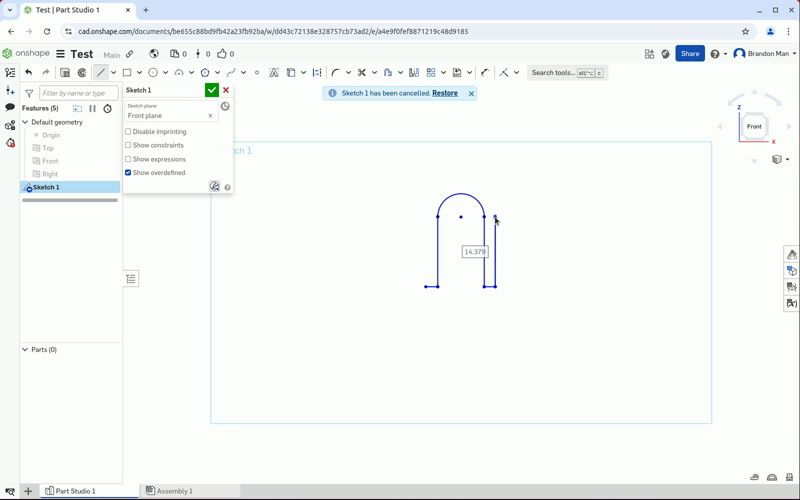
key(a)
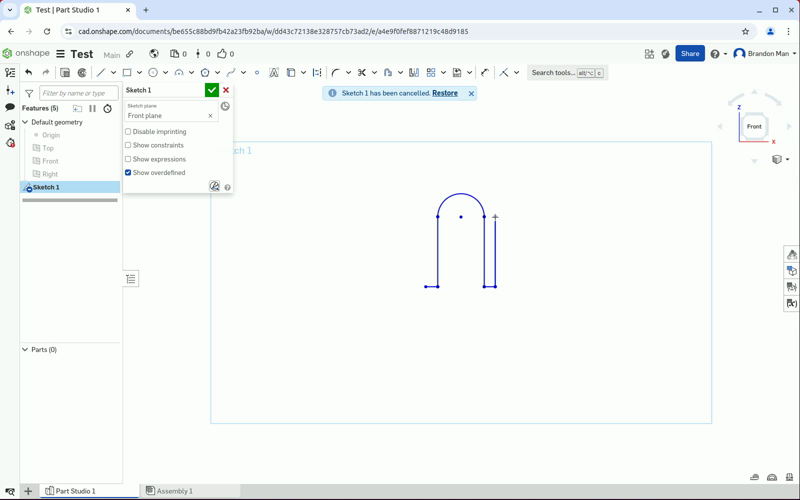
mouse_move(495, 216)
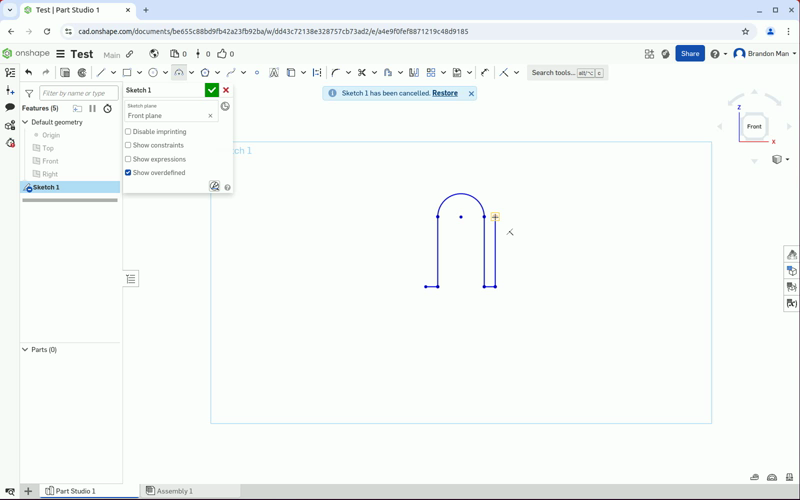
click(495, 216)
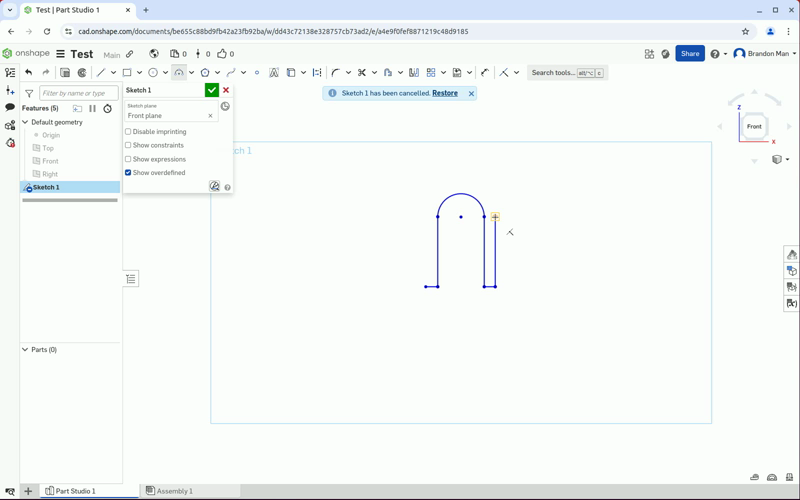
key_down(shift)
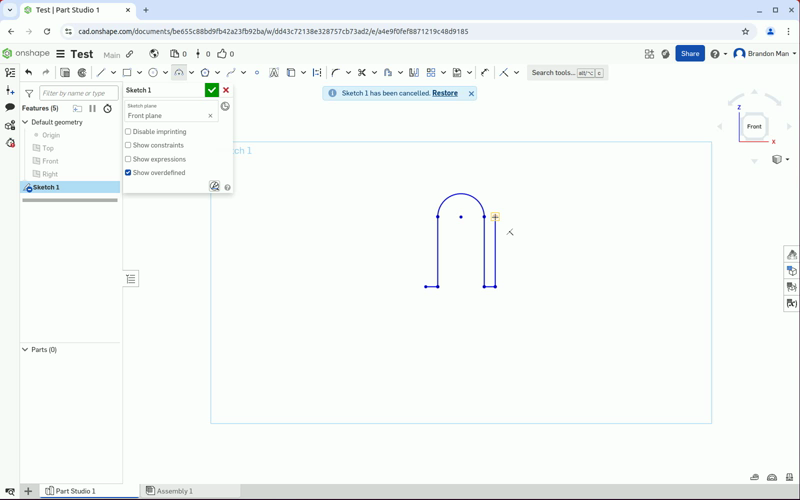
mouse_move(472, 183)
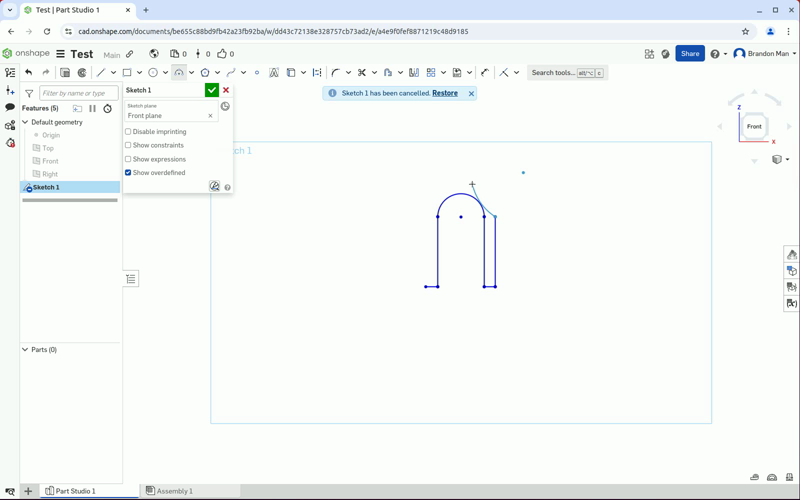
click(472, 183)
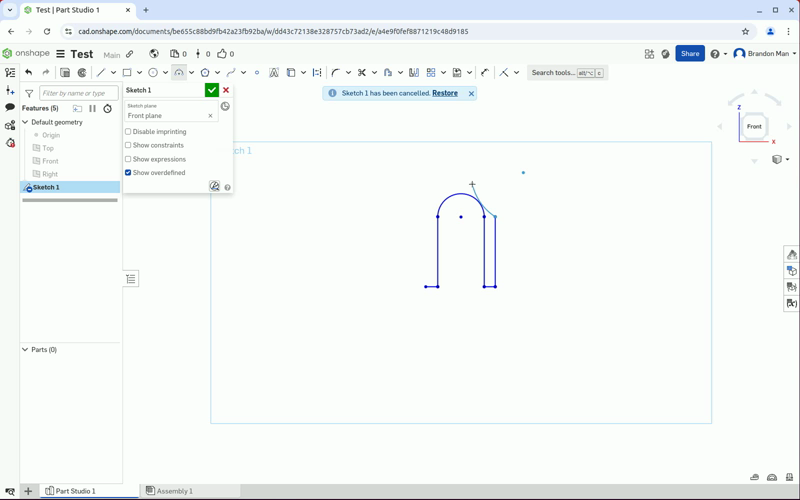
mouse_move(489, 196)
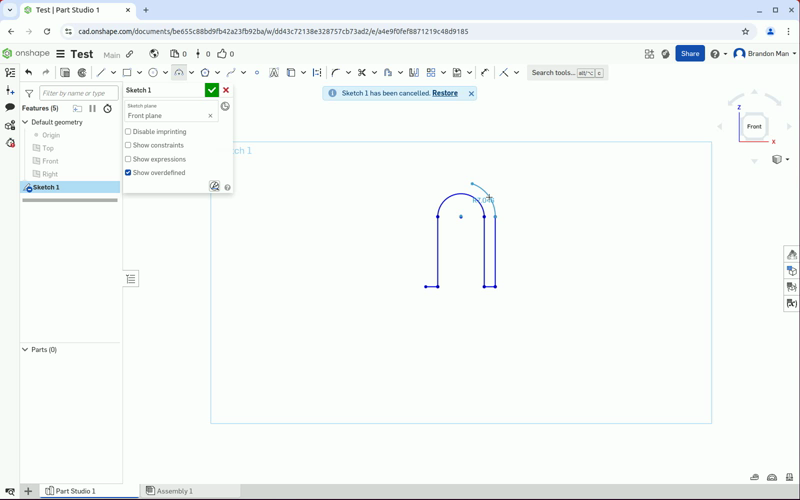
click(489, 196)
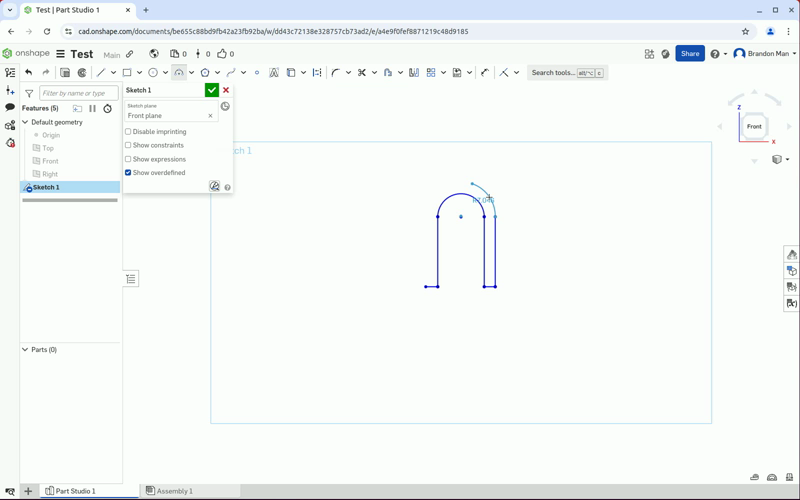
key_up(shift)
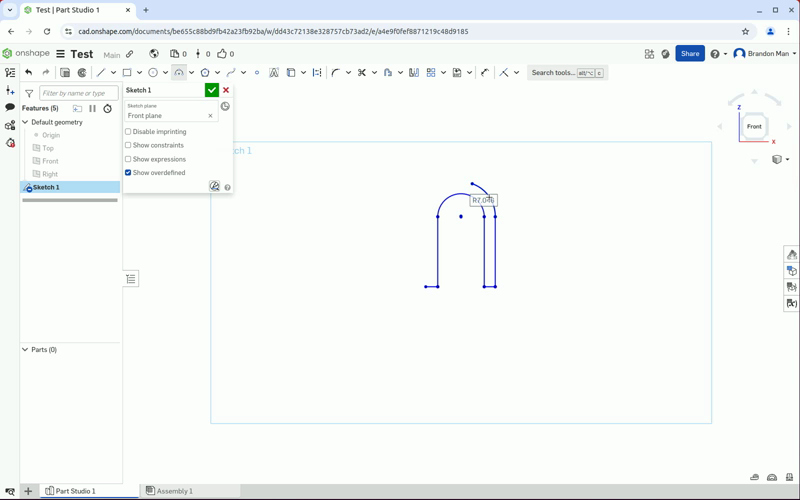
key(esc)
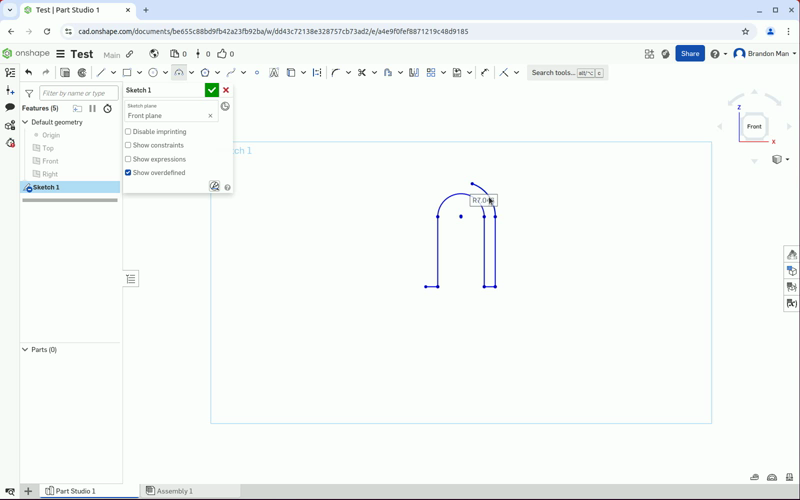
key(l)
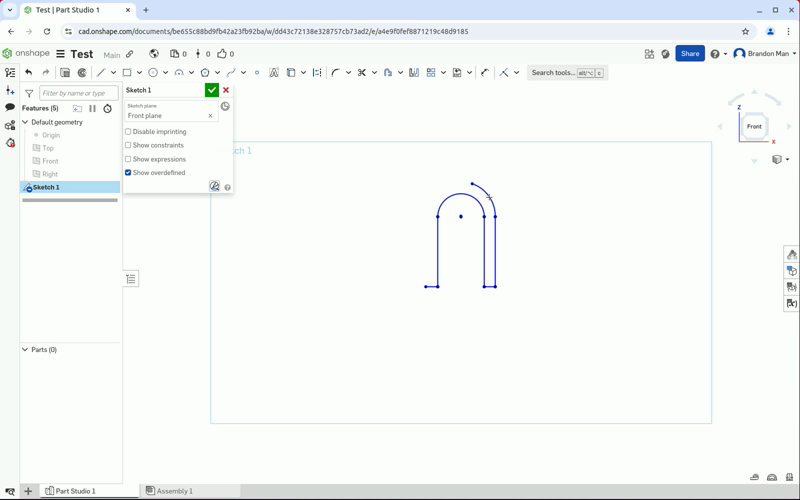
mouse_move(472, 183)
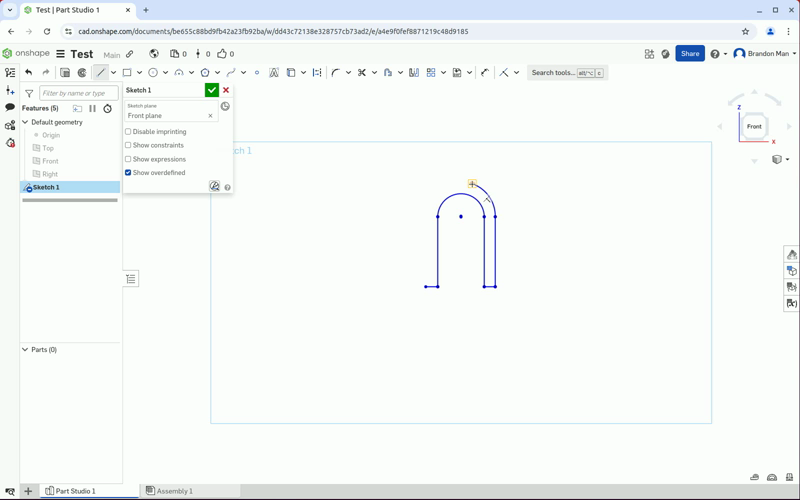
click(472, 183)
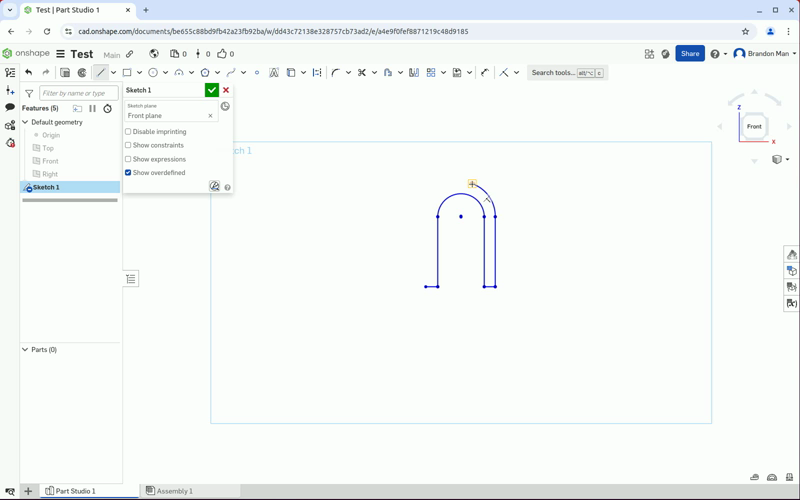
key_down(shift)
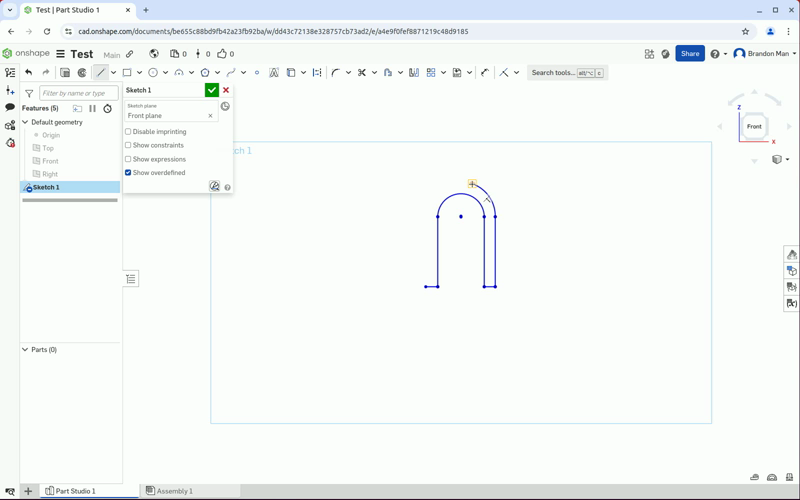
mouse_move(502, 183)
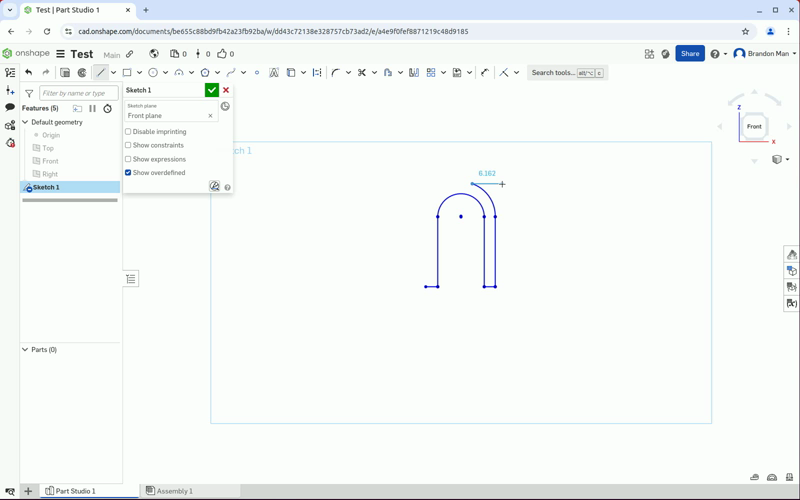
mouse_move(472, 170)
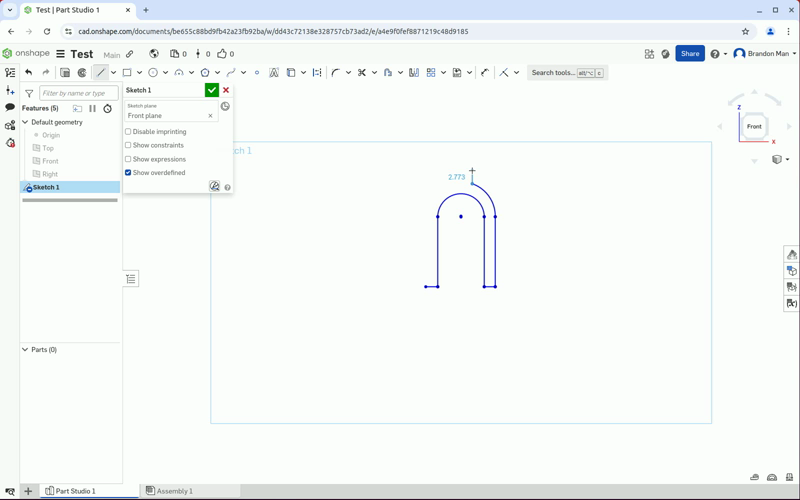
click(472, 170)
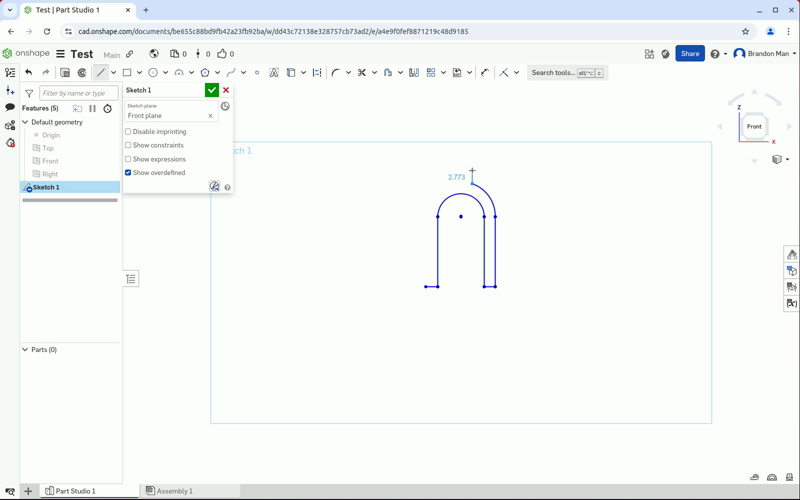
key_up(shift)
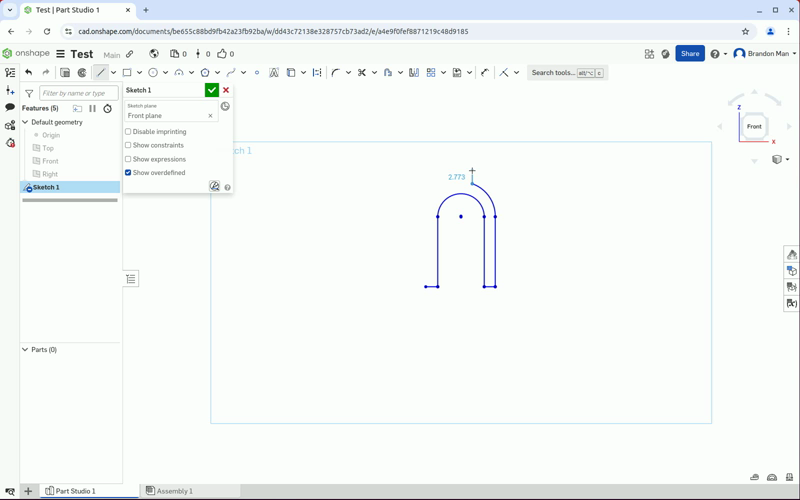
key_down(shift)
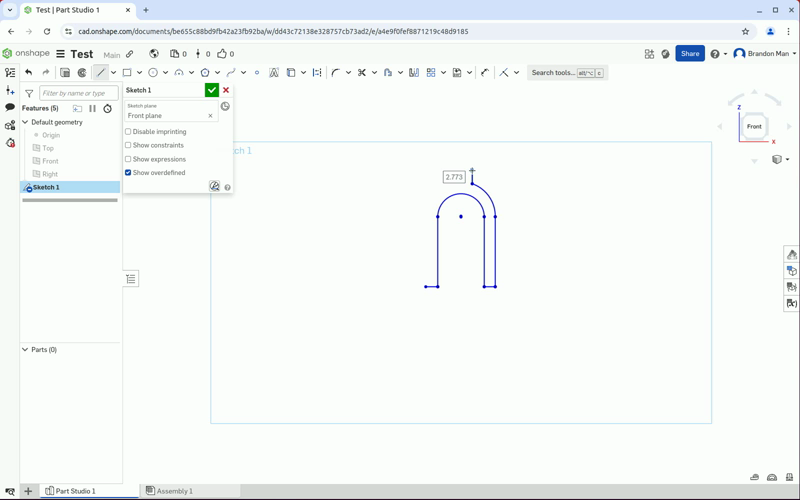
mouse_move(502, 170)
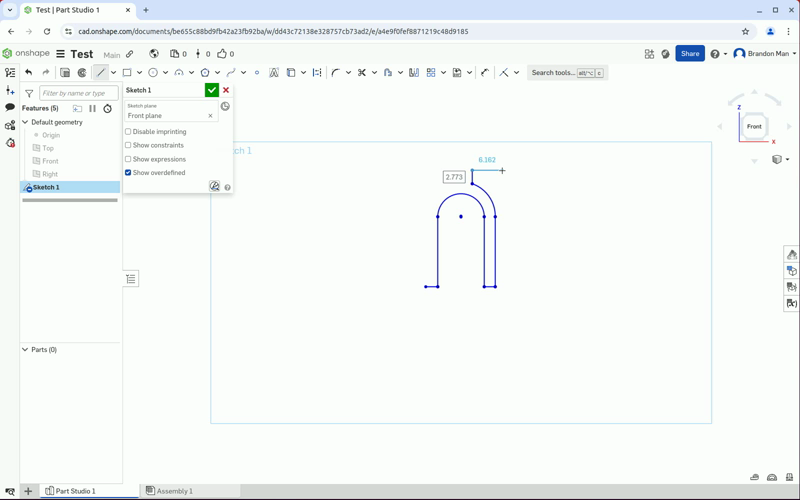
mouse_move(459, 170)
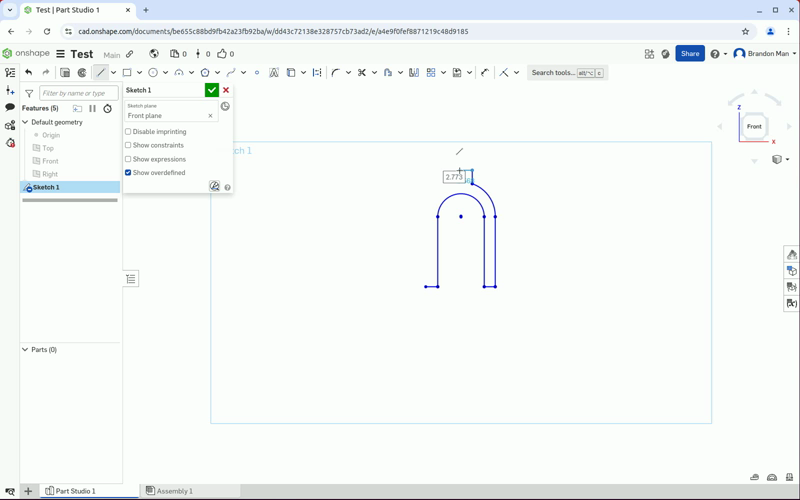
click(459, 170)
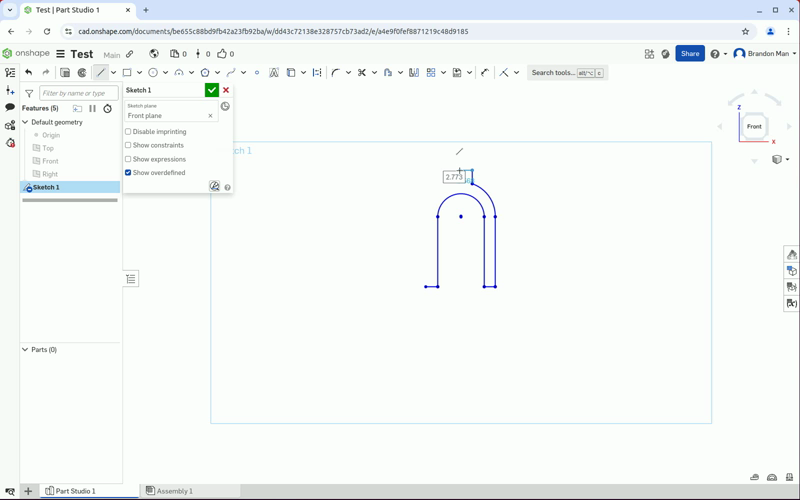
key_up(shift)
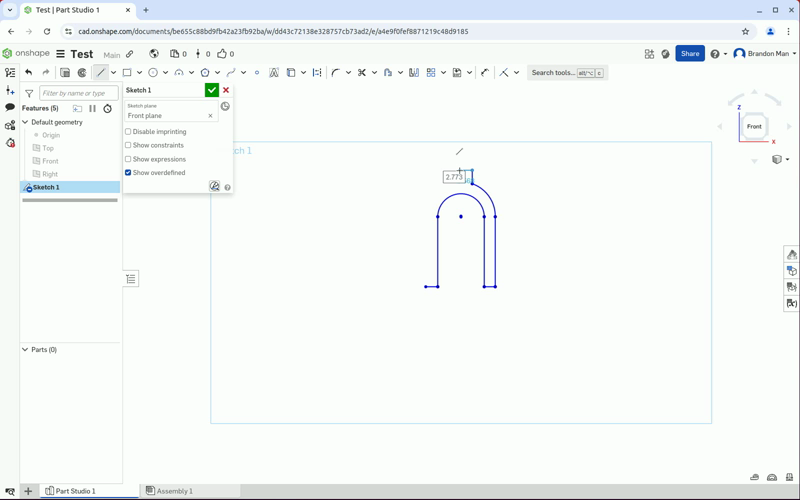
key_down(shift)
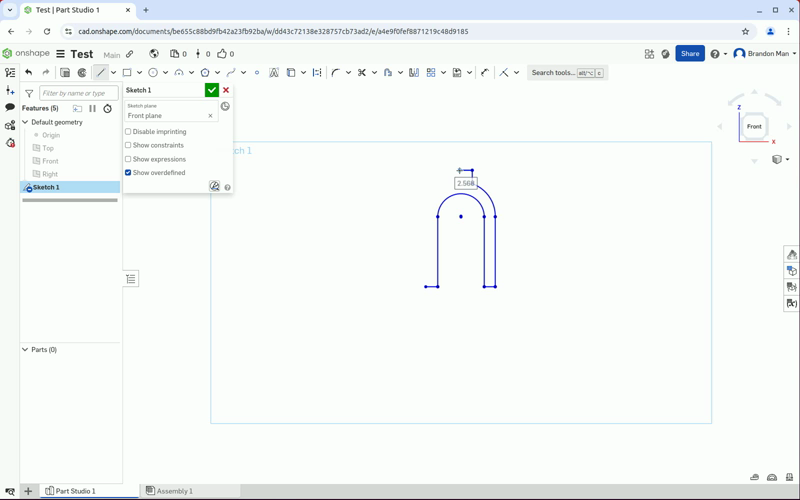
mouse_move(489, 170)
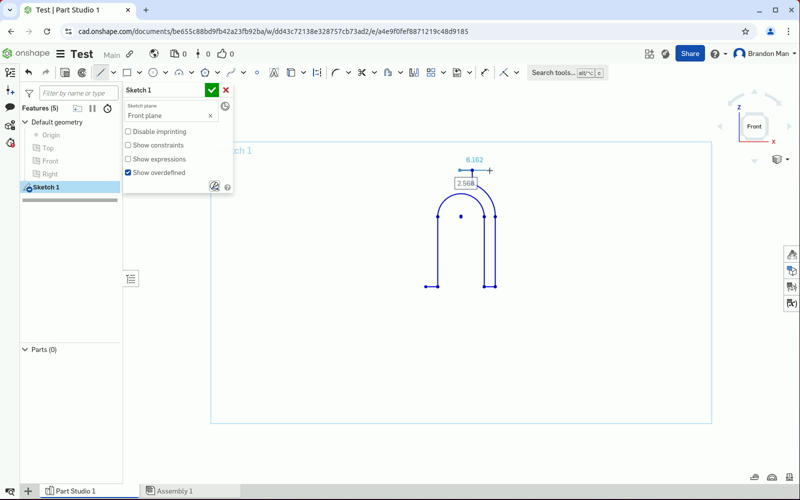
mouse_move(448, 170)
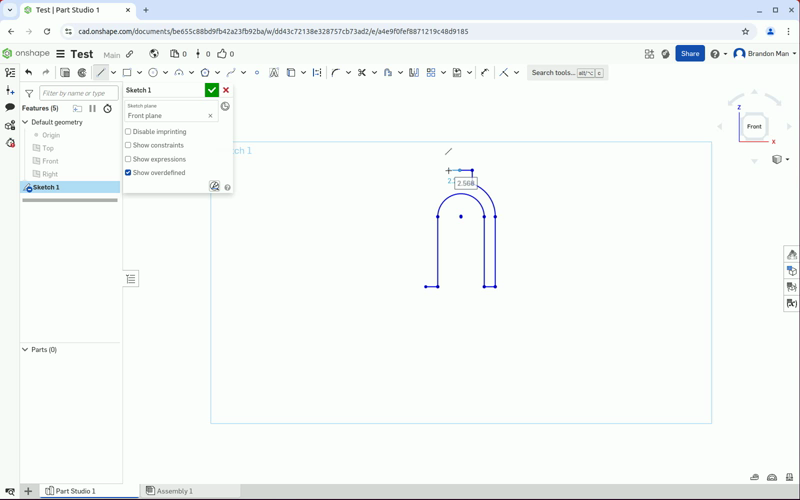
click(448, 170)
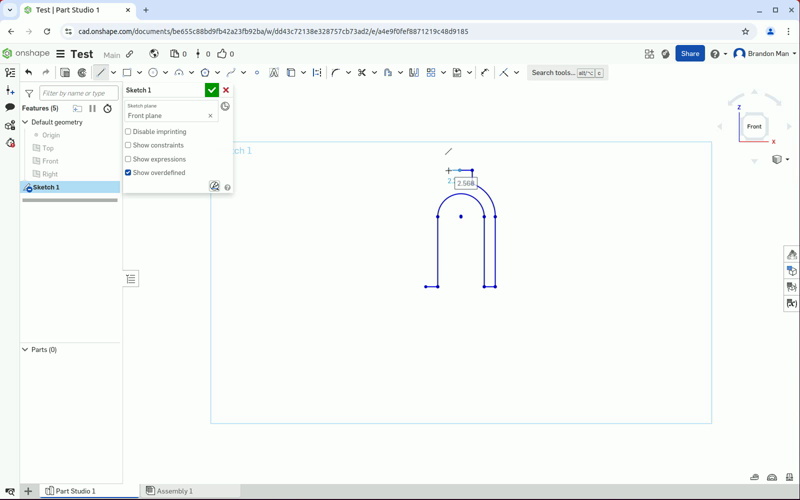
key_up(shift)
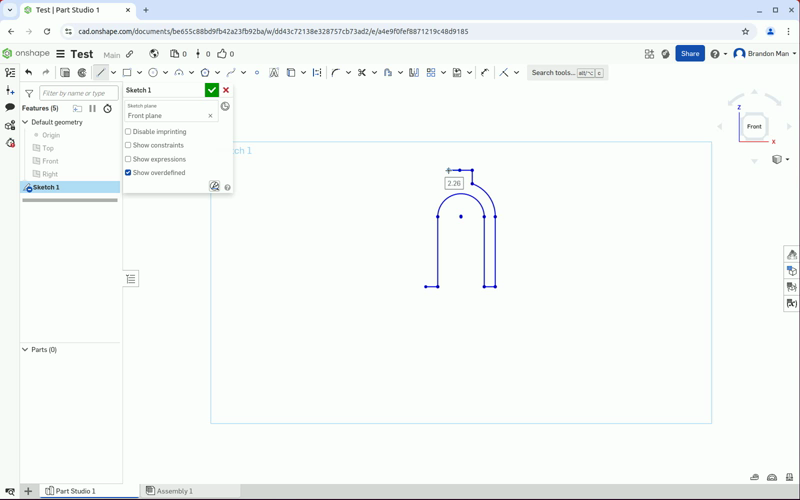
key_down(shift)
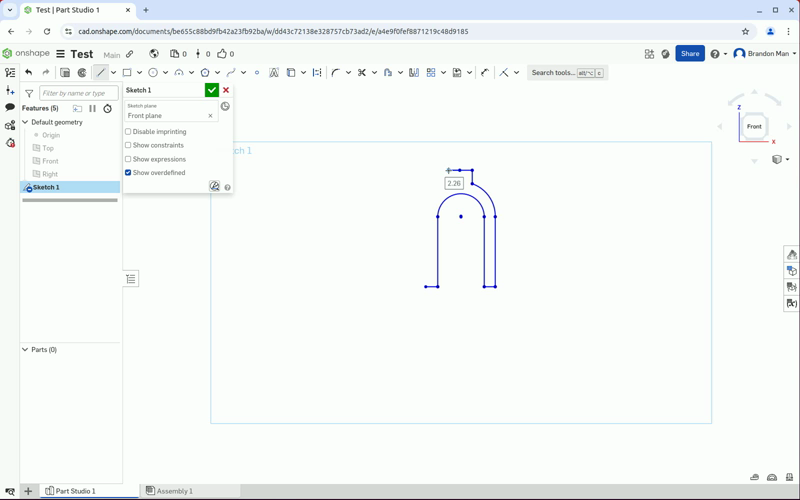
mouse_move(478, 170)
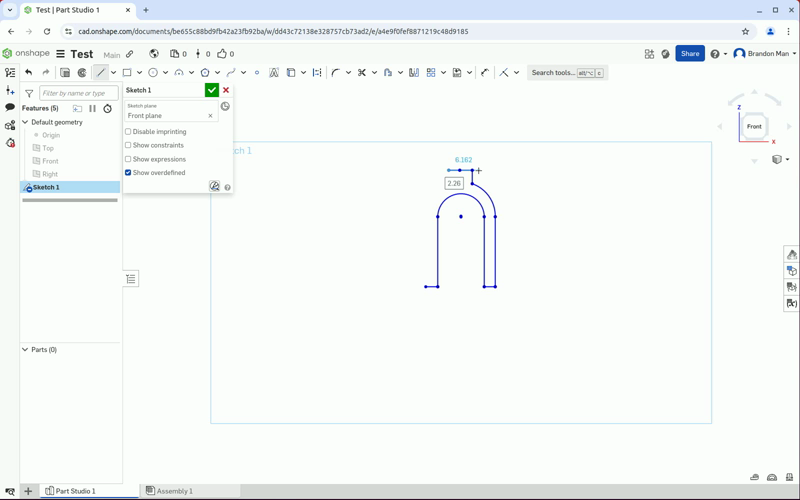
mouse_move(448, 183)
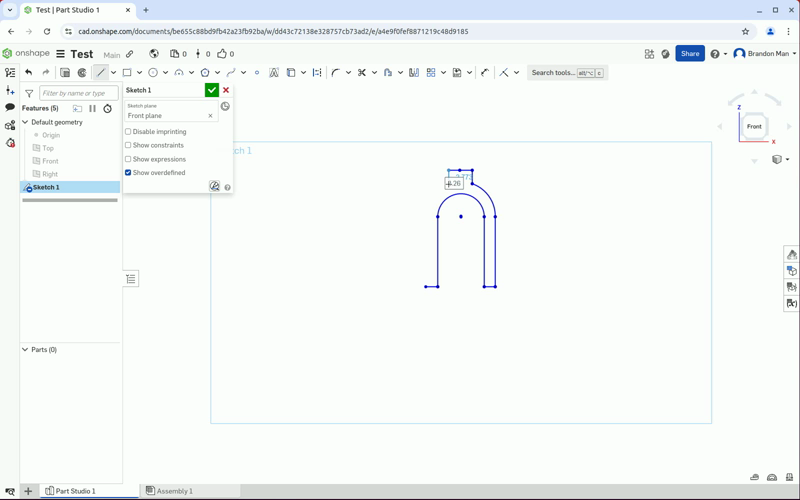
click(448, 183)
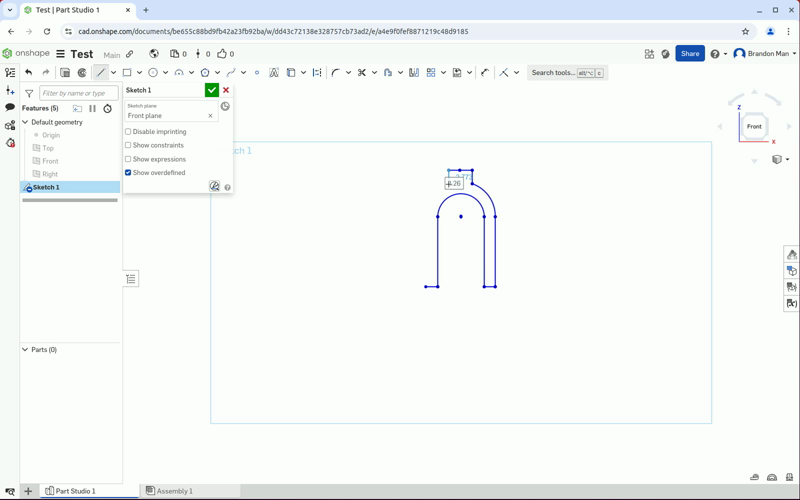
key_up(shift)
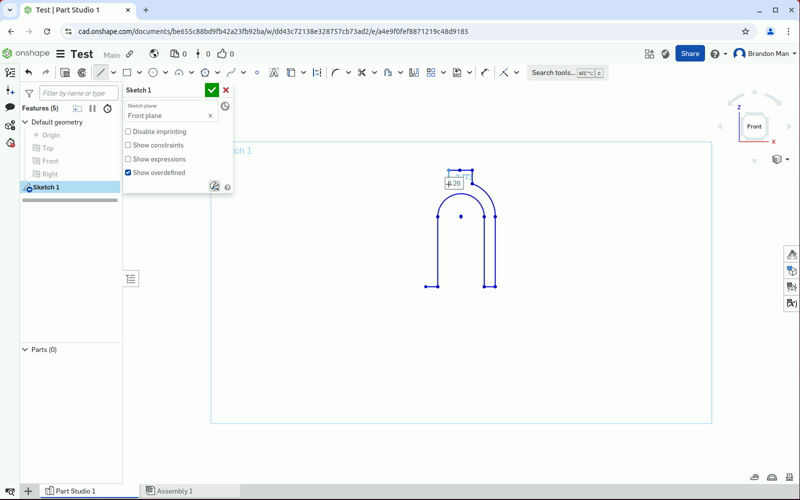
key(esc)
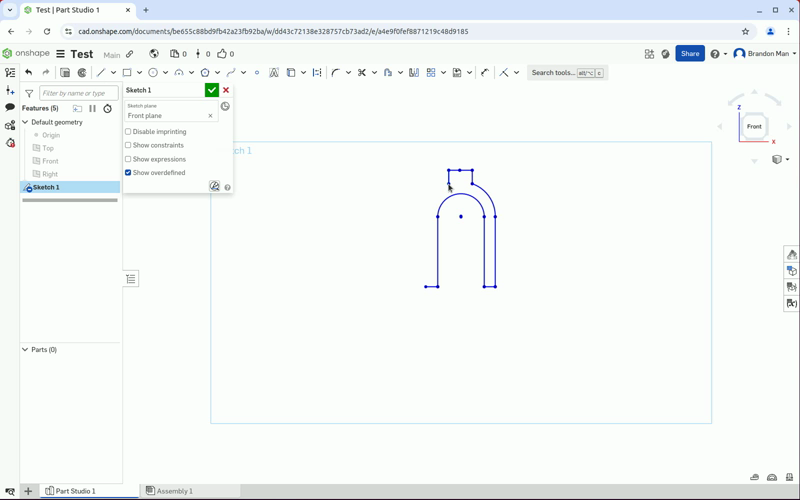
key(a)
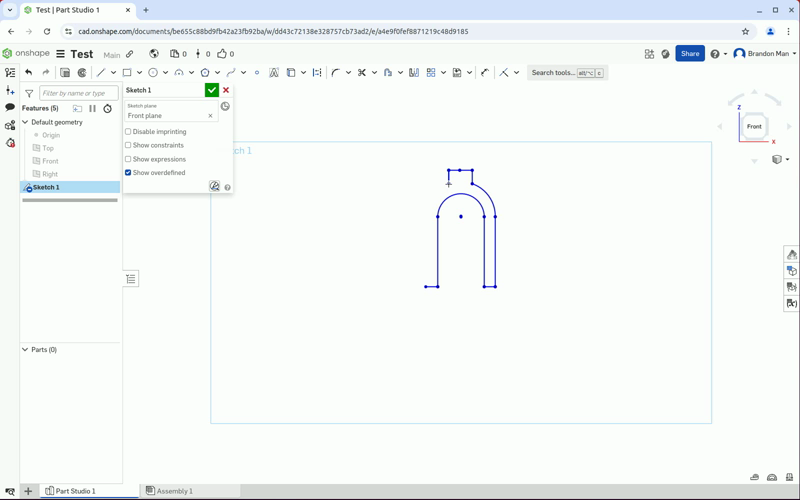
mouse_move(448, 183)
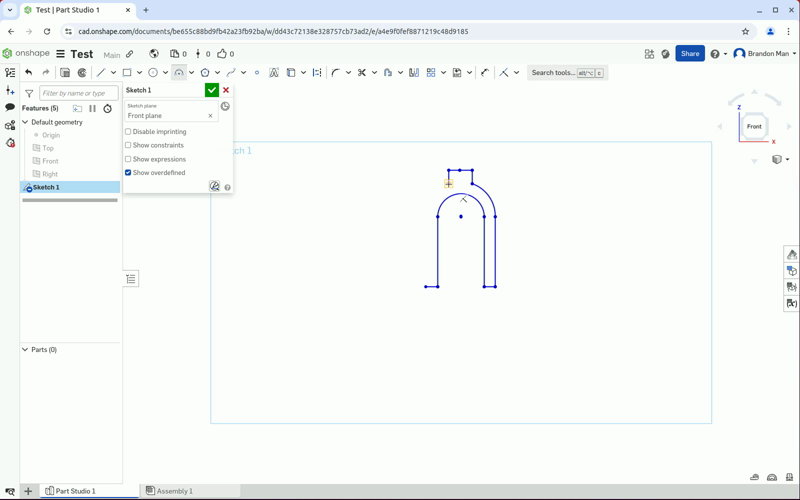
click(448, 183)
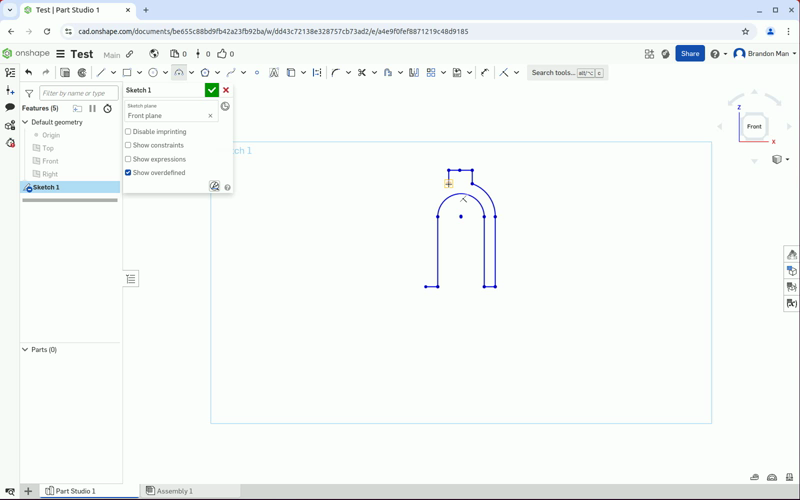
key_down(shift)
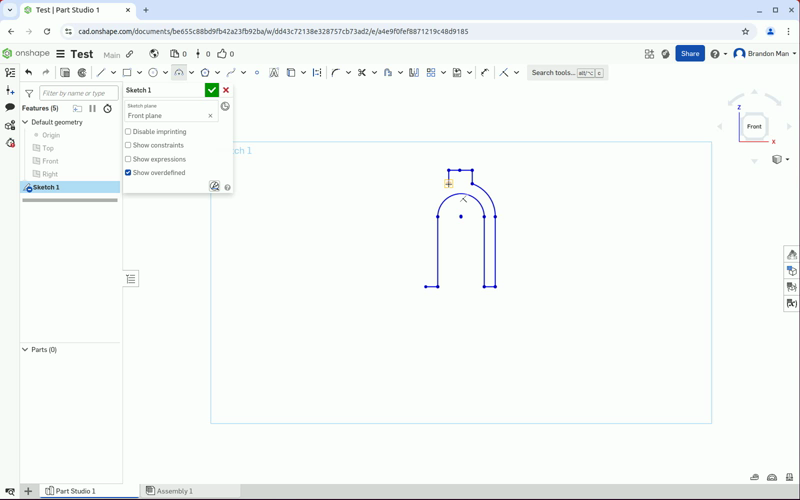
mouse_move(425, 216)
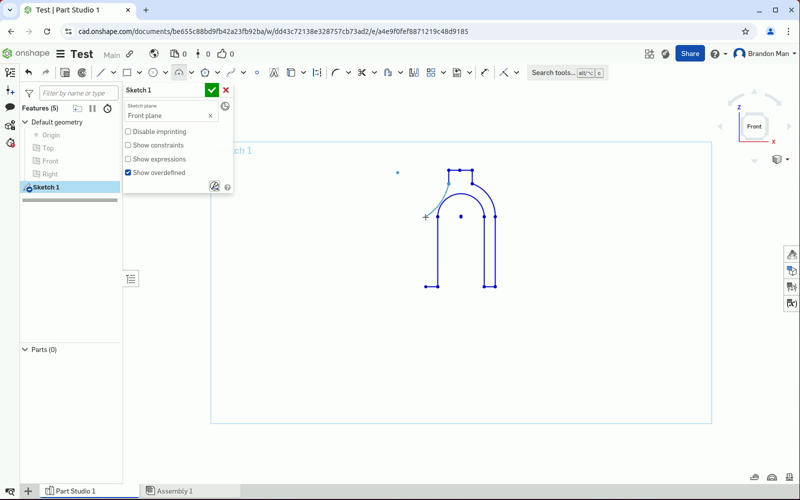
click(425, 216)
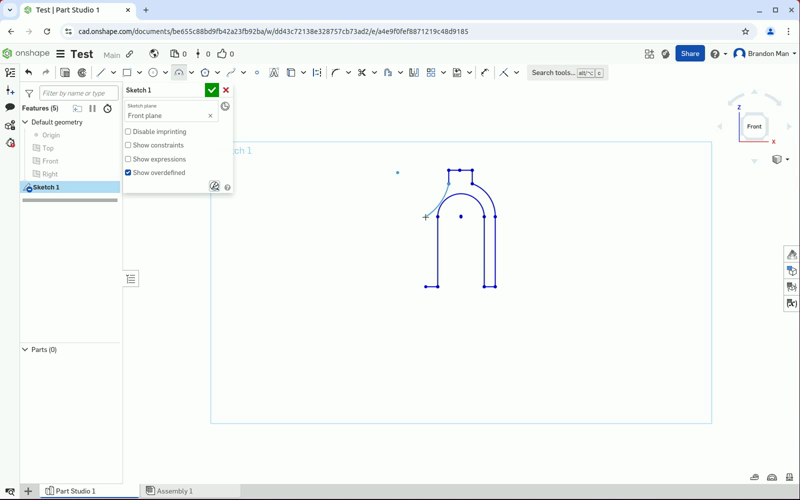
mouse_move(431, 196)
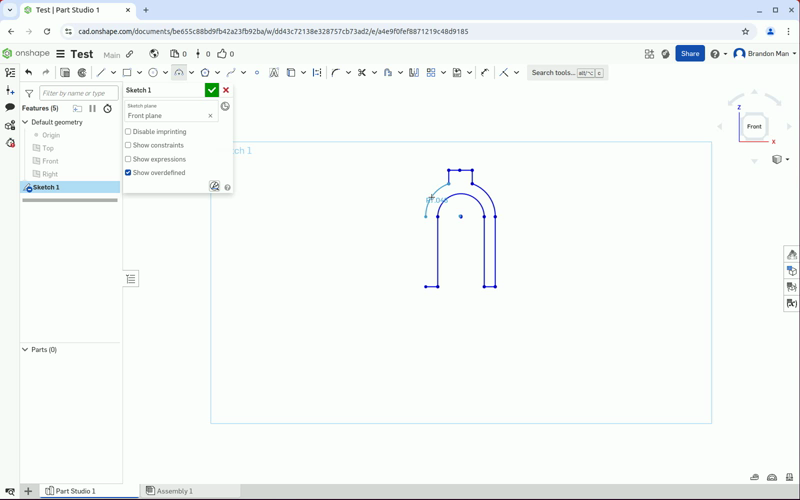
click(431, 196)
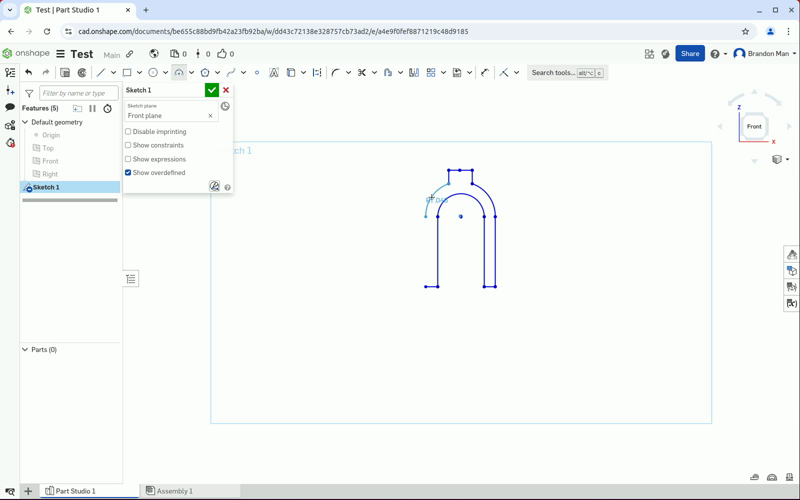
key_up(shift)
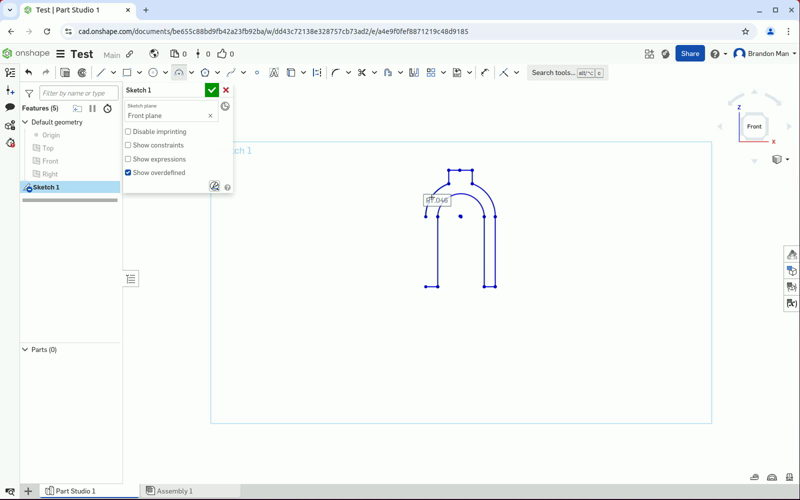
key(esc)
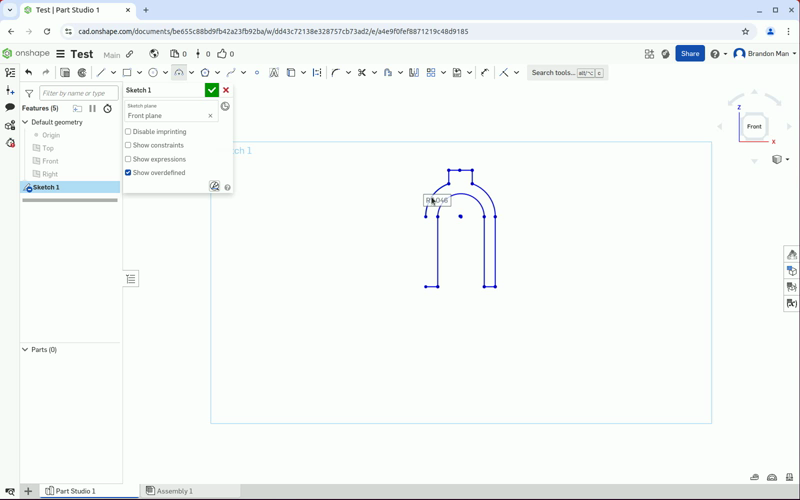
key(l)
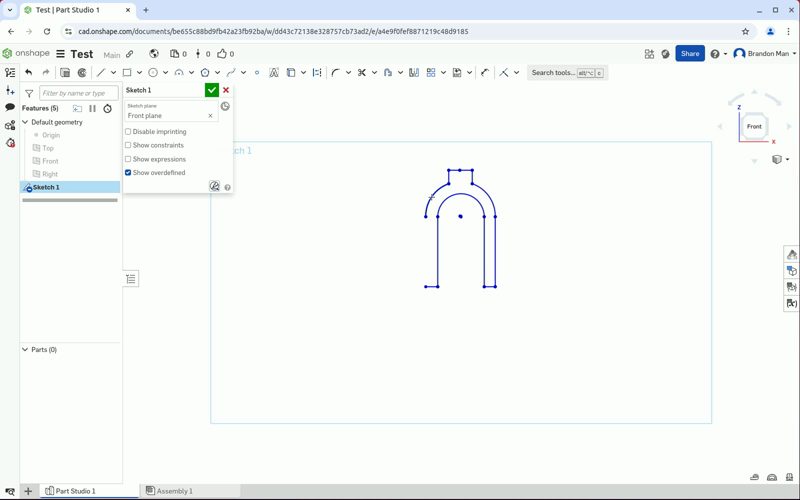
mouse_move(425, 216)
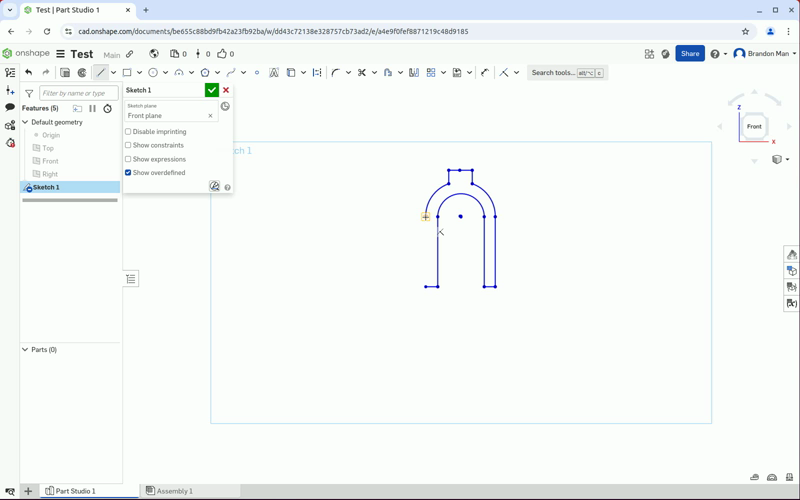
click(425, 216)
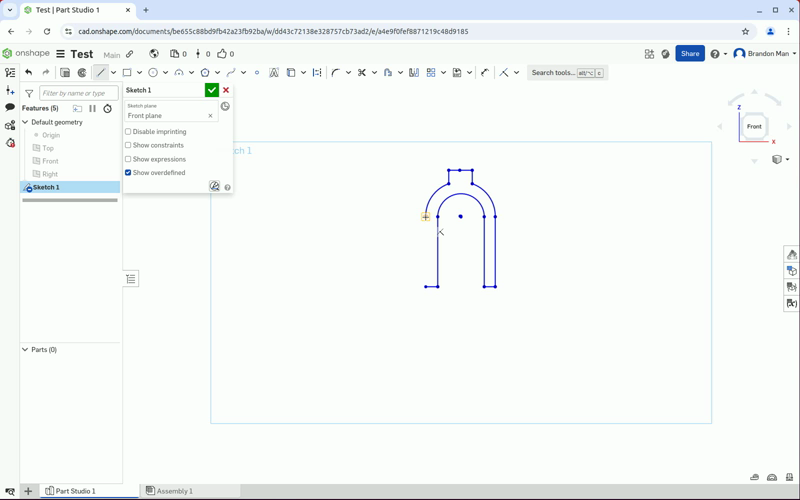
key_down(shift)
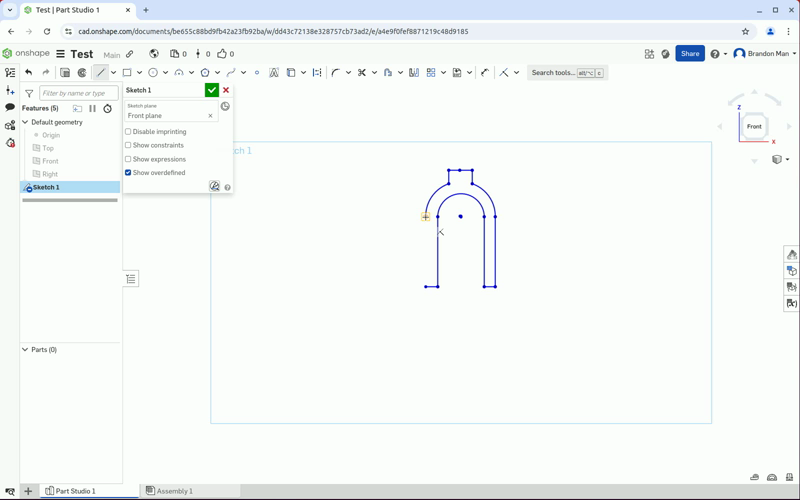
mouse_move(425, 286)
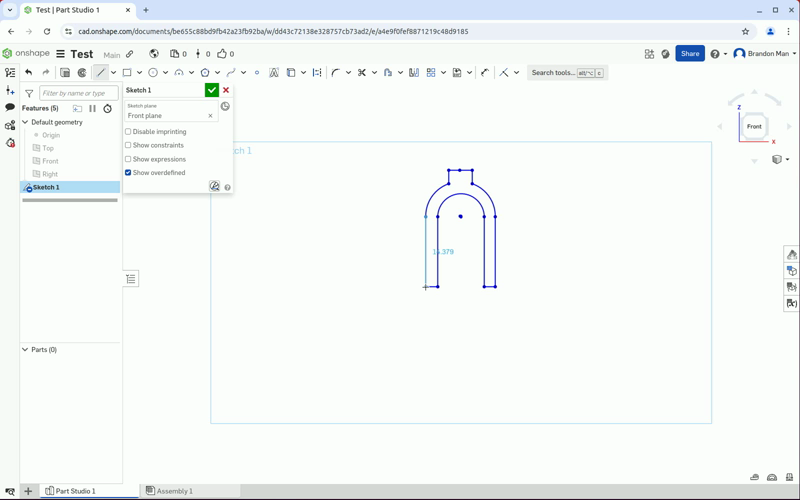
key_up(shift)
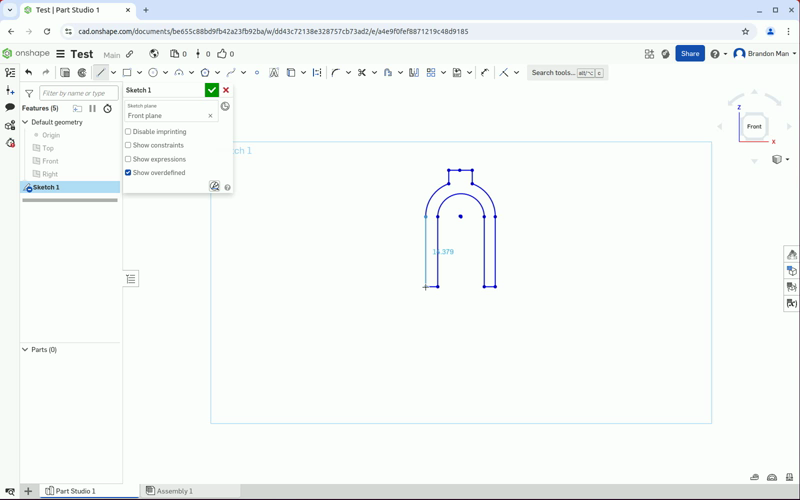
click(425, 286)
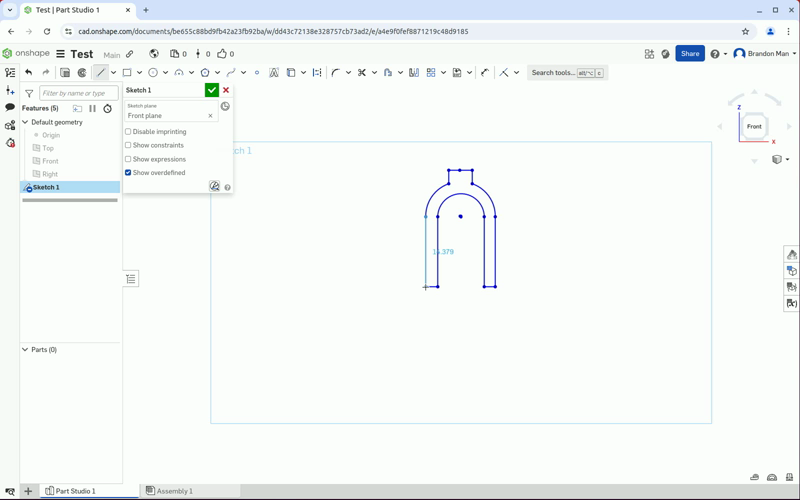
key(esc)
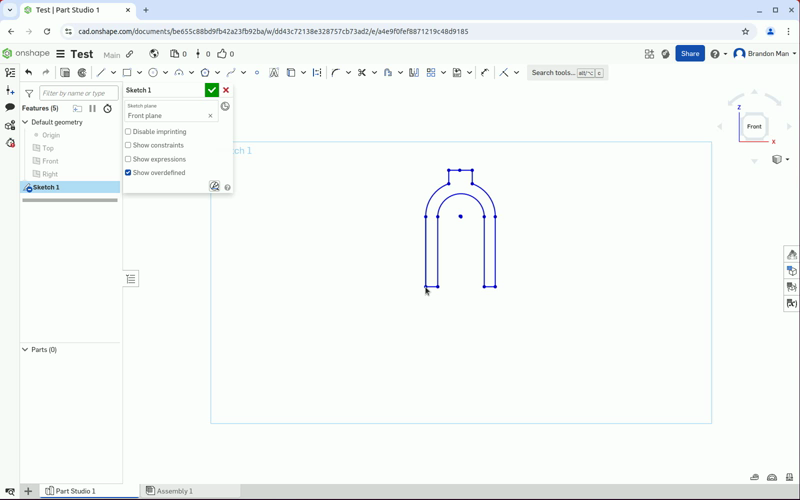
mouse_move(492, 279)
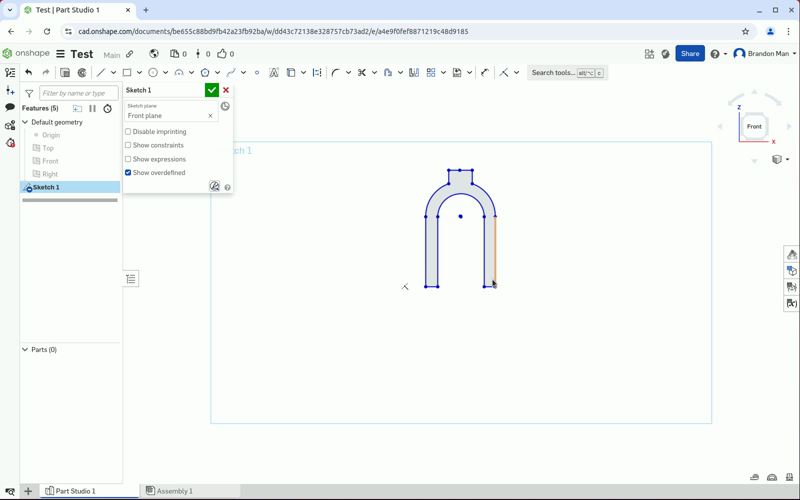
scroll(6)
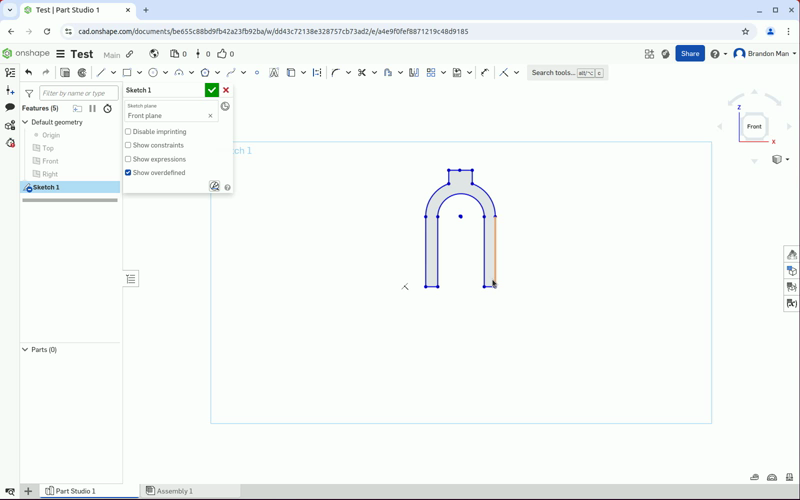
scroll(6)
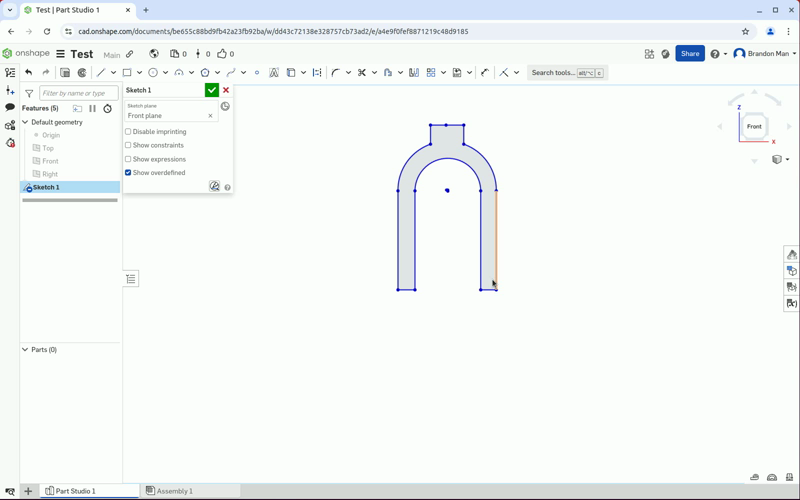
scroll(6)
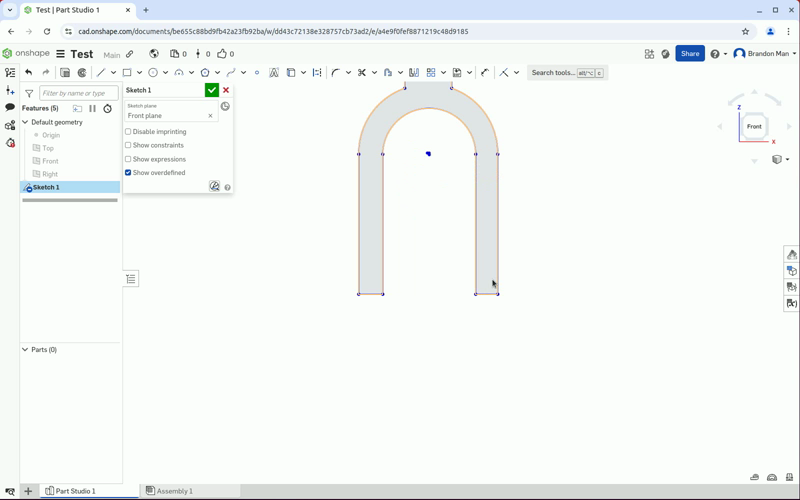
scroll(6)
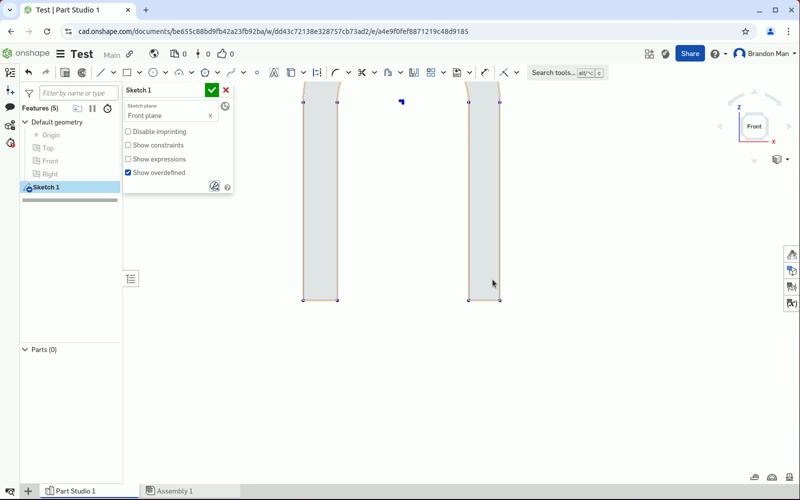
scroll(6)
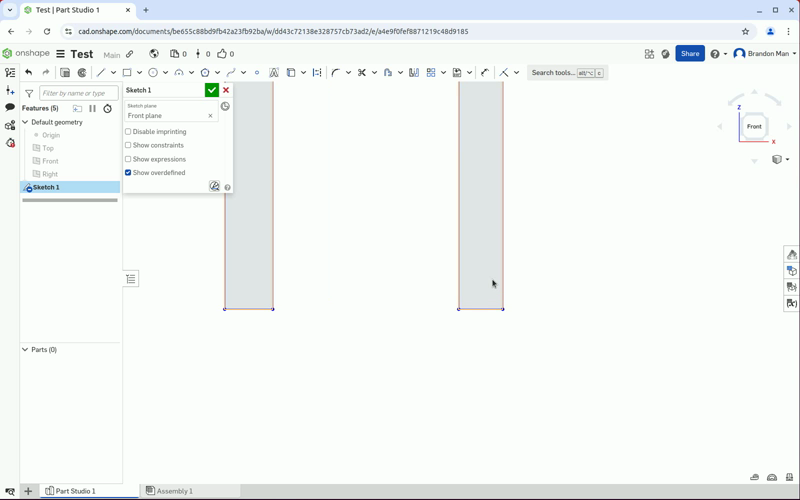
scroll(6)
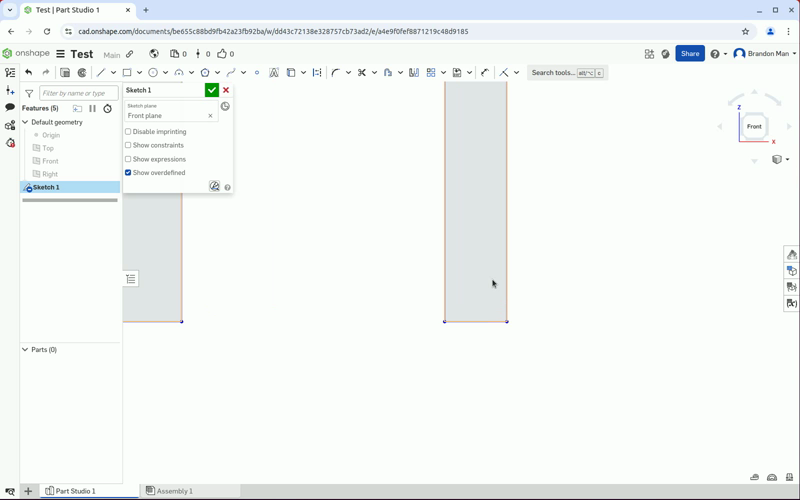
scroll(6)
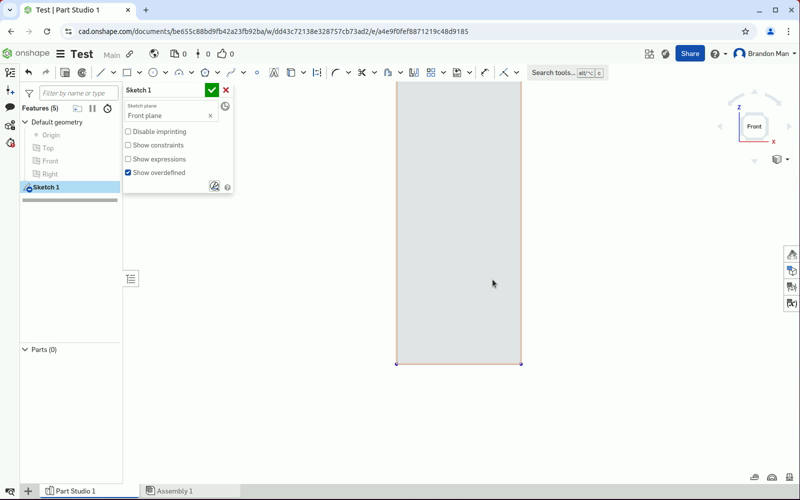
click(492, 279)
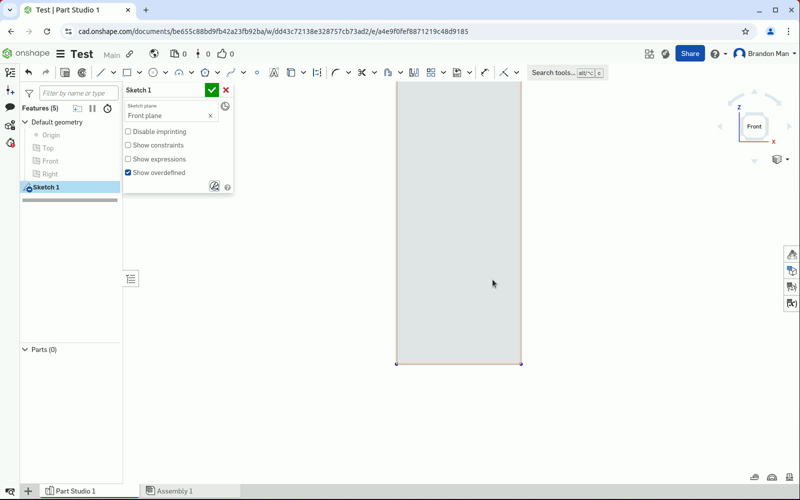
scroll(-6)
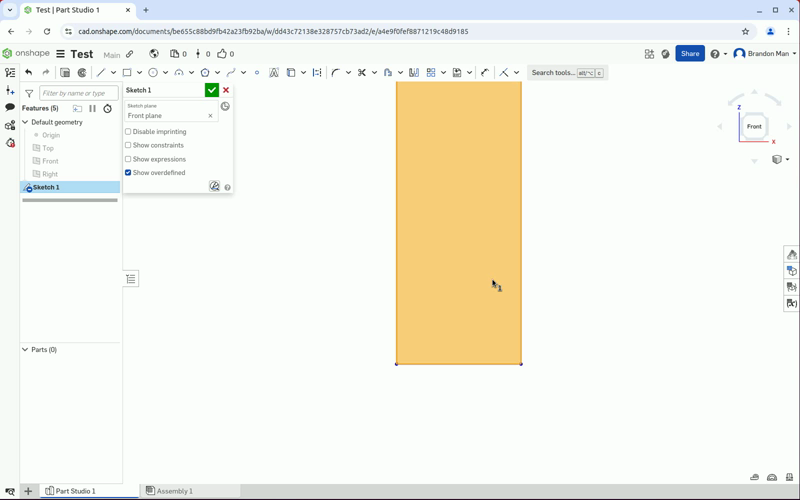
scroll(-6)
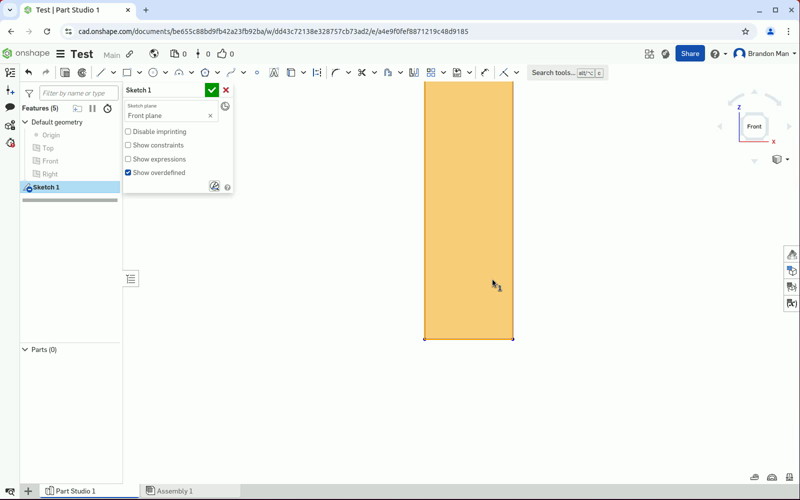
scroll(-6)
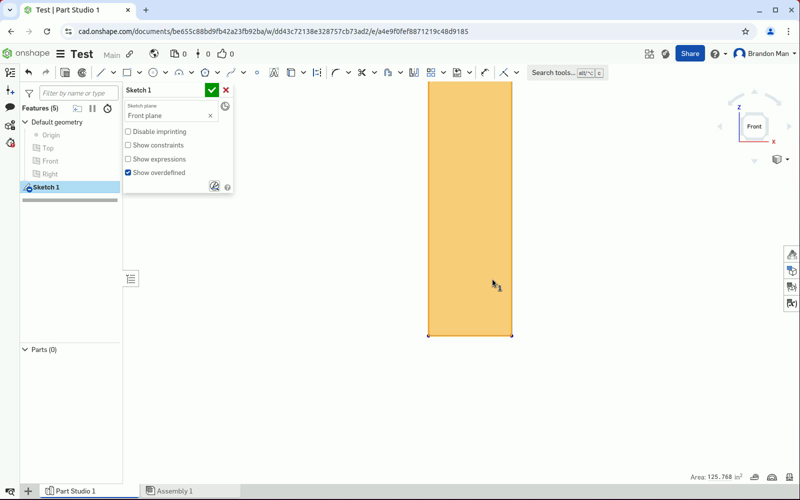
scroll(-6)
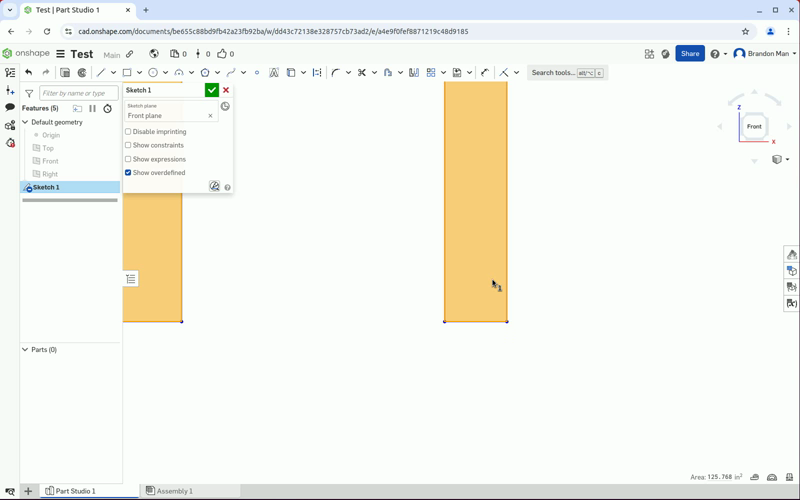
scroll(-6)
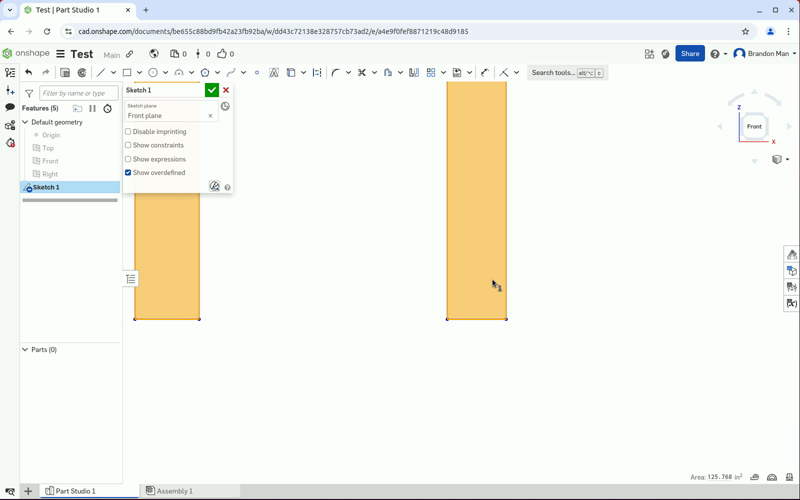
scroll(-6)
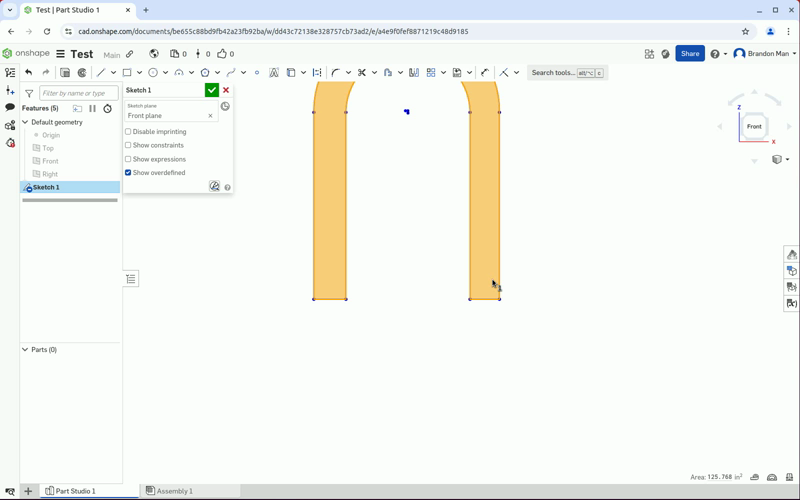
scroll(-6)
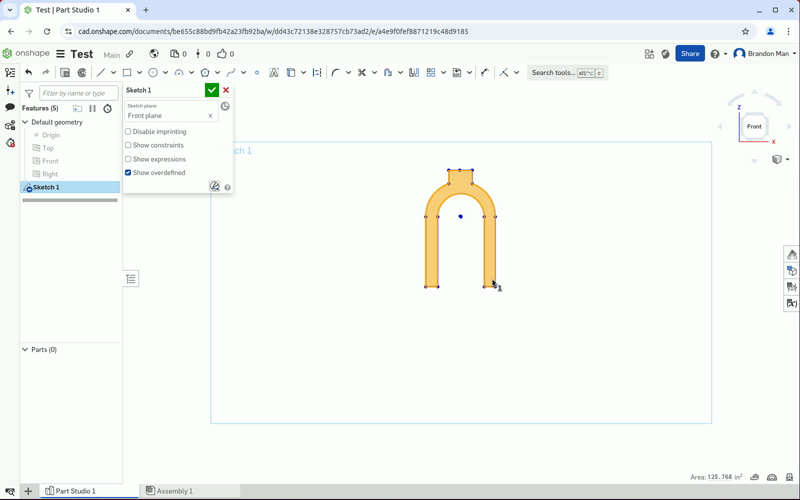
mouse_move(73, 352)
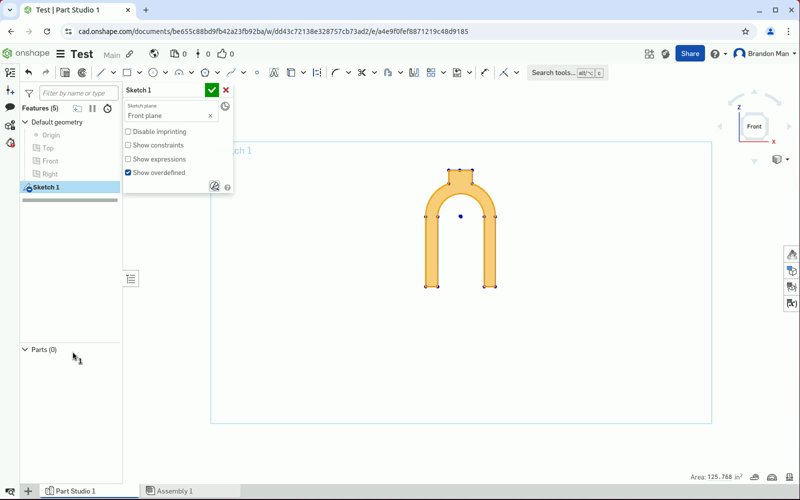
key(shift+y)
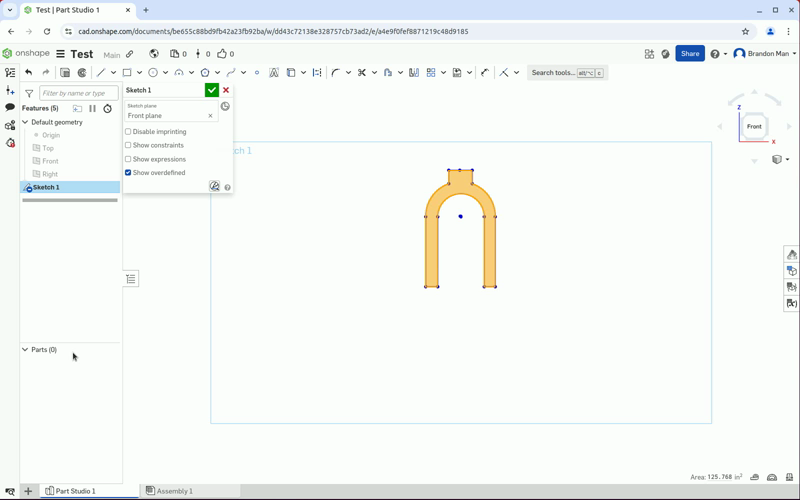
key(shift+e)
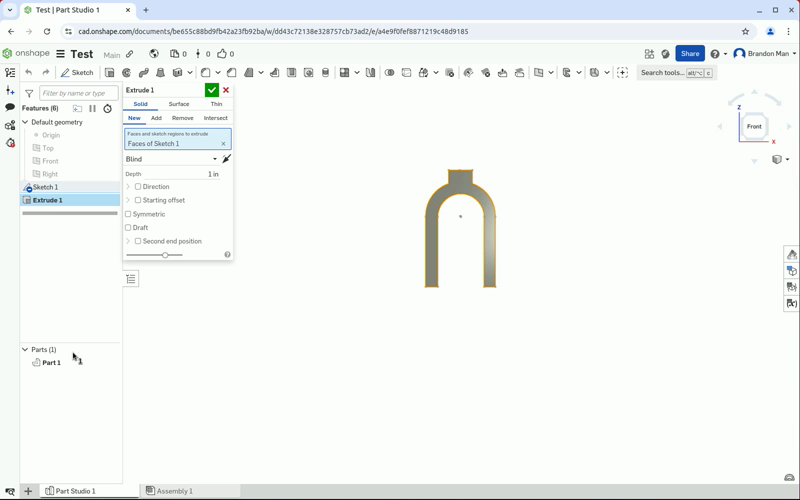
mouse_move(143, 106)
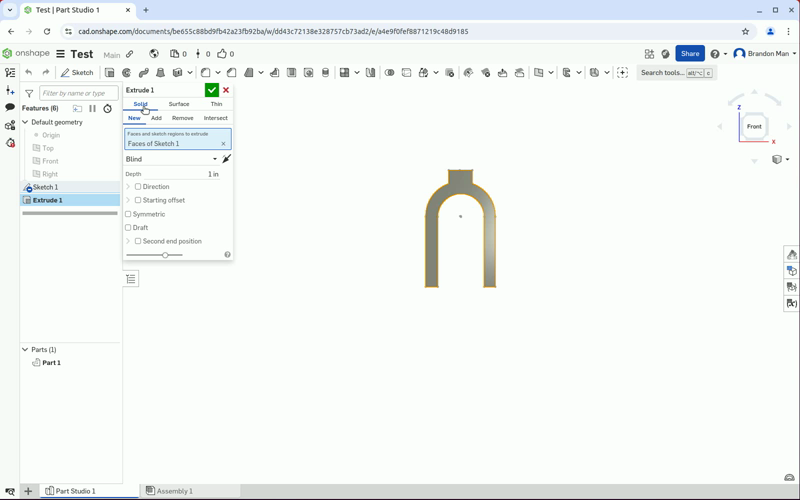
click(143, 106)
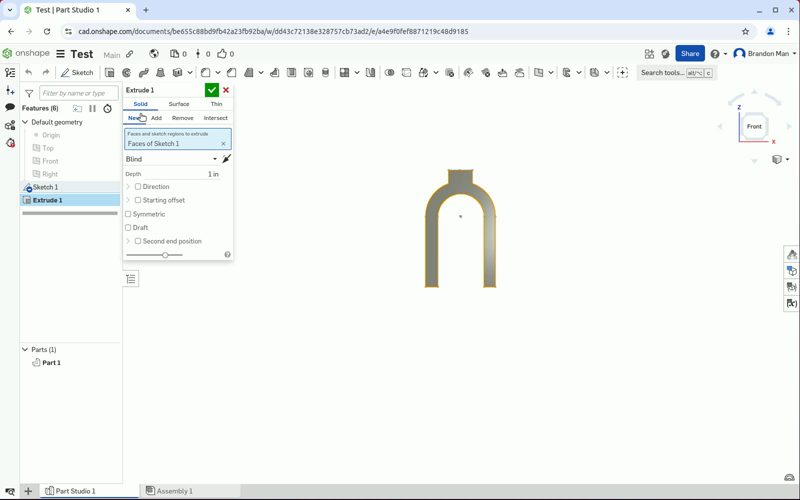
mouse_move(137, 120)
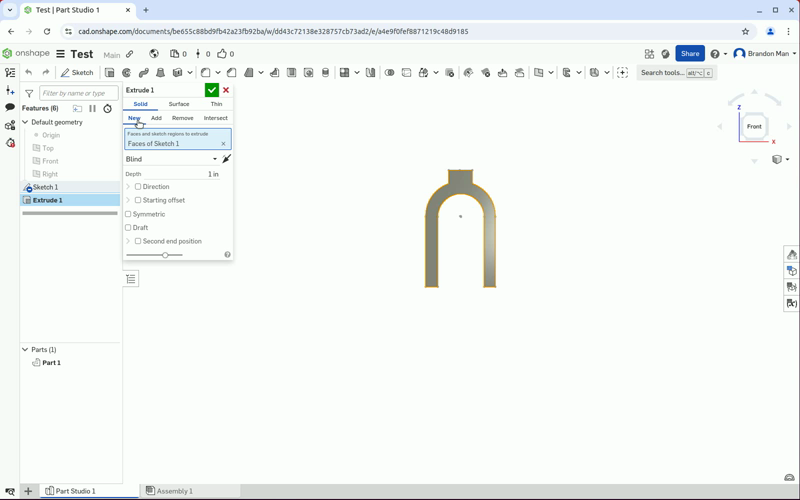
click(137, 120)
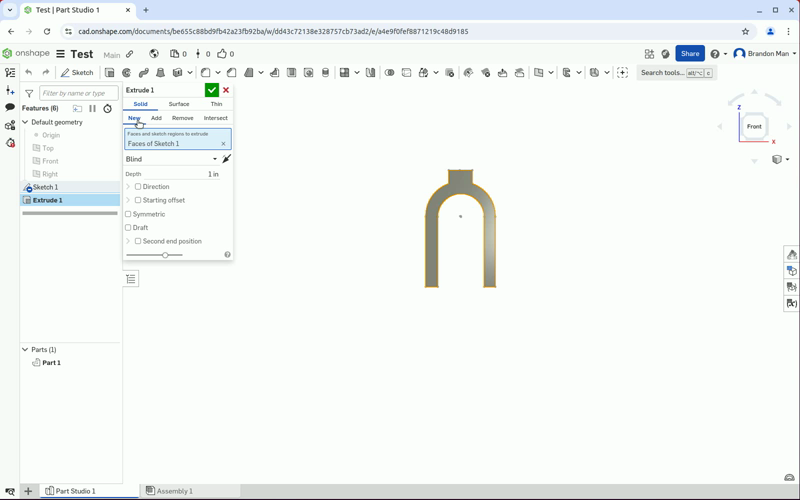
key(tab, 4)
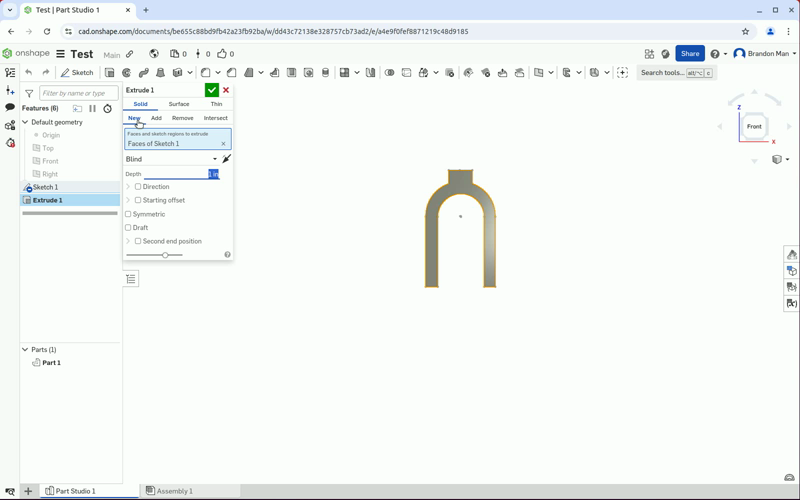
text(4.814)
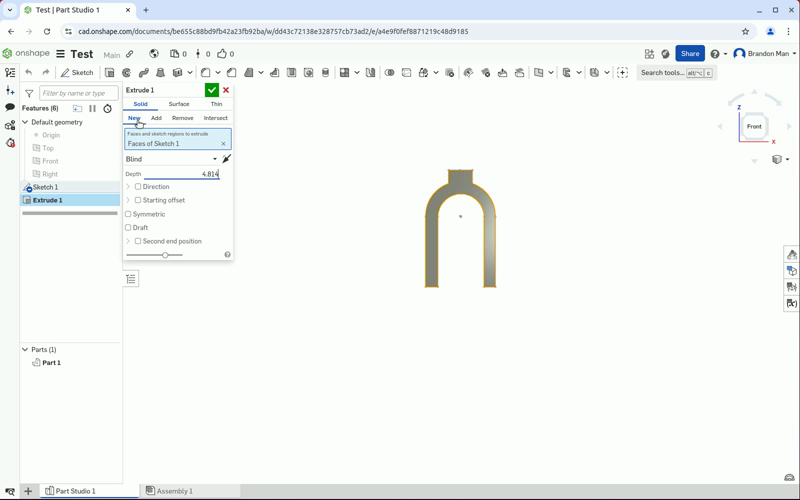
key(enter)
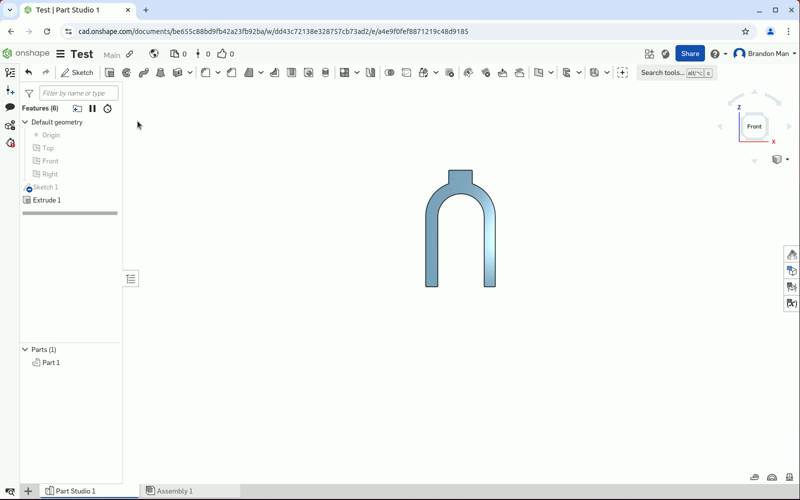
key(shift+h)
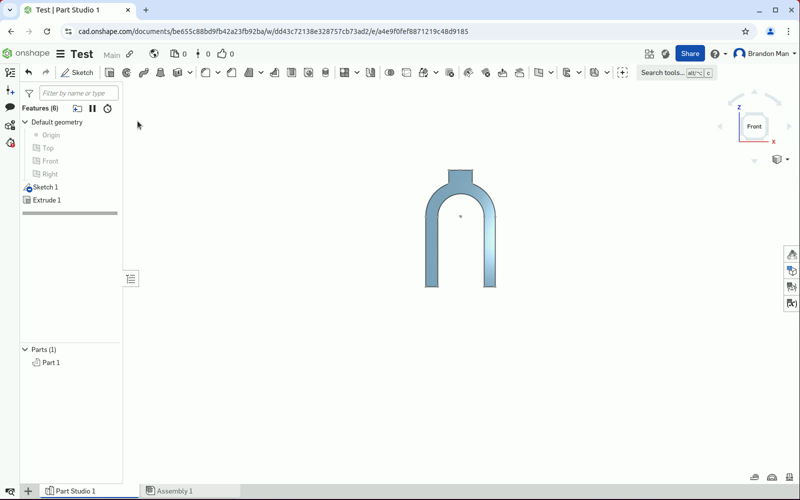
key(shift+h)
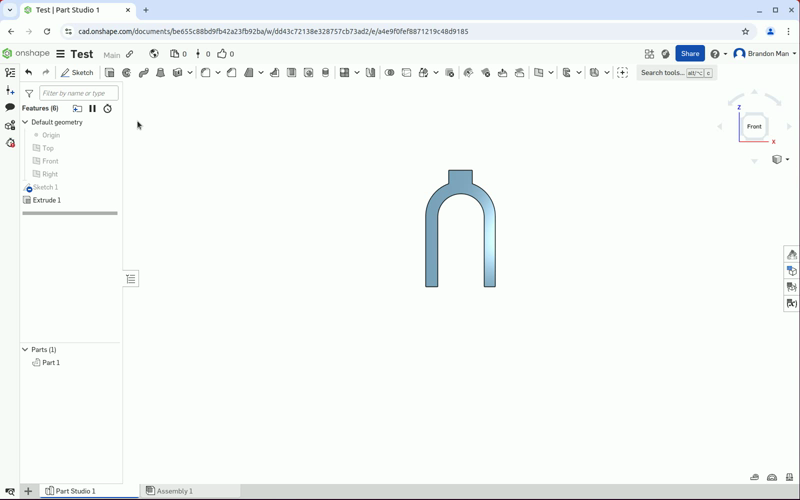
mouse_move(73, 189)
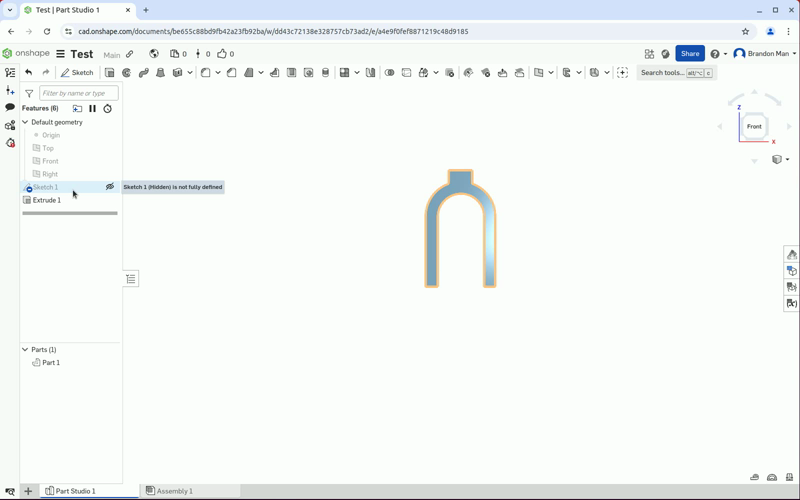
click(73, 189)
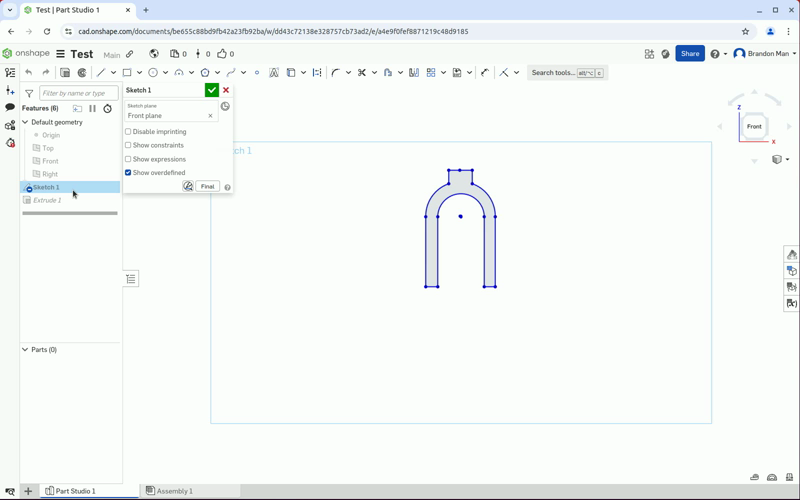
mouse_move(229, 92)
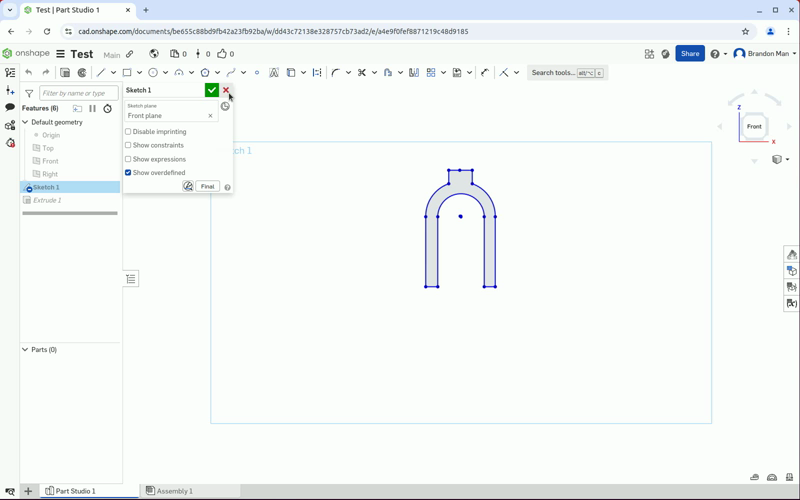
click(229, 92)
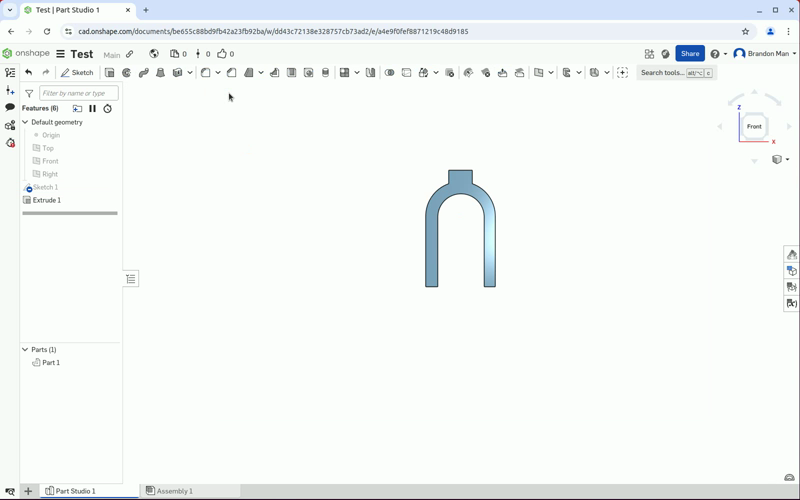
mouse_move(73, 352)
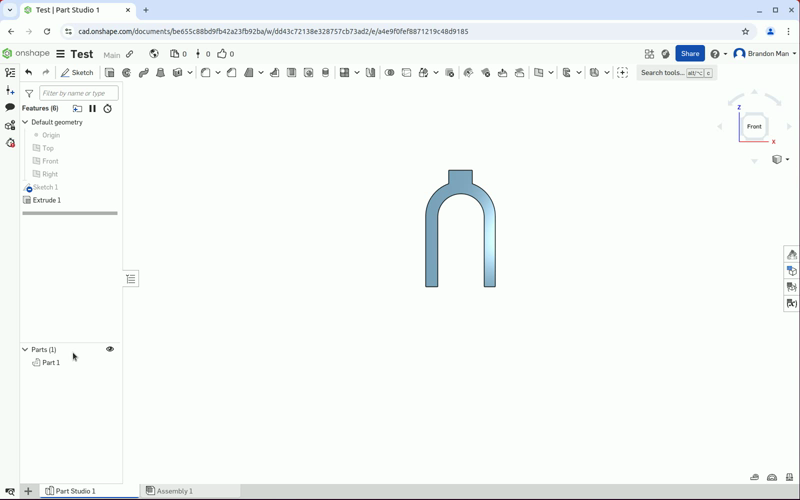
key(y)
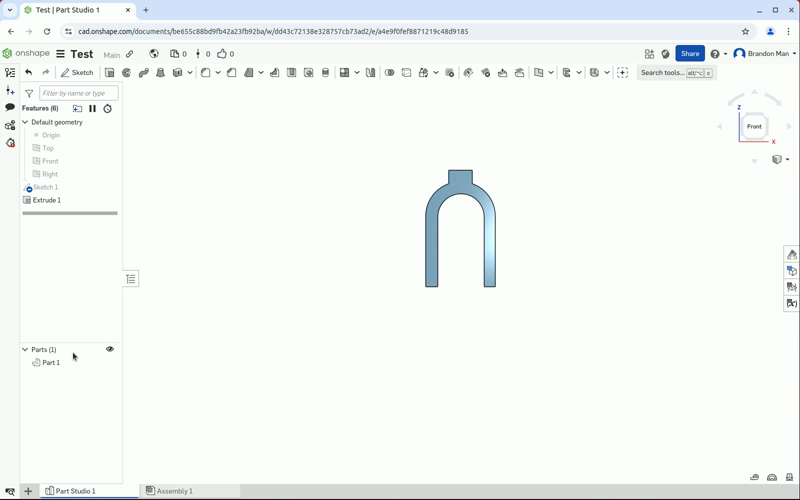
key(shift+p)
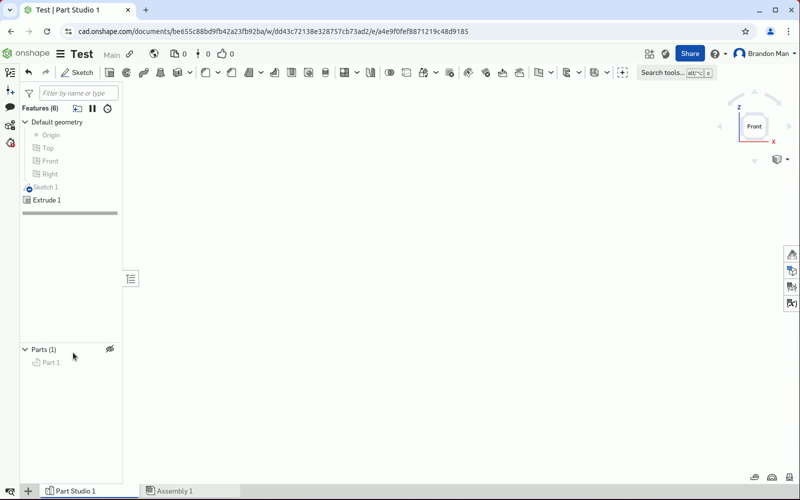
key(space)
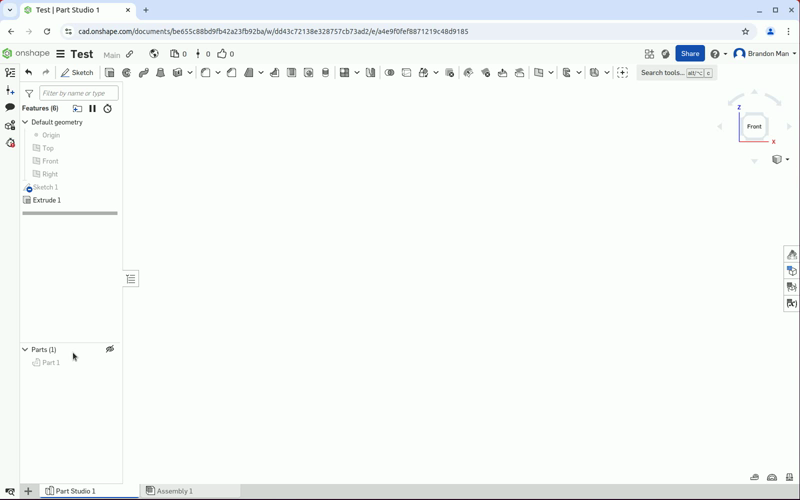
key_down(shift)
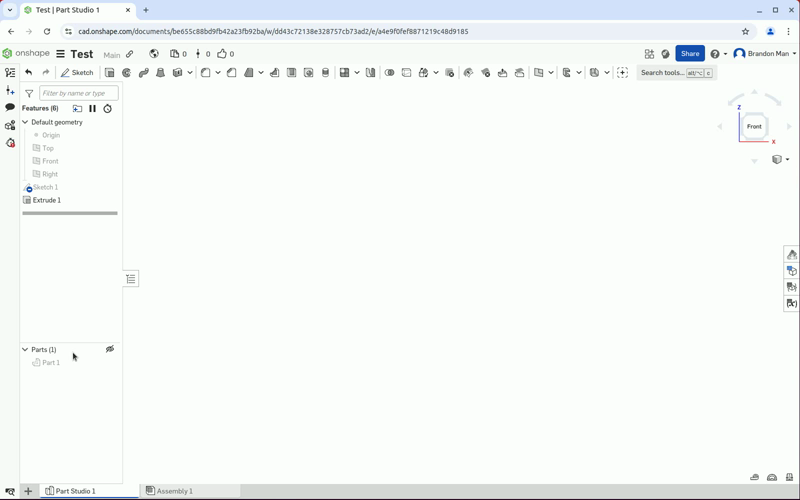
key(down)
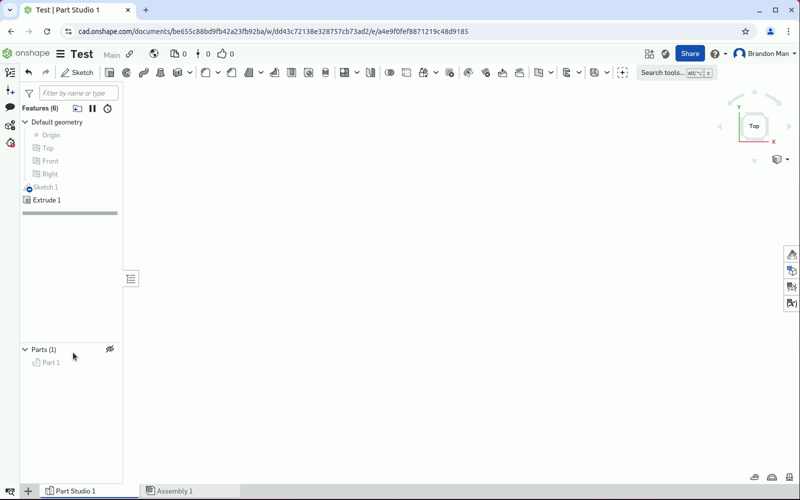
key_up(shift)
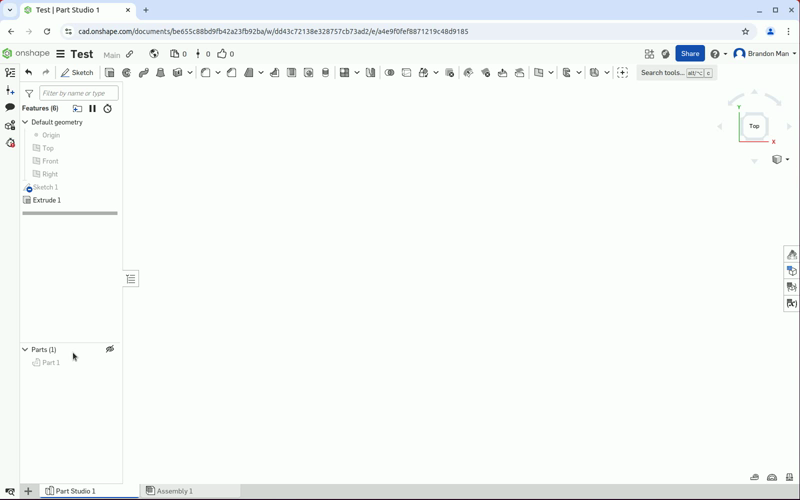
mouse_move(73, 352)
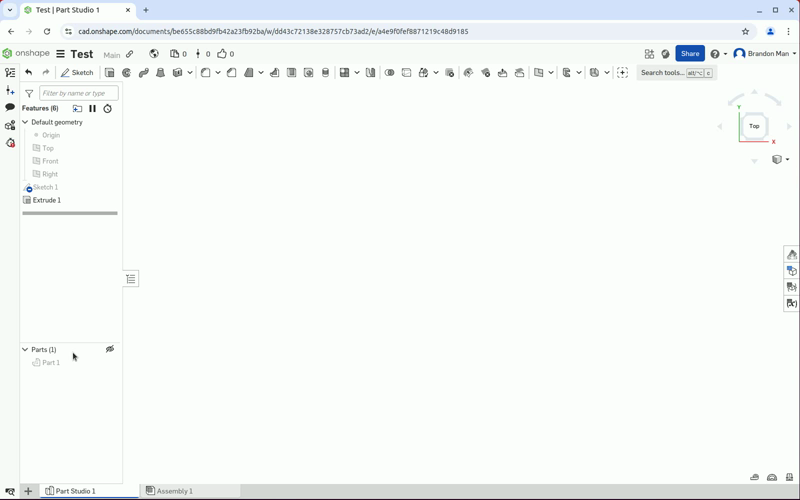
key(shift+y)
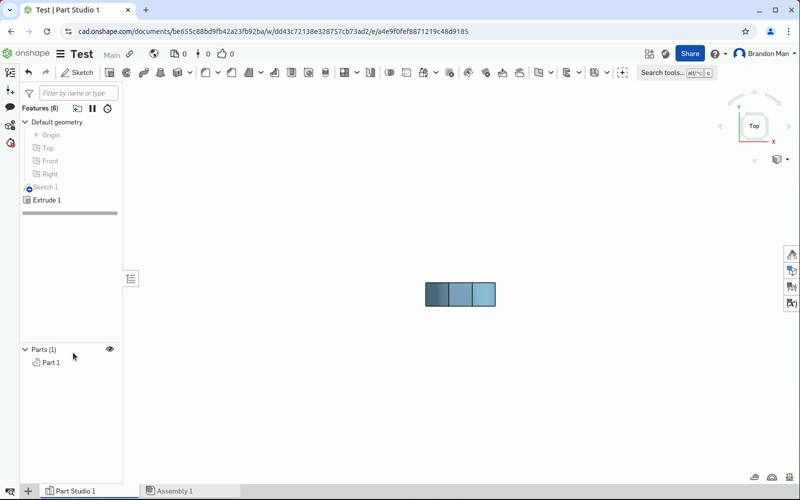
mouse_move(541, 75)
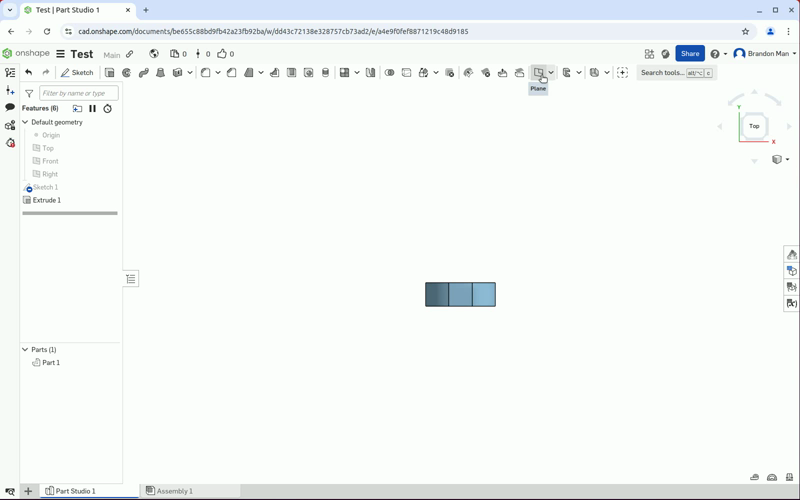
click(541, 75)
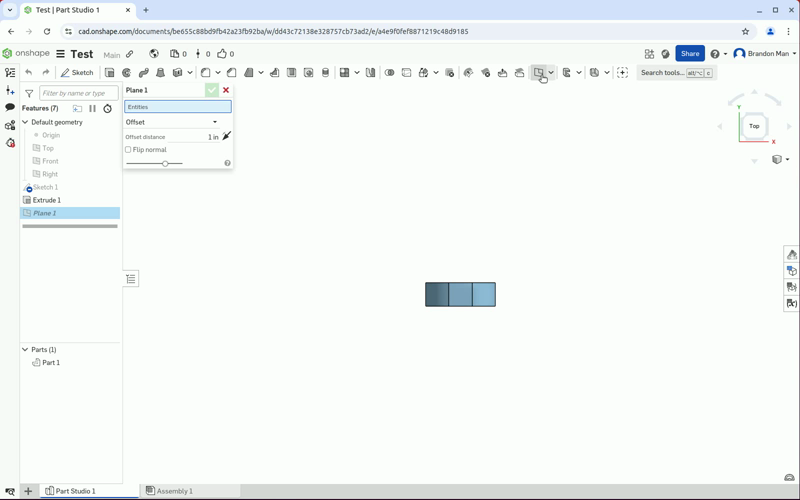
mouse_move(73, 150)
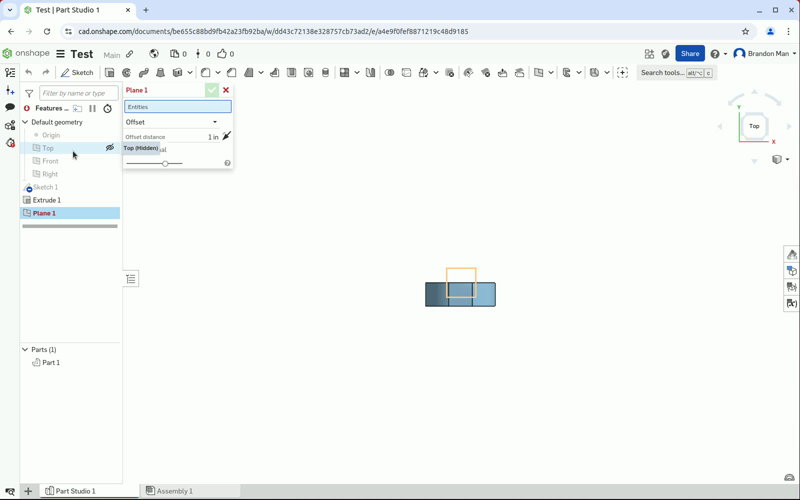
click(73, 150)
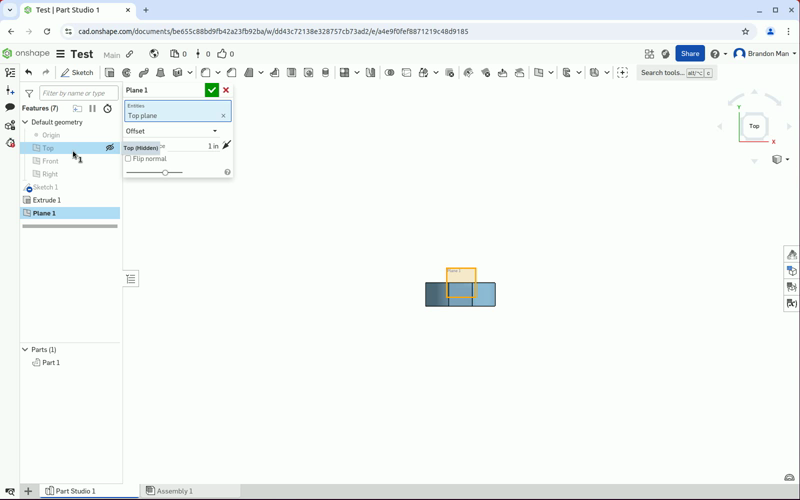
key(tab, 2)
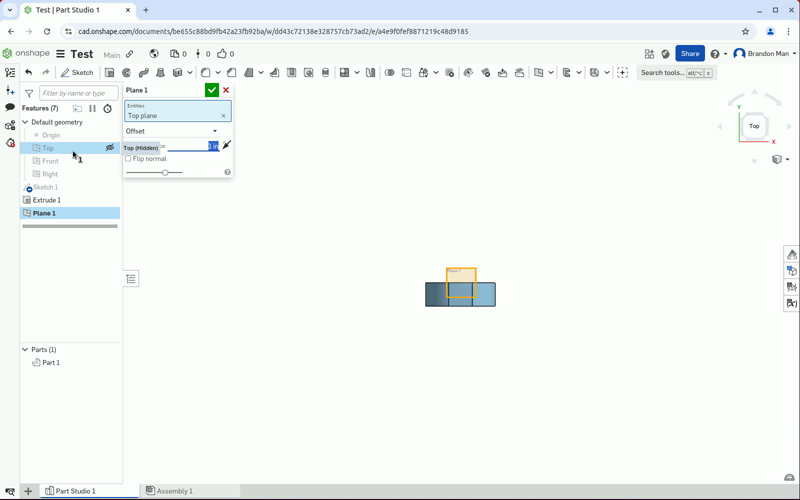
text(23.108)
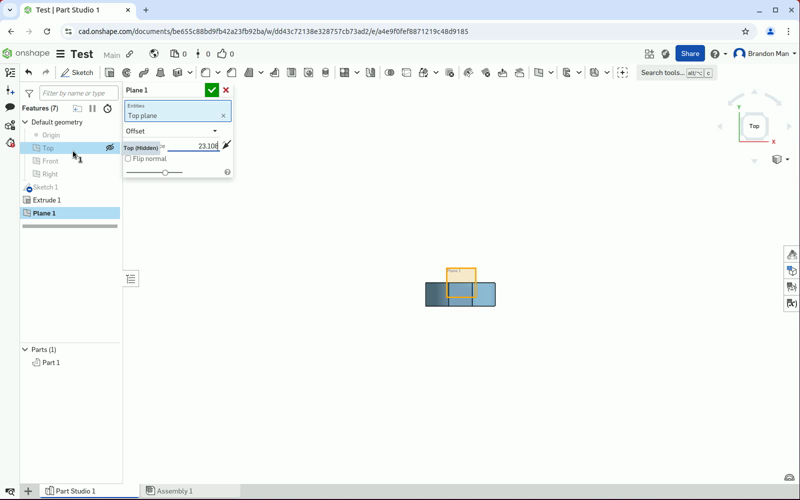
key(enter, 2)
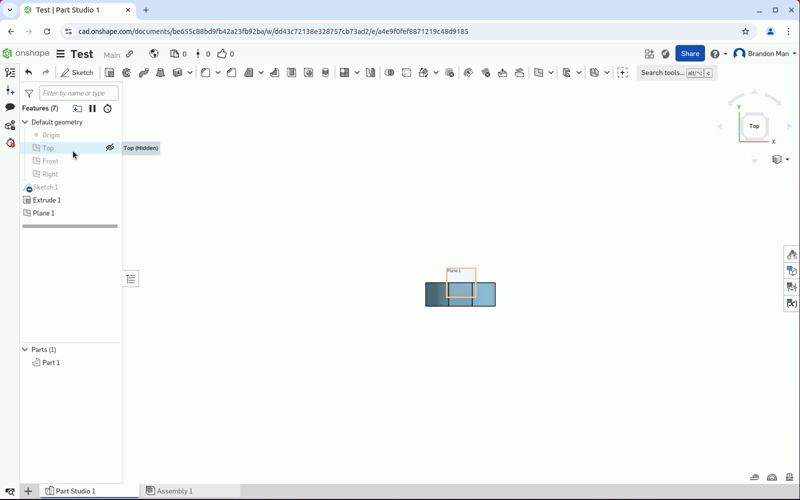
key(shift+s)
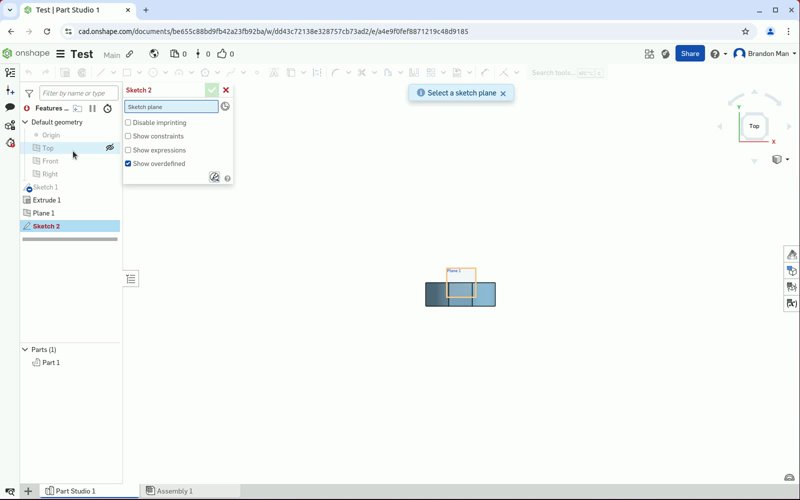
mouse_move(73, 215)
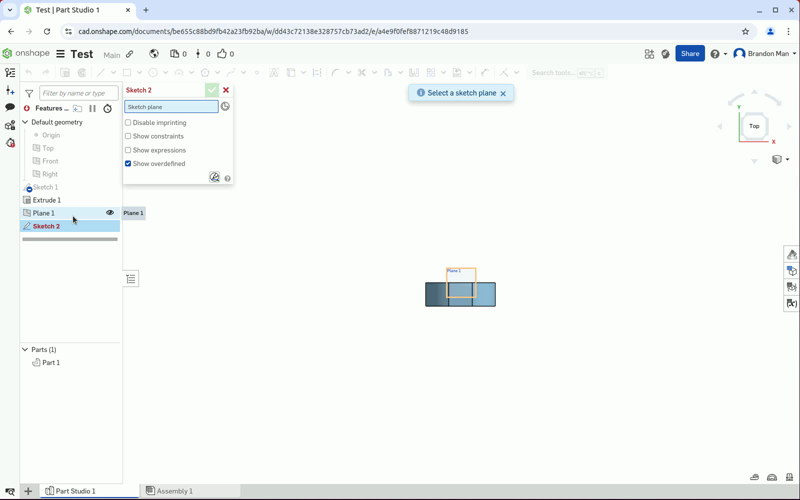
click(73, 215)
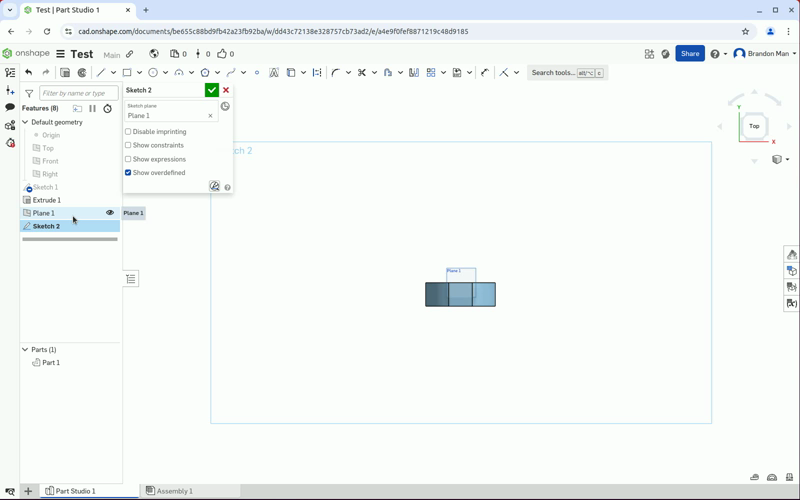
mouse_move(73, 352)
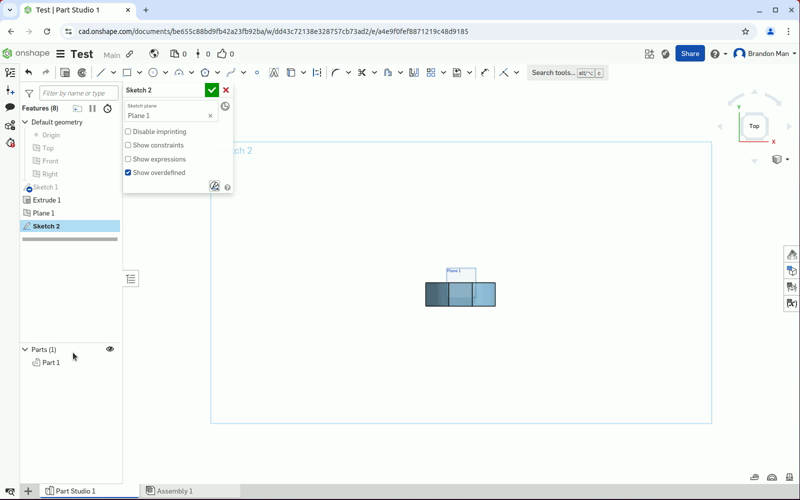
key(y)
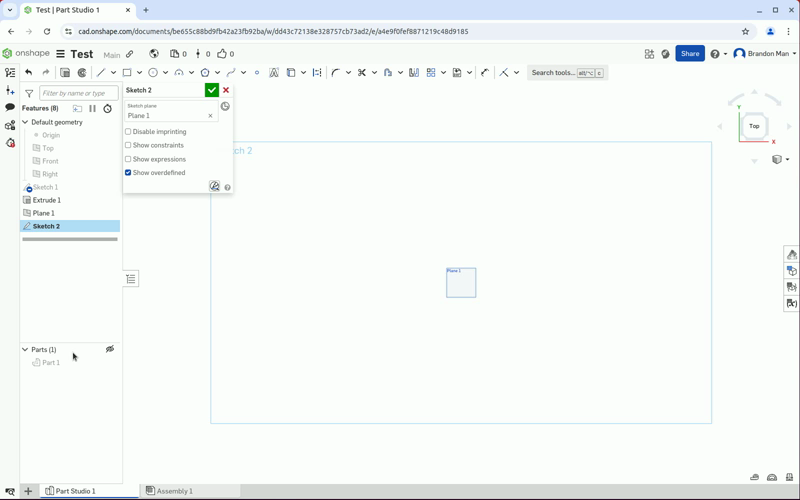
key(c)
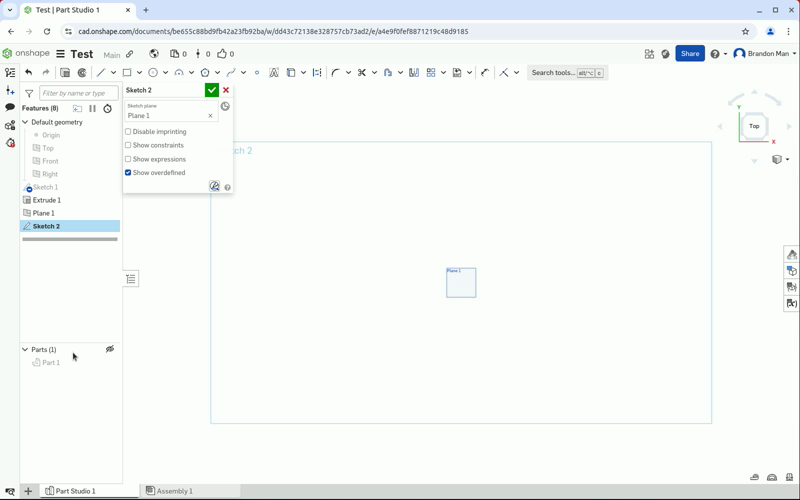
key_down(shift)
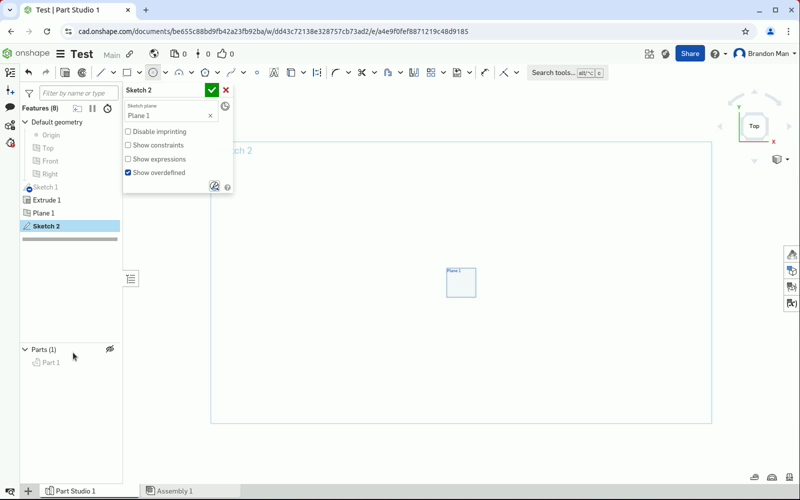
mouse_move(461, 294)
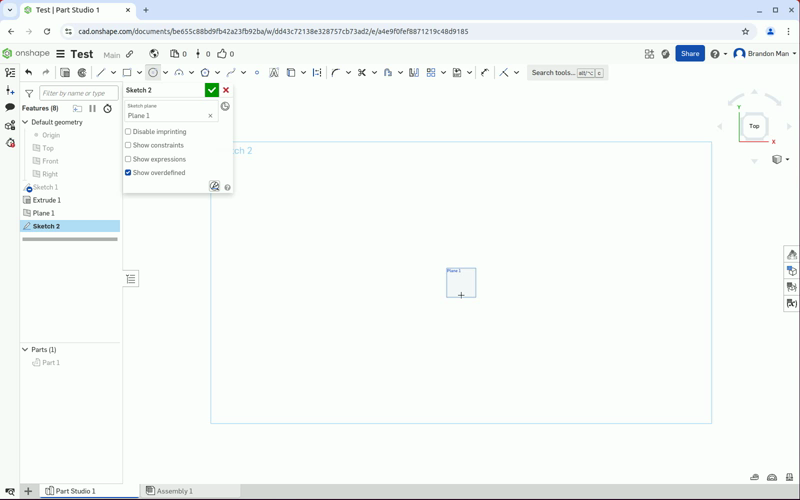
click(461, 294)
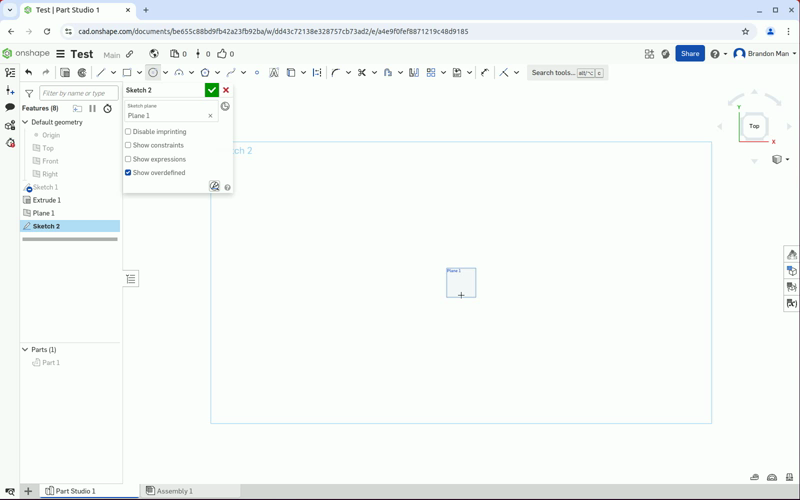
key_up(shift)
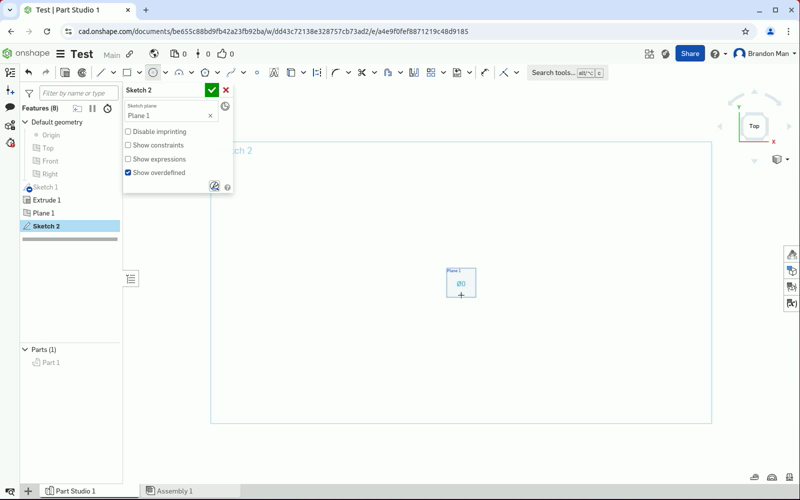
mouse_move(470, 294)
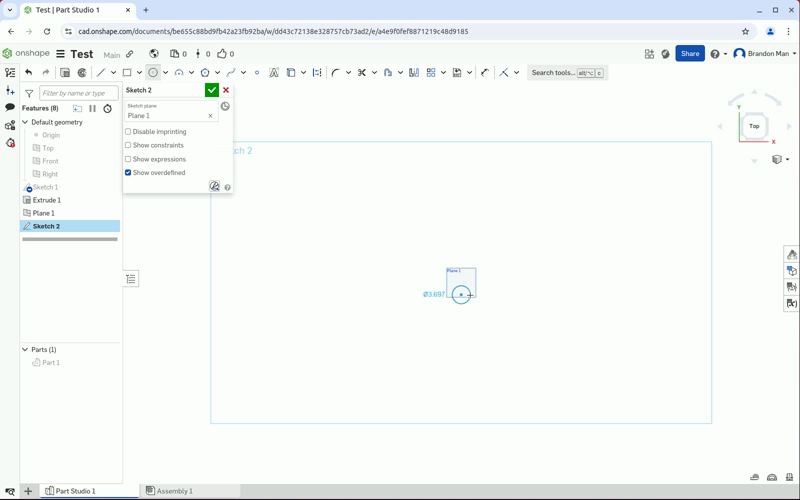
click(470, 294)
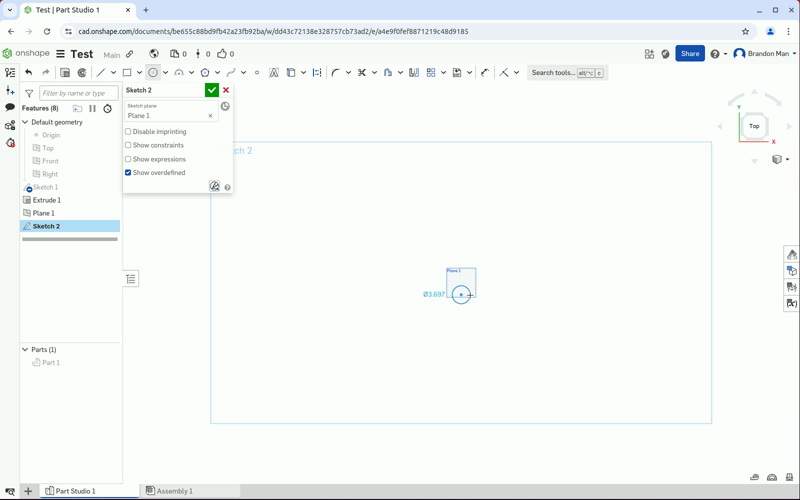
key(esc)
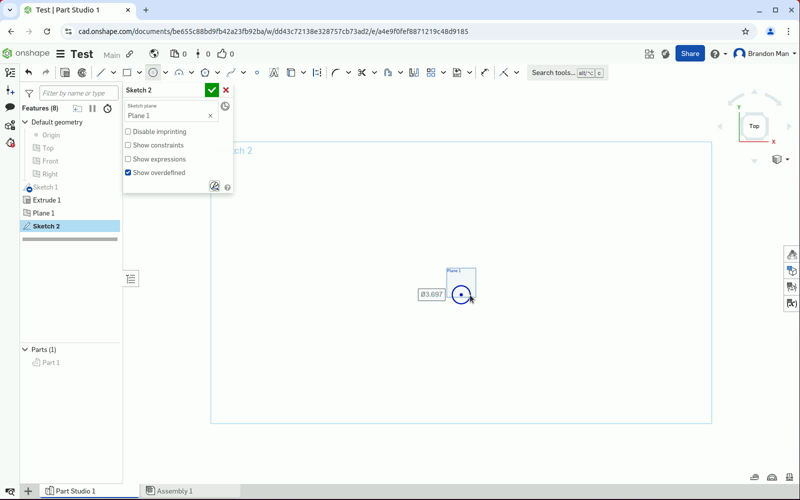
mouse_move(460, 289)
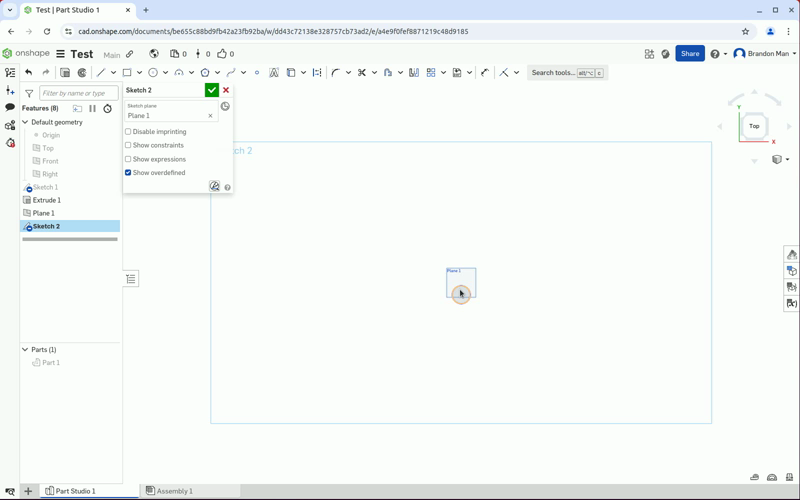
scroll(6)
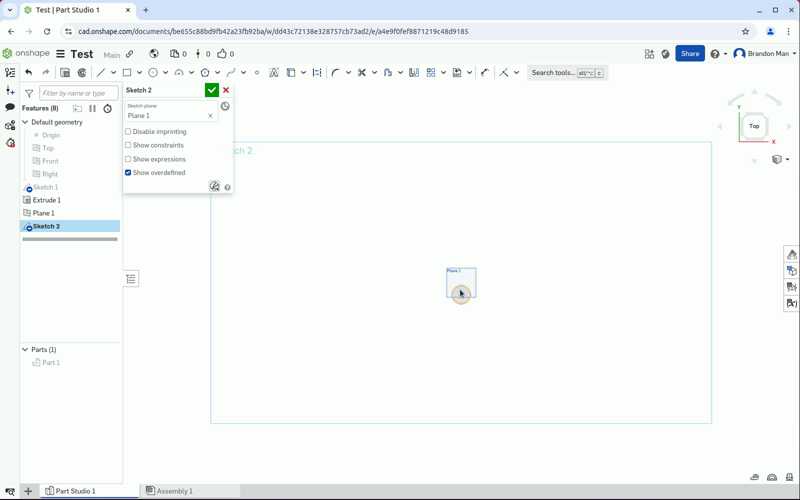
scroll(6)
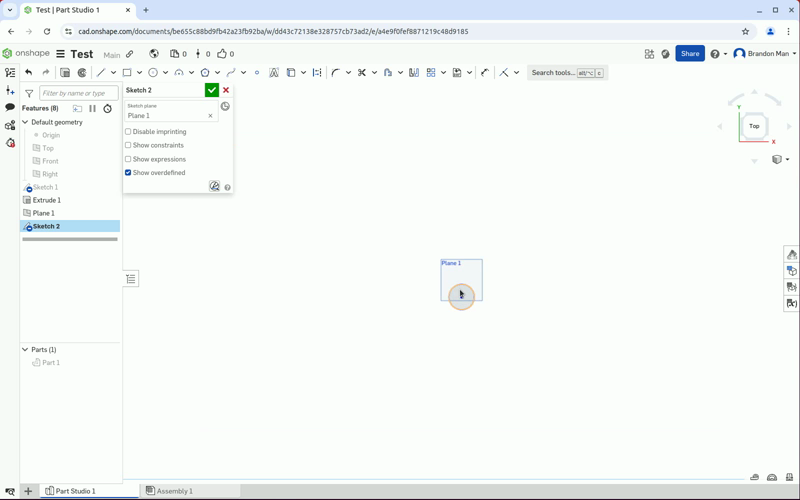
scroll(6)
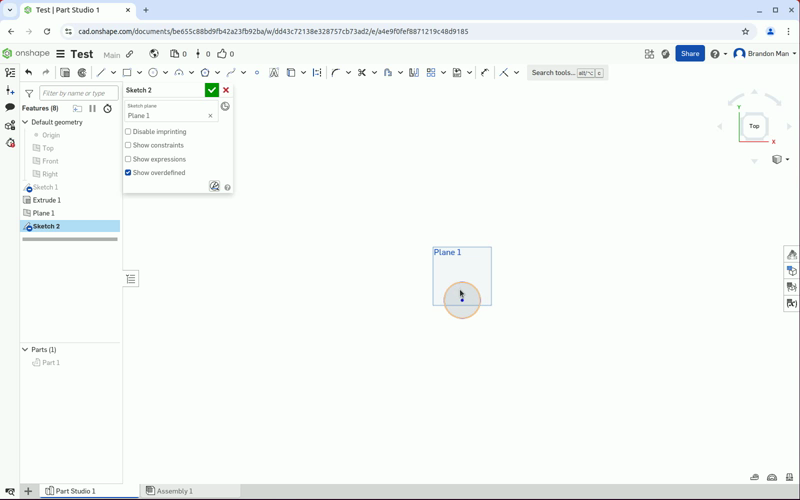
scroll(6)
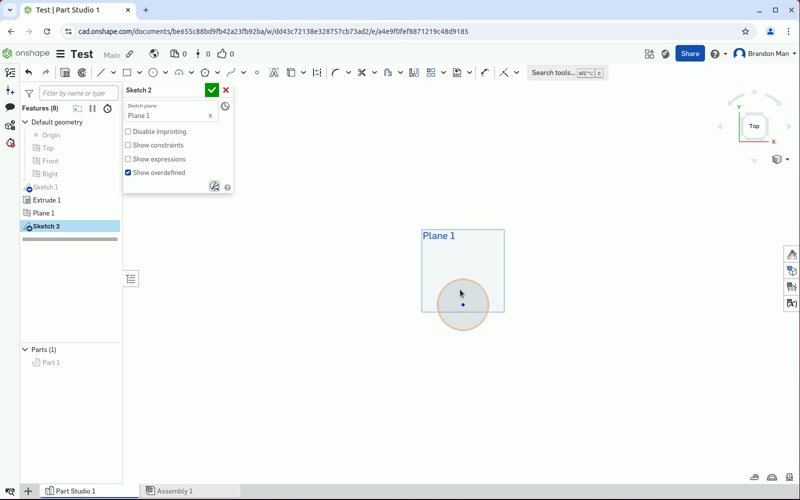
scroll(6)
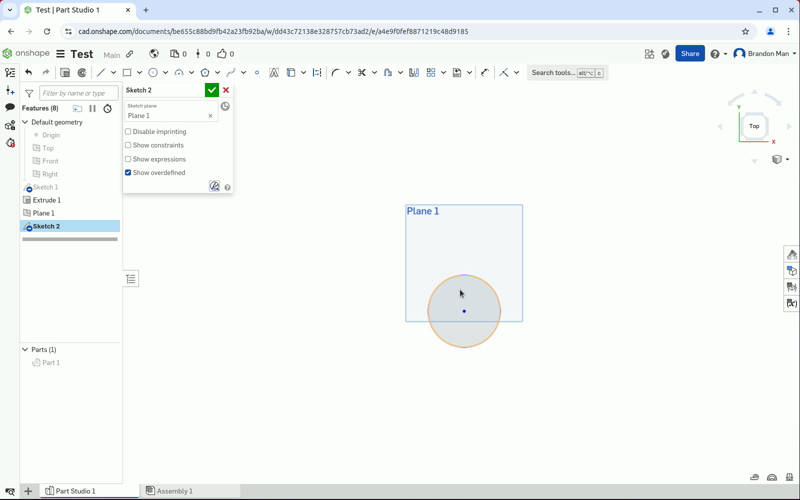
scroll(6)
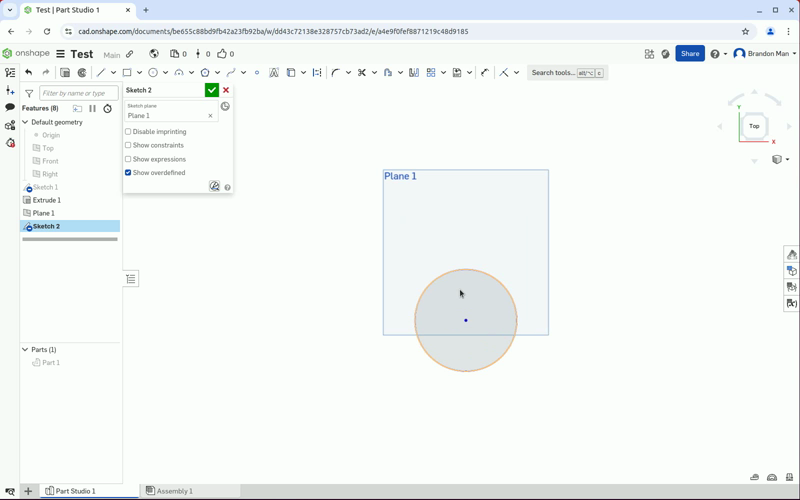
scroll(6)
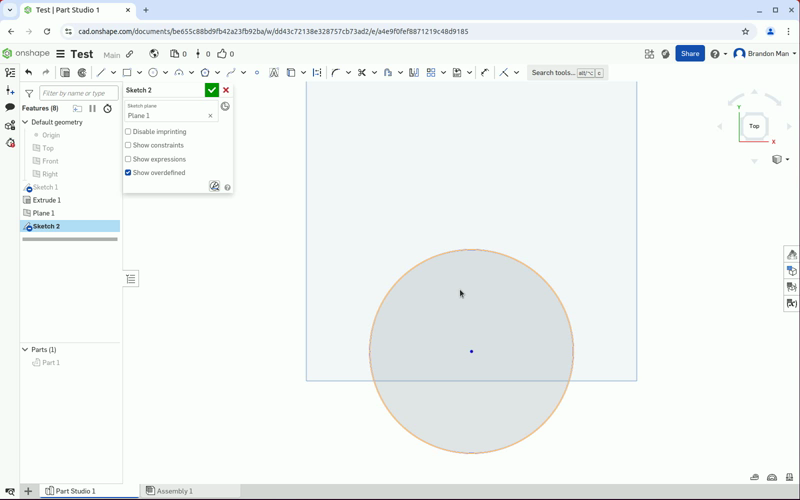
click(460, 289)
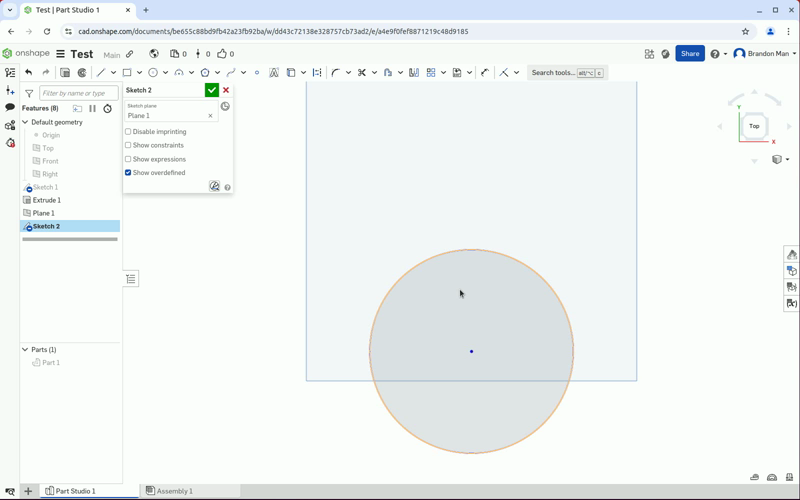
scroll(-6)
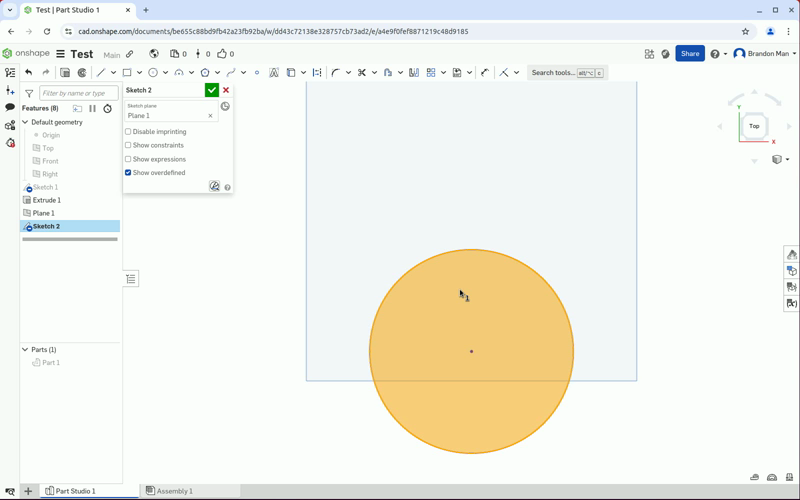
scroll(-6)
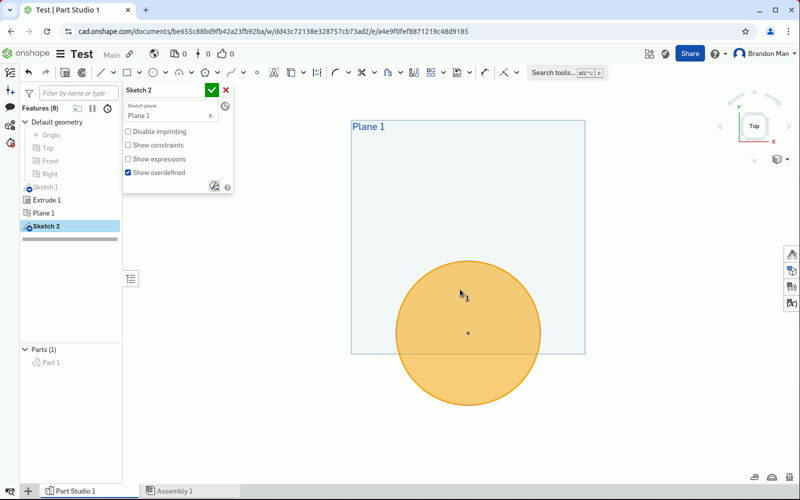
scroll(-6)
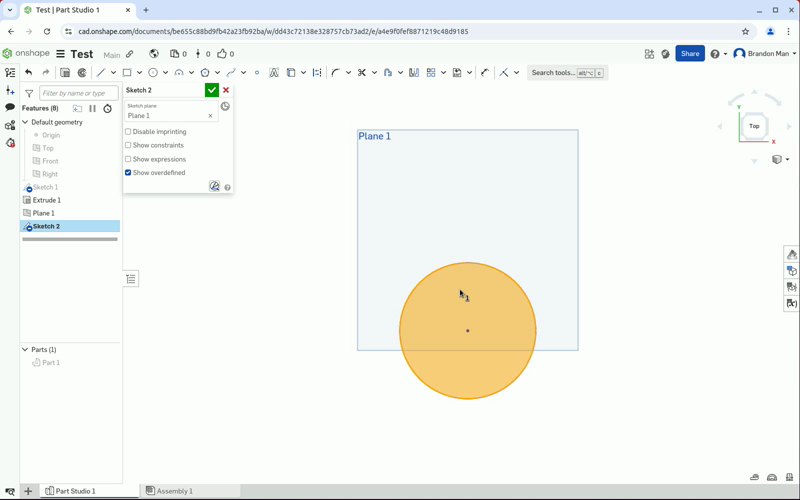
scroll(-6)
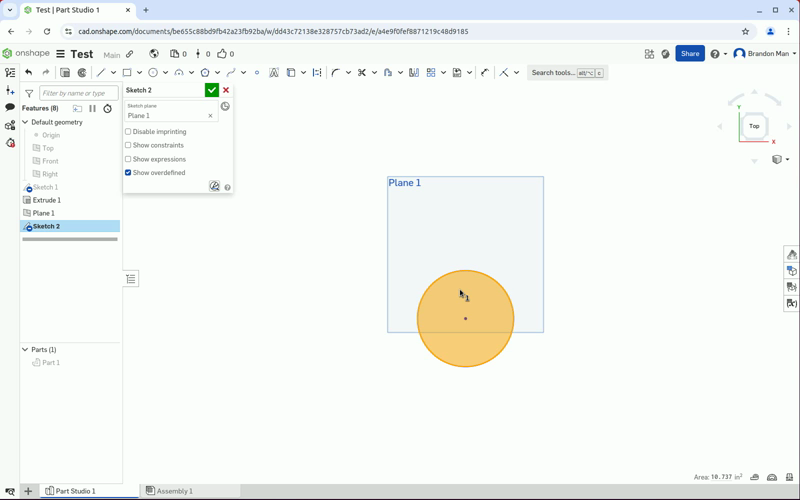
scroll(-6)
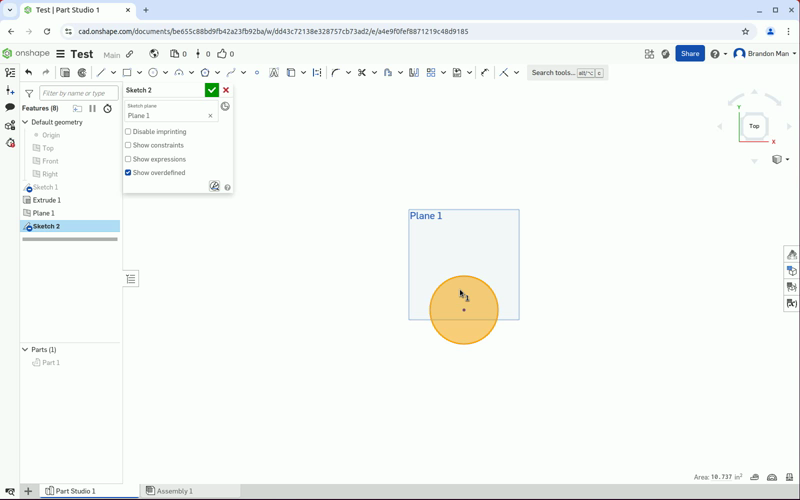
scroll(-6)
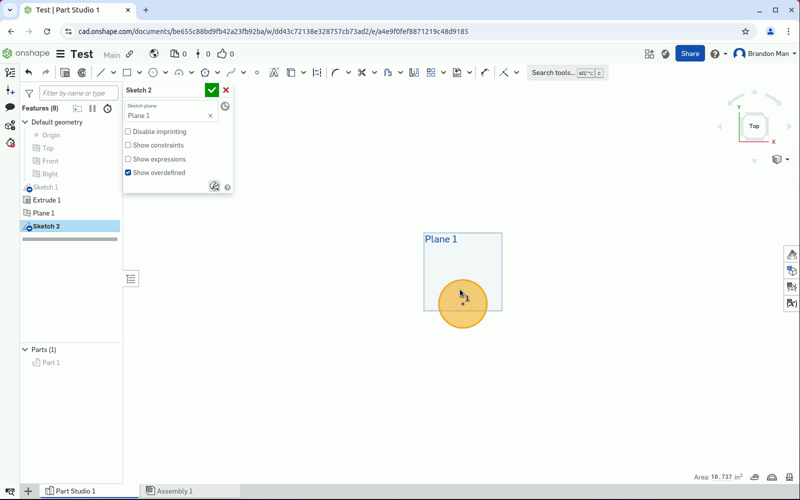
scroll(-6)
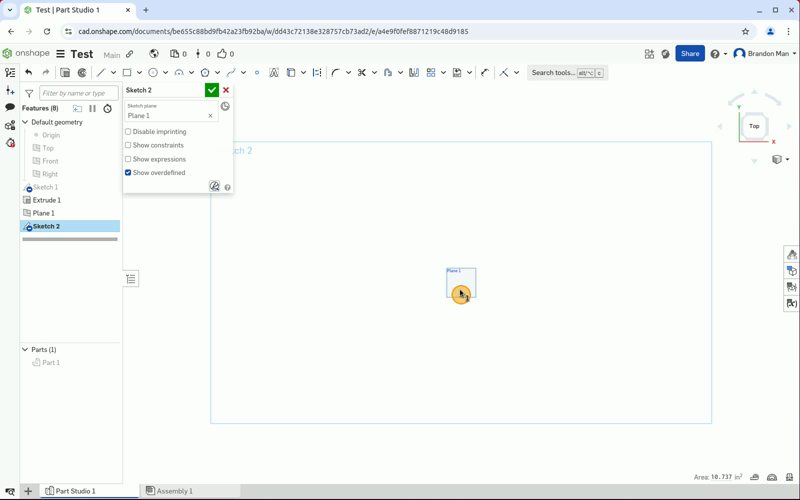
mouse_move(73, 352)
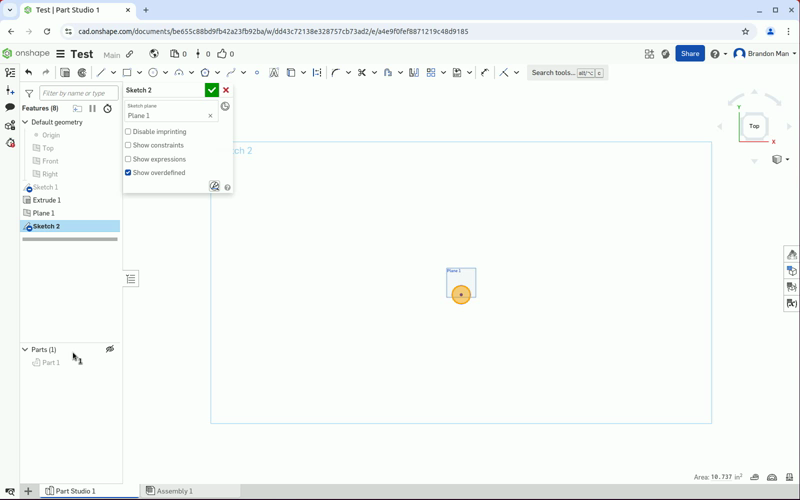
key(shift+y)
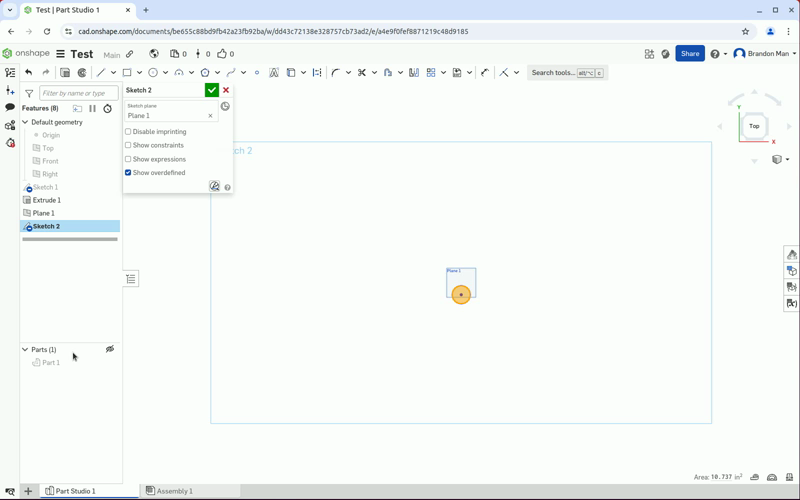
key(shift+e)
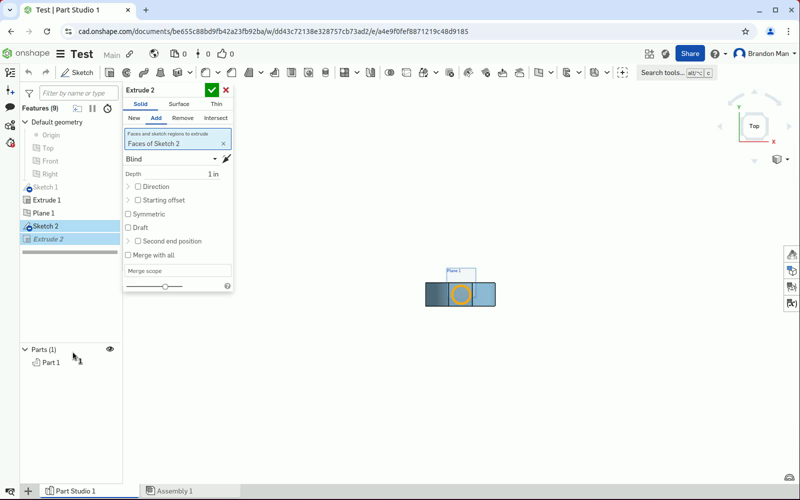
mouse_move(143, 106)
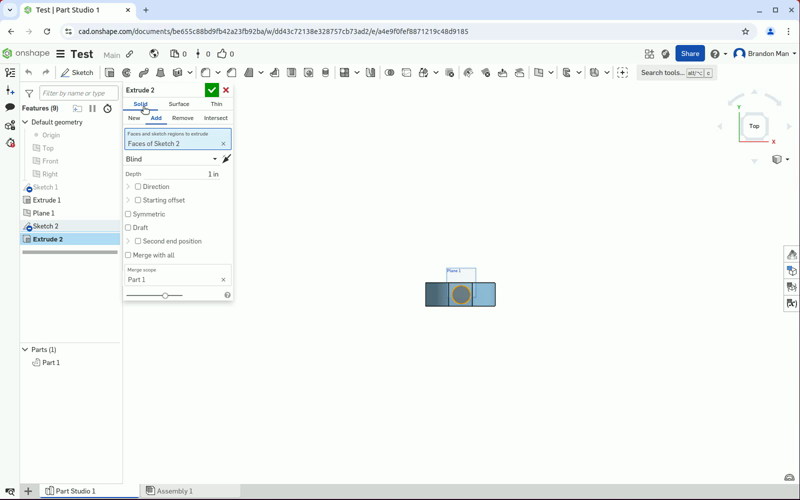
click(143, 106)
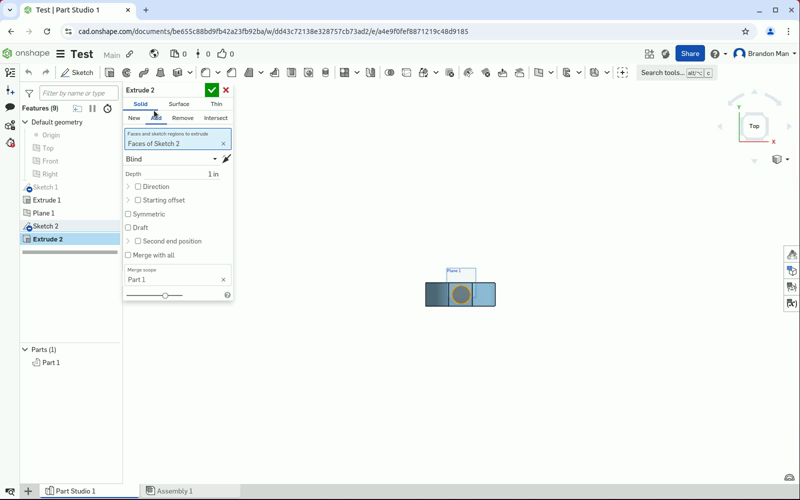
mouse_move(186, 120)
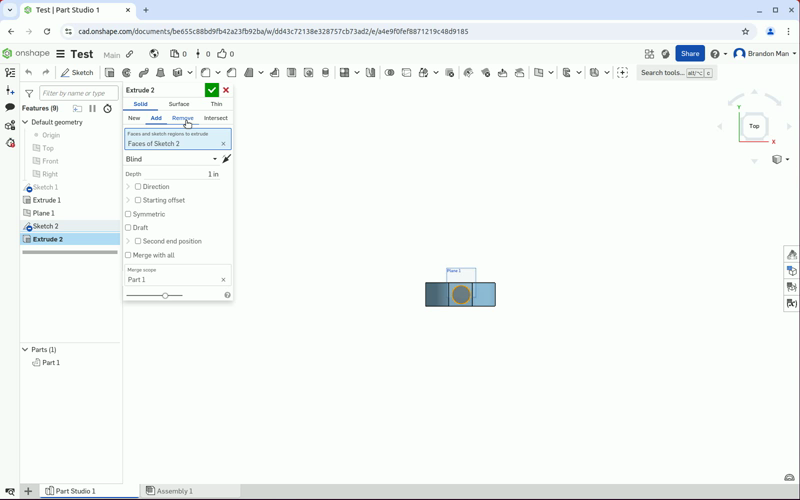
click(186, 120)
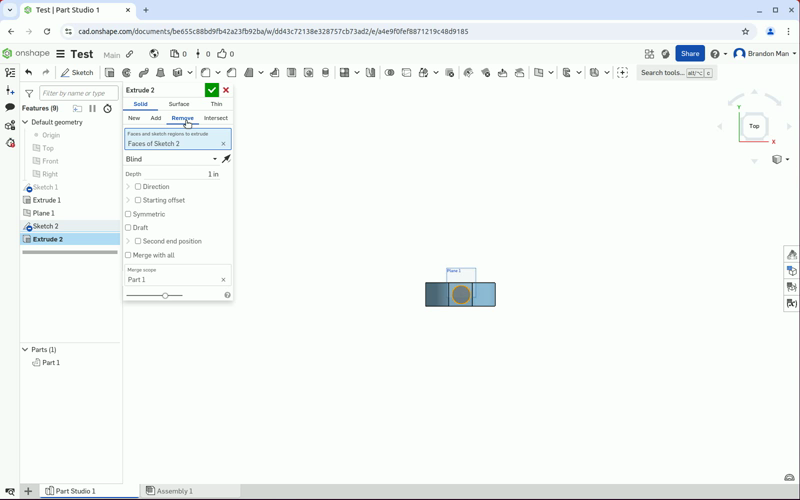
key(tab, 4)
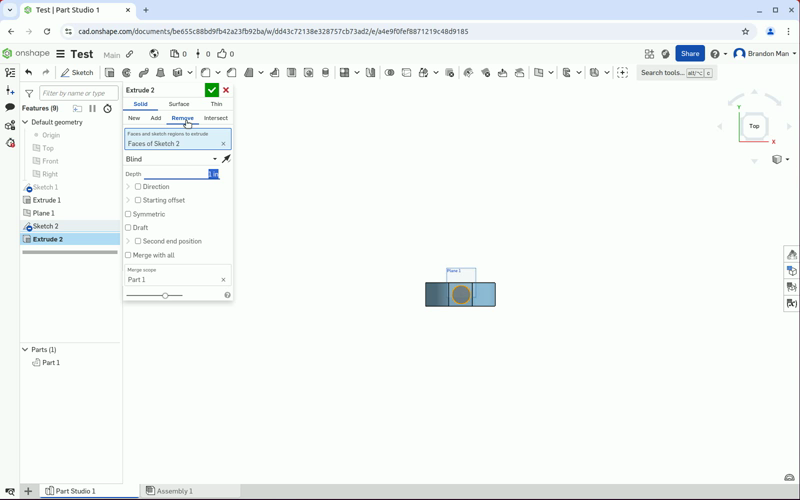
text(18.294)
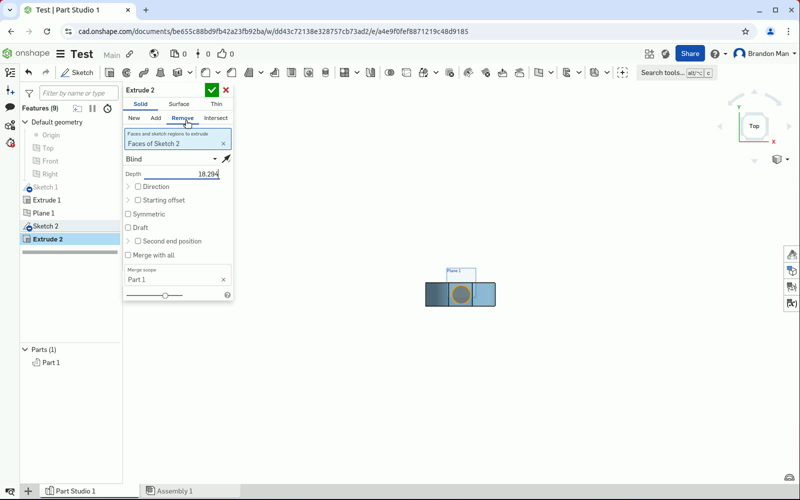
key(tab, 6)
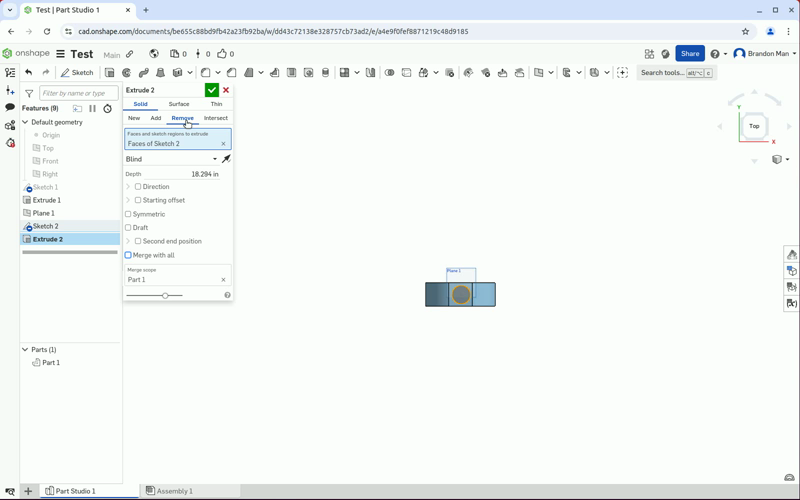
key(space)
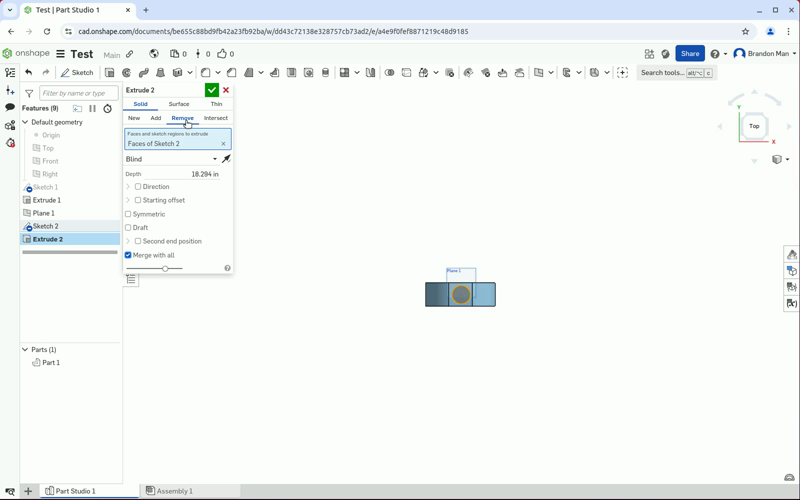
key(enter)
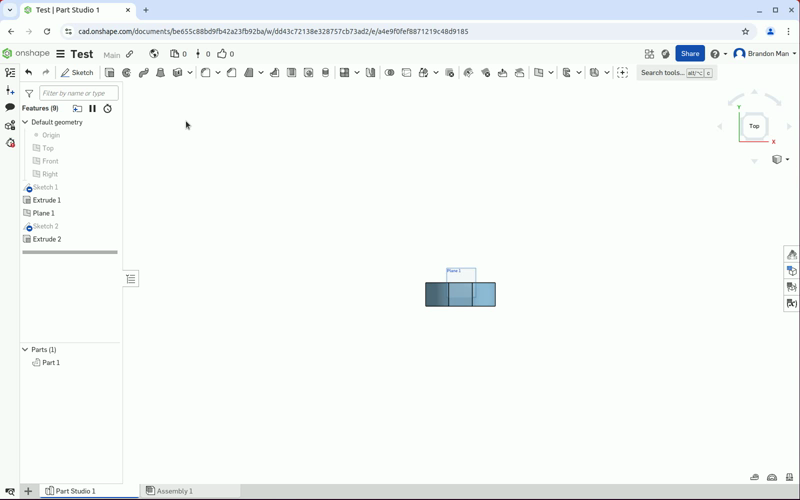
key(shift+h)
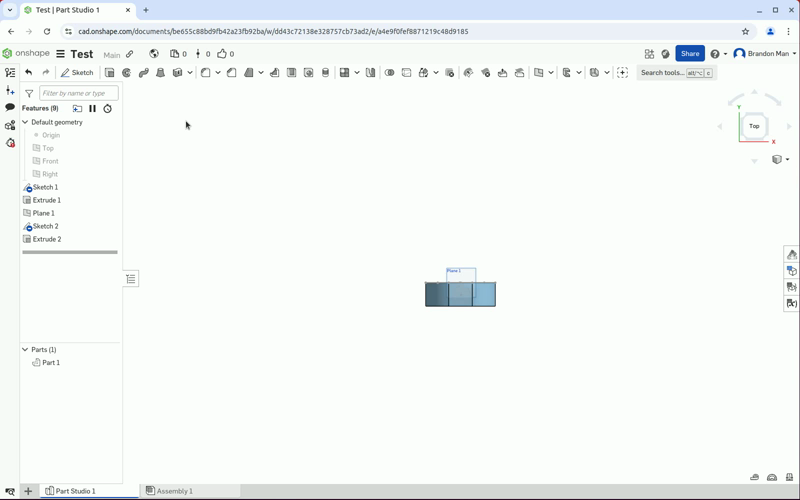
key(shift+h)
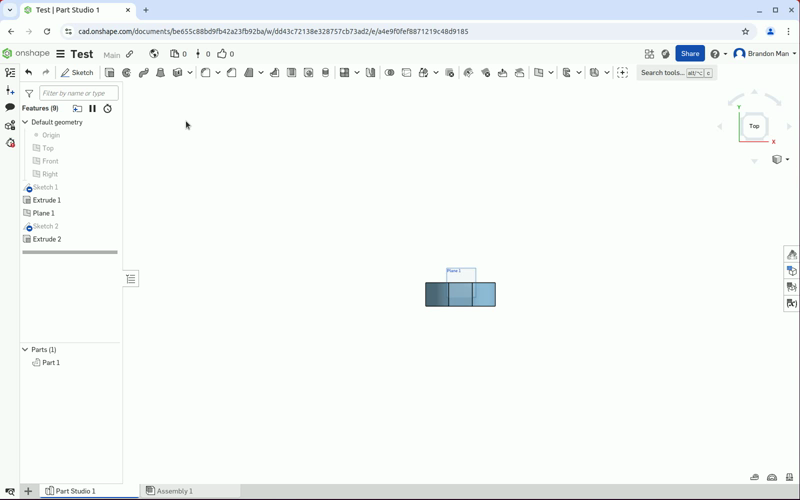
mouse_move(73, 189)
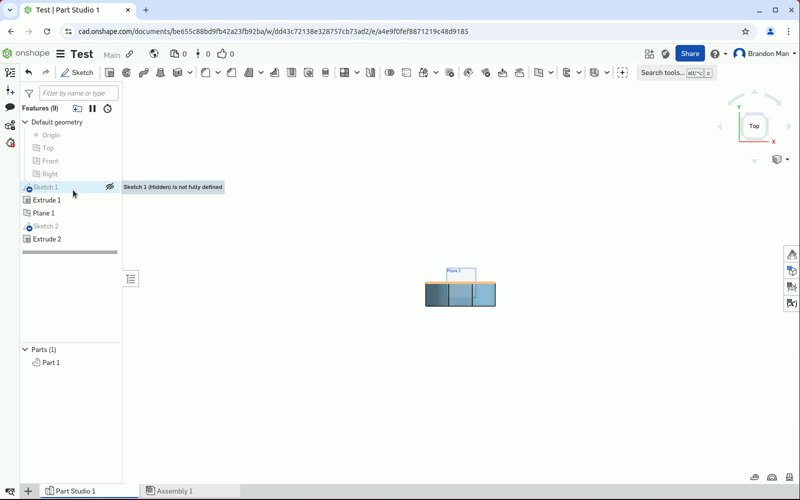
click(73, 189)
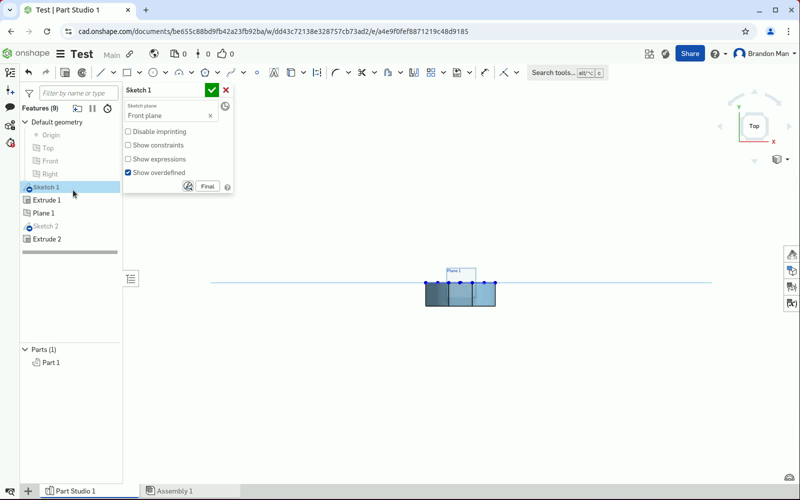
mouse_move(229, 92)
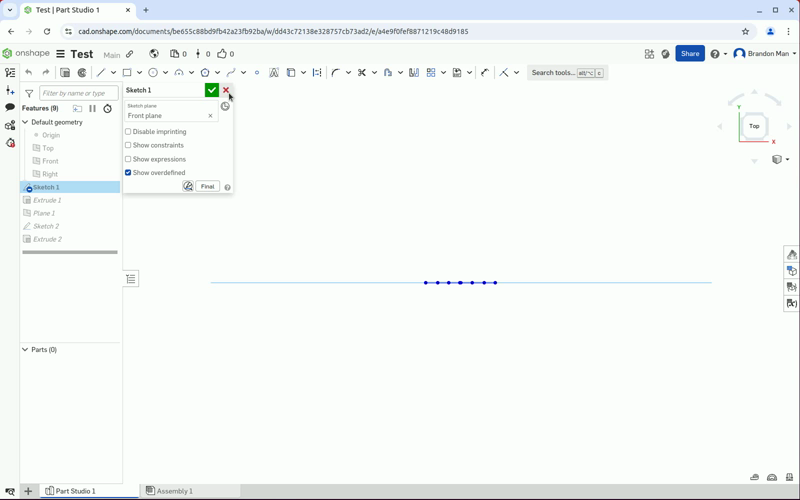
click(229, 92)
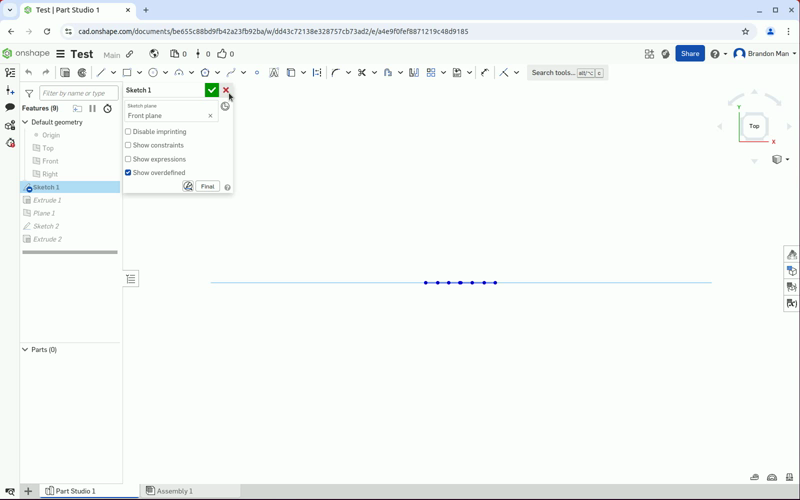
key(shift+s)
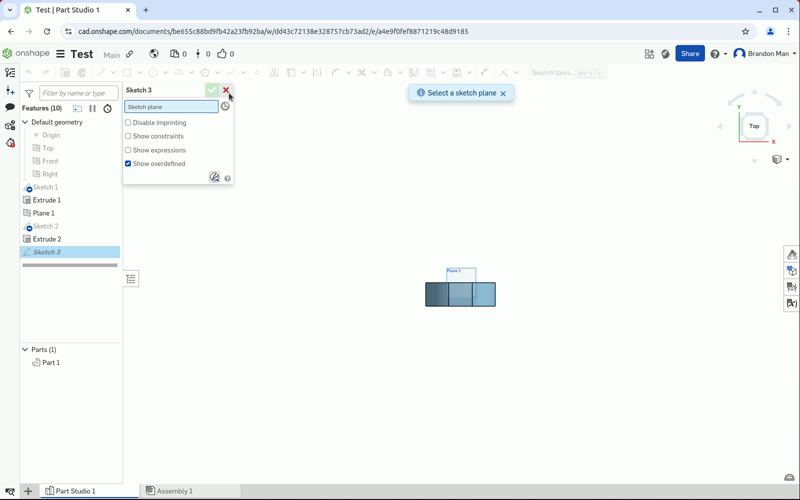
mouse_move(73, 150)
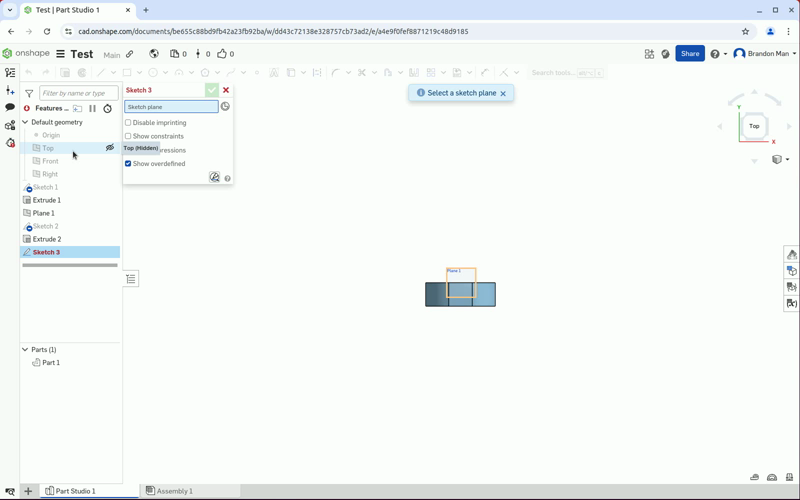
click(73, 150)
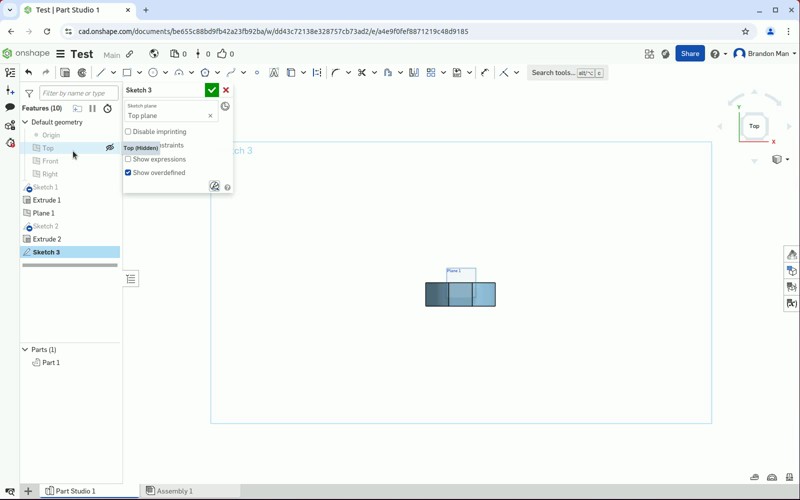
mouse_move(73, 352)
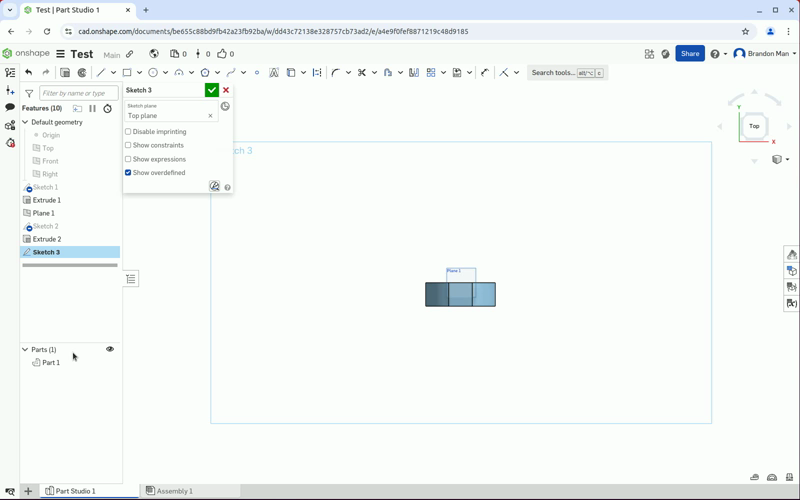
key(y)
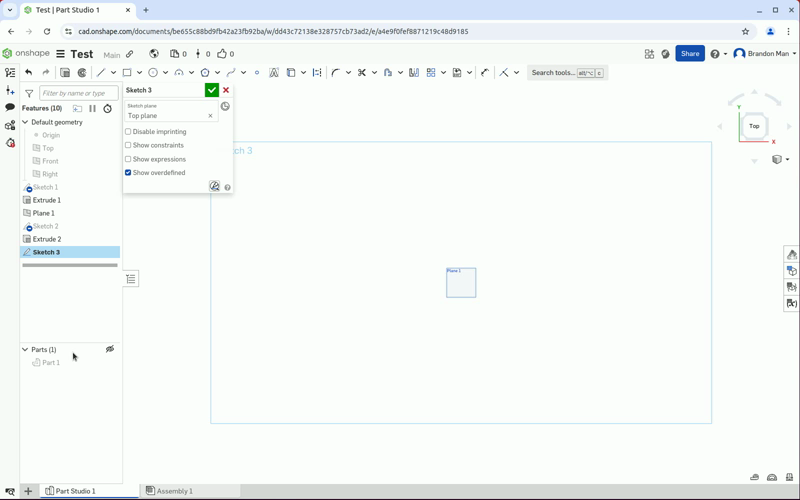
key(a)
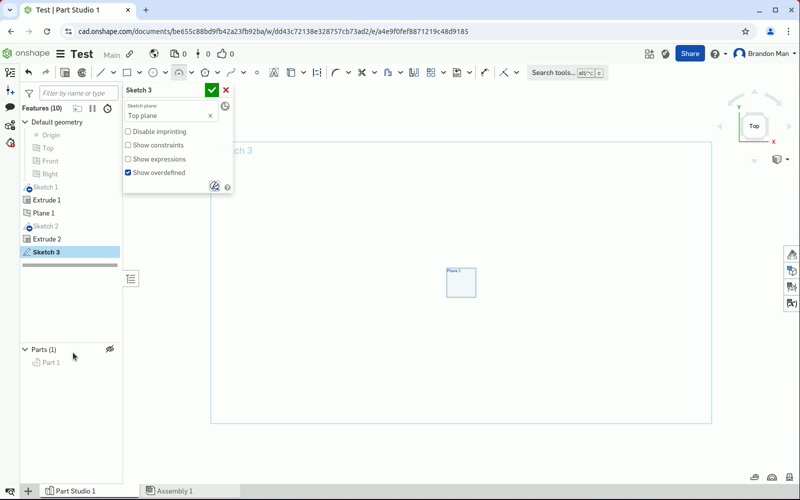
key_down(shift)
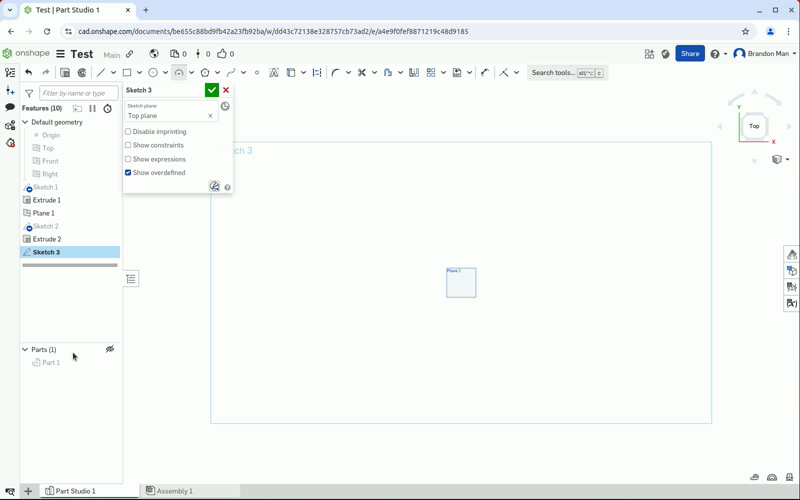
mouse_move(460, 286)
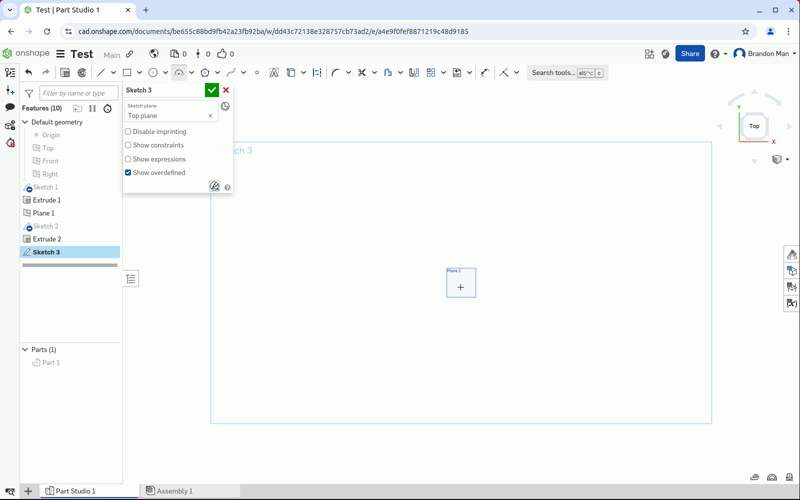
click(460, 286)
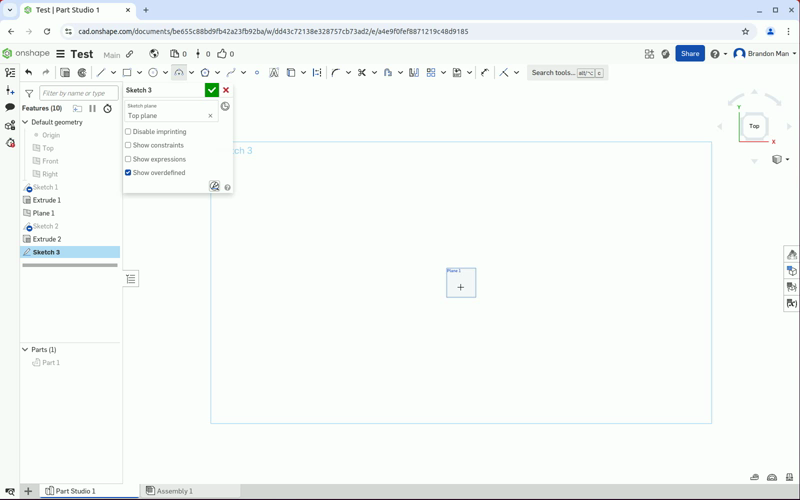
key_up(shift)
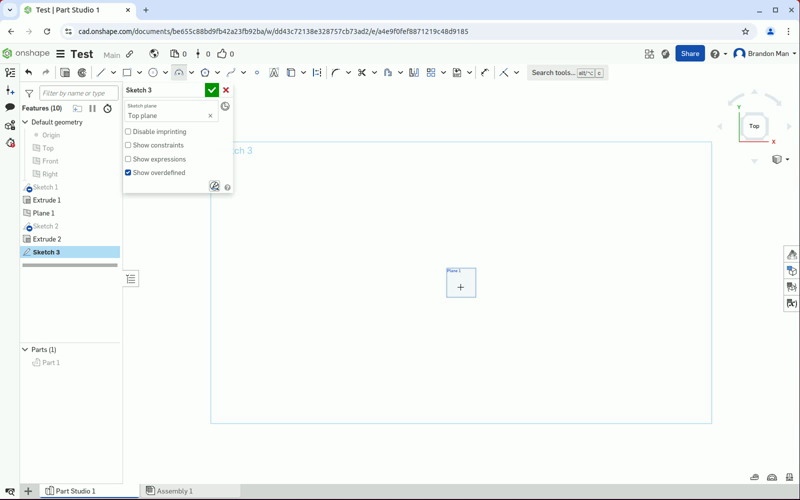
key_down(shift)
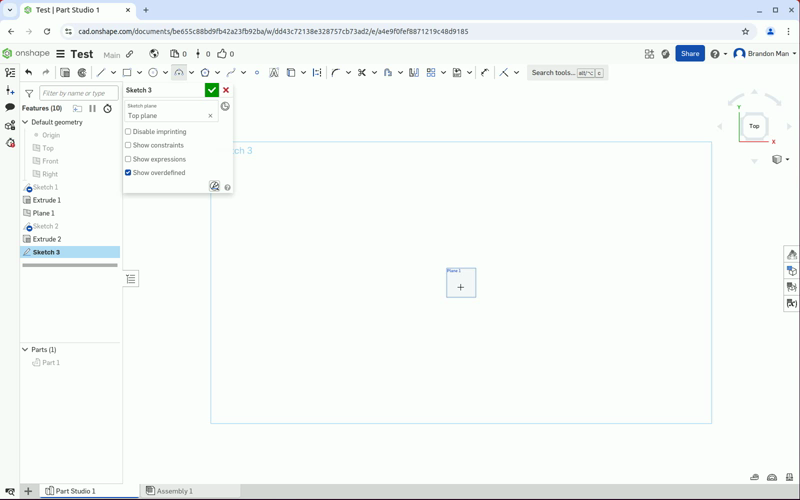
mouse_move(470, 295)
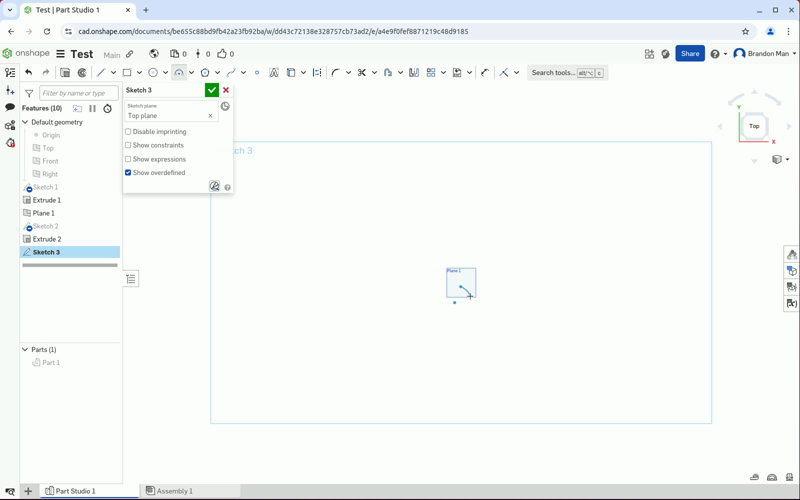
click(470, 295)
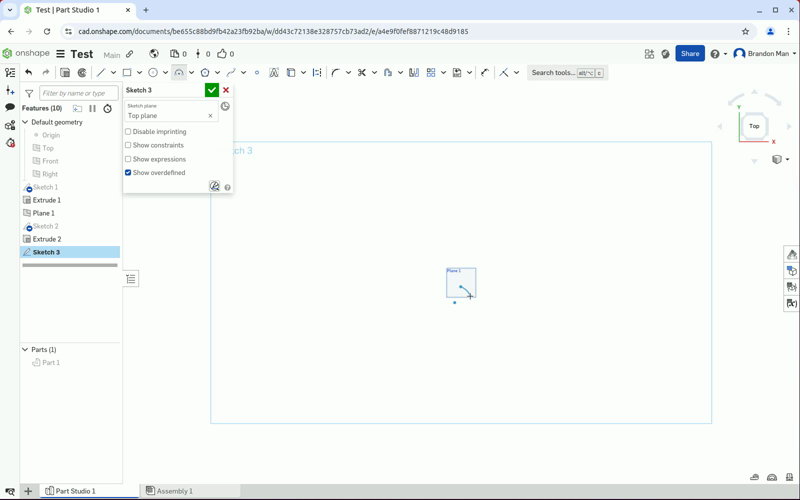
mouse_move(467, 289)
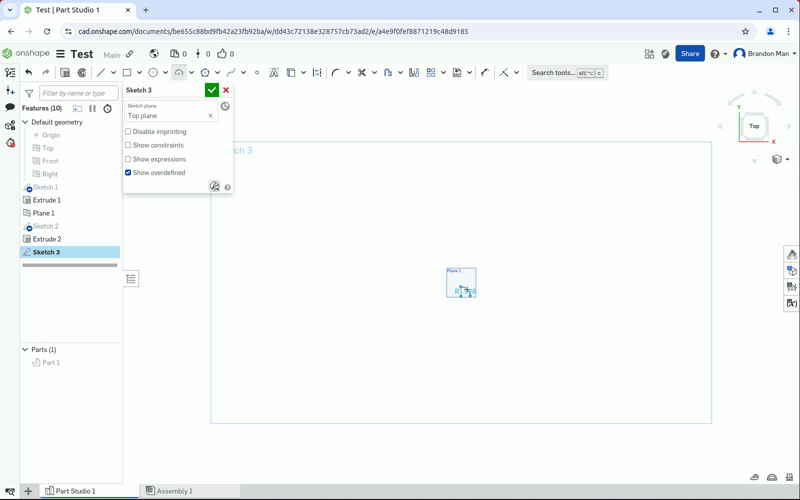
click(467, 289)
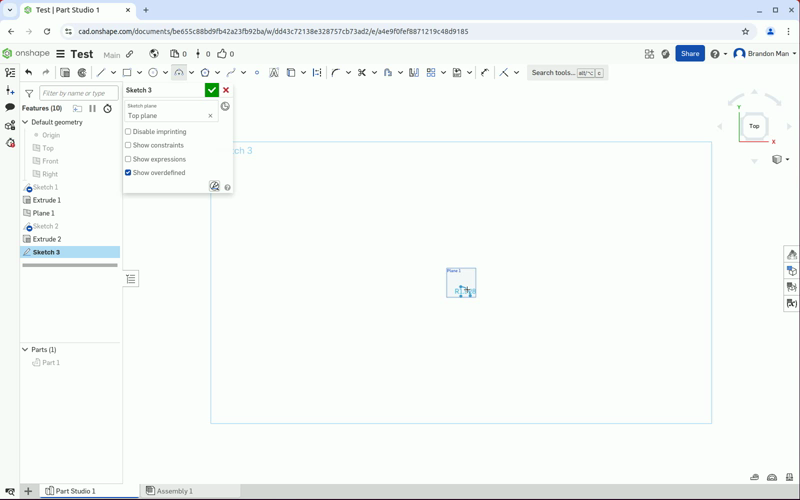
key_up(shift)
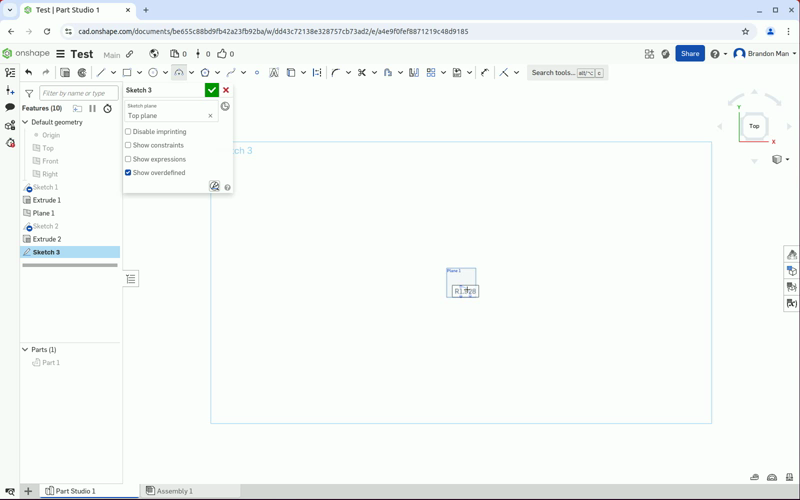
key(esc)
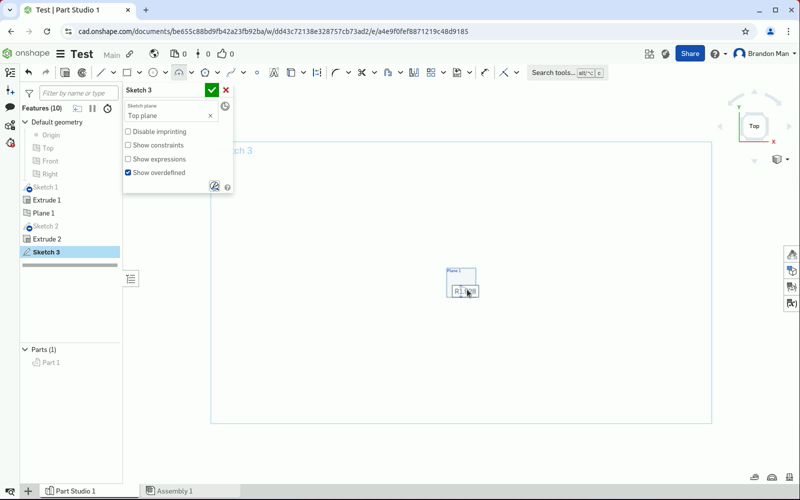
key(l)
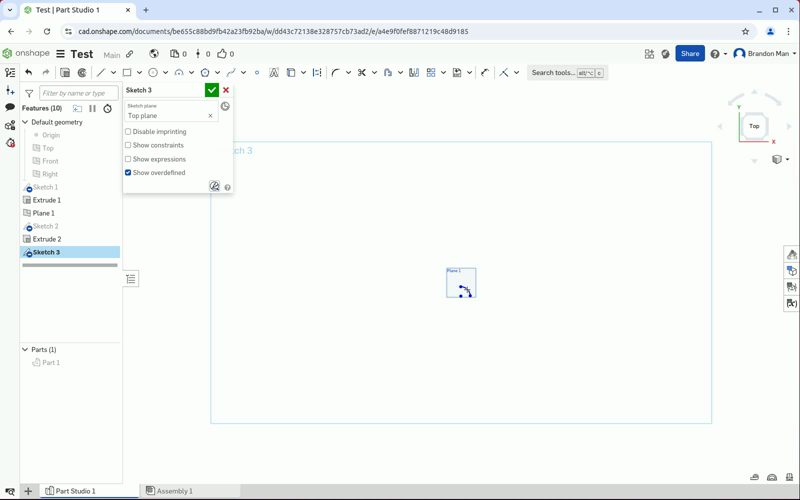
mouse_move(470, 295)
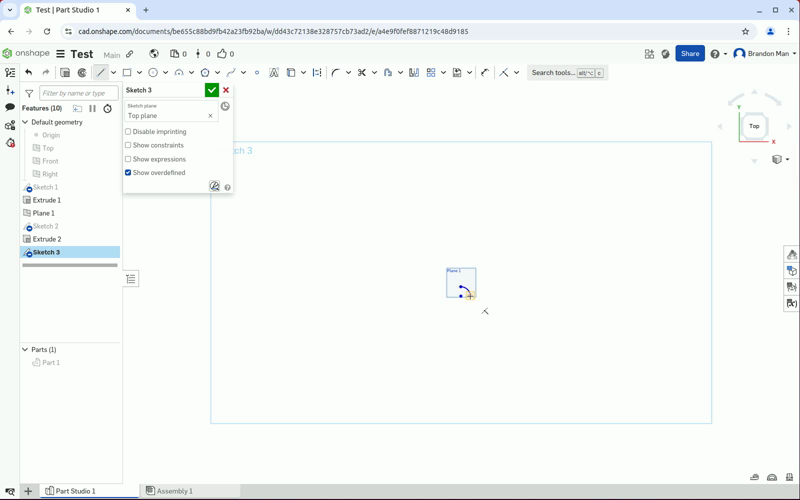
click(470, 295)
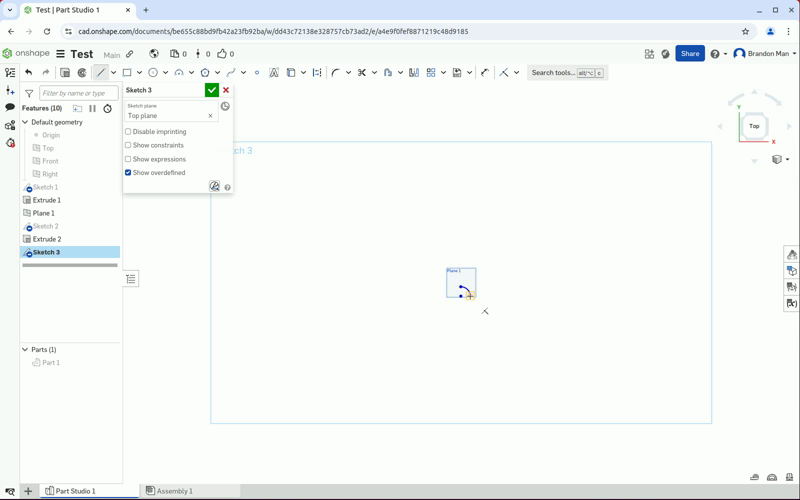
key_down(shift)
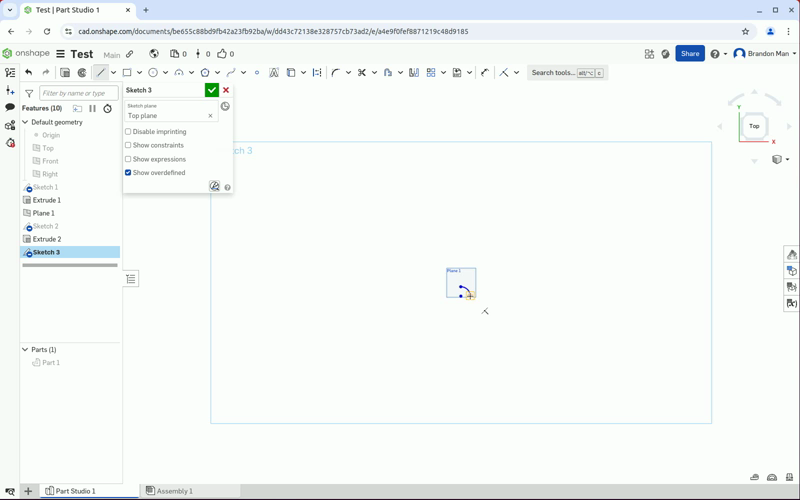
mouse_move(500, 295)
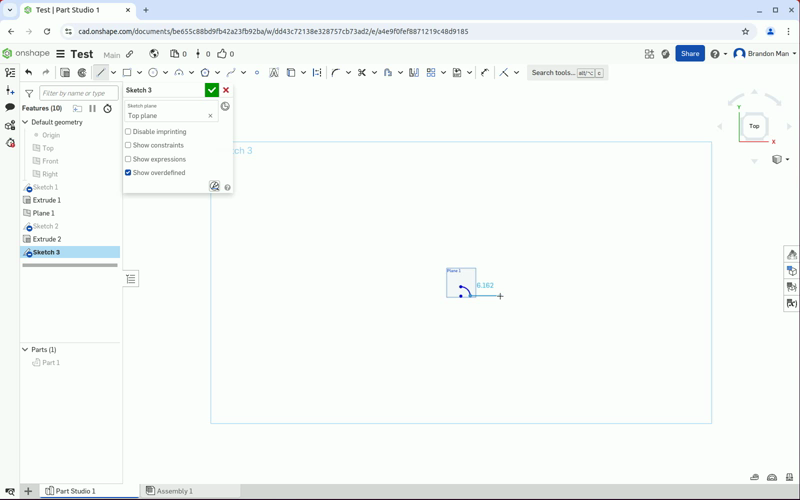
mouse_move(470, 286)
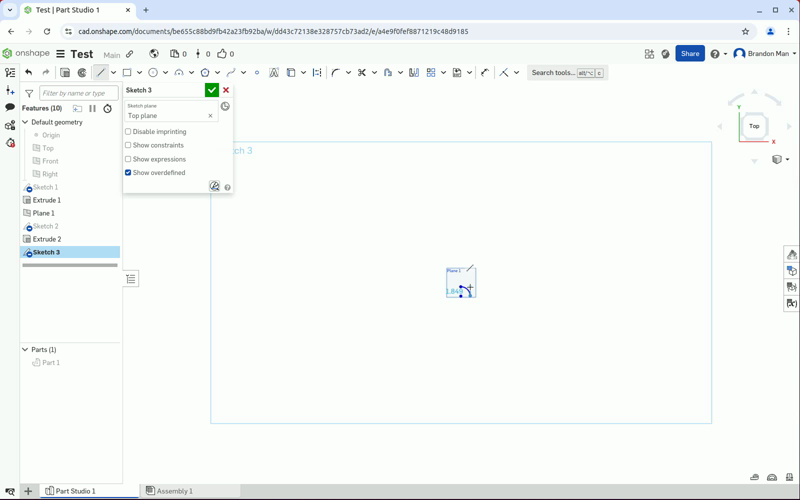
scroll(6)
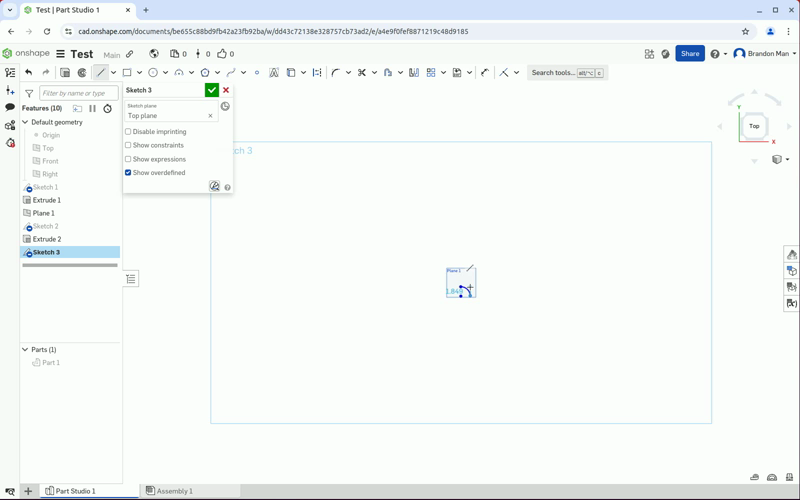
scroll(6)
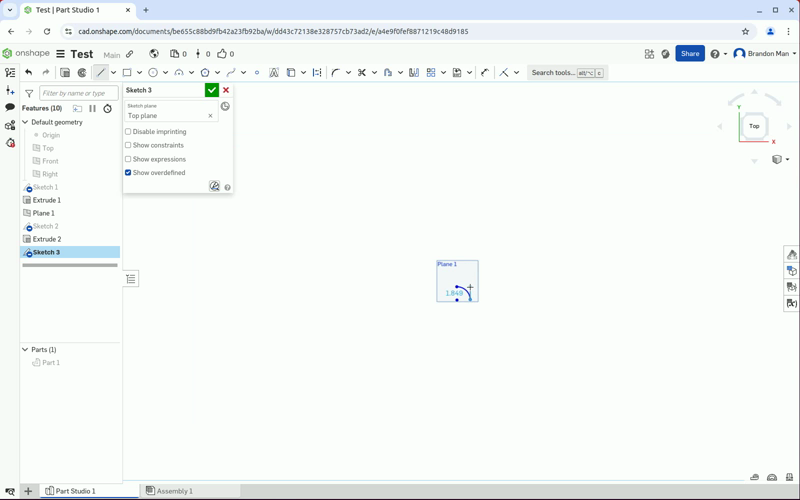
scroll(6)
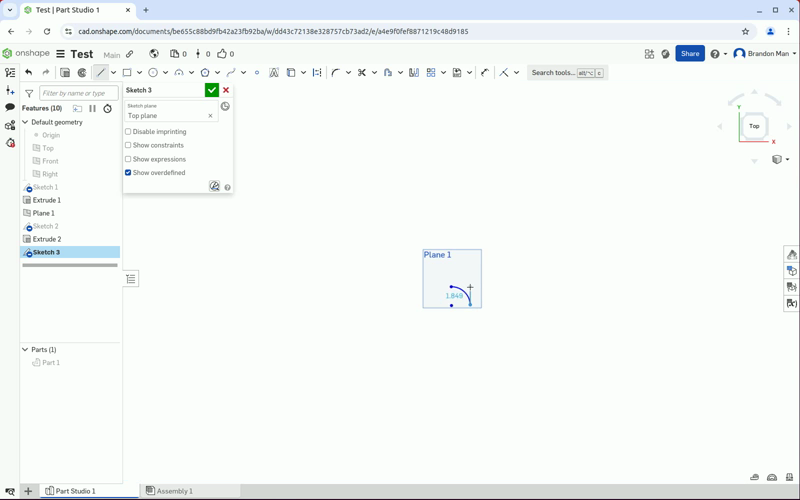
scroll(6)
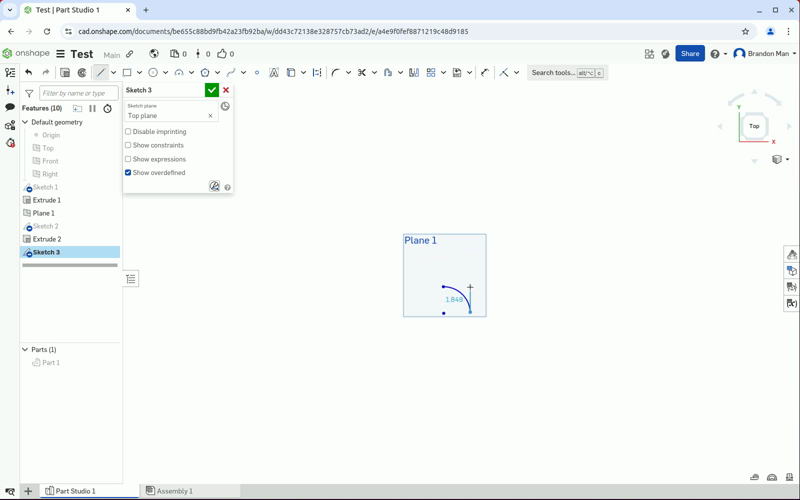
scroll(6)
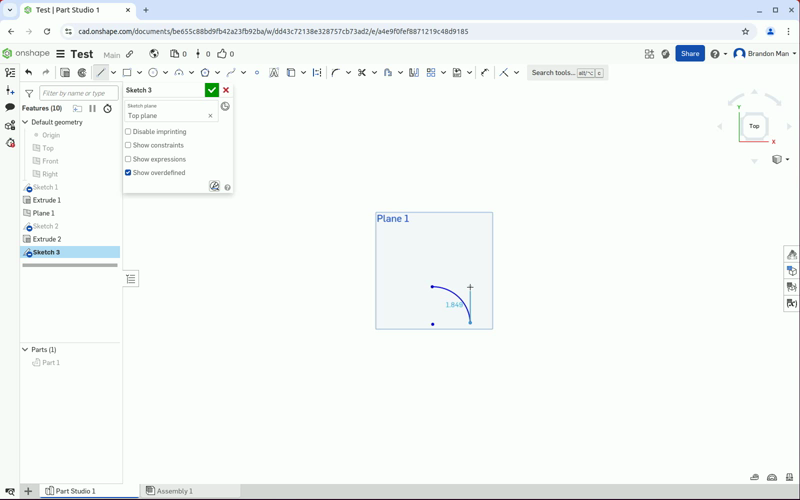
scroll(6)
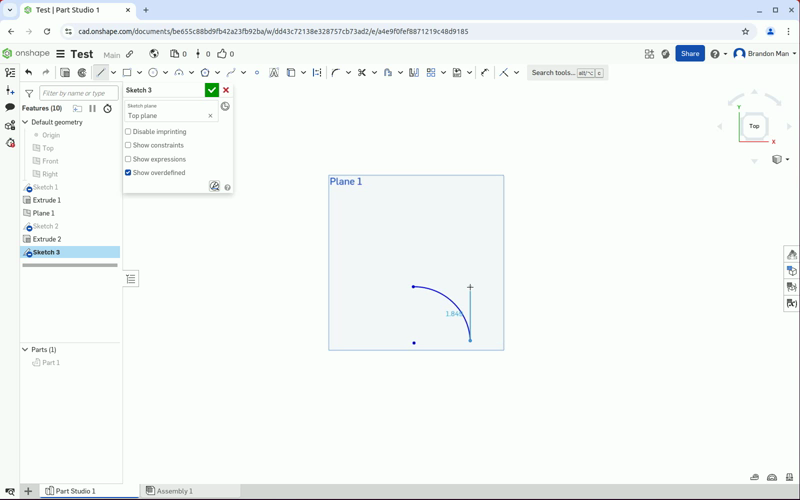
scroll(6)
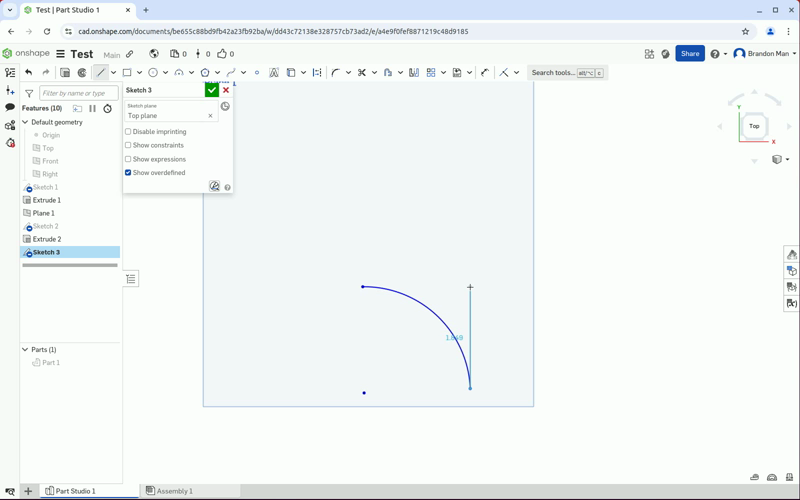
click(470, 286)
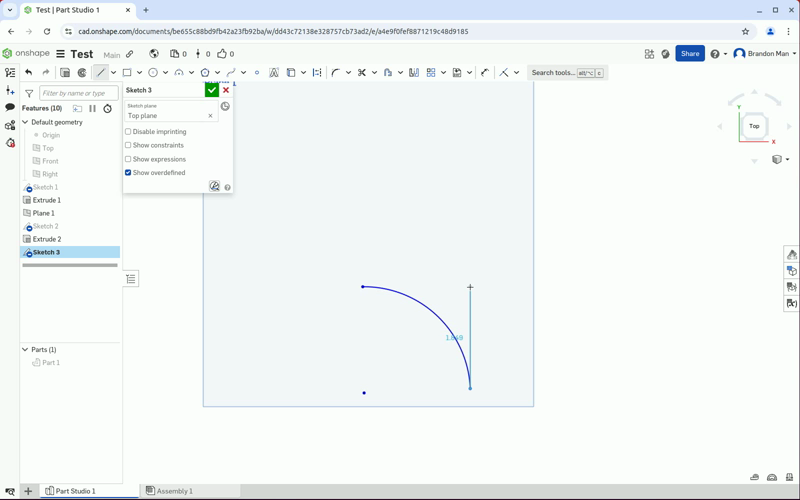
scroll(-6)
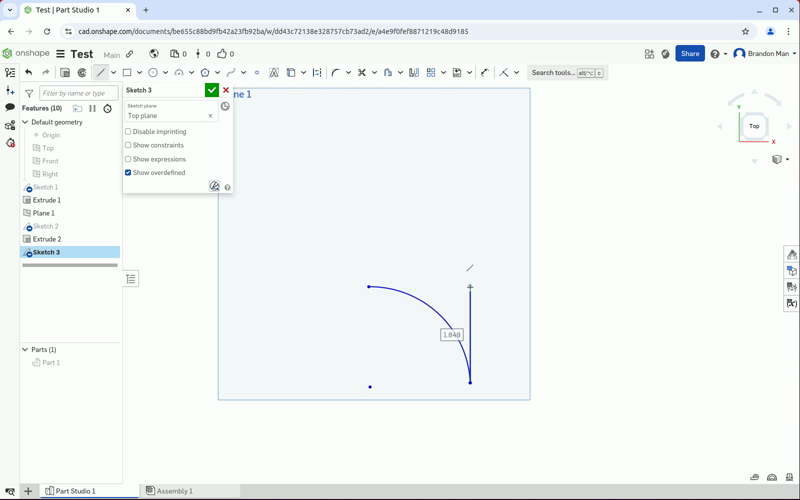
scroll(-6)
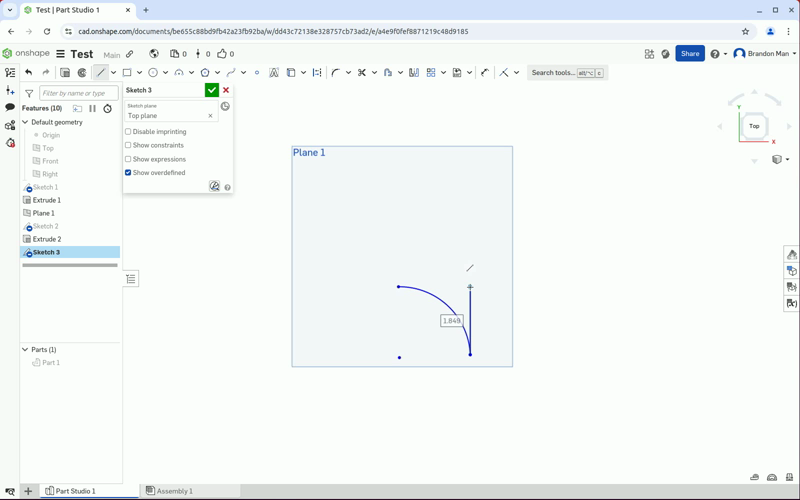
scroll(-6)
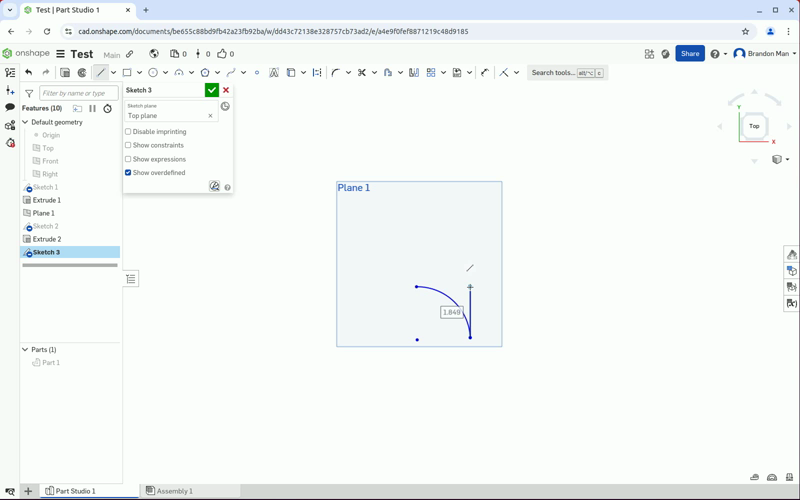
scroll(-6)
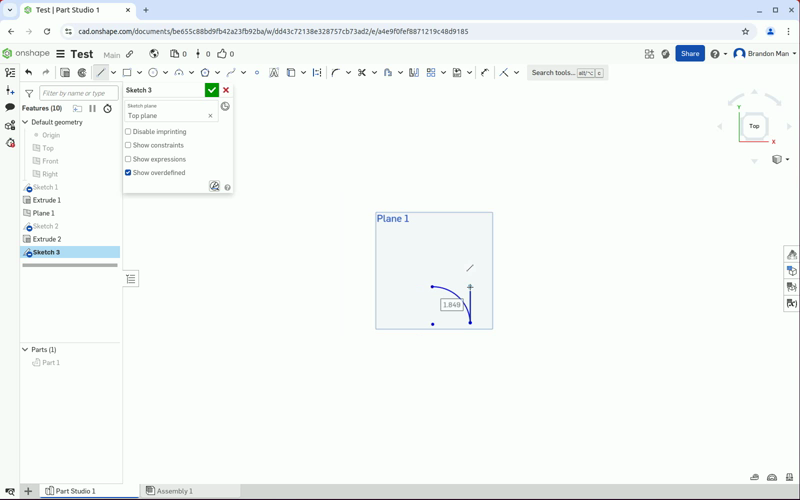
scroll(-6)
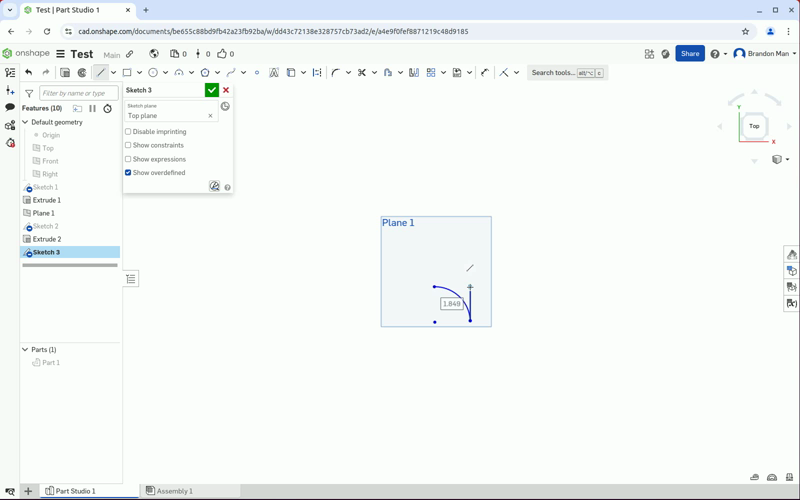
scroll(-6)
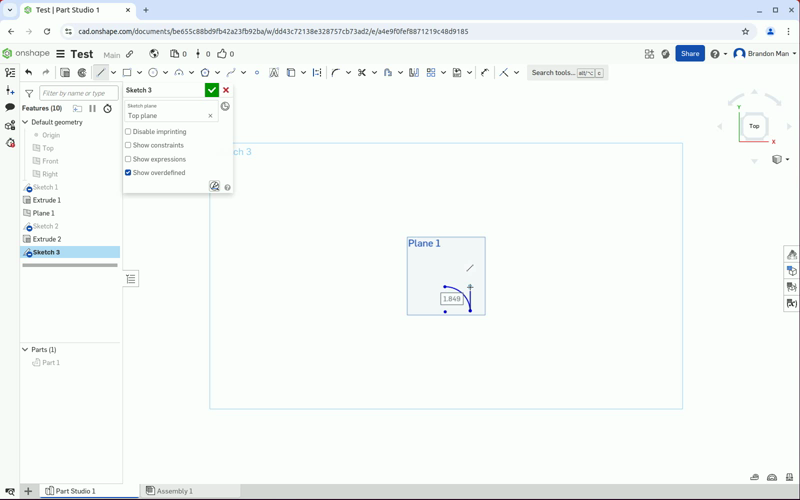
scroll(-6)
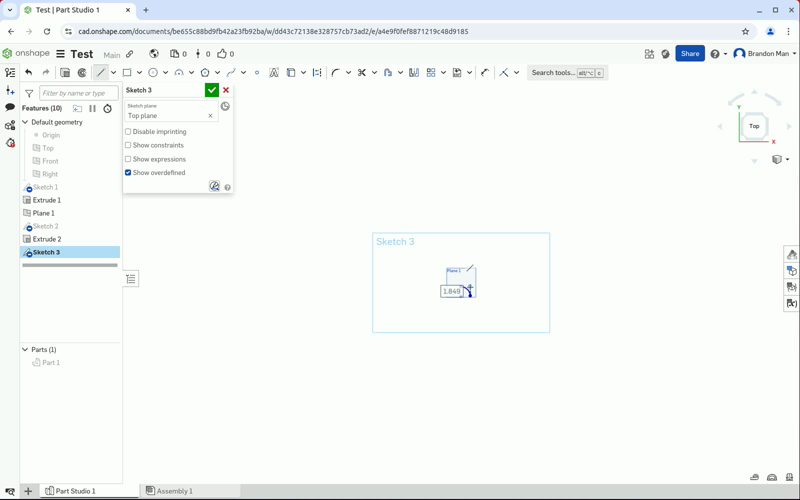
key_up(shift)
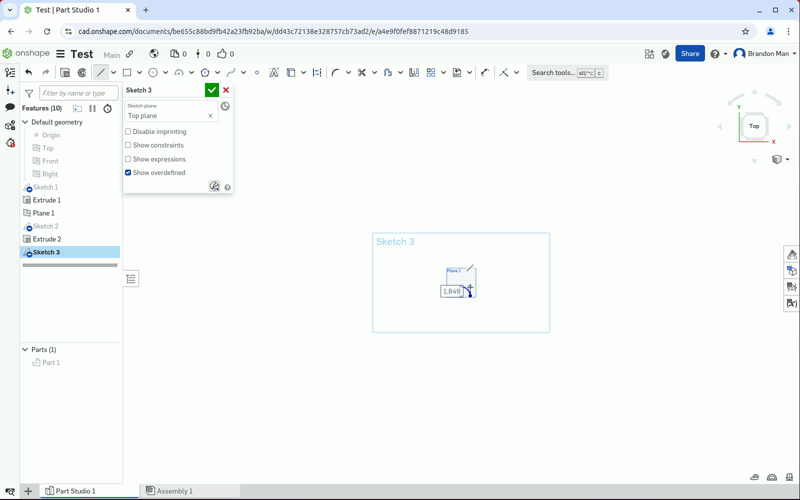
mouse_move(500, 286)
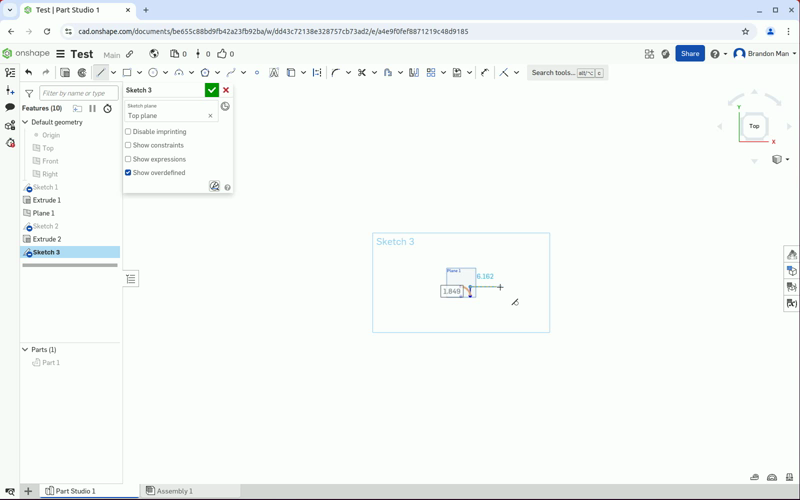
key_down(shift)
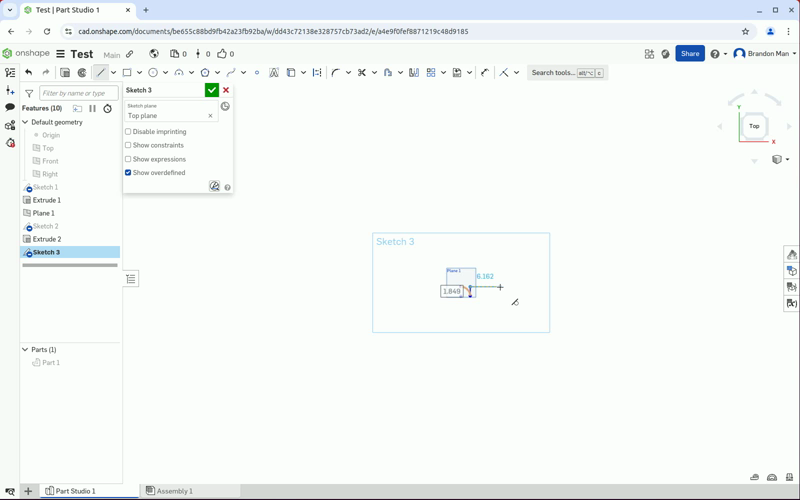
mouse_move(460, 286)
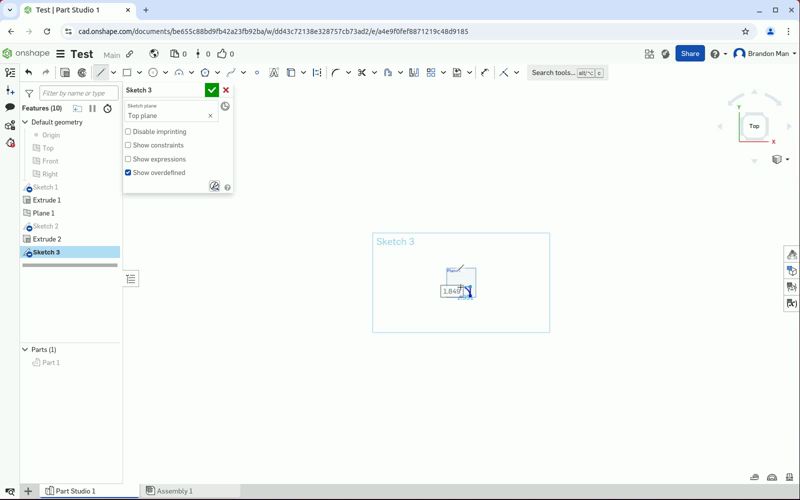
key_up(shift)
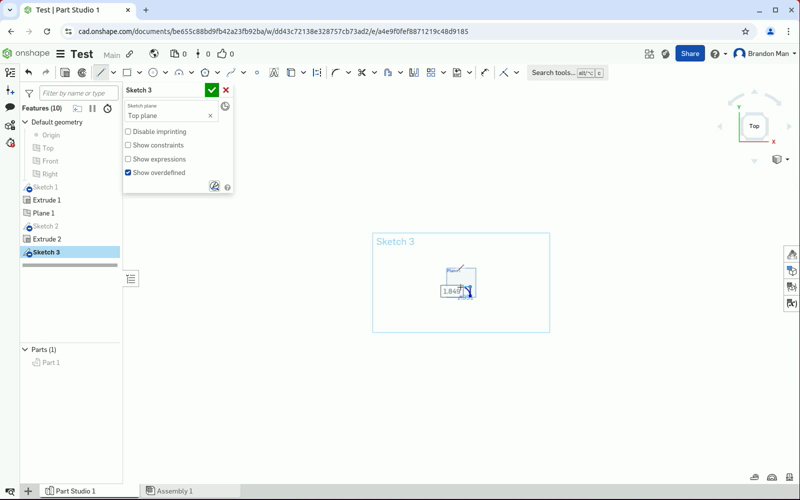
click(460, 286)
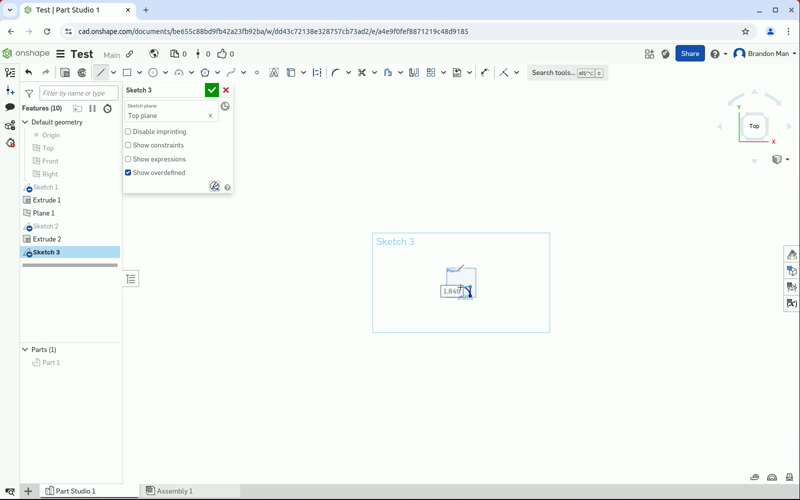
key(esc)
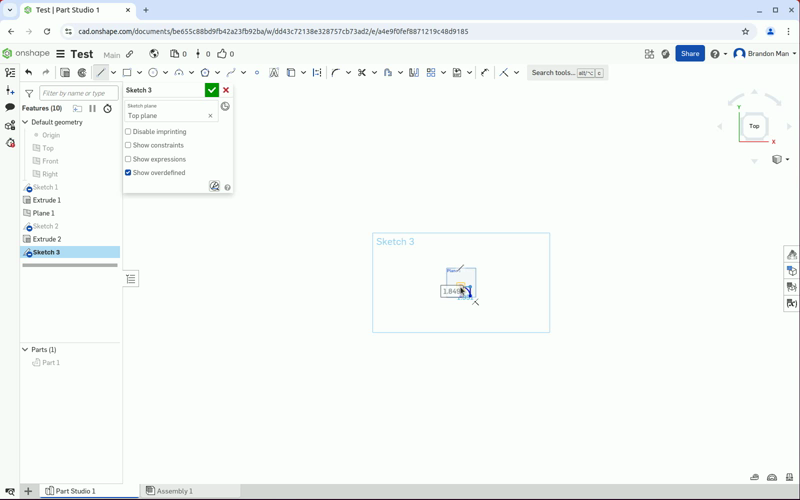
mouse_move(467, 286)
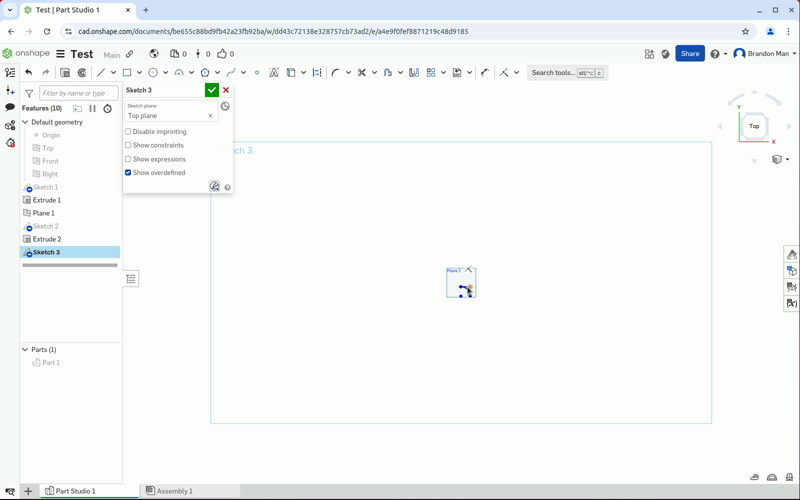
scroll(6)
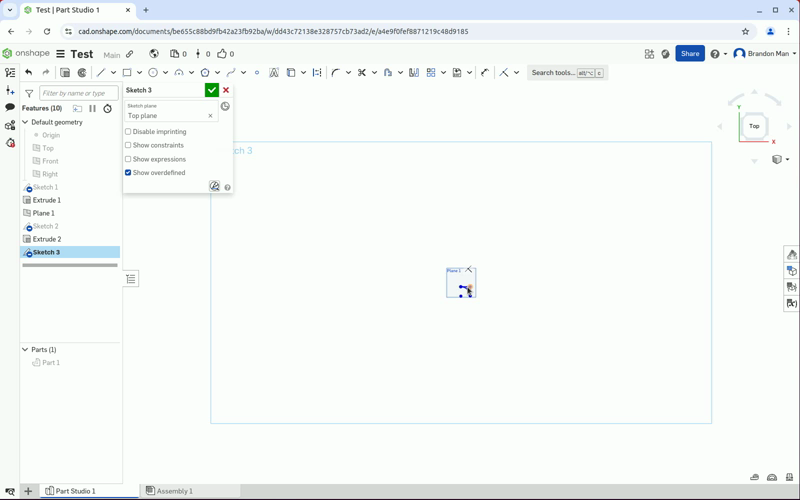
scroll(6)
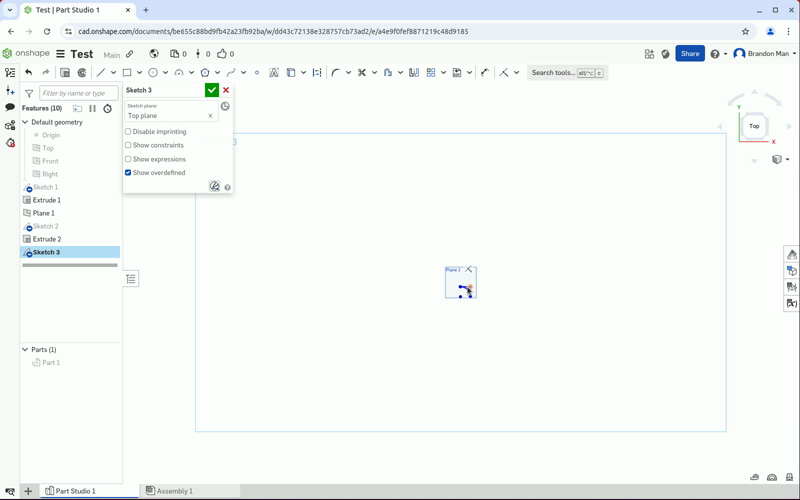
scroll(6)
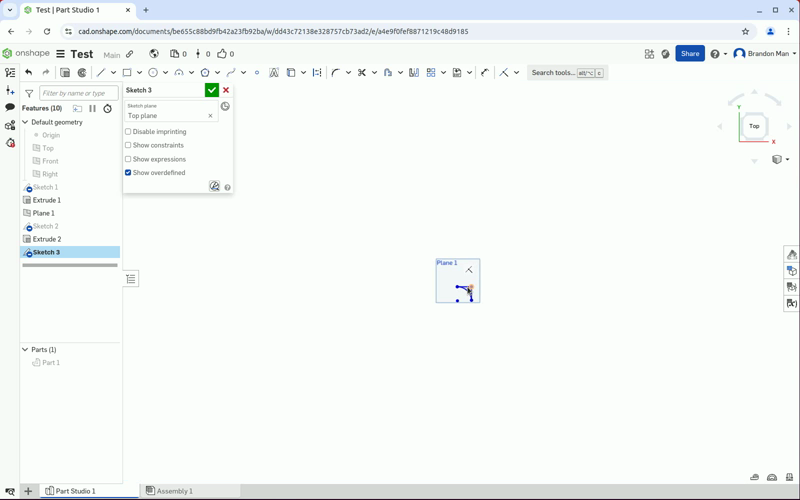
scroll(6)
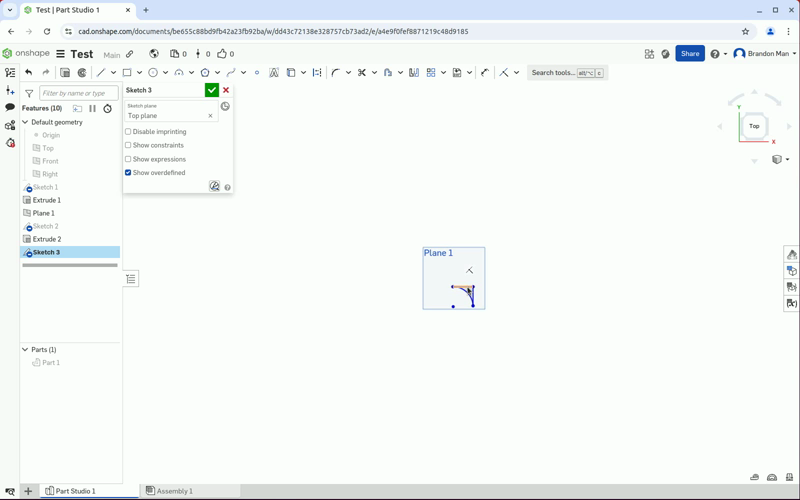
scroll(6)
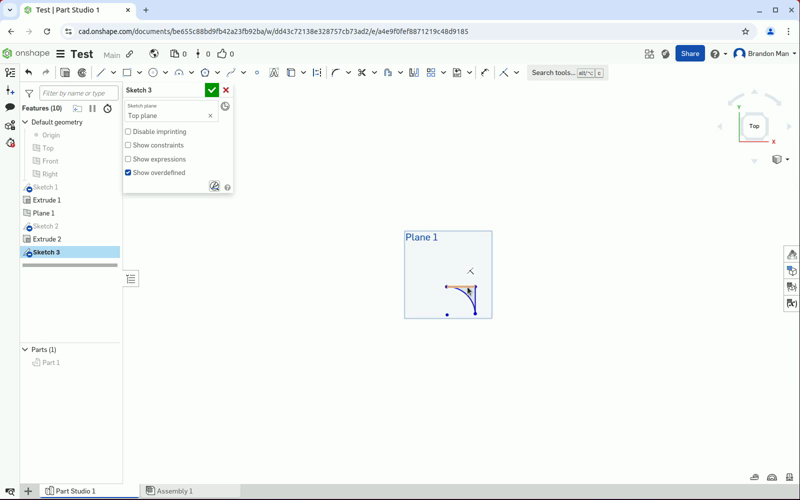
scroll(6)
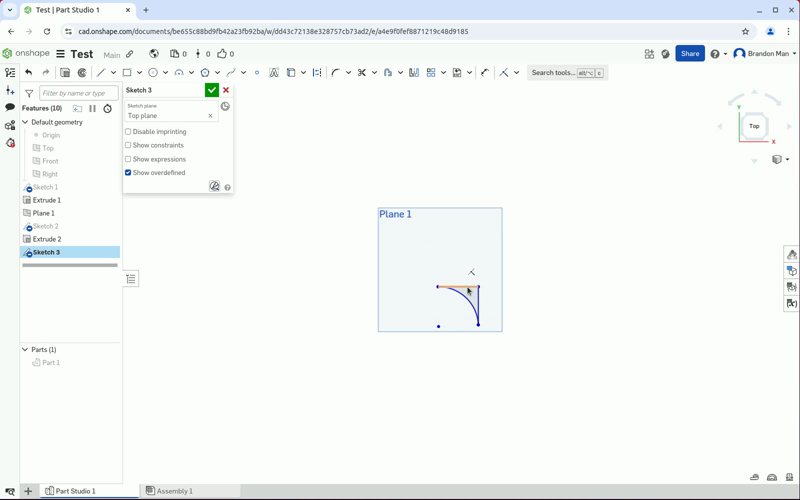
scroll(6)
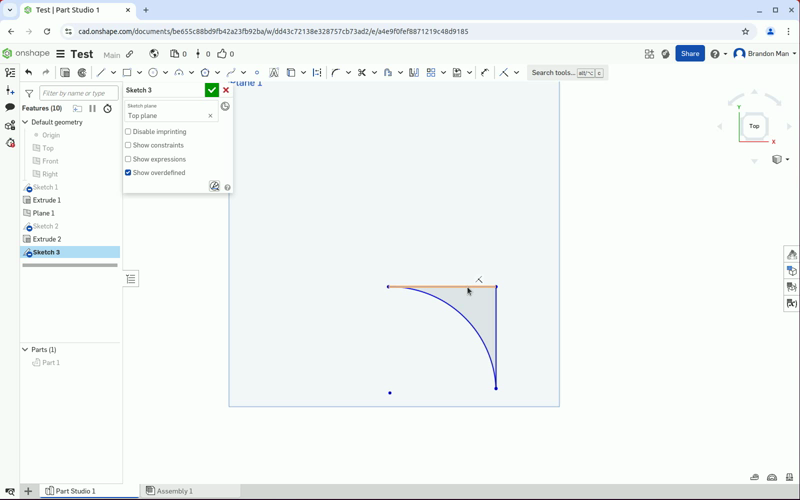
click(467, 286)
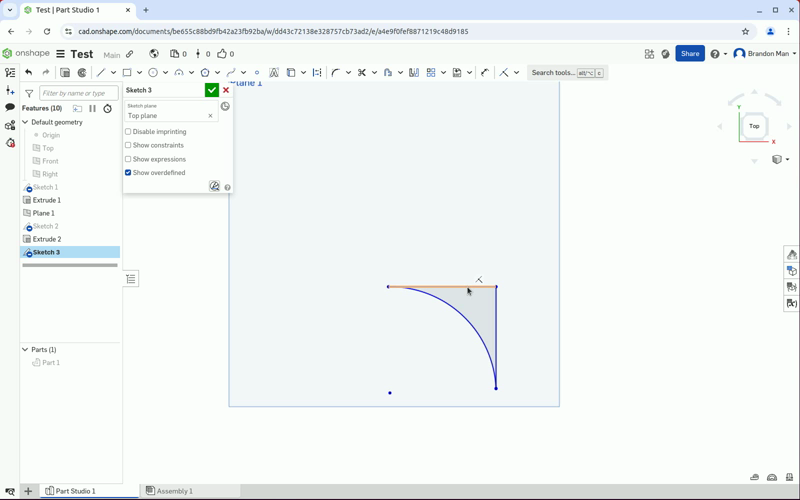
scroll(-6)
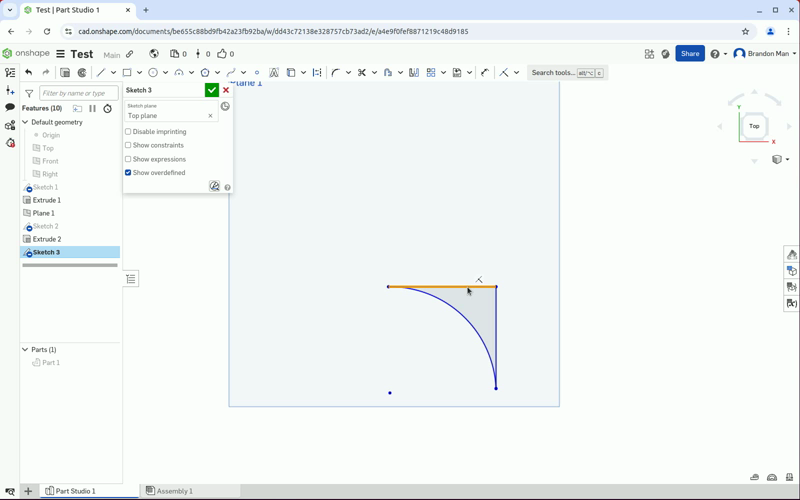
scroll(-6)
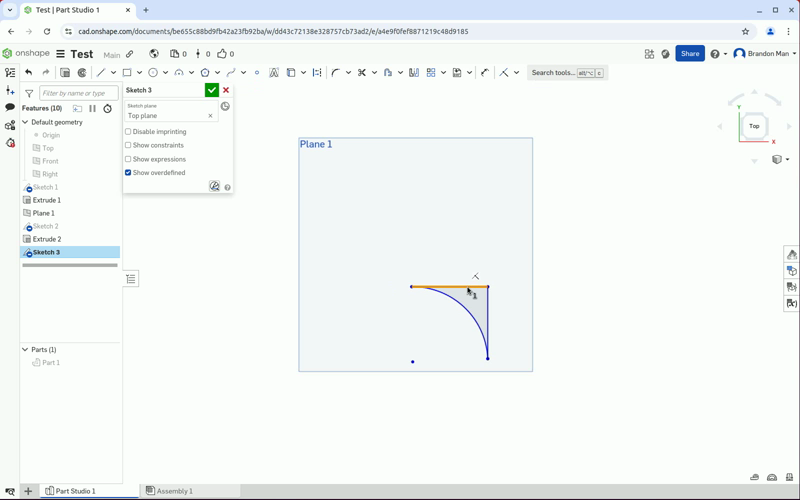
scroll(-6)
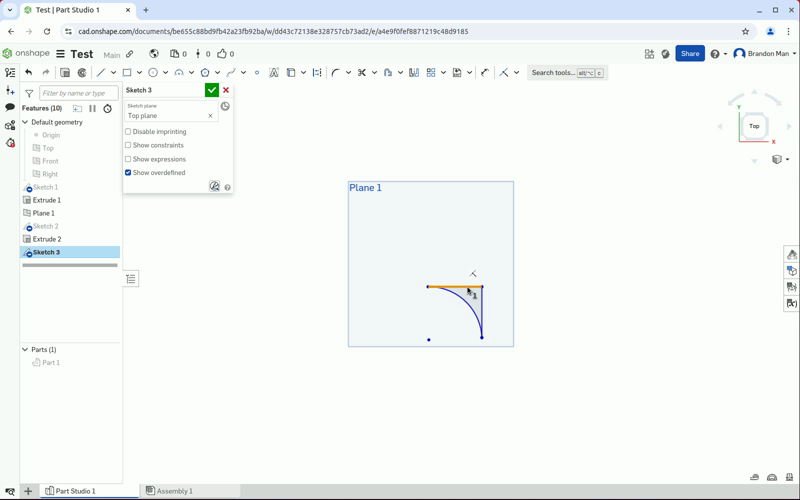
scroll(-6)
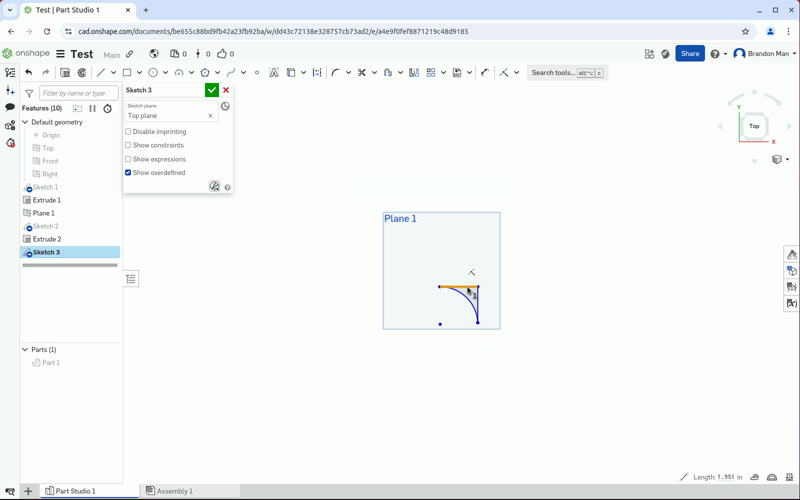
scroll(-6)
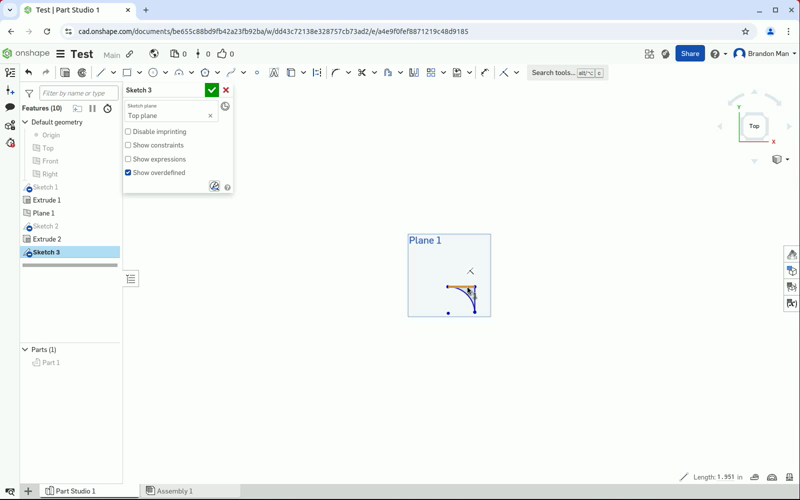
scroll(-6)
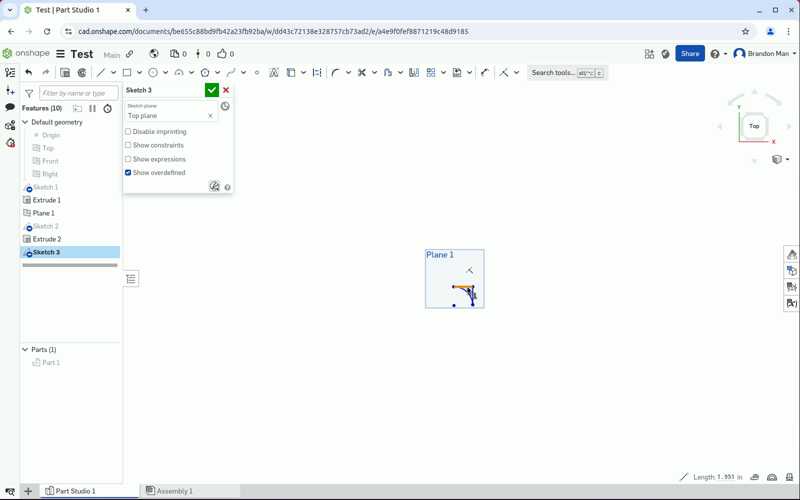
scroll(-6)
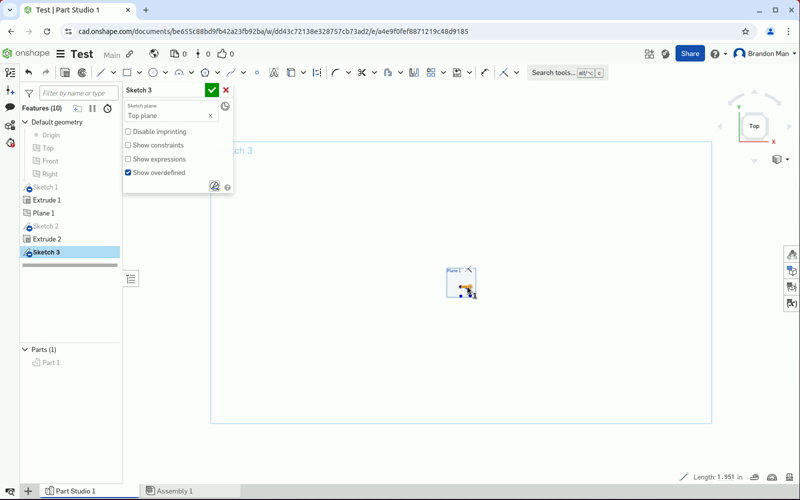
mouse_move(73, 352)
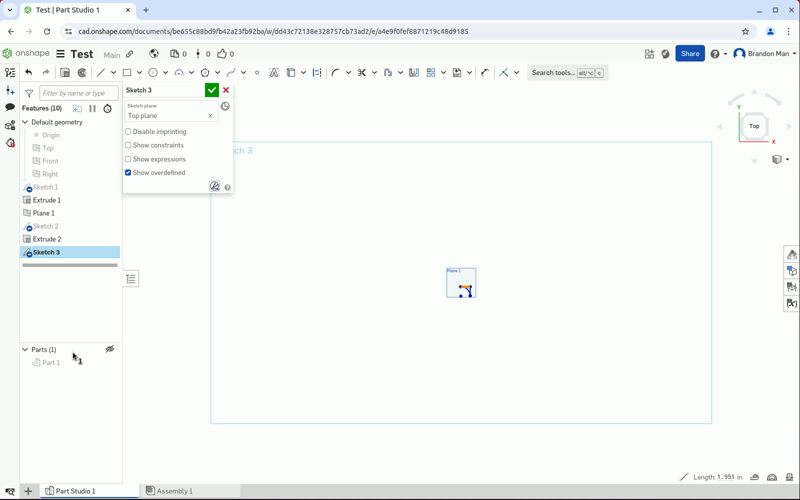
key(shift+y)
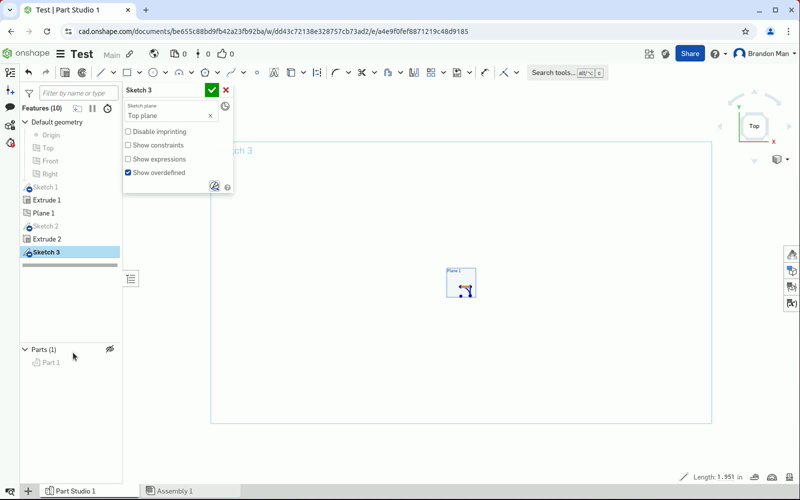
key(shift+e)
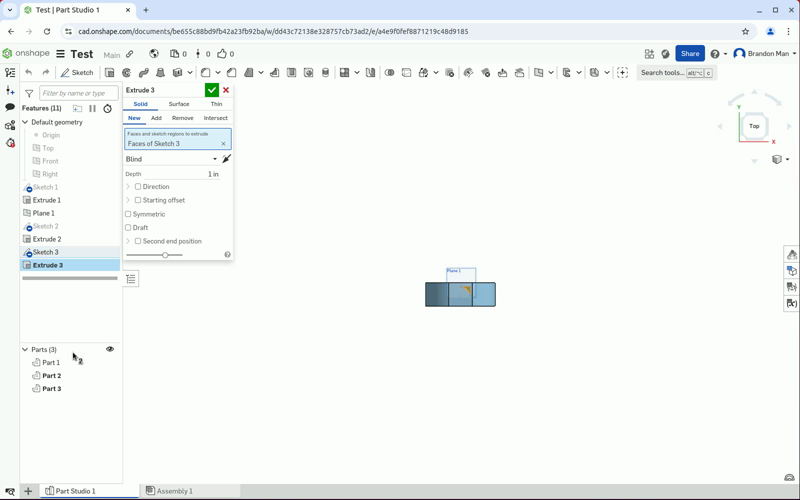
mouse_move(143, 106)
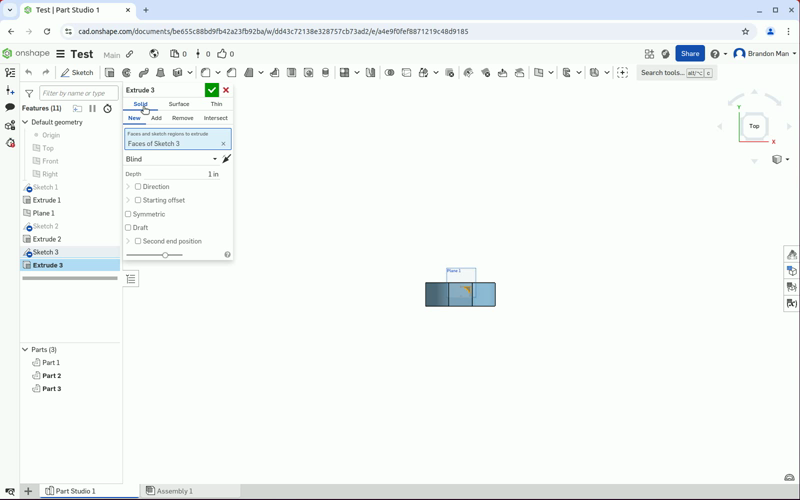
click(143, 106)
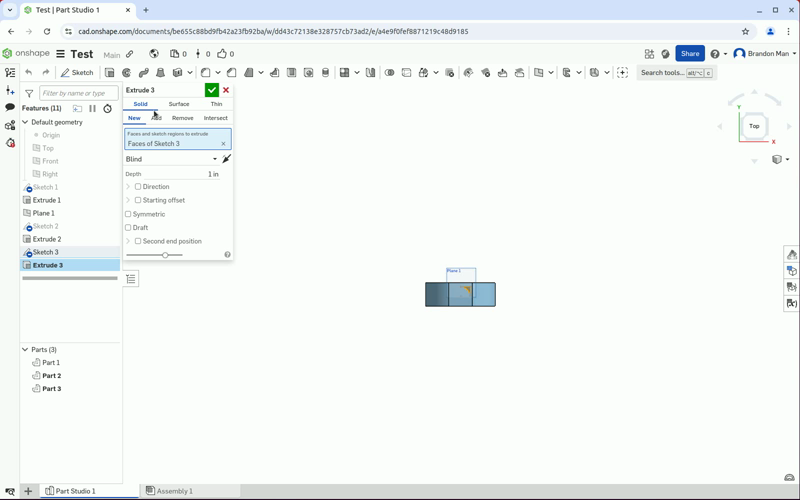
mouse_move(186, 120)
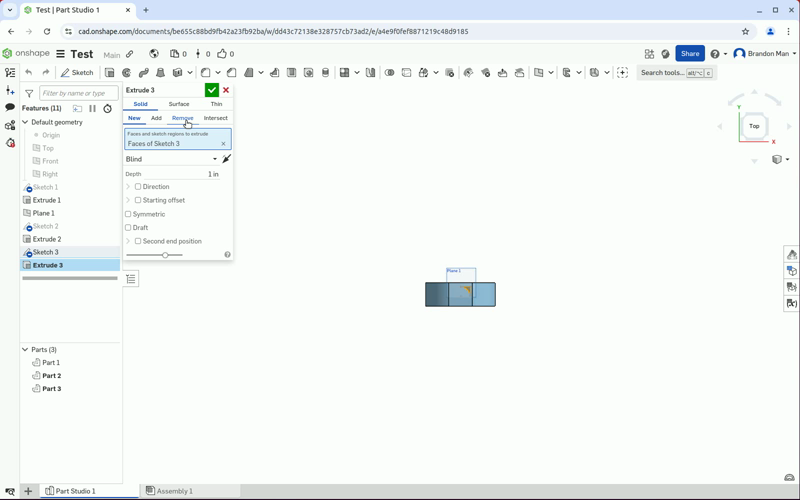
click(186, 120)
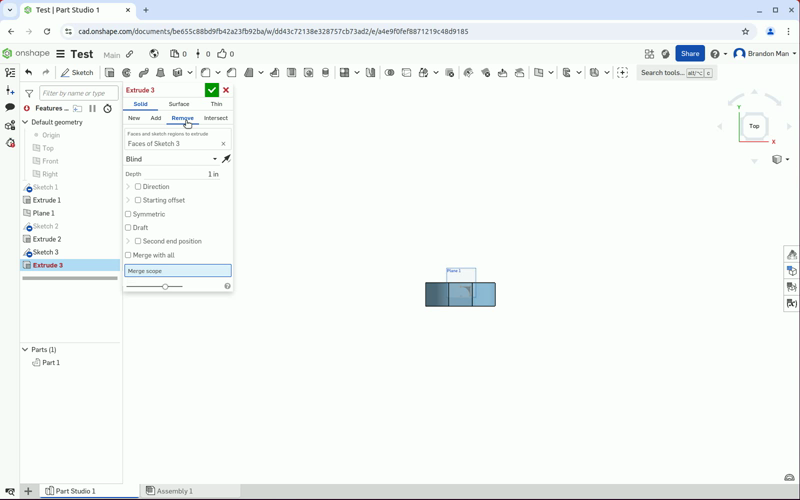
key(tab, 4)
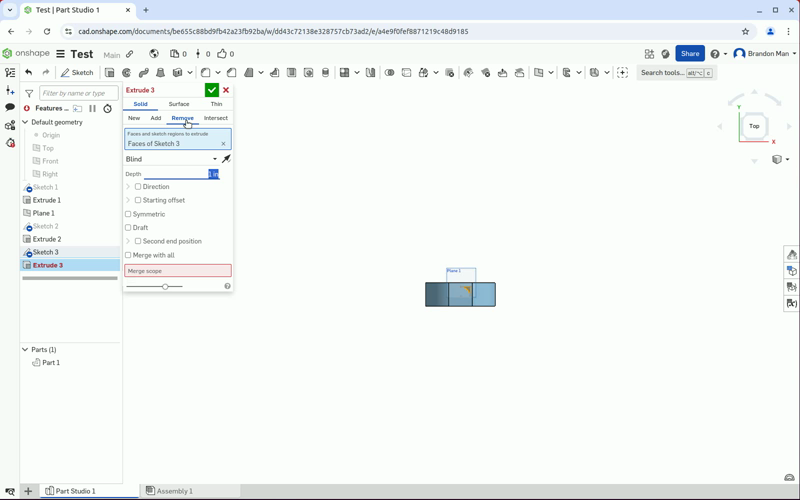
text(-18.294)
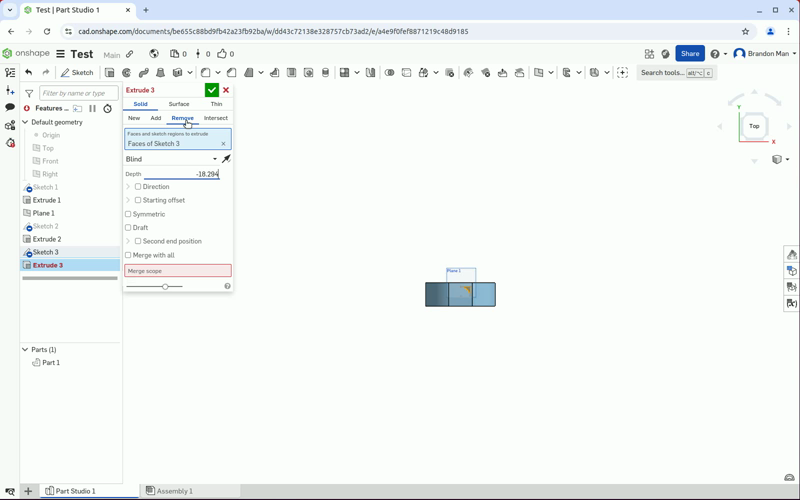
key(tab, 6)
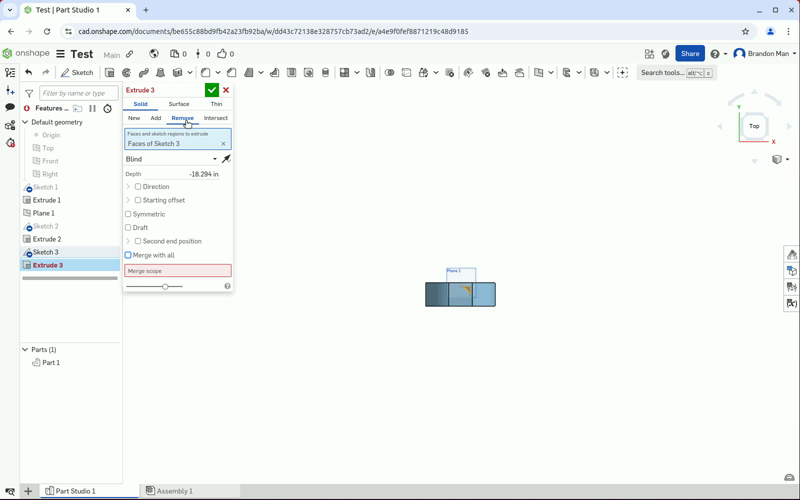
key(space)
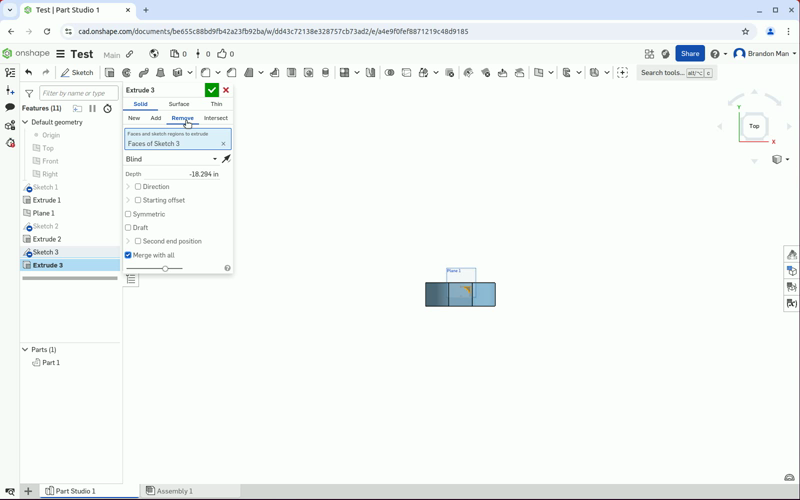
key(enter)
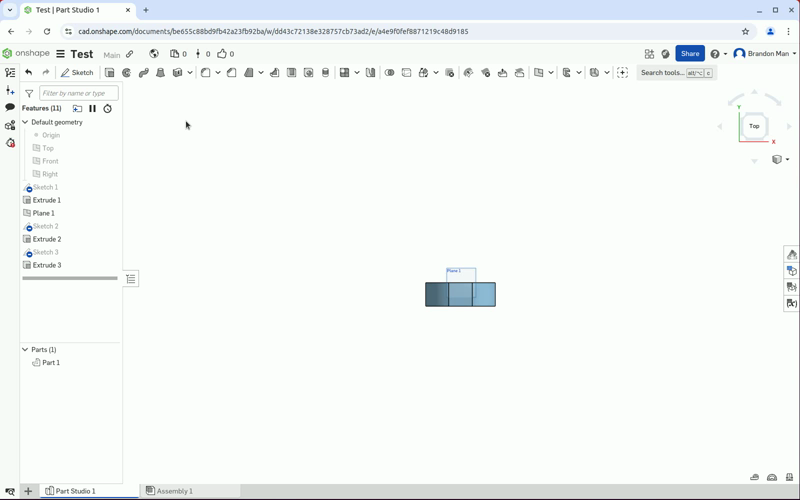
key(shift+h)
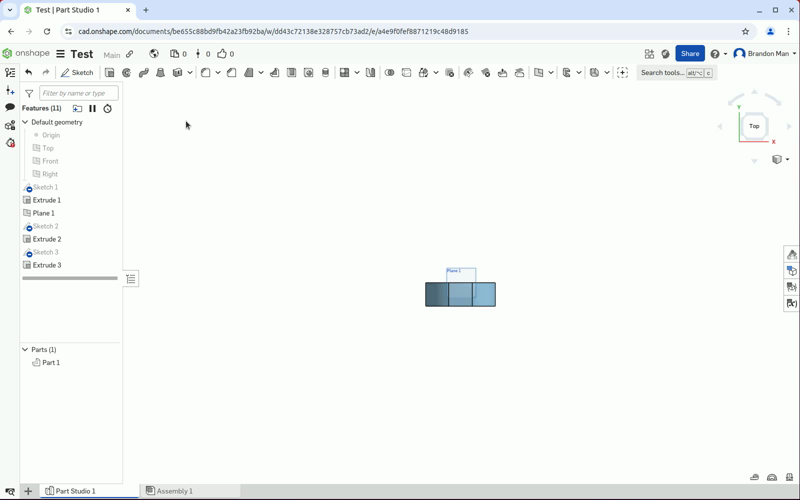
key(shift+h)
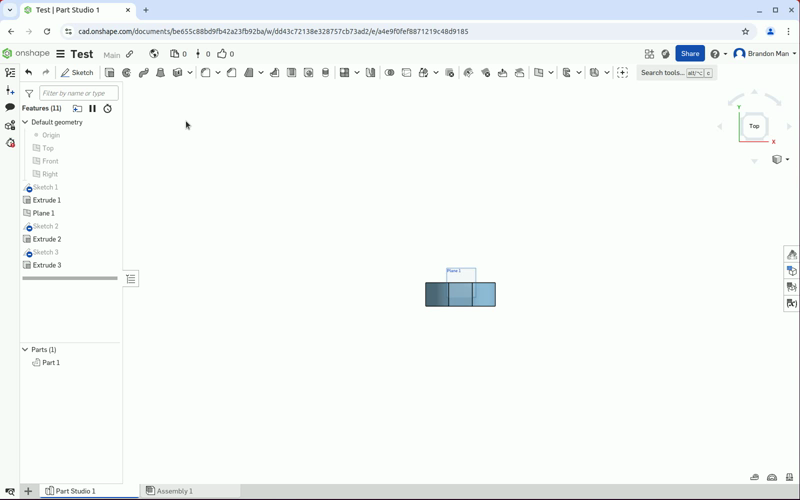
mouse_move(73, 189)
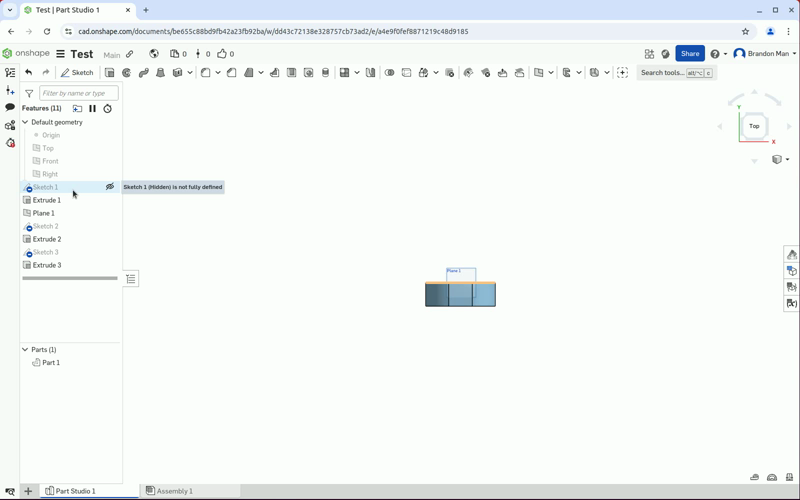
click(73, 189)
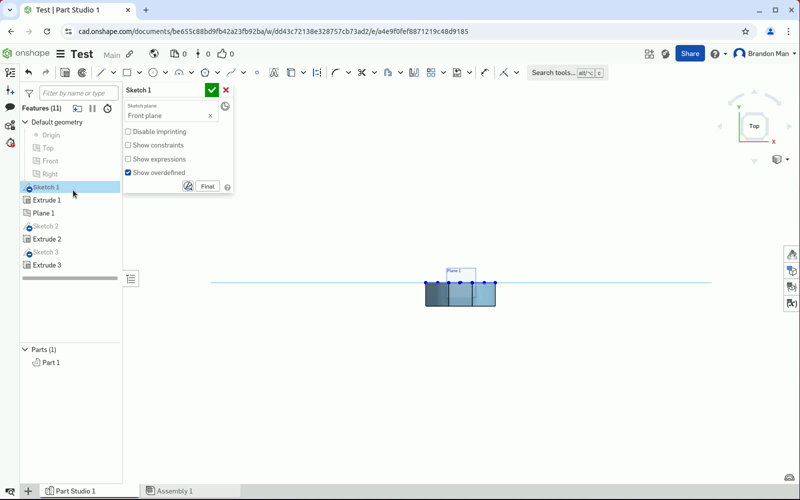
mouse_move(229, 92)
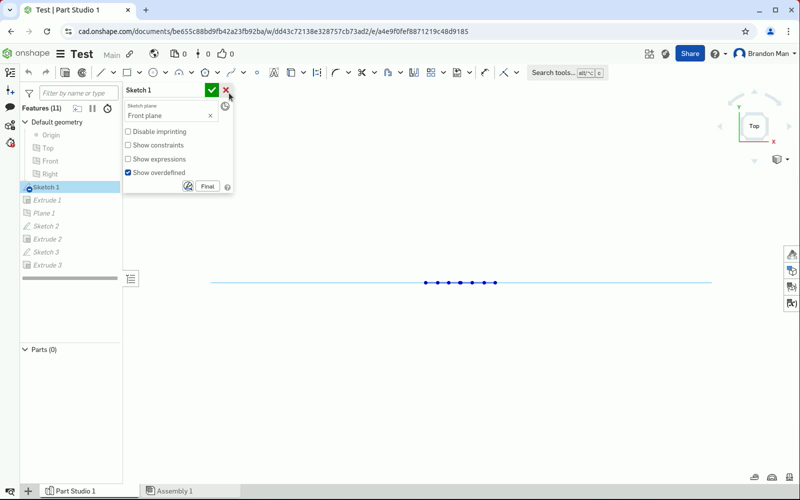
click(229, 92)
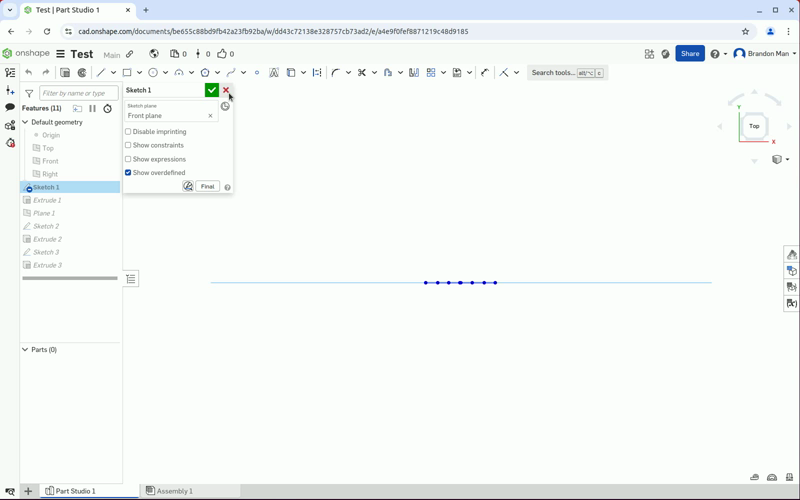
key(shift+s)
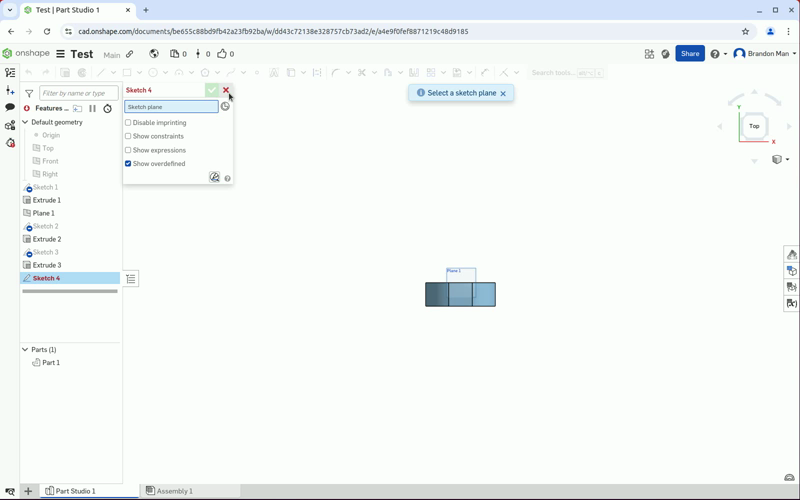
mouse_move(73, 150)
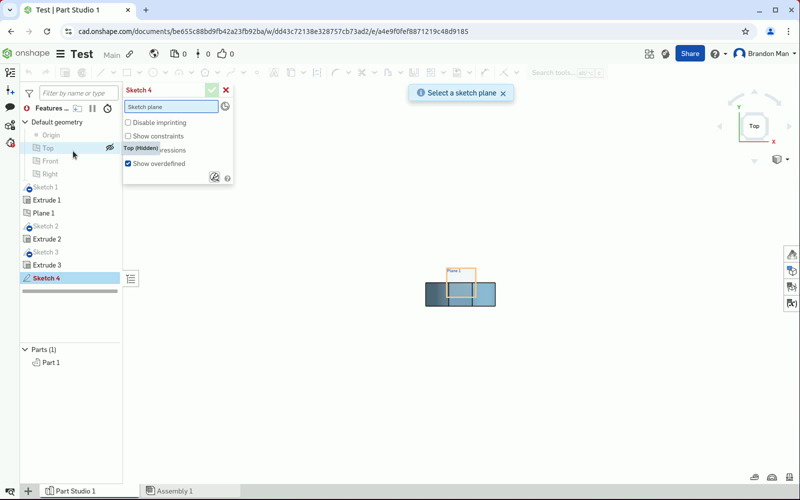
click(73, 150)
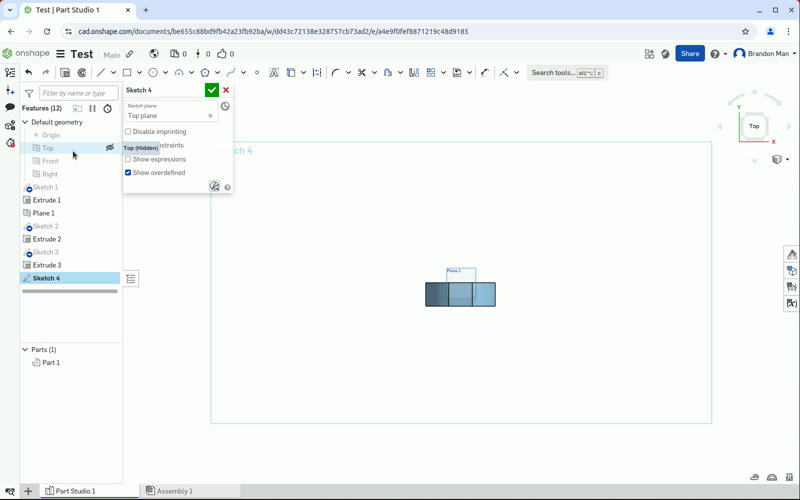
mouse_move(73, 352)
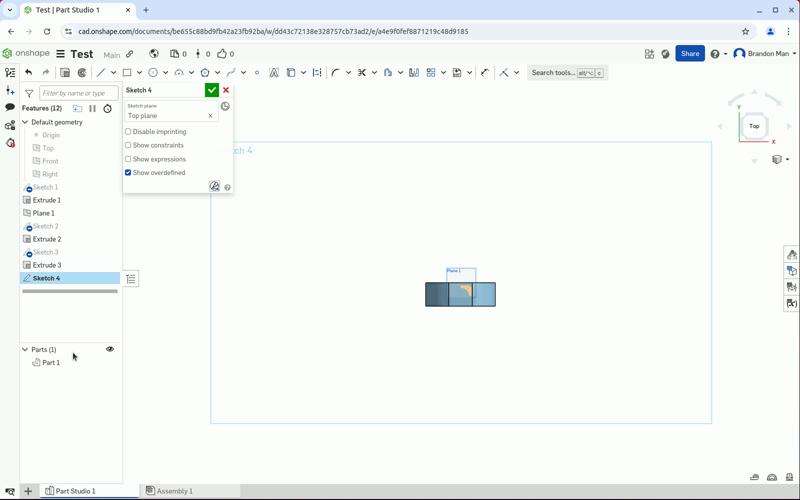
key(y)
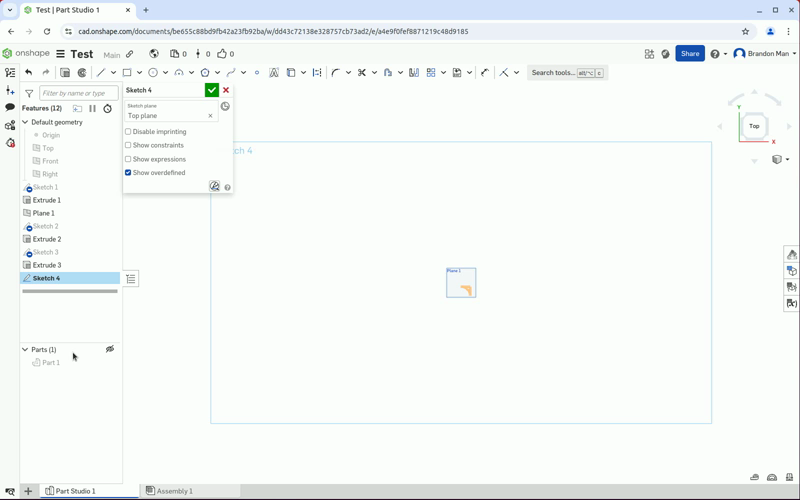
key(a)
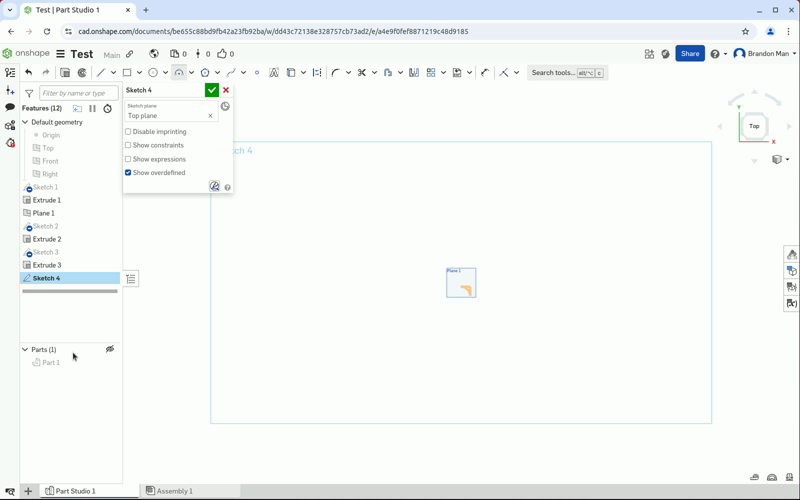
key_down(shift)
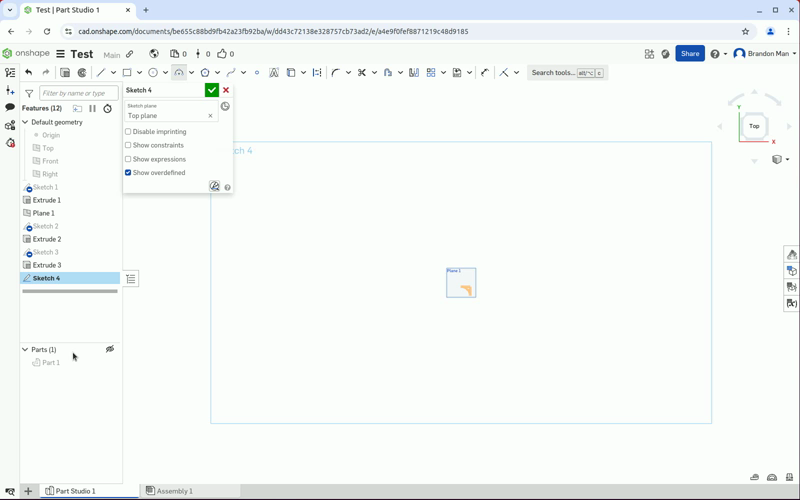
mouse_move(452, 294)
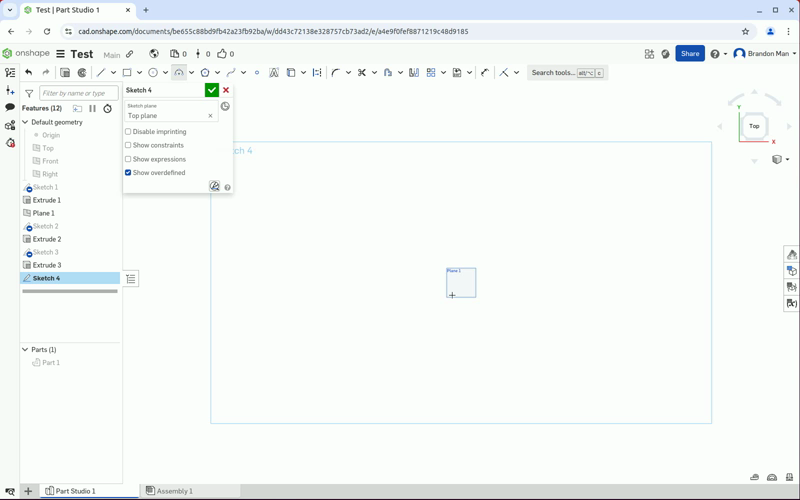
click(452, 294)
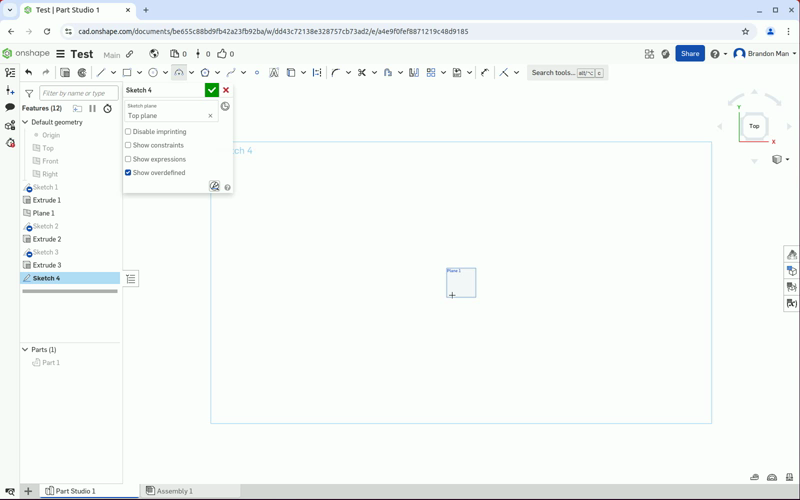
key_up(shift)
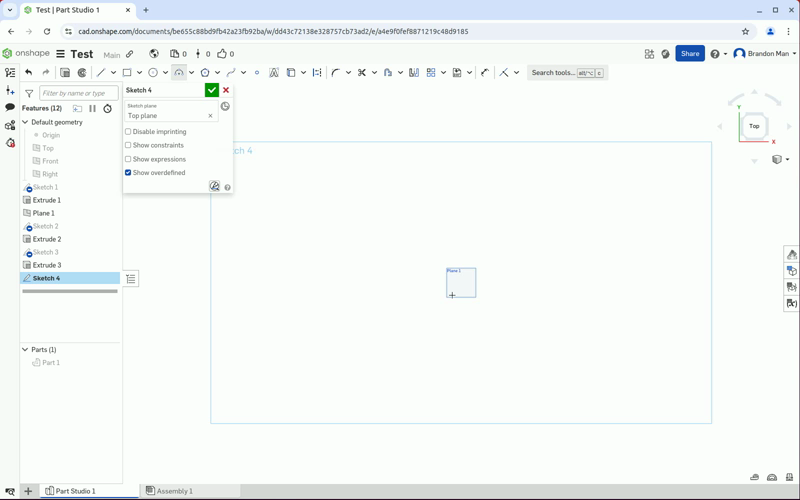
key_down(shift)
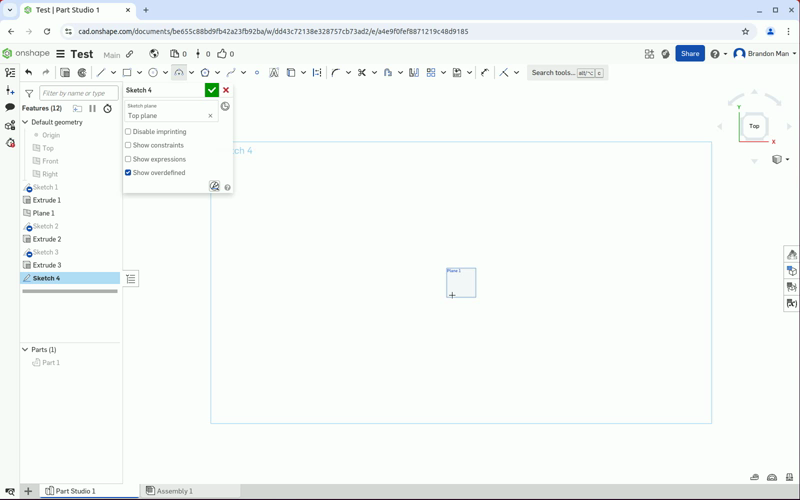
mouse_move(461, 285)
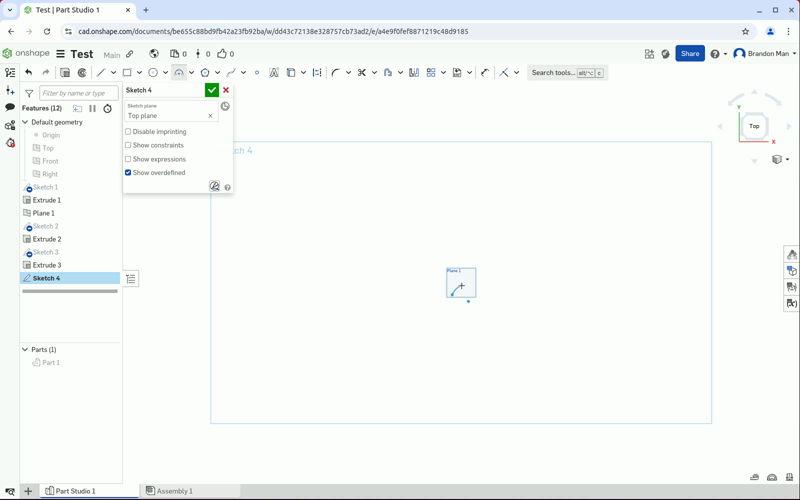
click(461, 285)
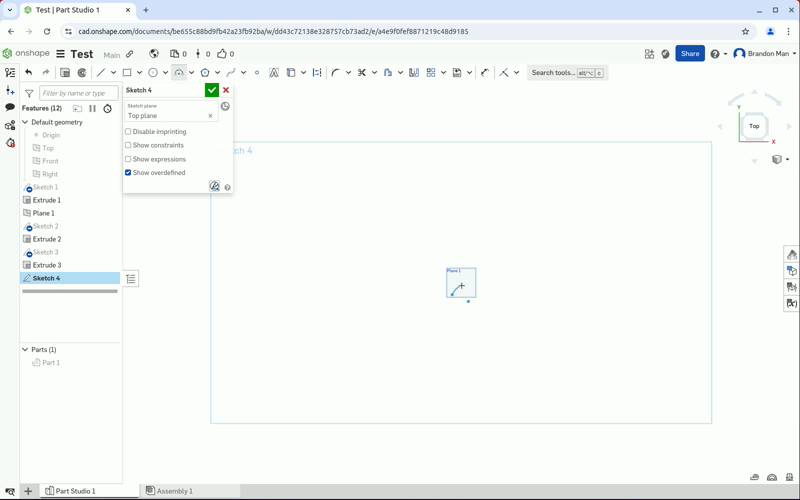
mouse_move(455, 288)
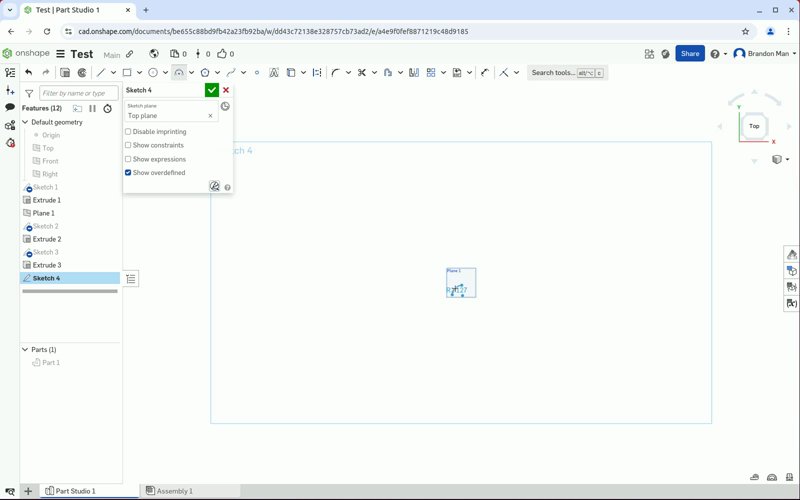
click(455, 288)
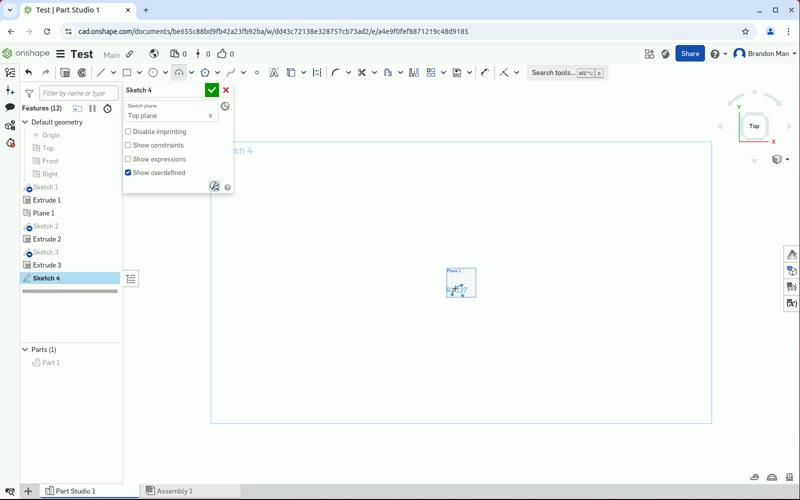
key_up(shift)
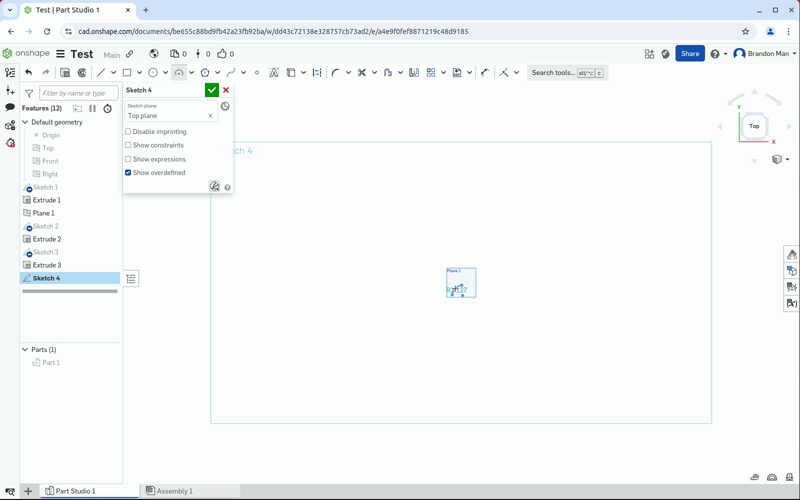
key(esc)
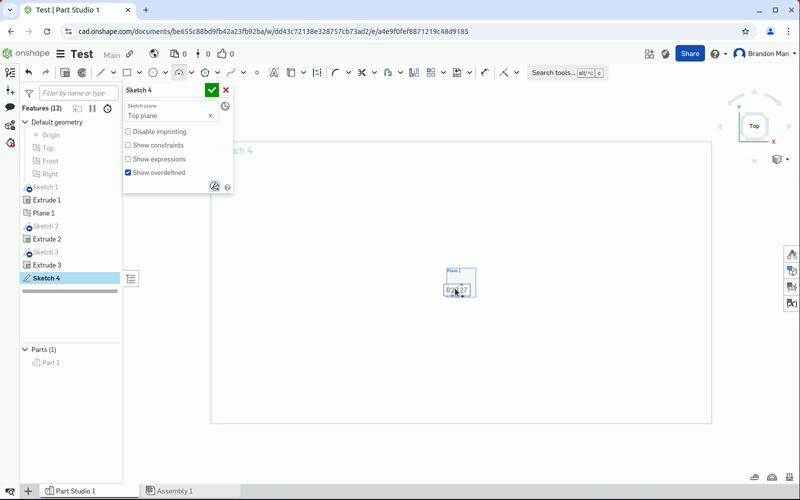
key(l)
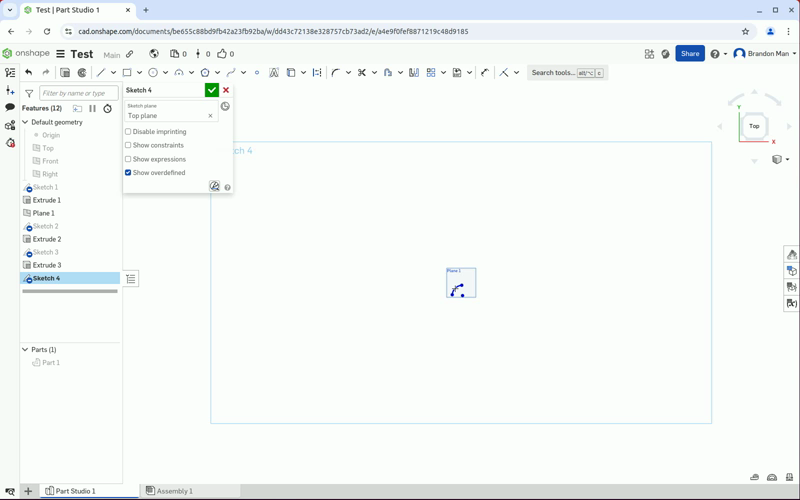
mouse_move(461, 285)
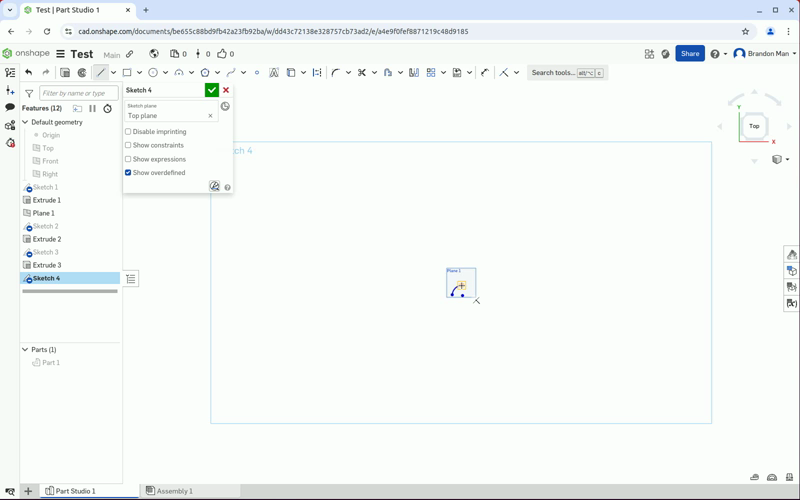
click(461, 285)
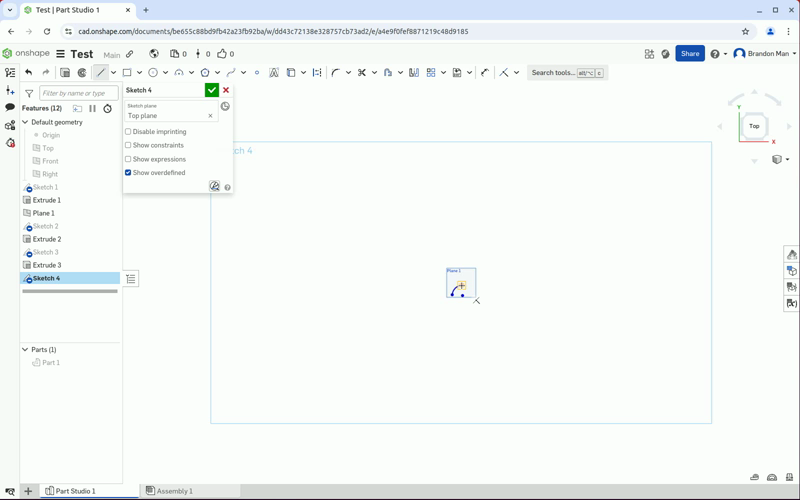
key_down(shift)
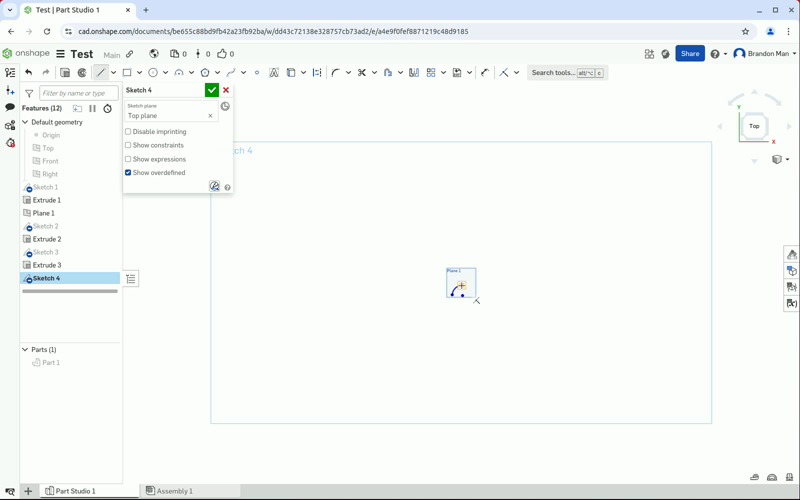
mouse_move(491, 285)
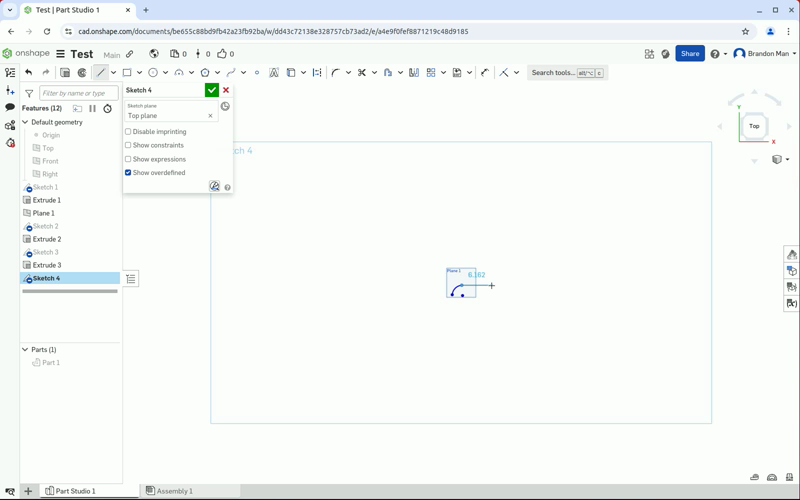
mouse_move(452, 285)
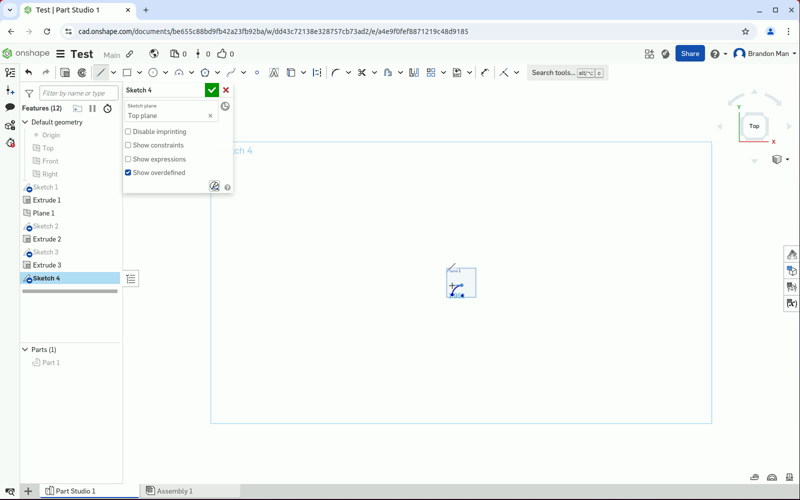
scroll(6)
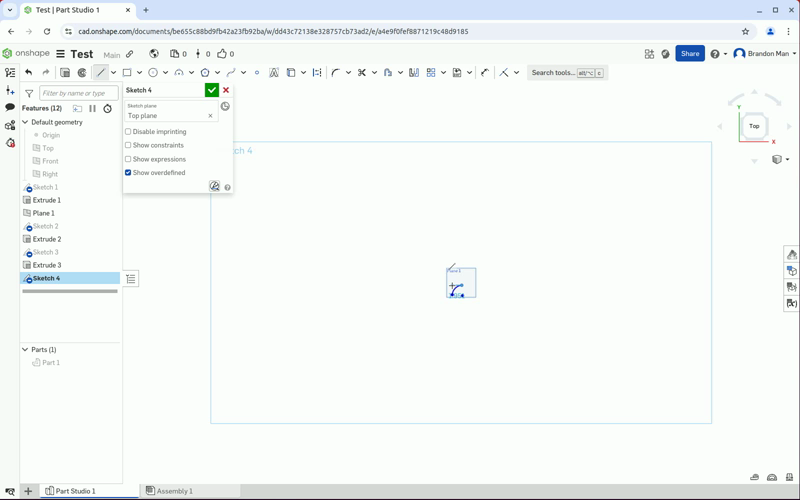
scroll(6)
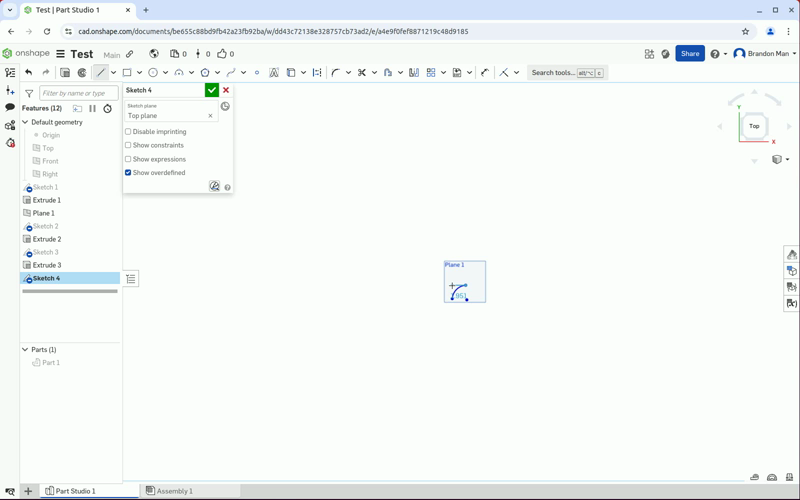
scroll(6)
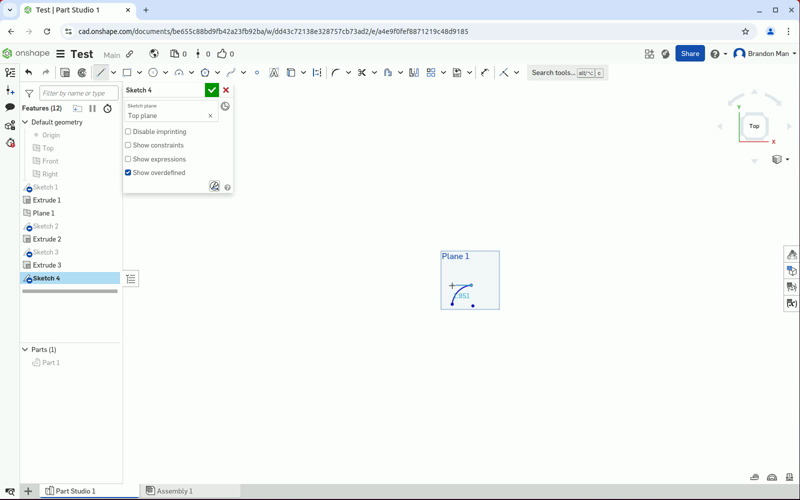
scroll(6)
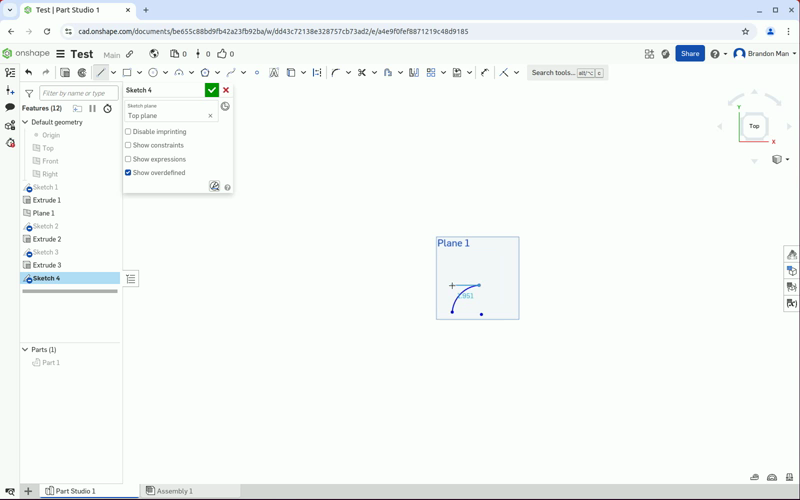
scroll(6)
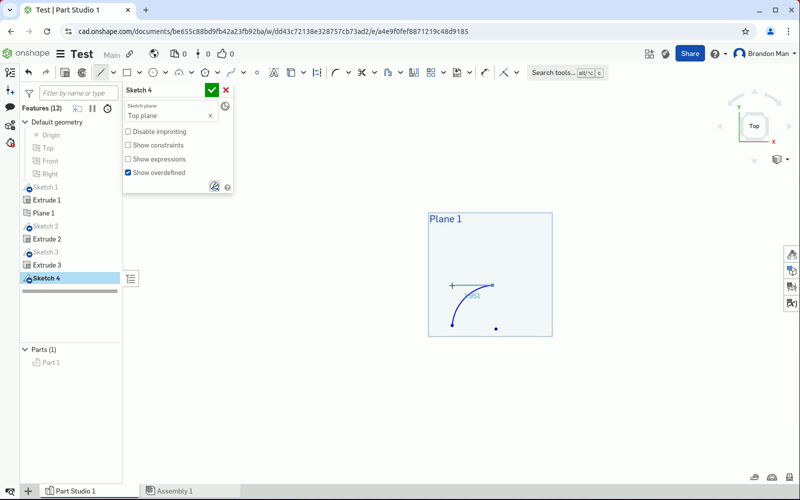
scroll(6)
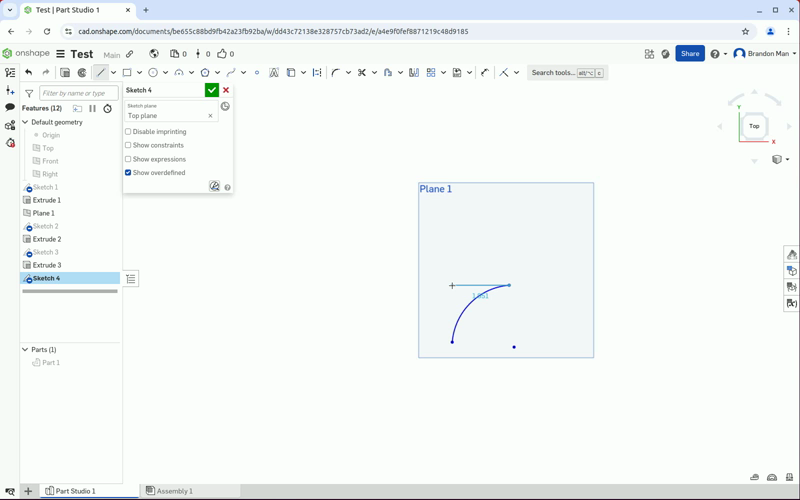
scroll(6)
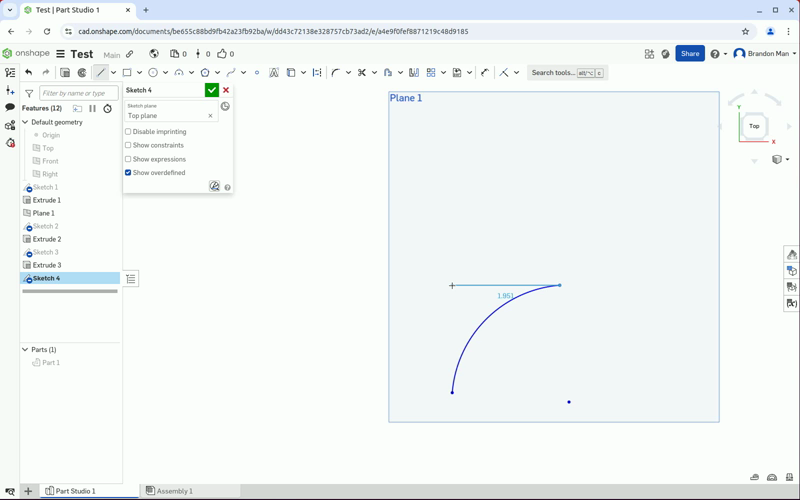
click(452, 285)
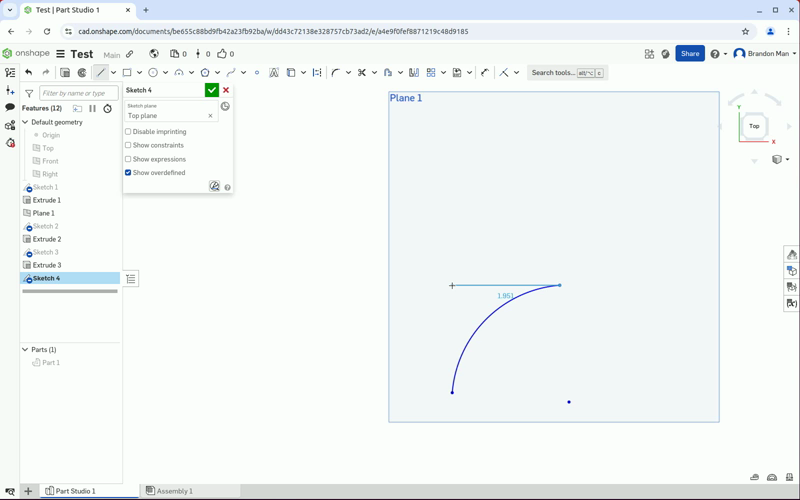
scroll(-6)
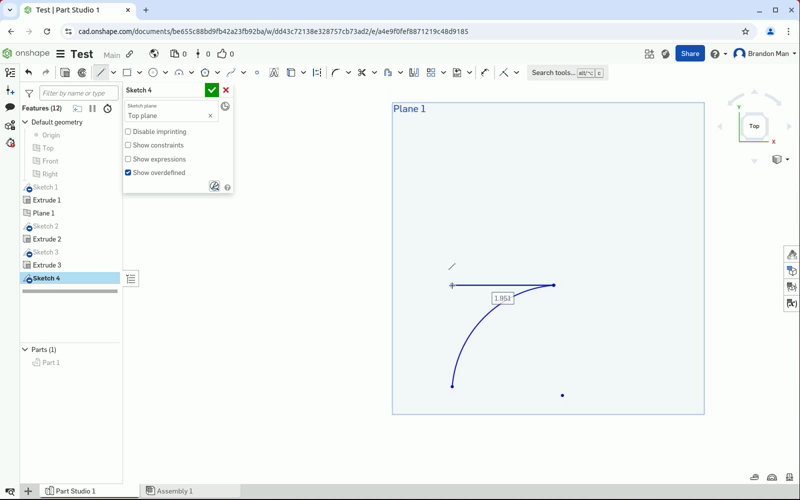
scroll(-6)
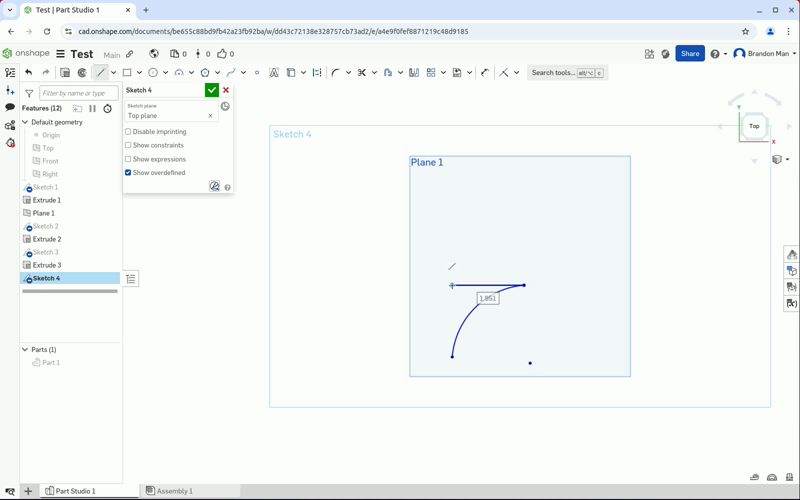
scroll(-6)
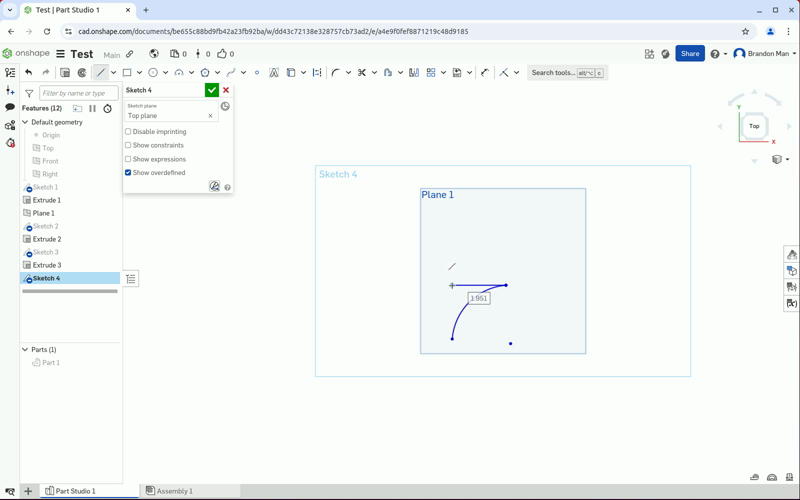
scroll(-6)
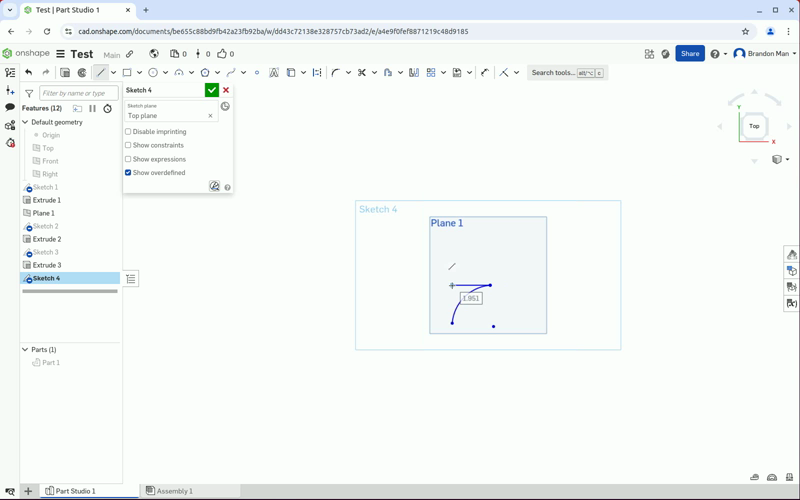
scroll(-6)
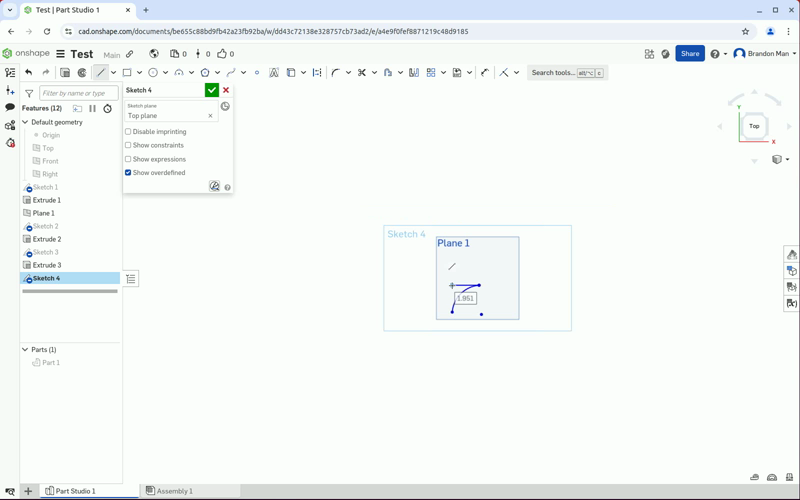
scroll(-6)
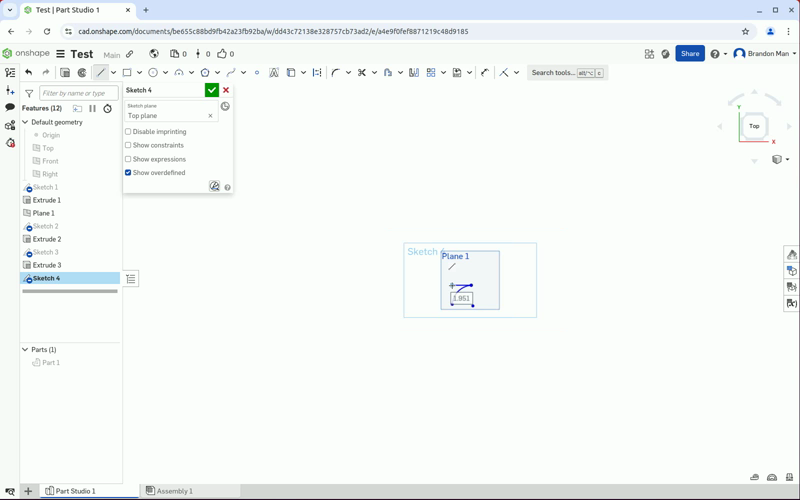
scroll(-6)
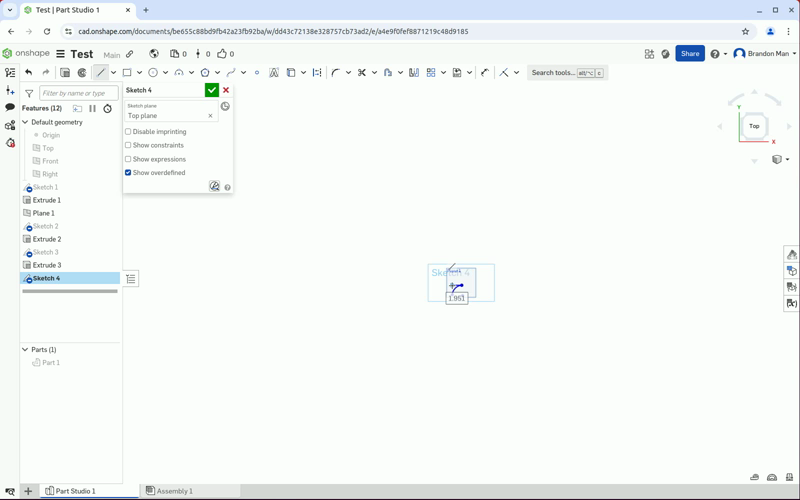
key_up(shift)
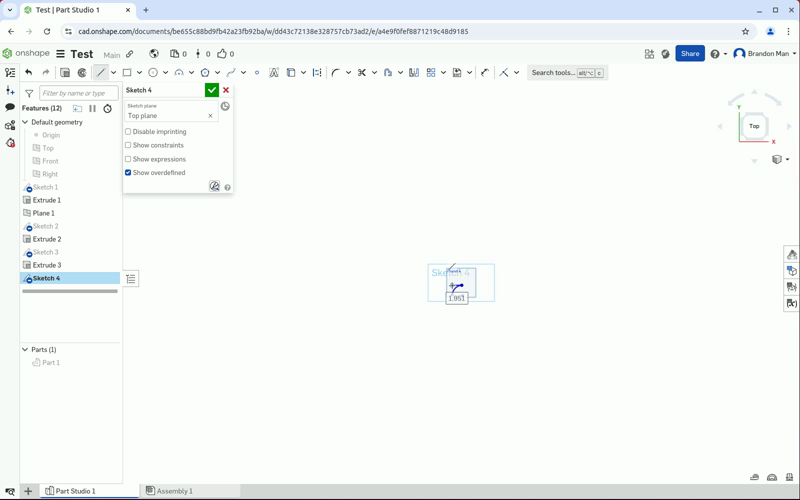
mouse_move(482, 285)
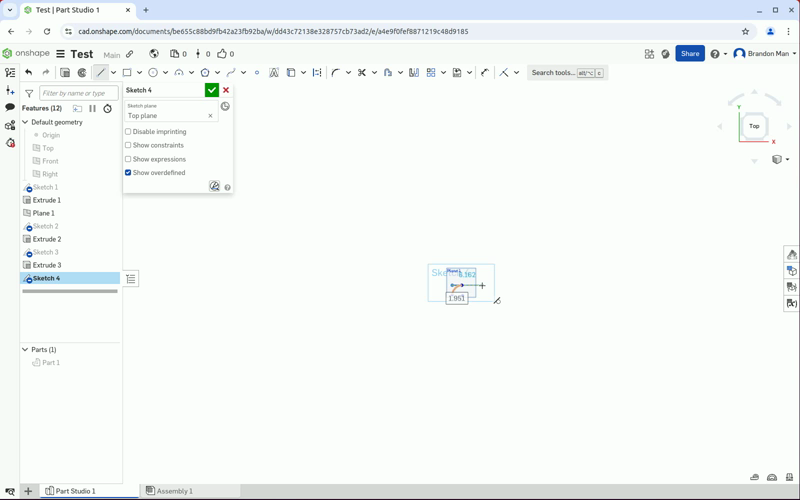
key_down(shift)
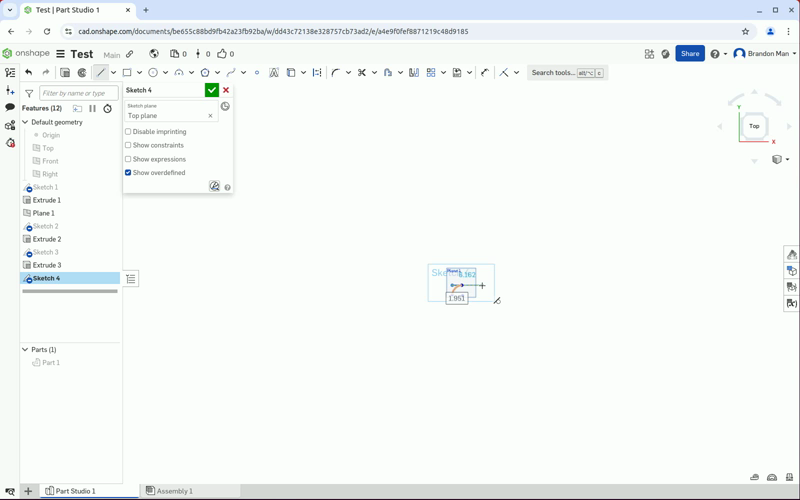
mouse_move(452, 294)
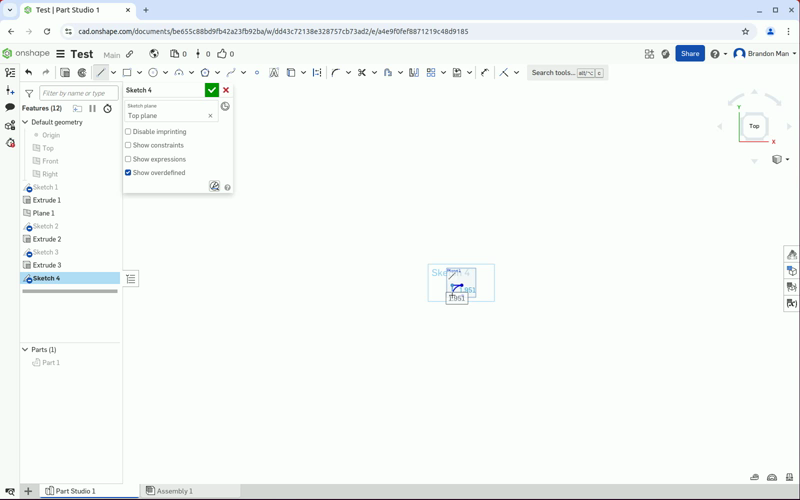
key_up(shift)
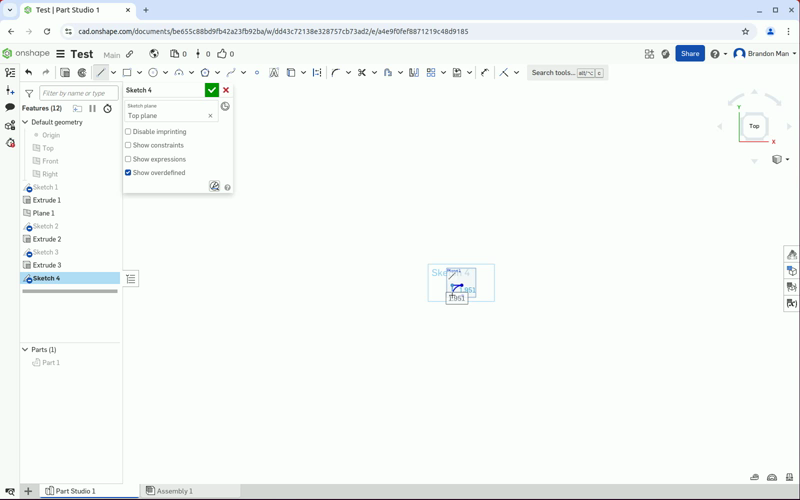
click(452, 294)
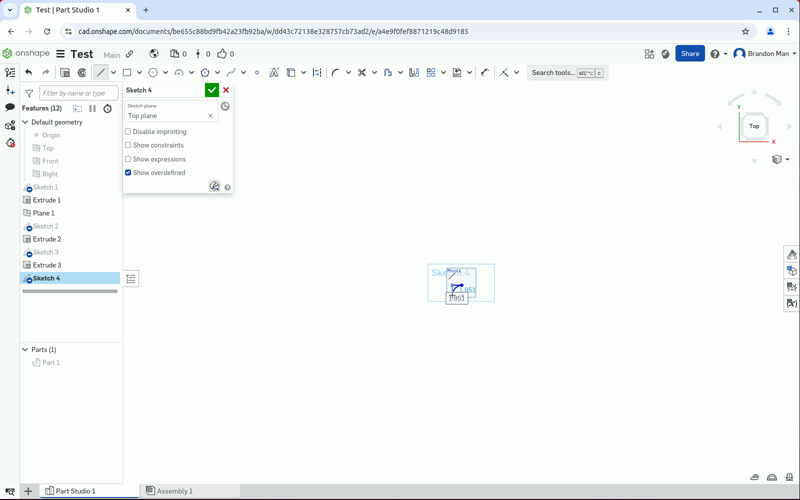
key(esc)
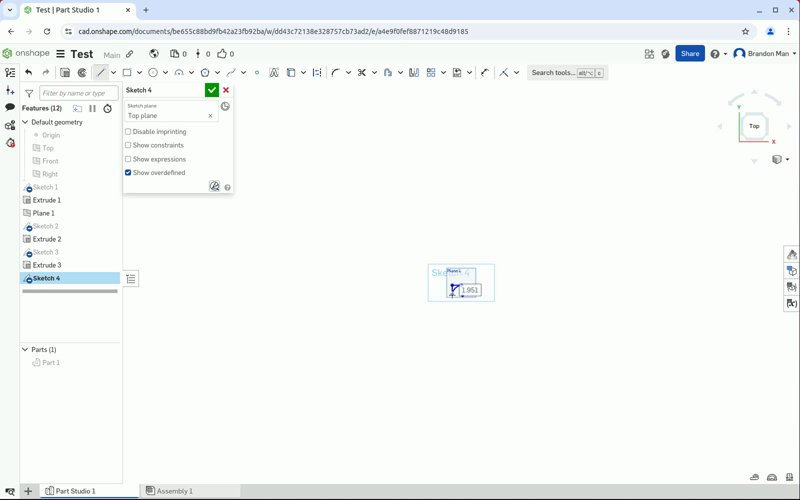
mouse_move(454, 288)
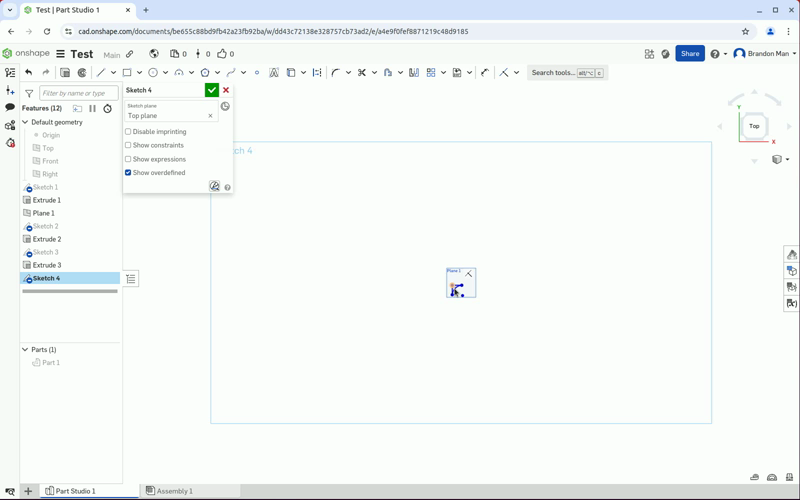
scroll(6)
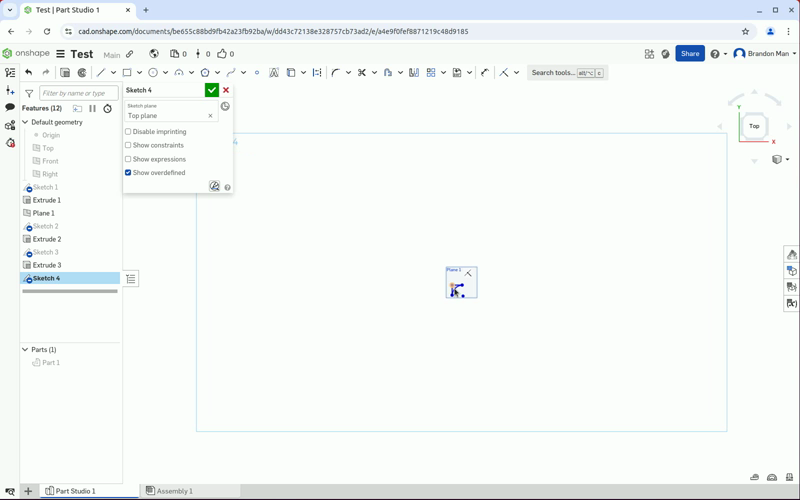
scroll(6)
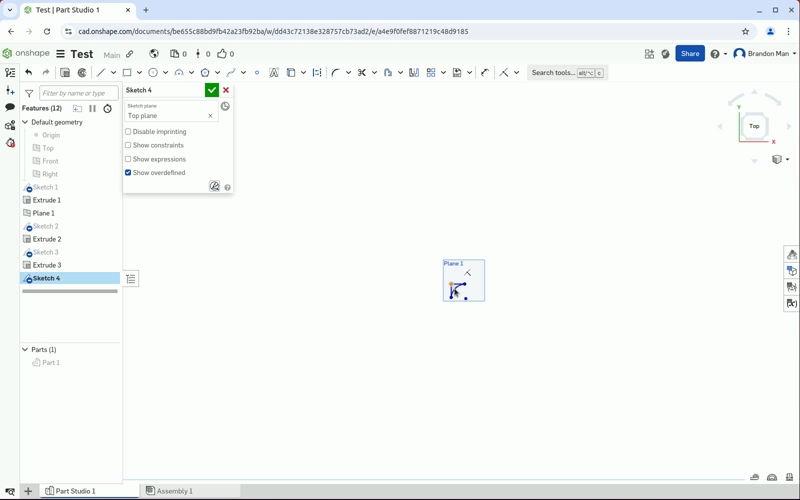
scroll(6)
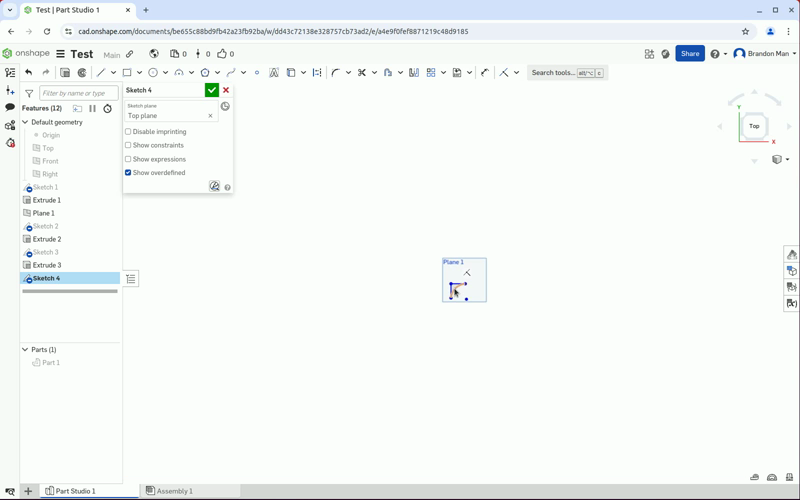
scroll(6)
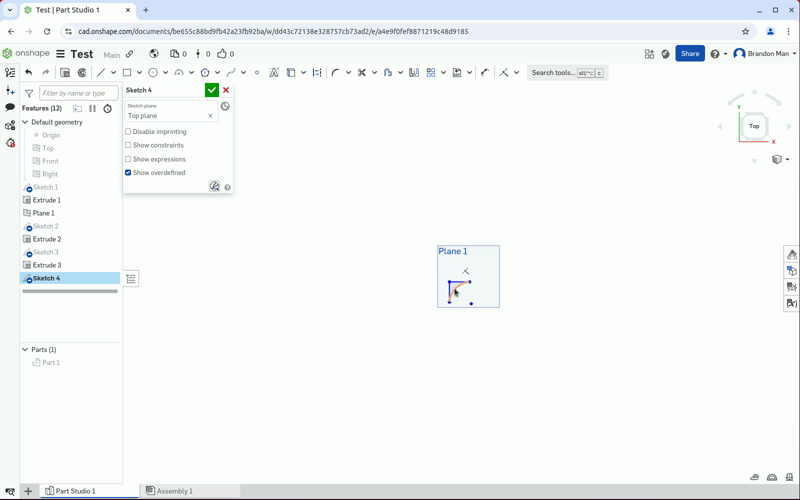
scroll(6)
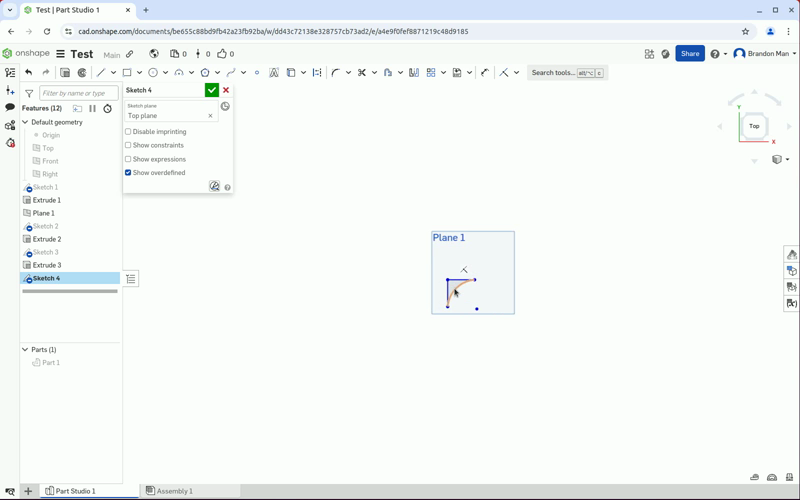
scroll(6)
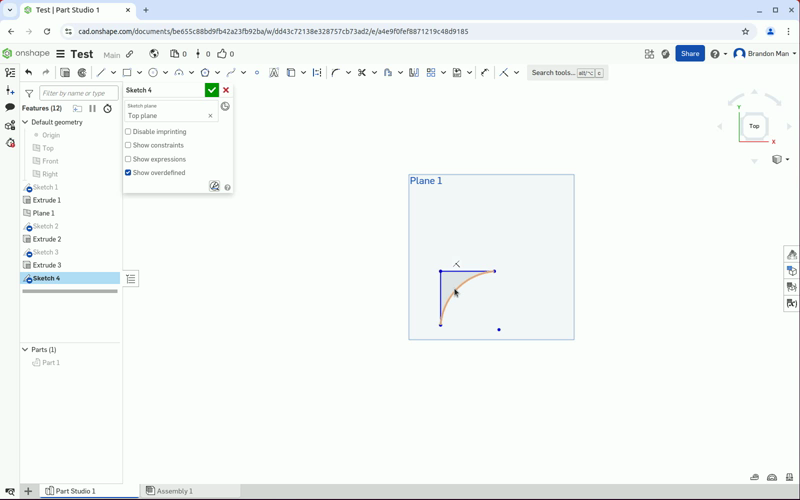
scroll(6)
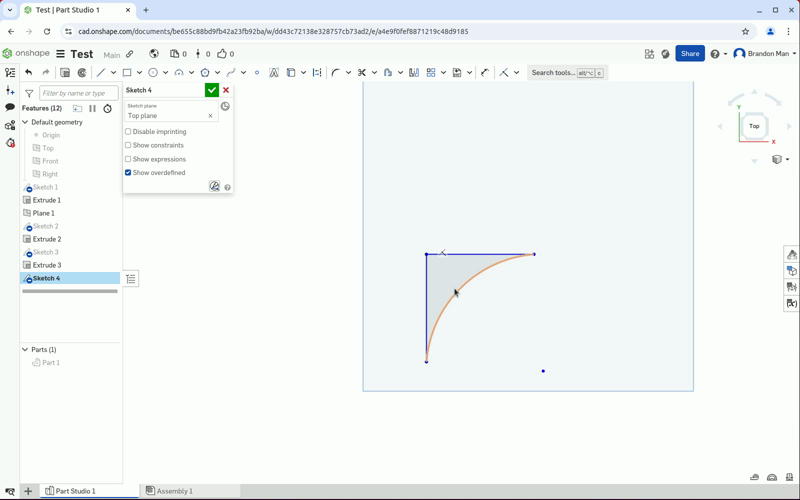
click(454, 288)
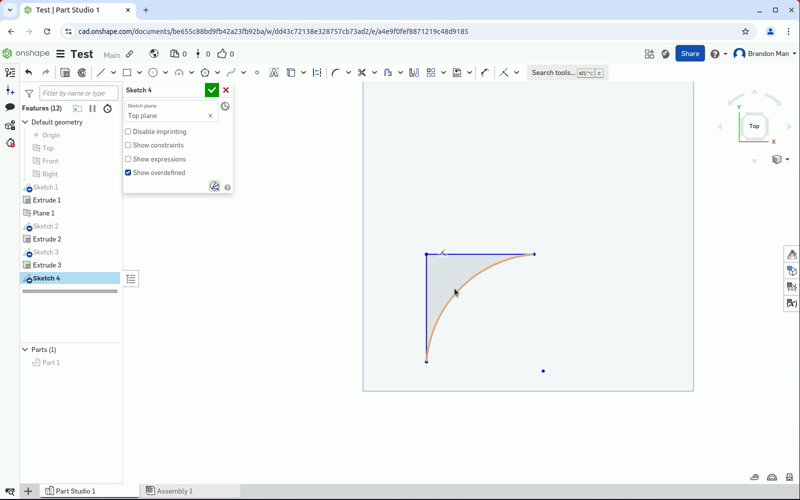
scroll(-6)
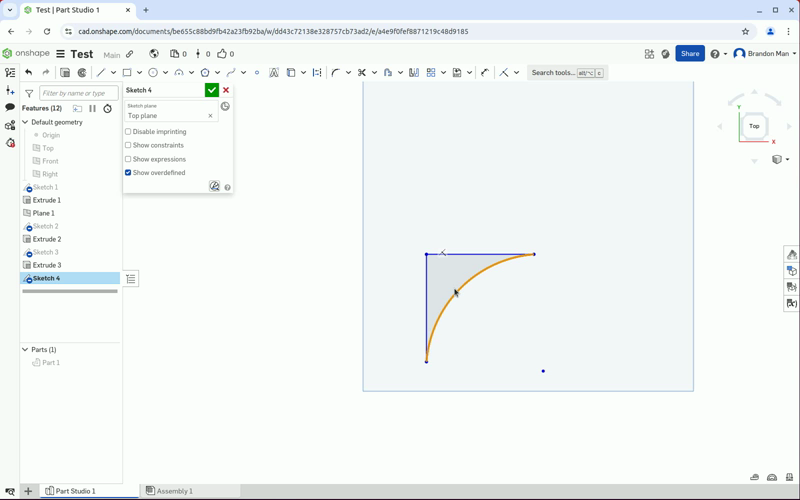
scroll(-6)
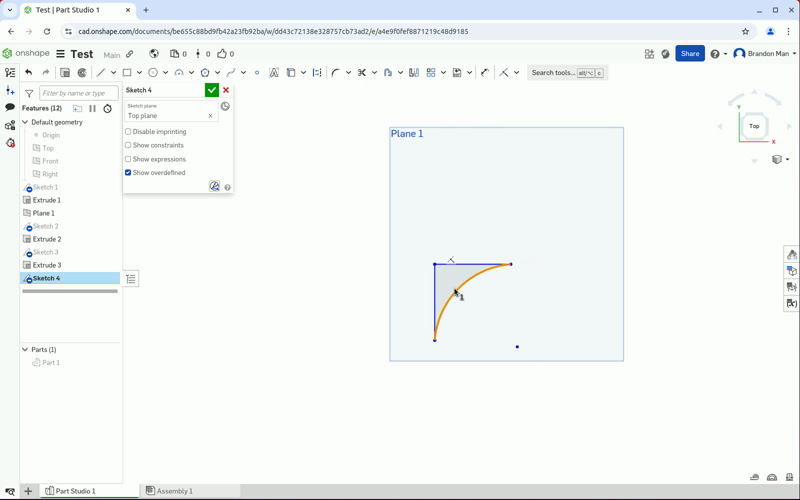
scroll(-6)
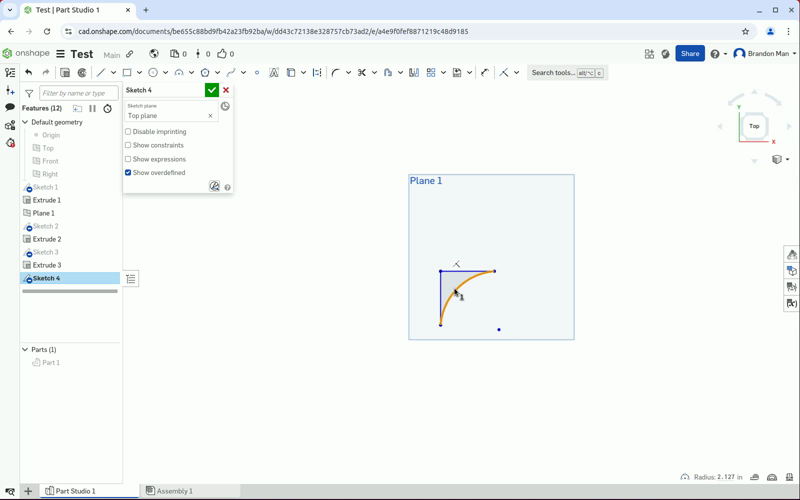
scroll(-6)
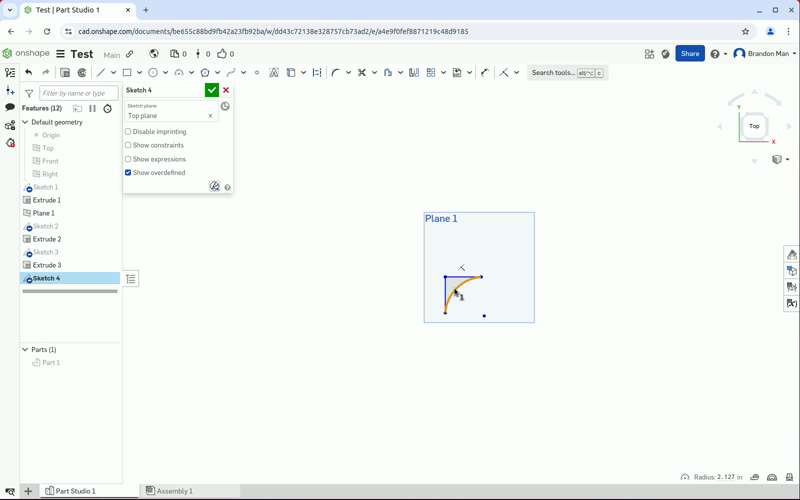
scroll(-6)
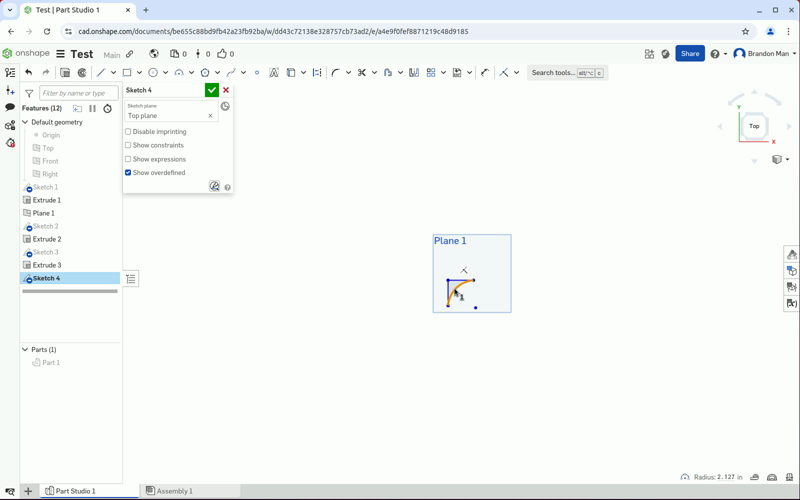
scroll(-6)
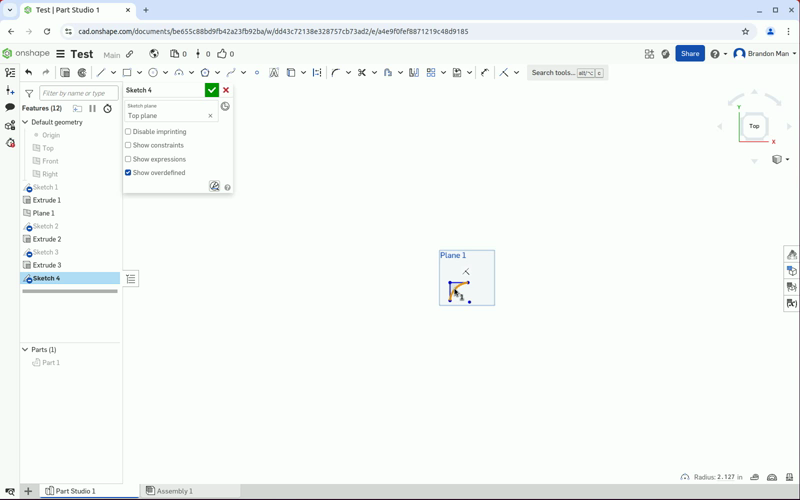
scroll(-6)
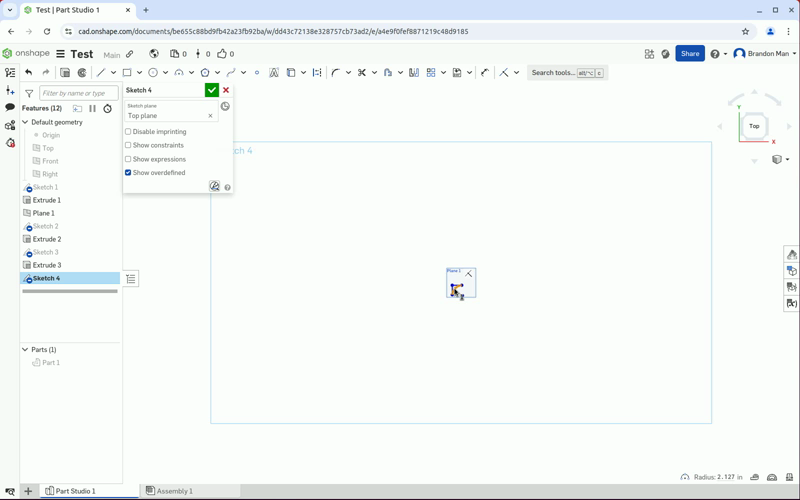
mouse_move(73, 352)
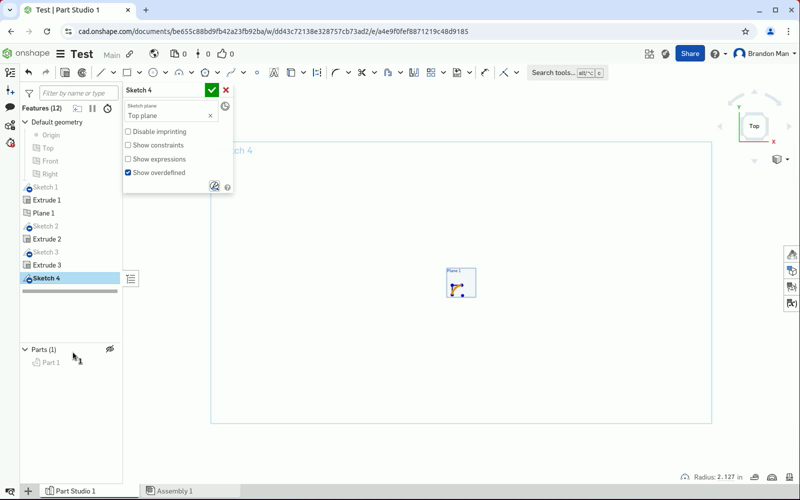
key(shift+y)
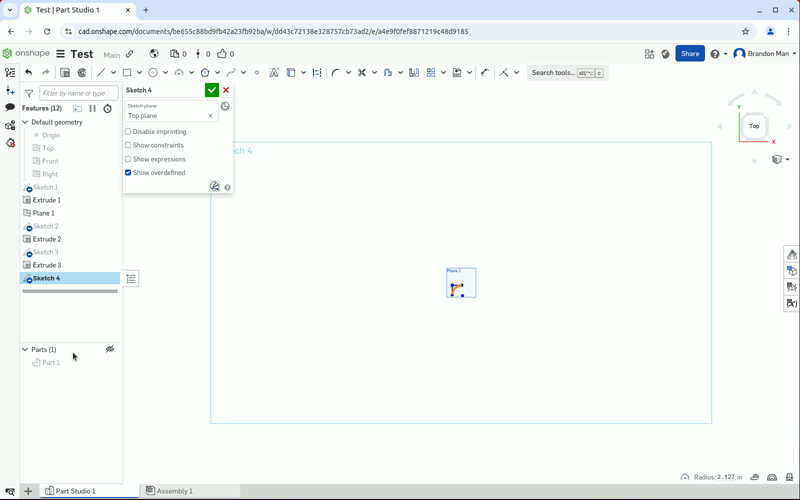
key(shift+e)
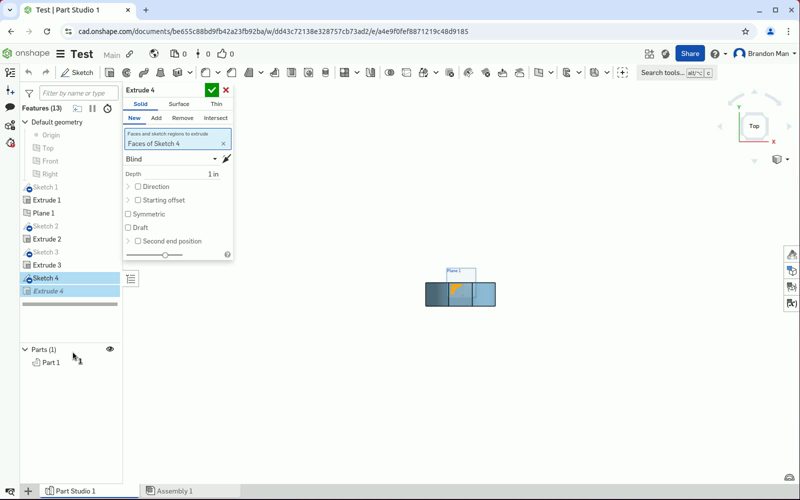
mouse_move(143, 106)
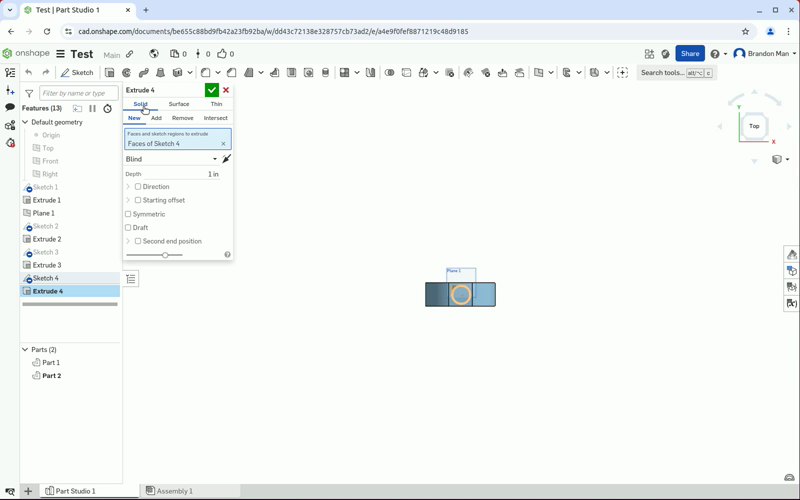
click(143, 106)
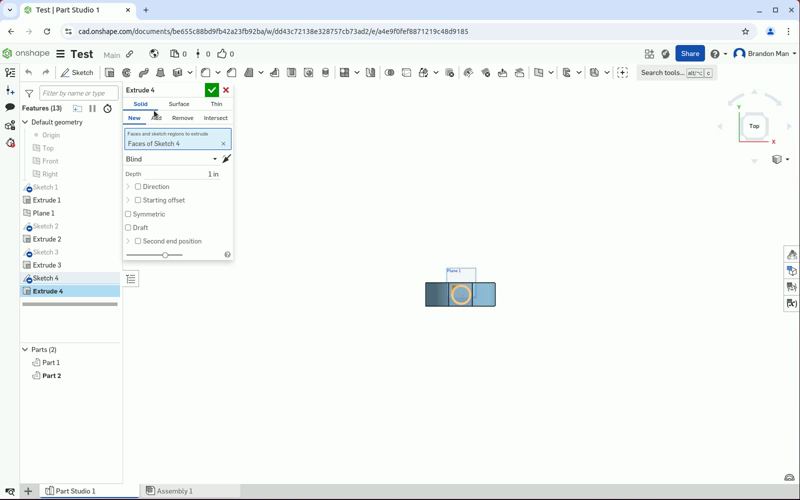
mouse_move(186, 120)
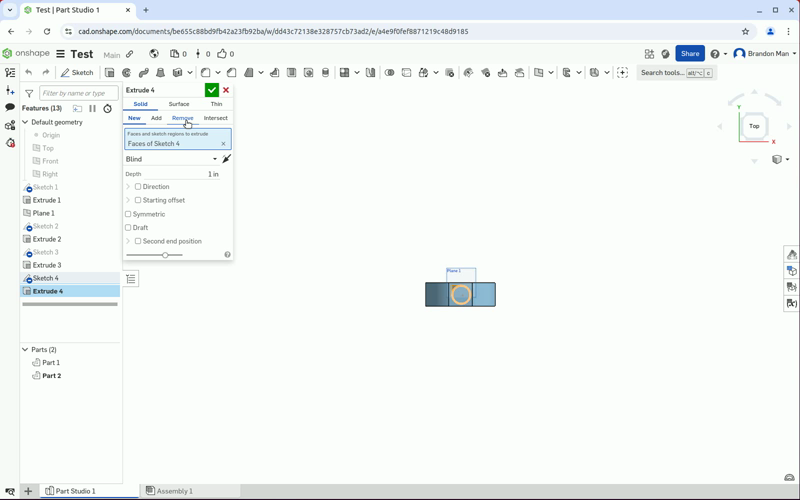
click(186, 120)
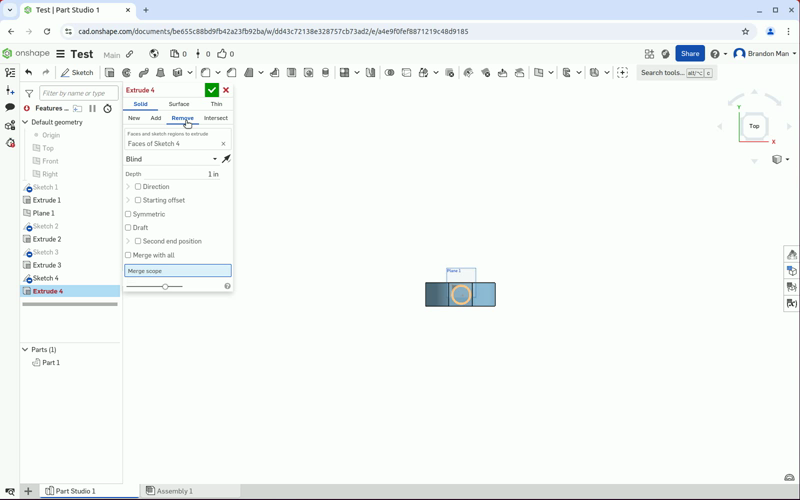
key(tab, 4)
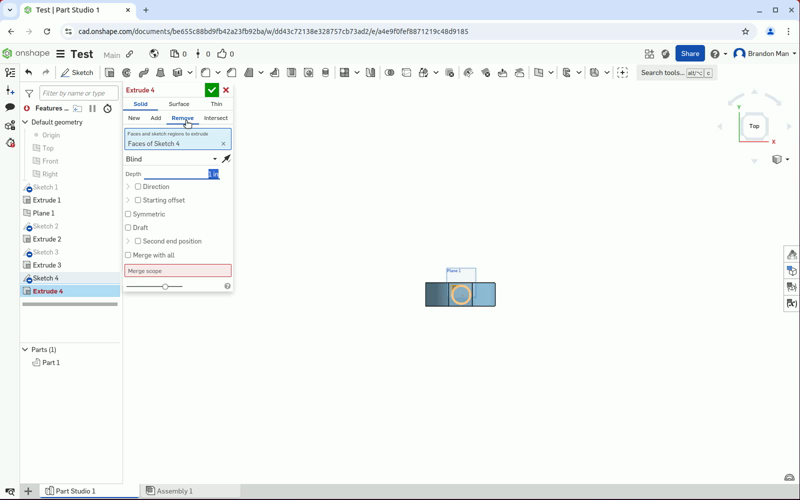
text(-18.294)
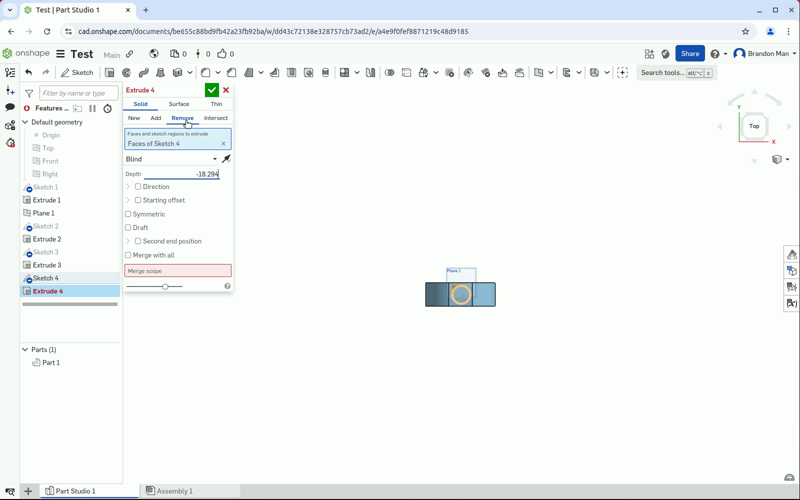
key(tab, 6)
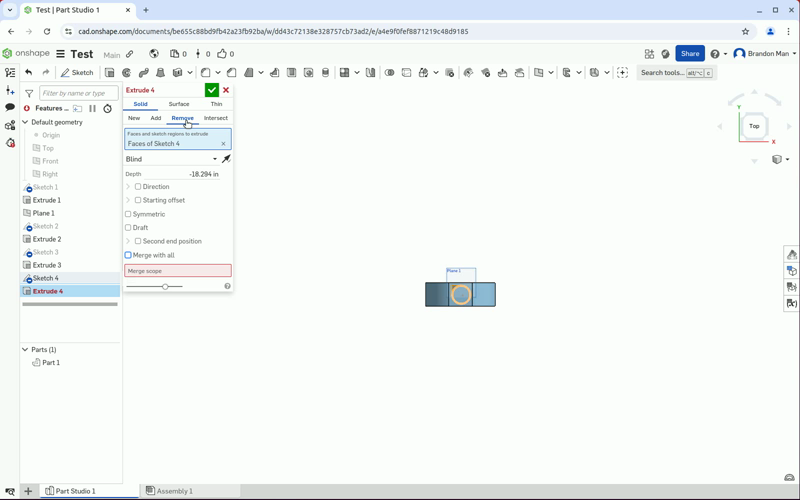
key(space)
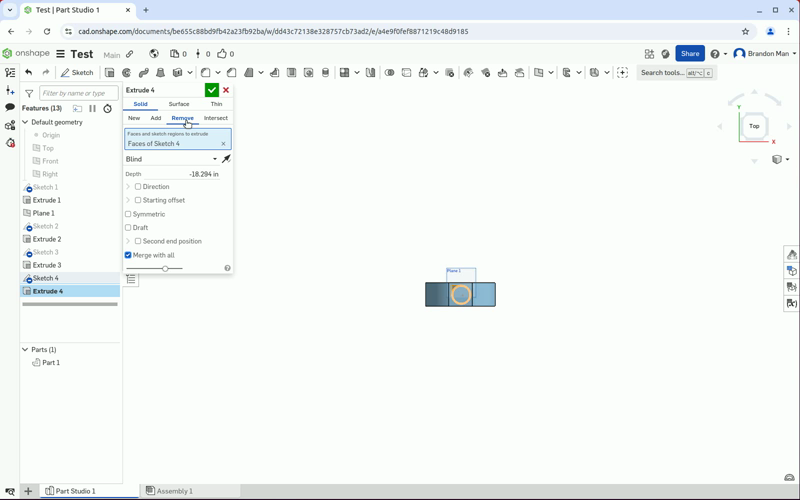
key(enter)
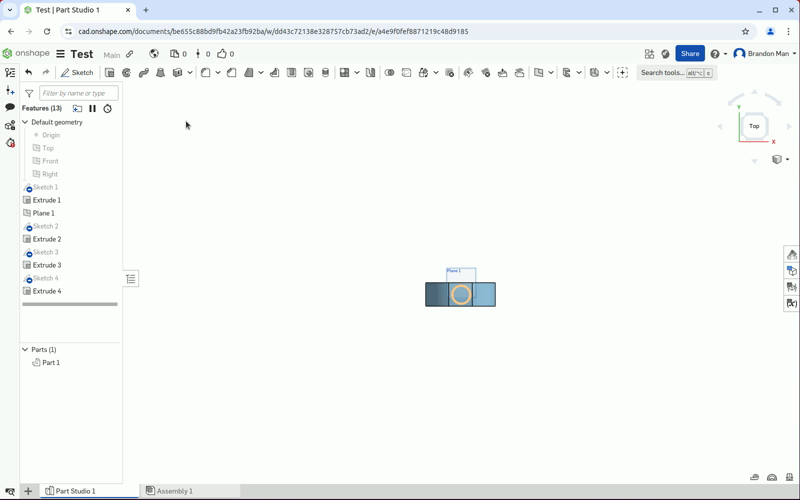
key(shift+h)
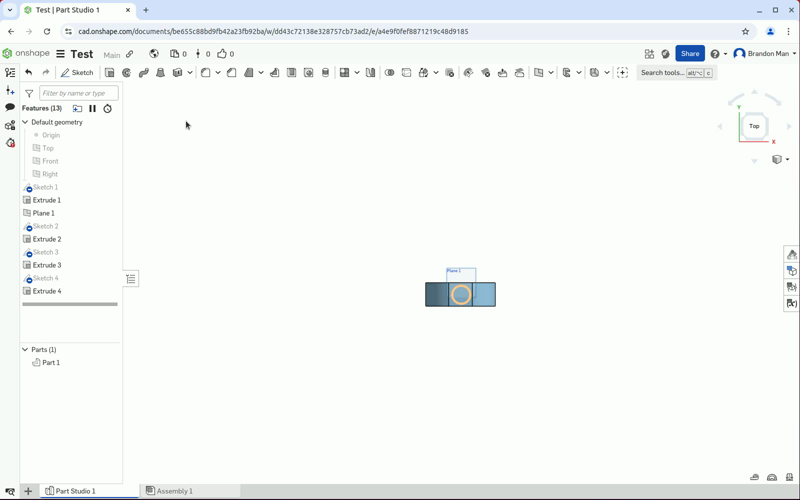
key(shift+h)
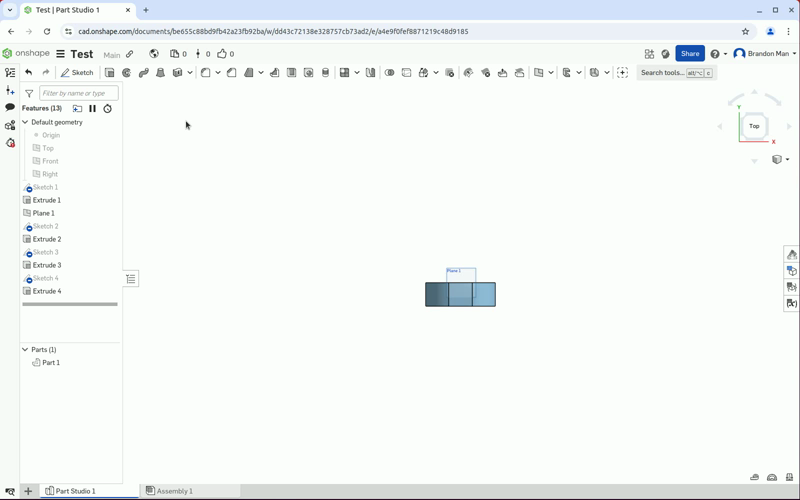
mouse_move(73, 189)
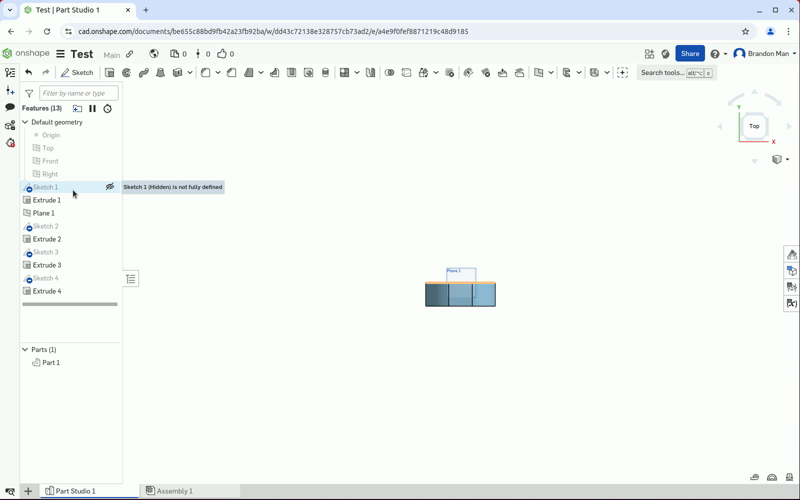
click(73, 189)
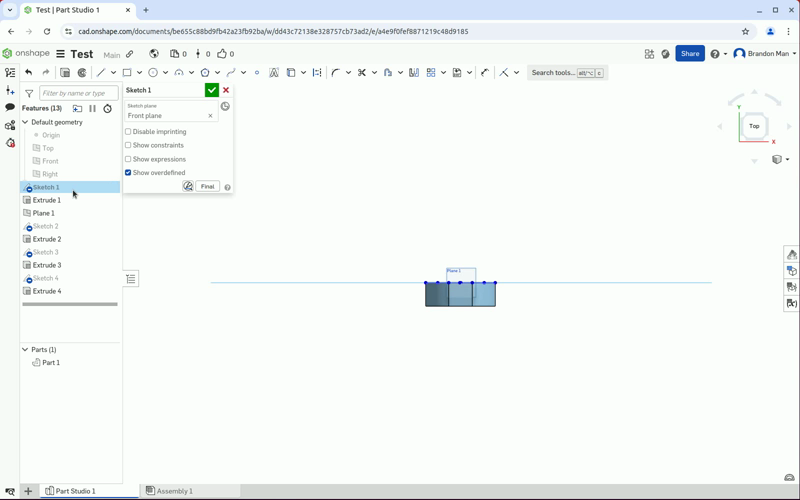
mouse_move(229, 92)
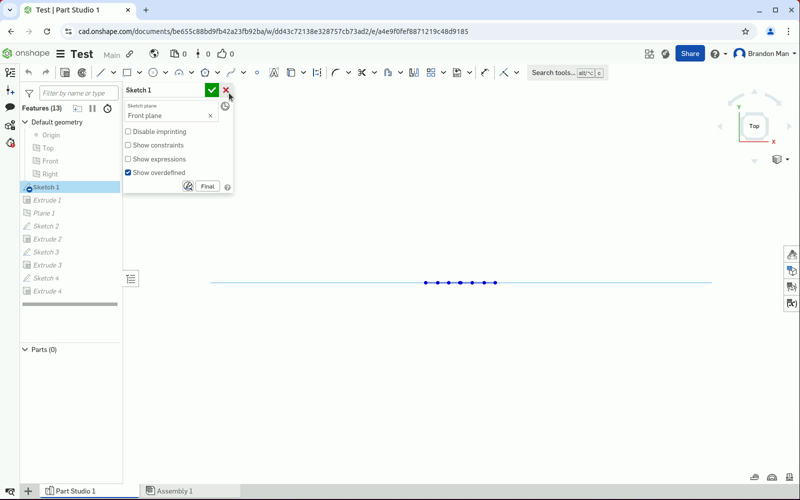
click(229, 92)
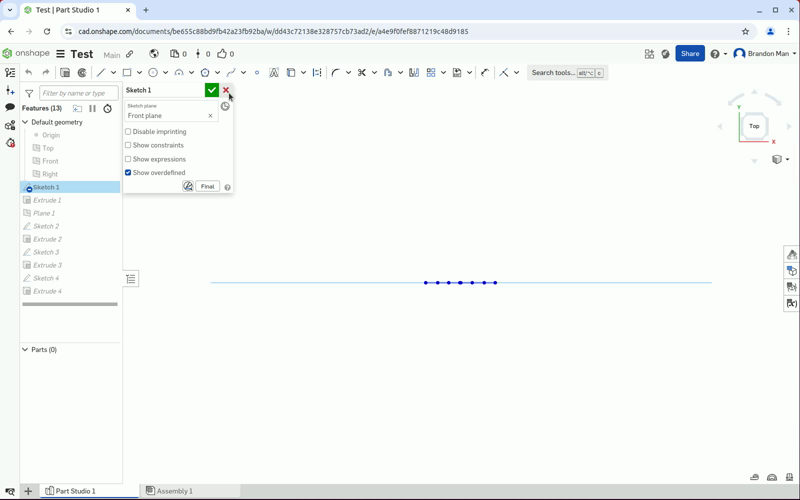
key(shift+s)
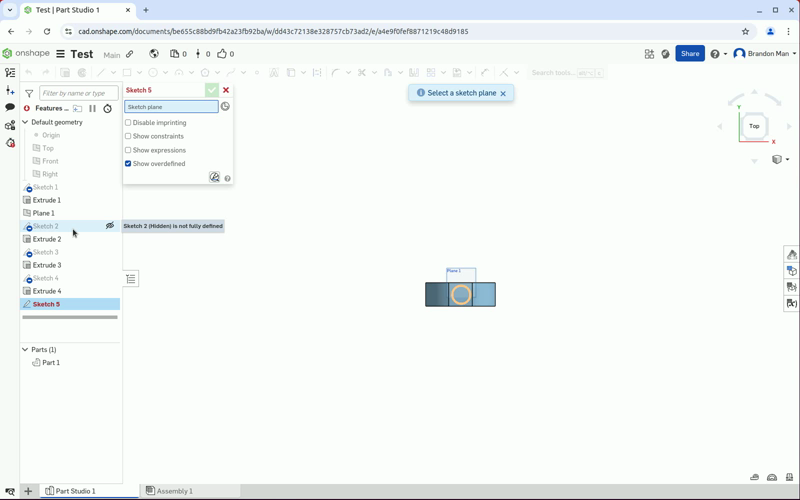
scroll(3)
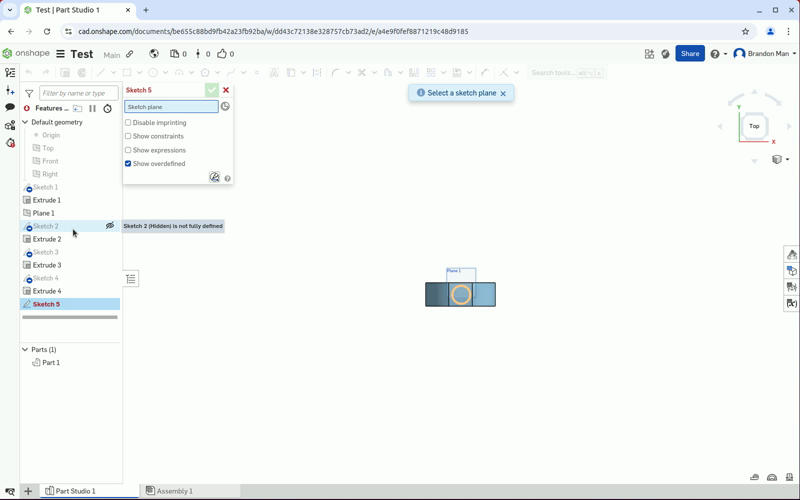
mouse_move(73, 150)
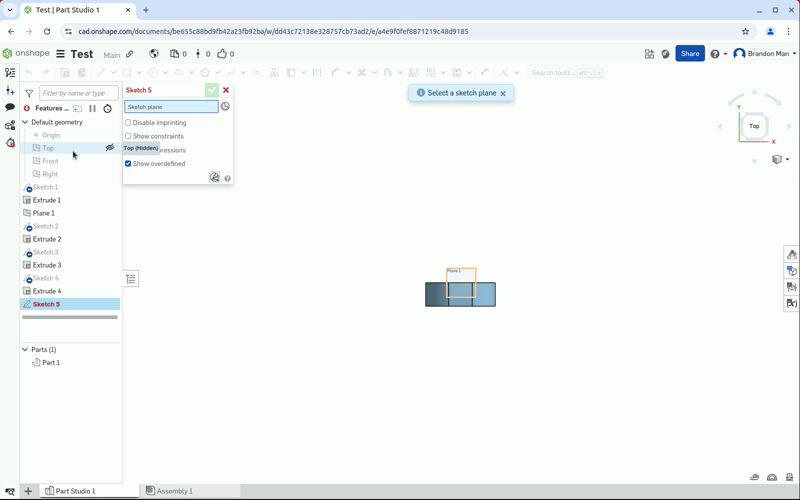
click(73, 150)
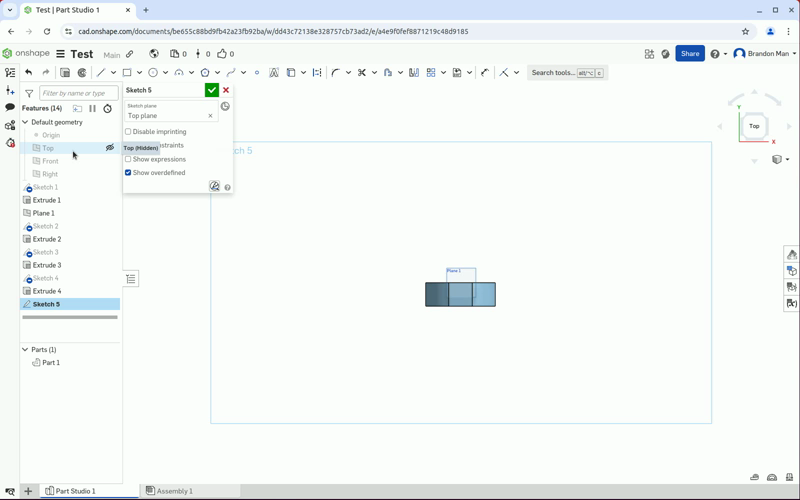
mouse_move(73, 352)
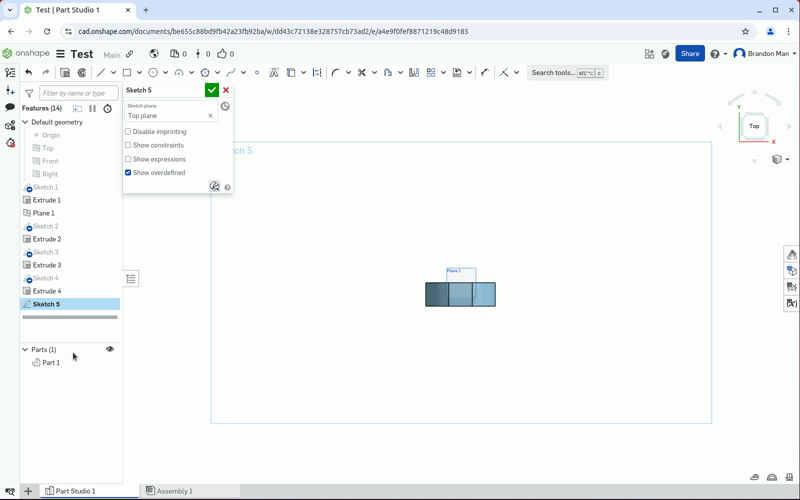
key(y)
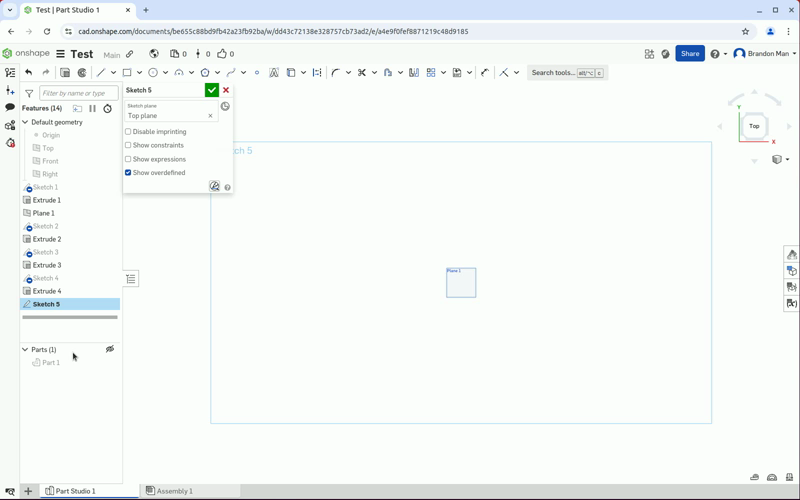
key(l)
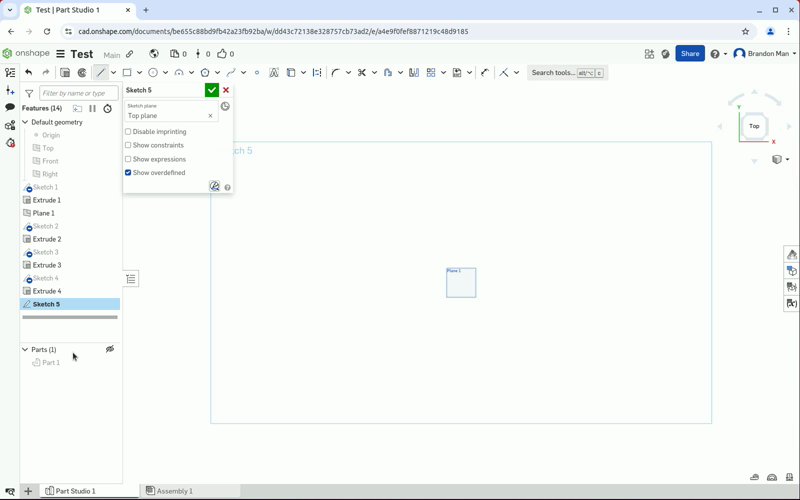
key_down(shift)
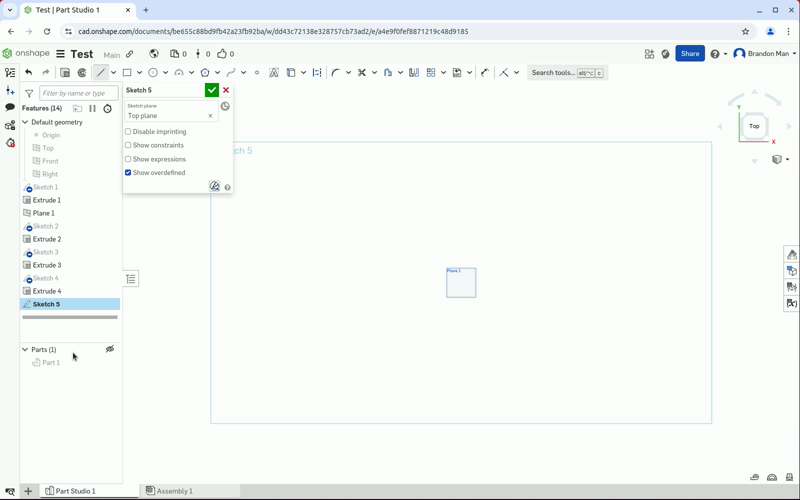
mouse_move(452, 303)
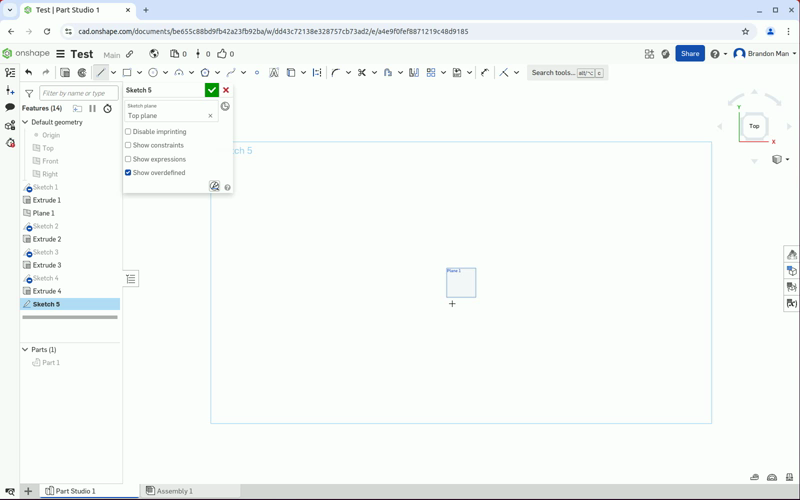
click(452, 303)
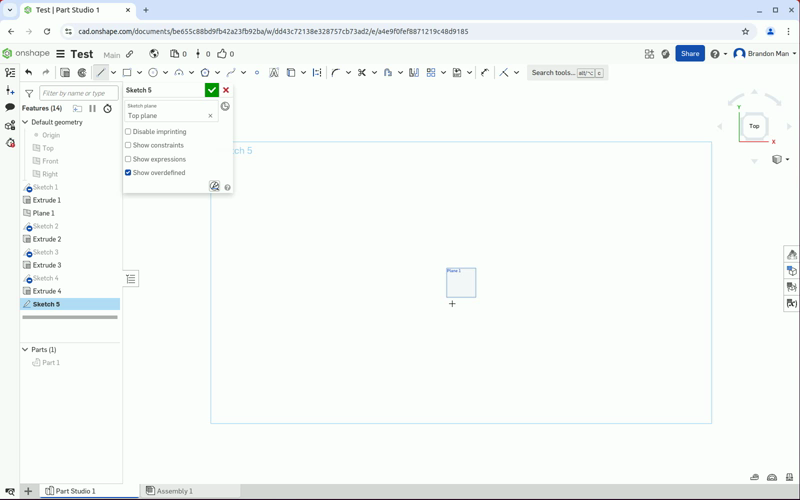
key_up(shift)
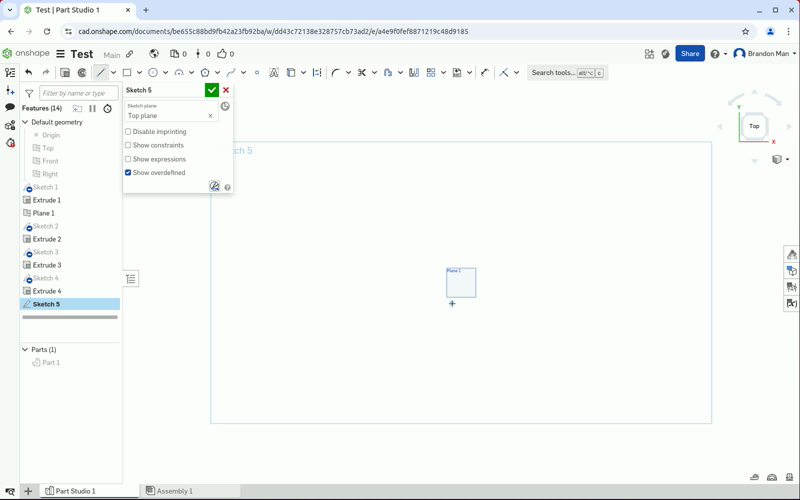
key_down(shift)
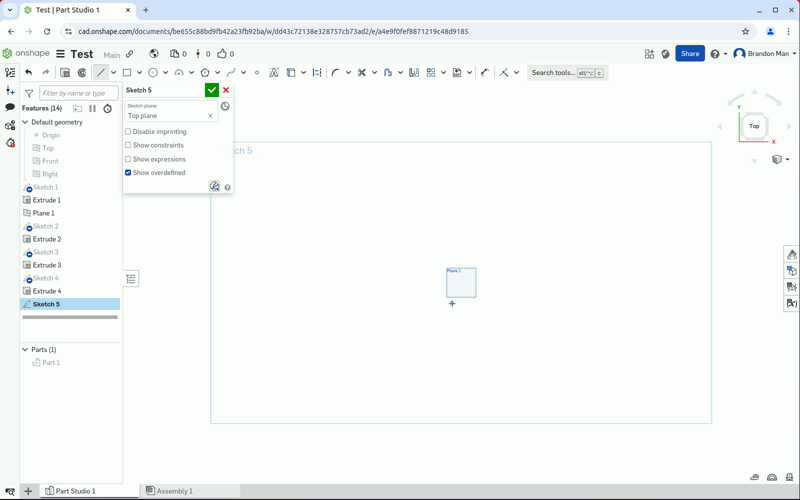
mouse_move(482, 303)
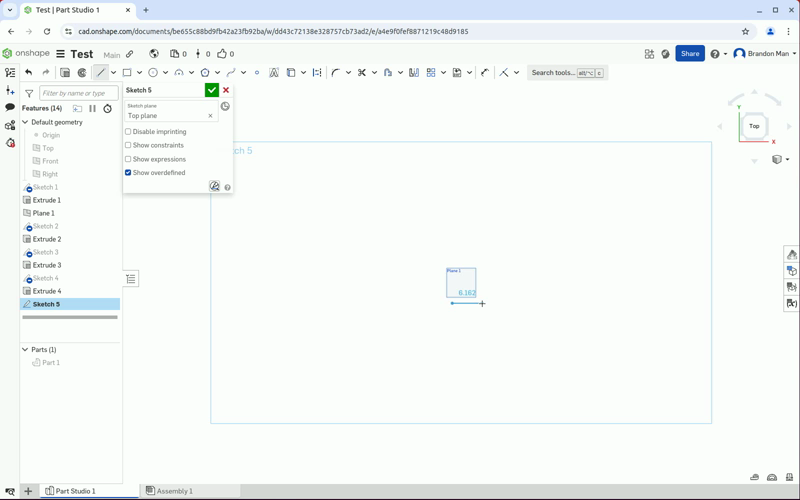
mouse_move(461, 303)
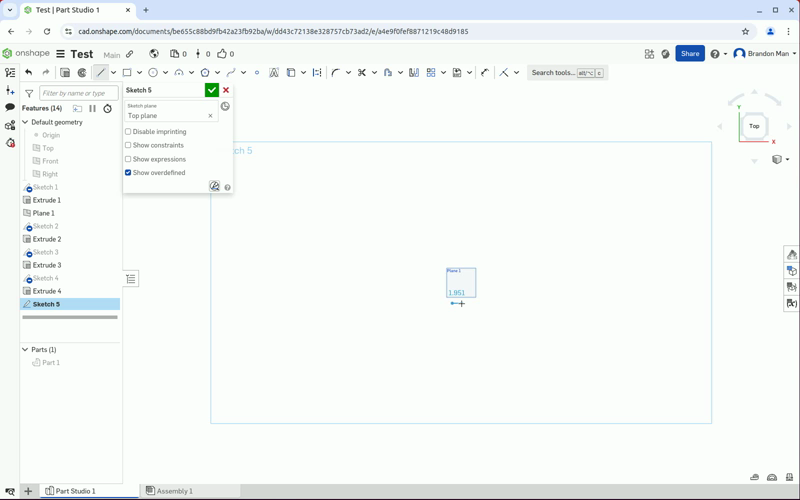
click(461, 303)
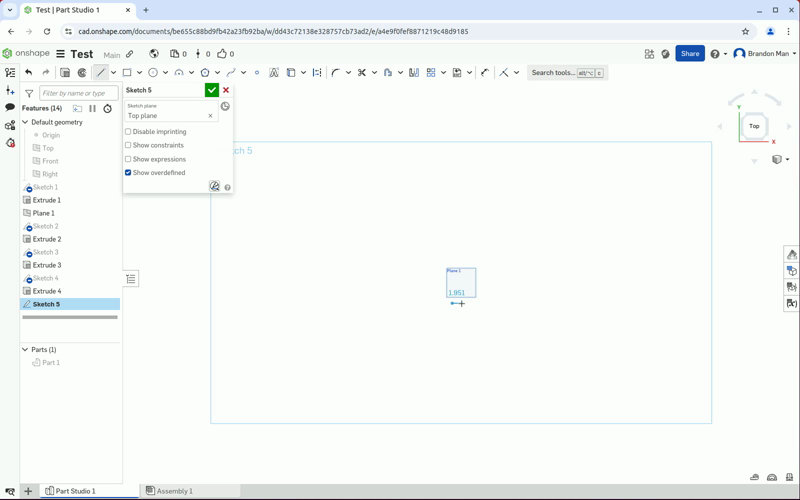
key_up(shift)
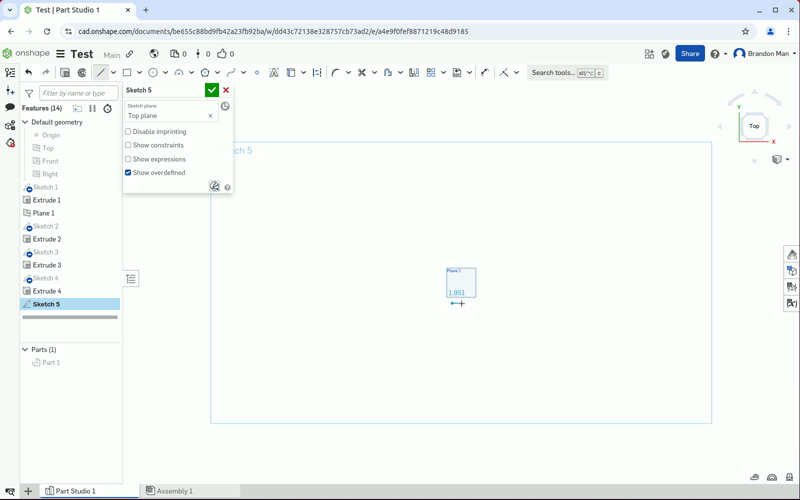
key(esc)
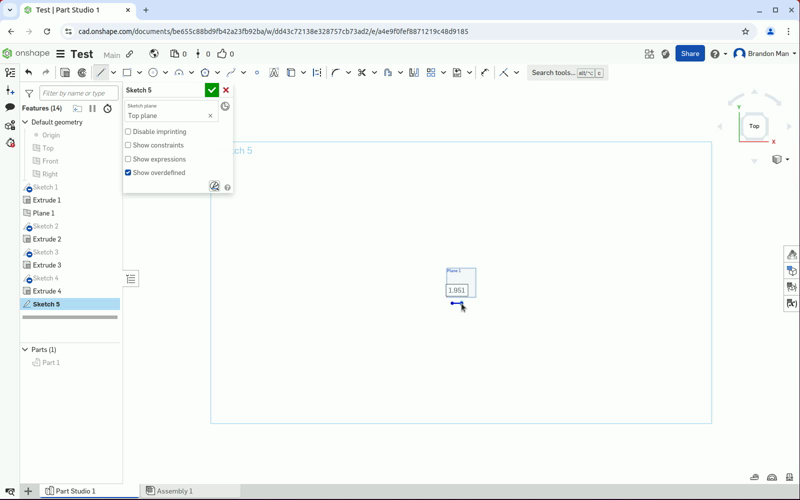
key(a)
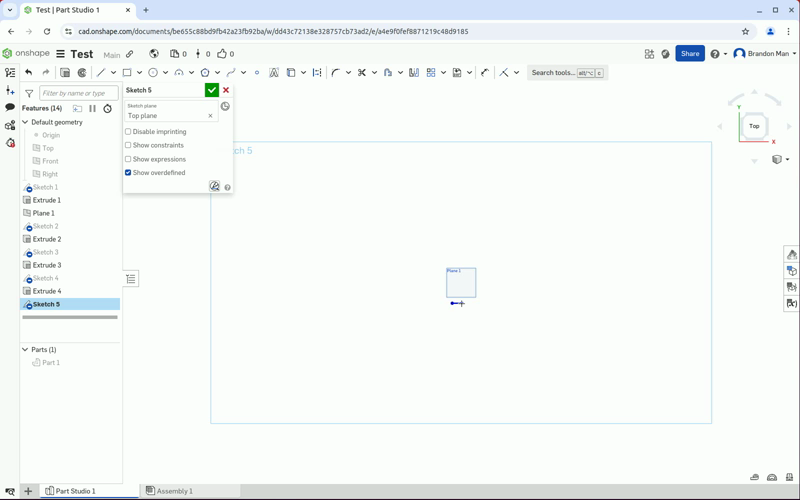
mouse_move(461, 303)
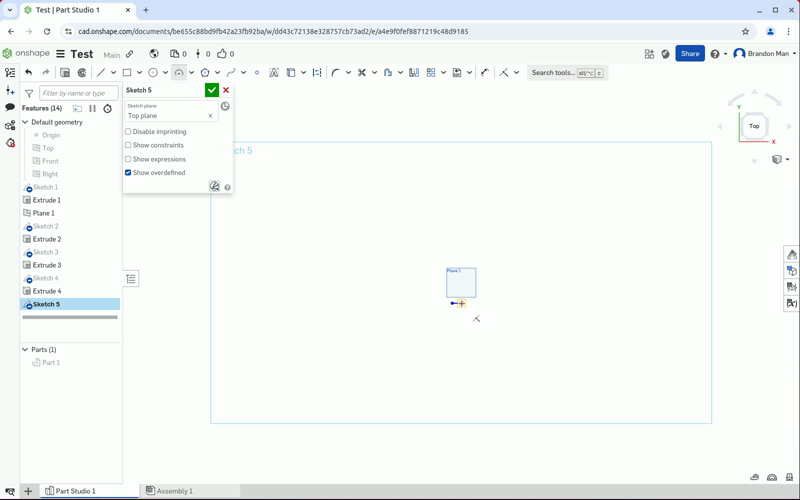
click(461, 303)
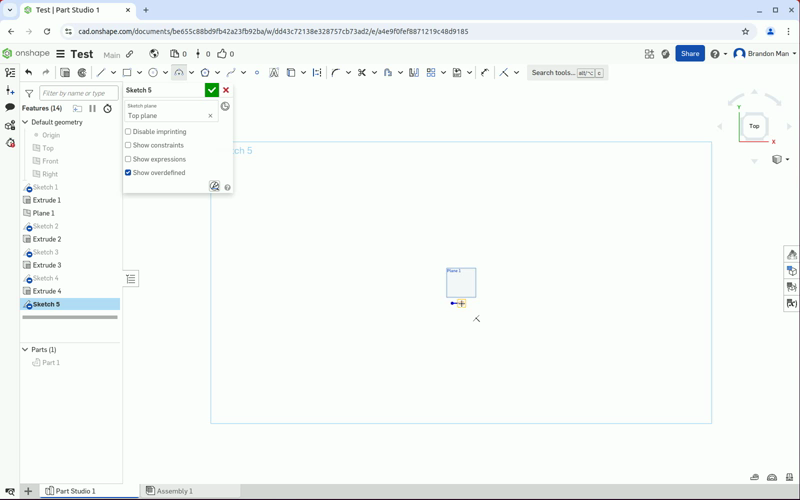
key_down(shift)
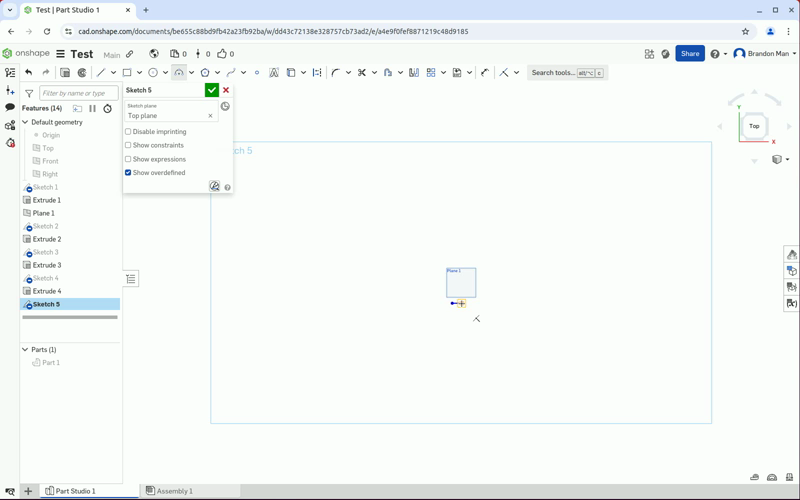
mouse_move(452, 293)
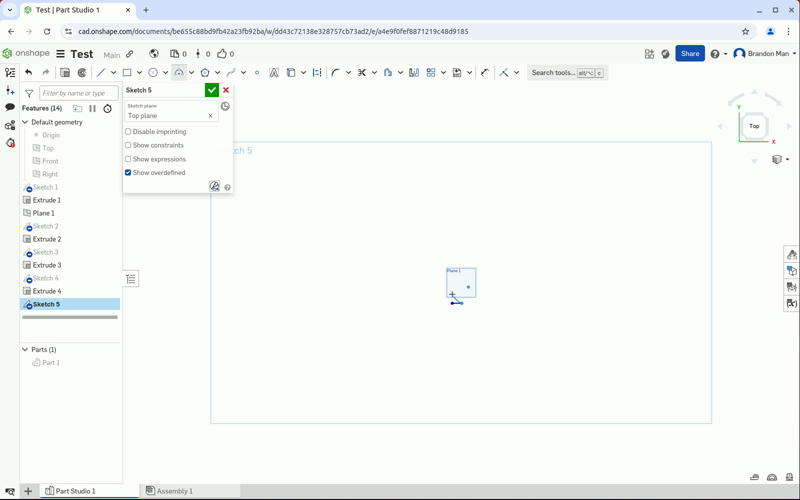
click(452, 293)
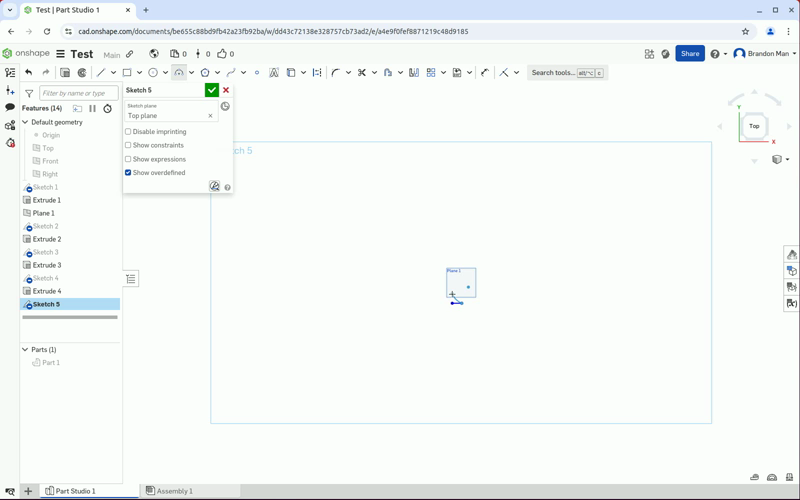
mouse_move(455, 300)
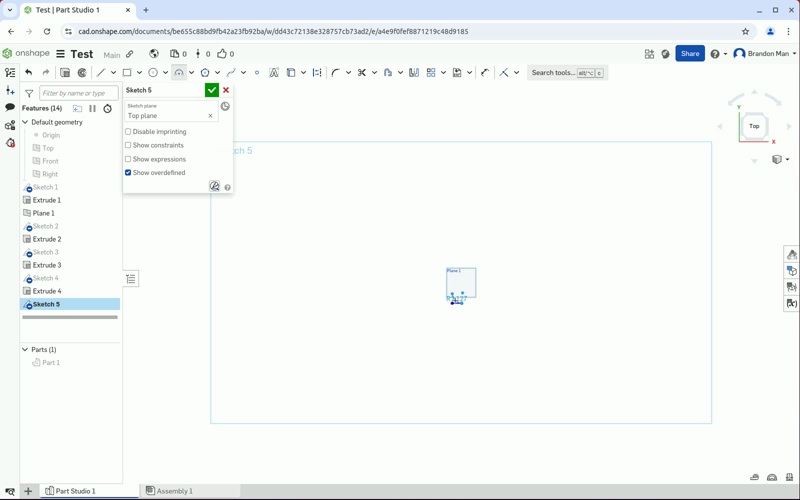
scroll(6)
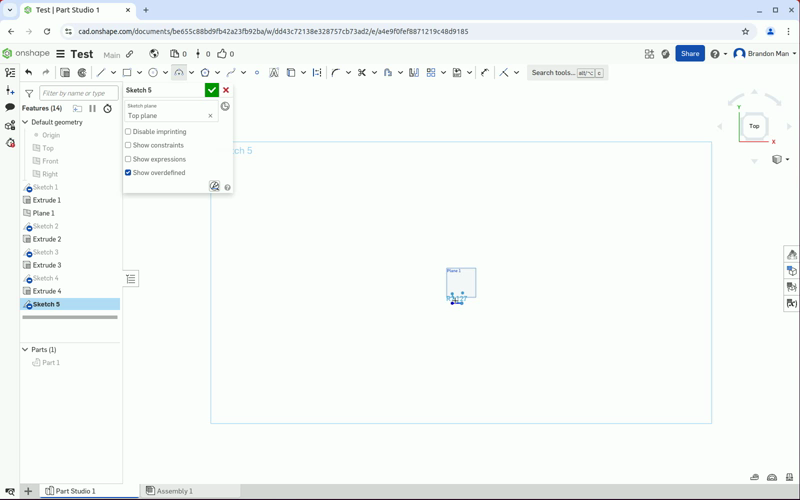
scroll(6)
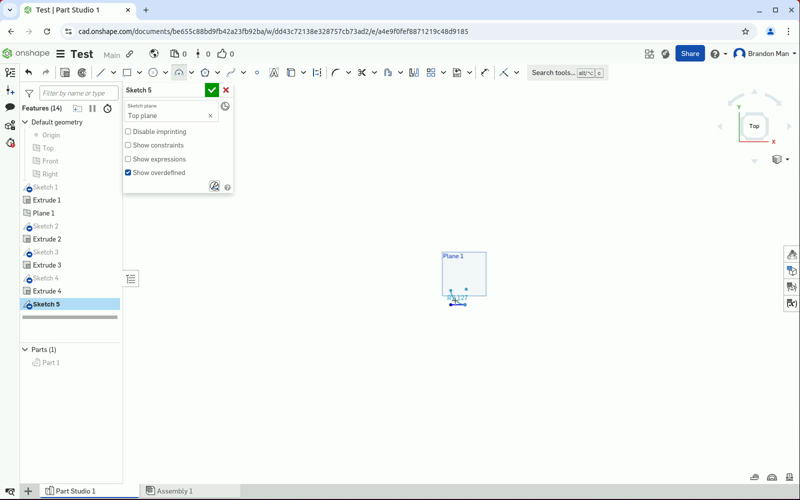
scroll(6)
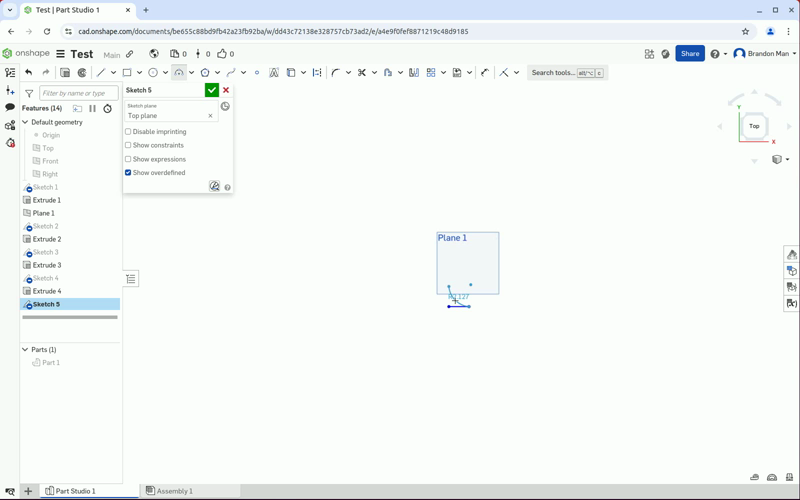
scroll(6)
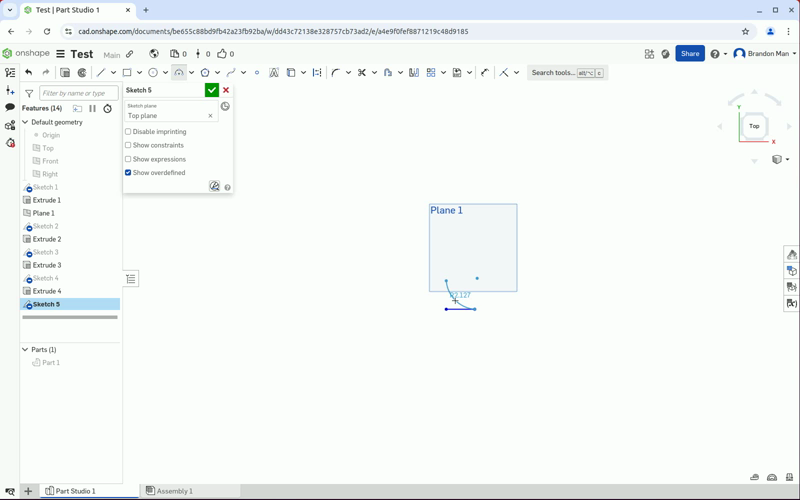
scroll(6)
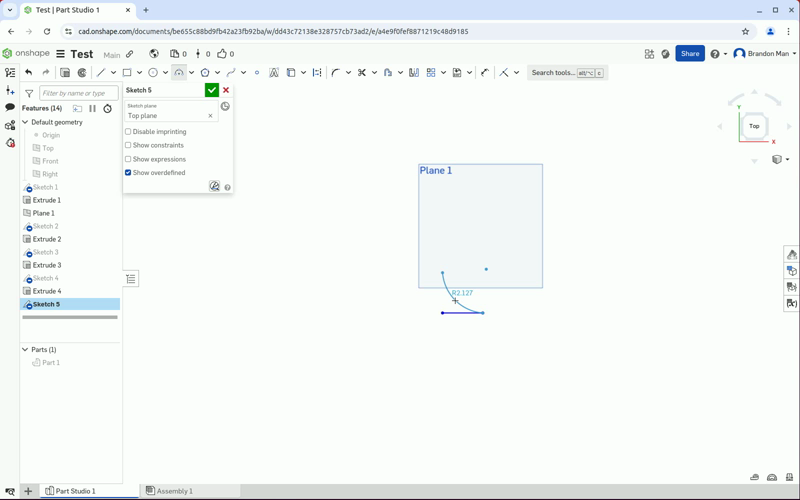
scroll(6)
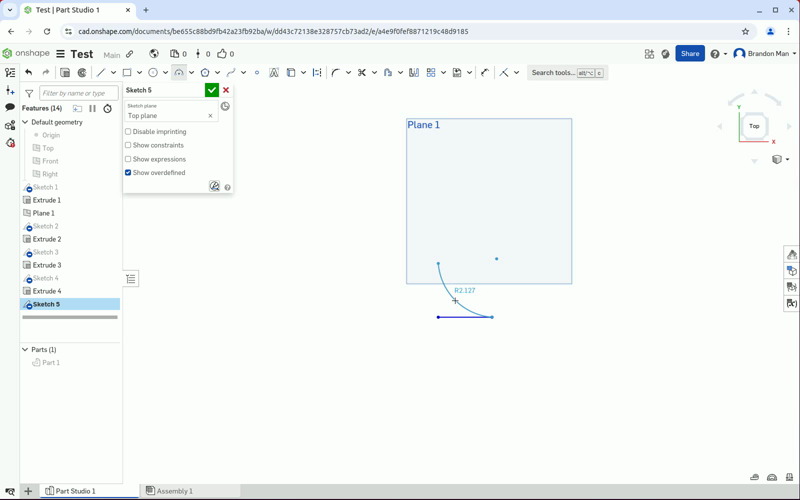
scroll(6)
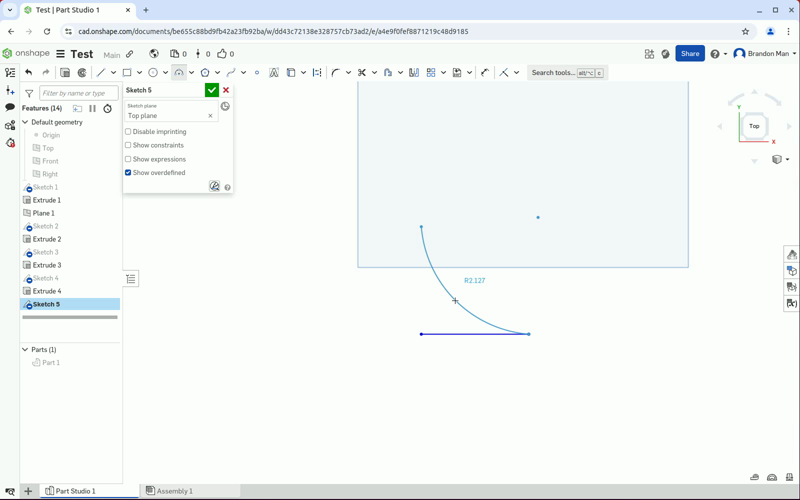
click(455, 300)
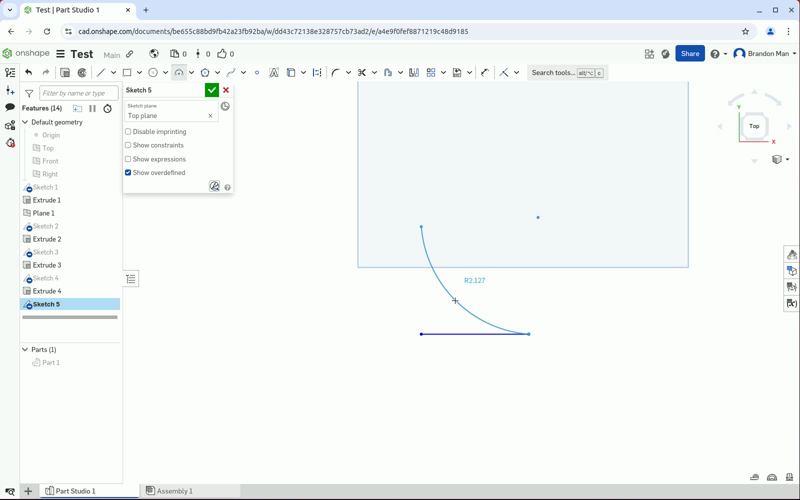
scroll(-6)
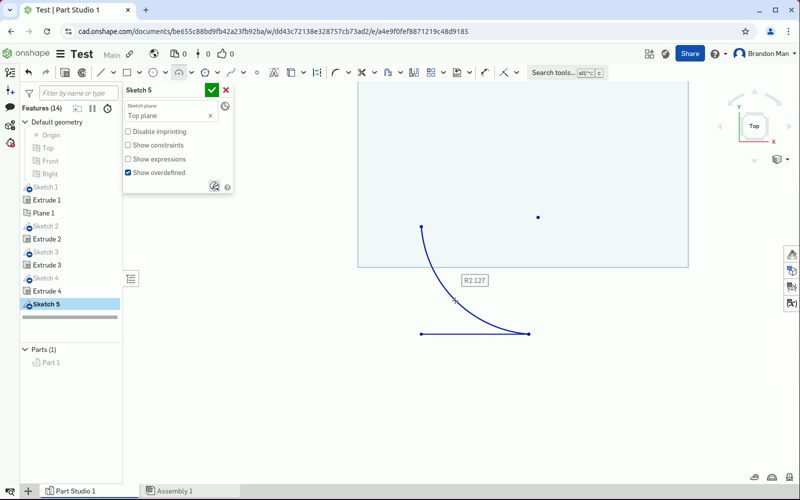
scroll(-6)
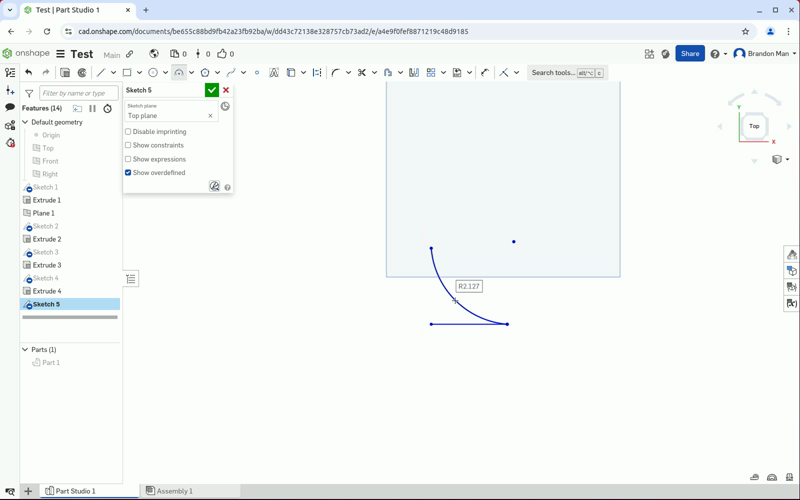
scroll(-6)
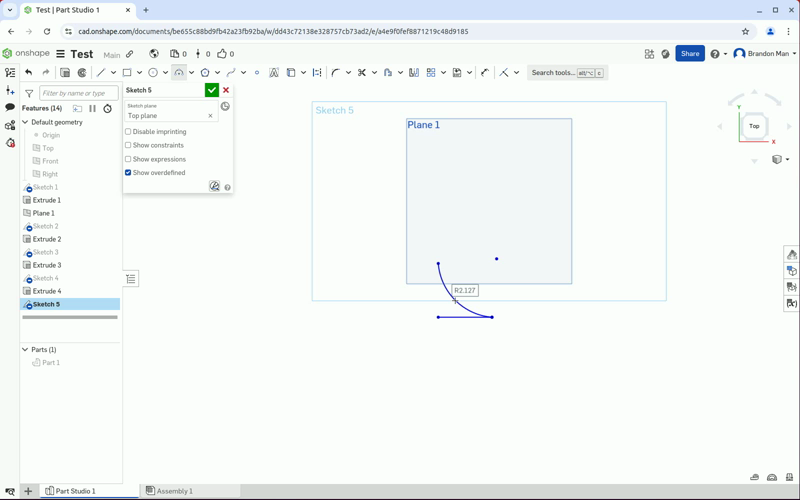
scroll(-6)
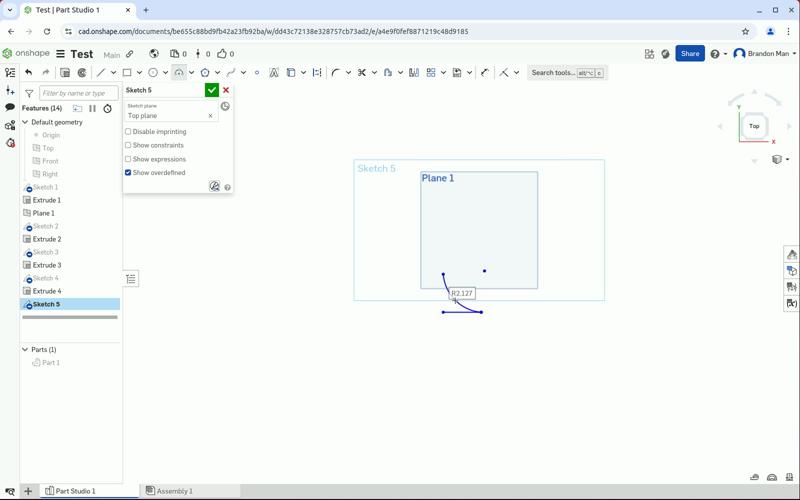
scroll(-6)
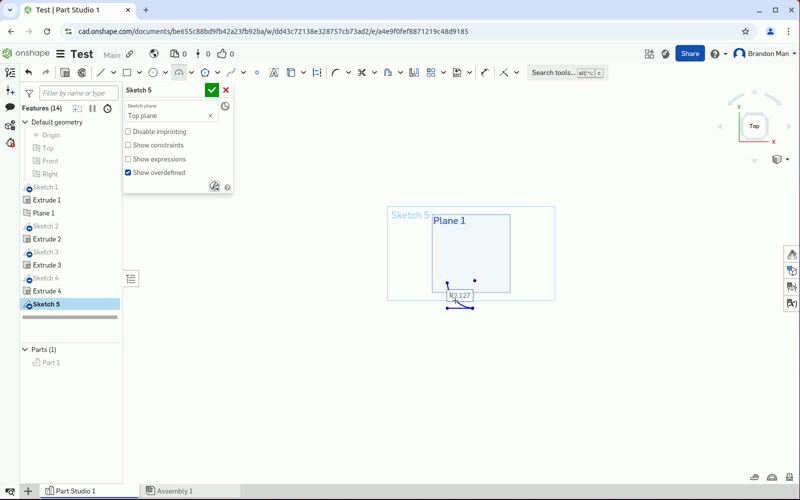
scroll(-6)
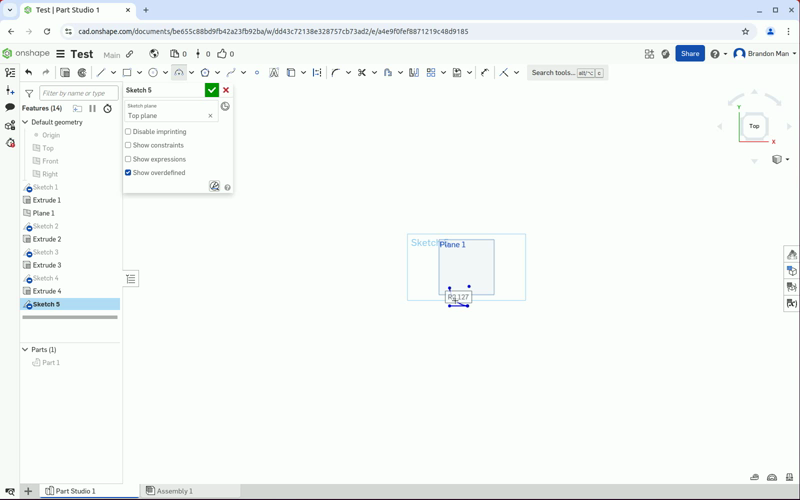
scroll(-6)
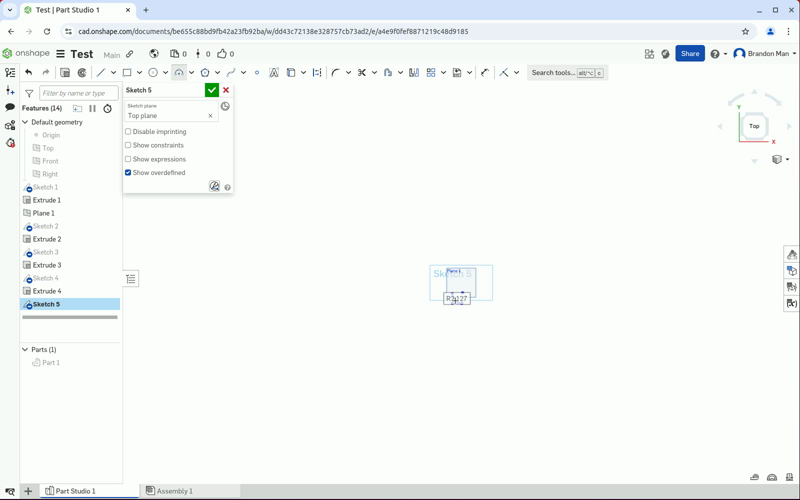
key_up(shift)
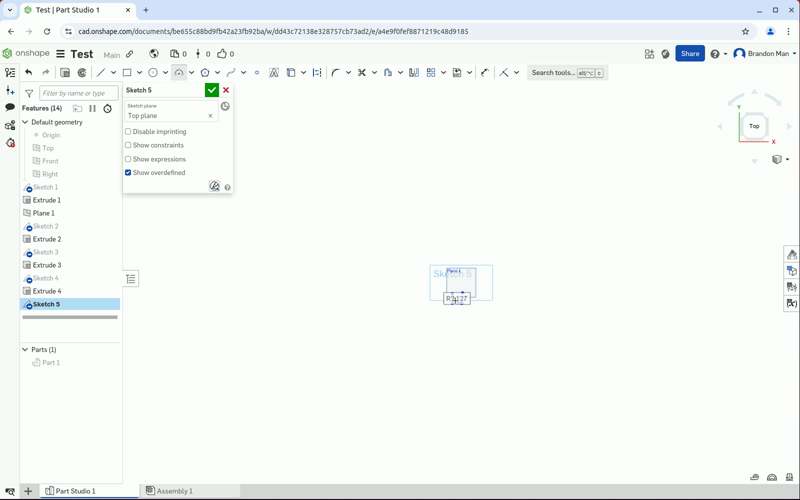
key(esc)
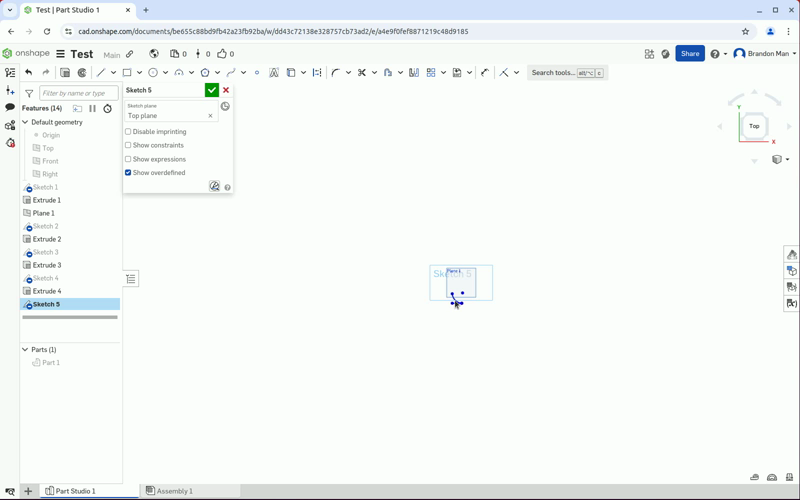
key(l)
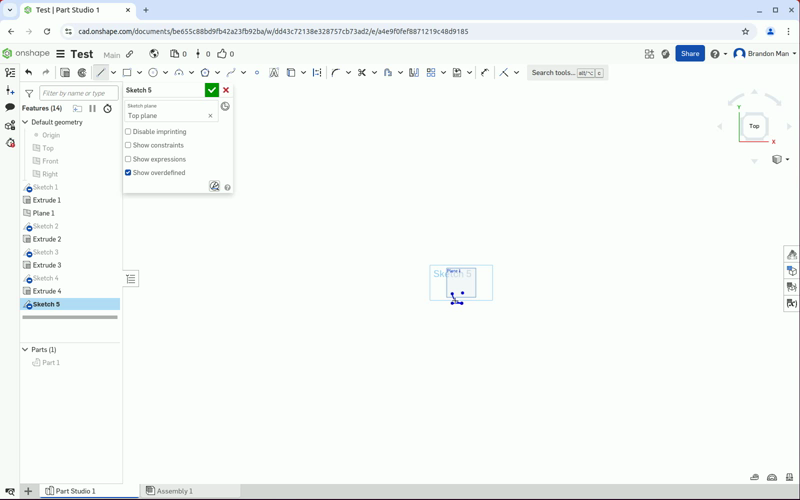
mouse_move(452, 293)
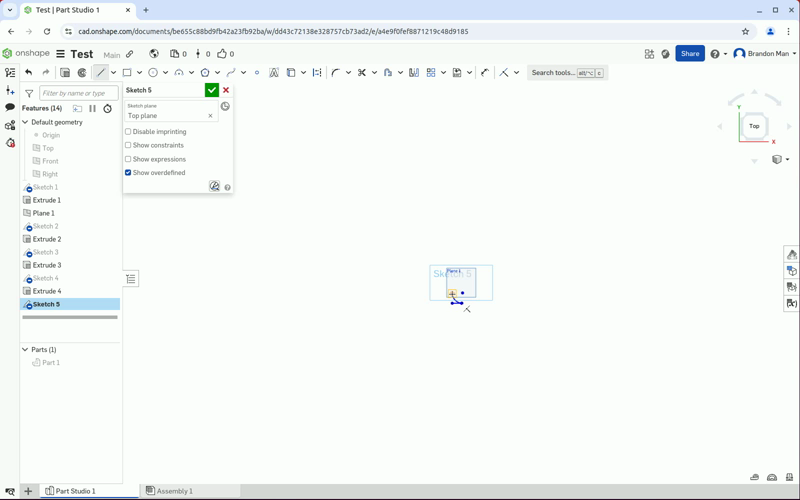
click(452, 293)
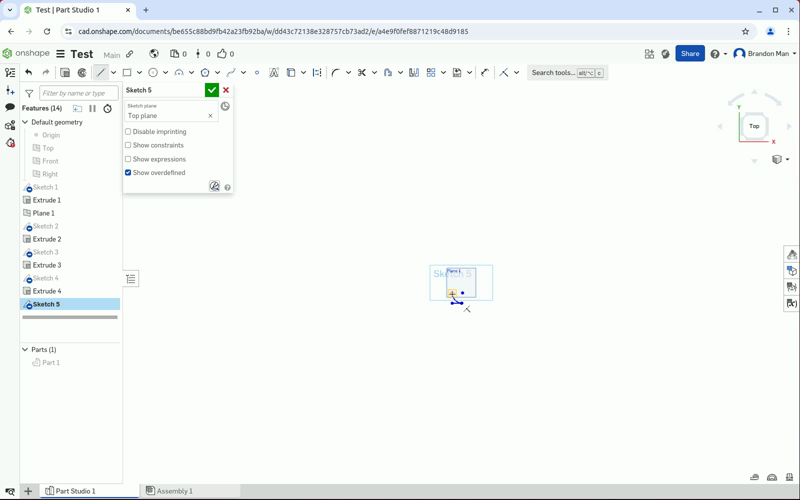
mouse_move(482, 293)
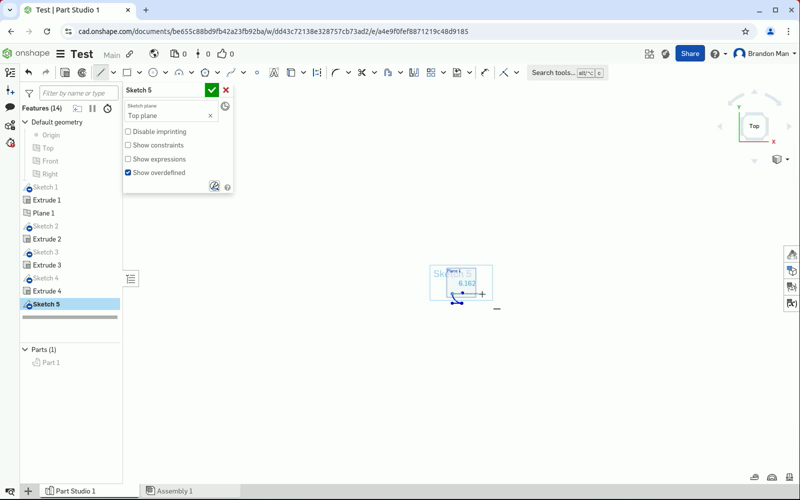
key_down(shift)
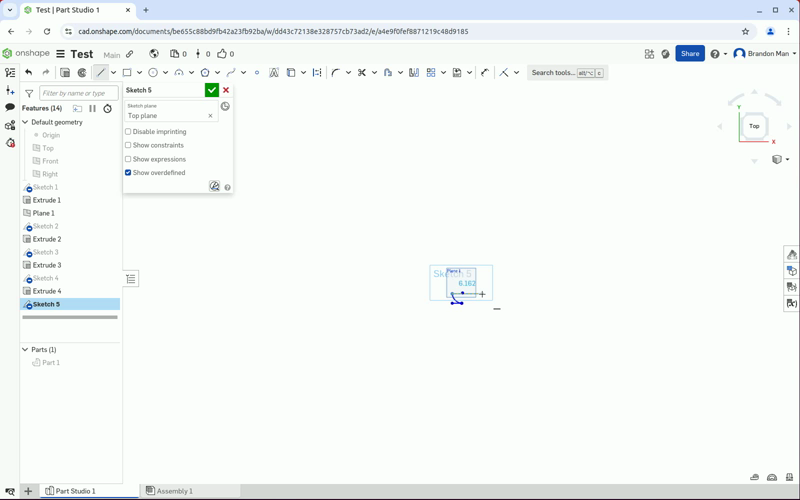
mouse_move(452, 303)
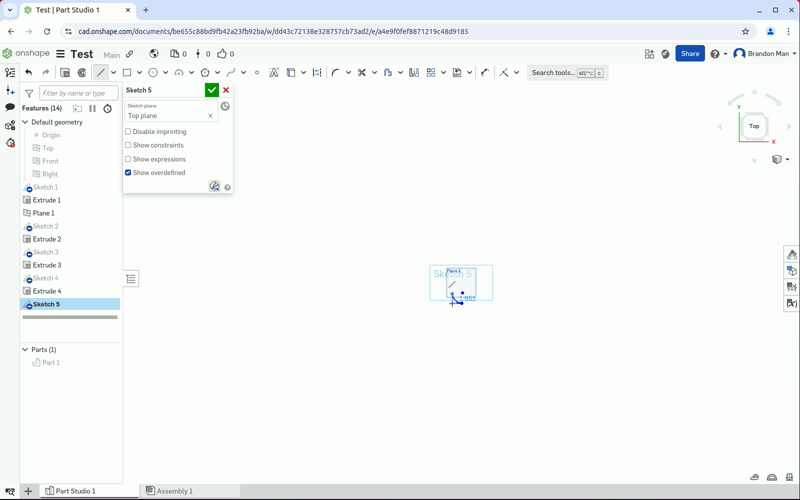
scroll(6)
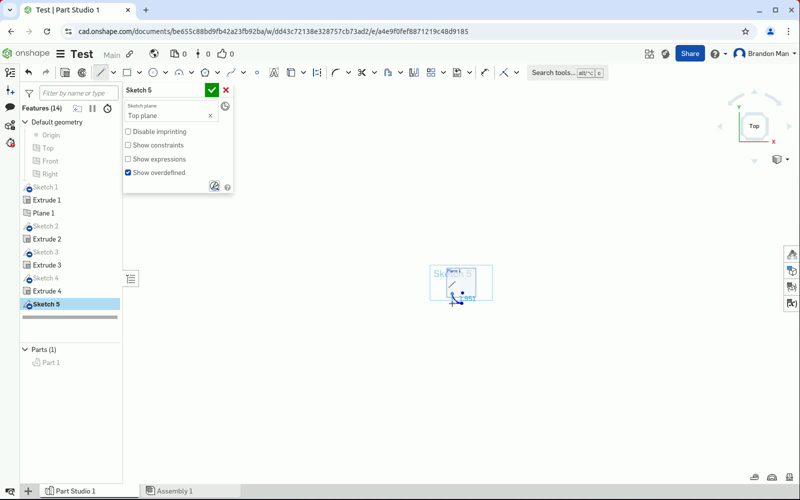
scroll(6)
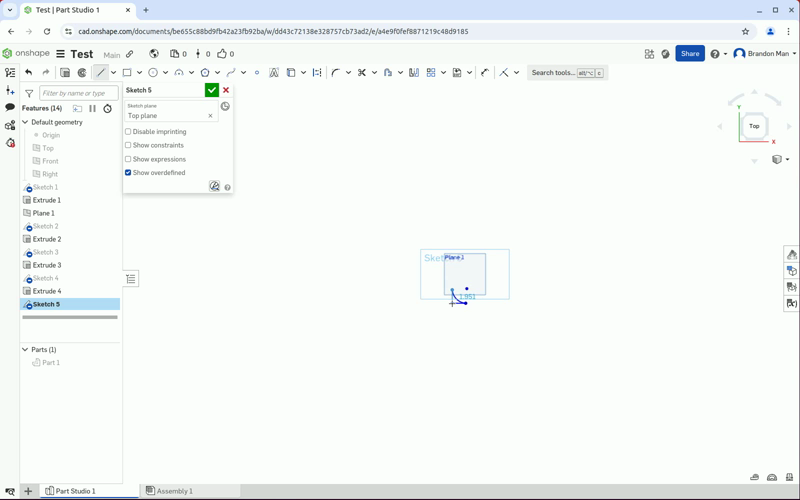
scroll(6)
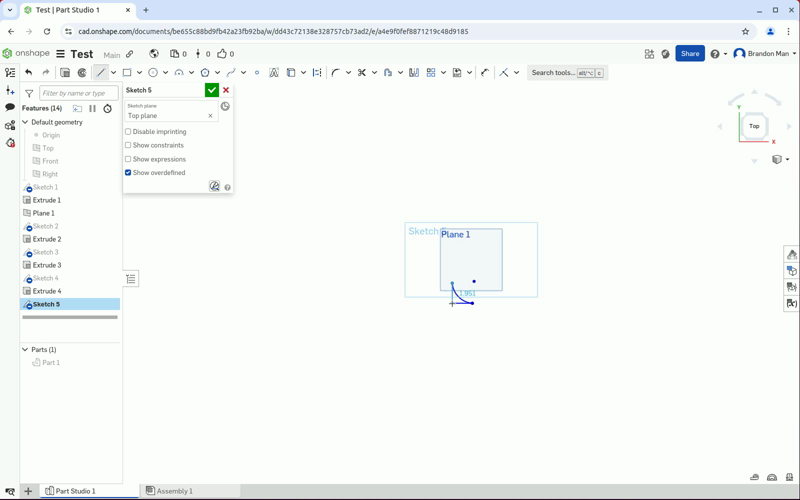
scroll(6)
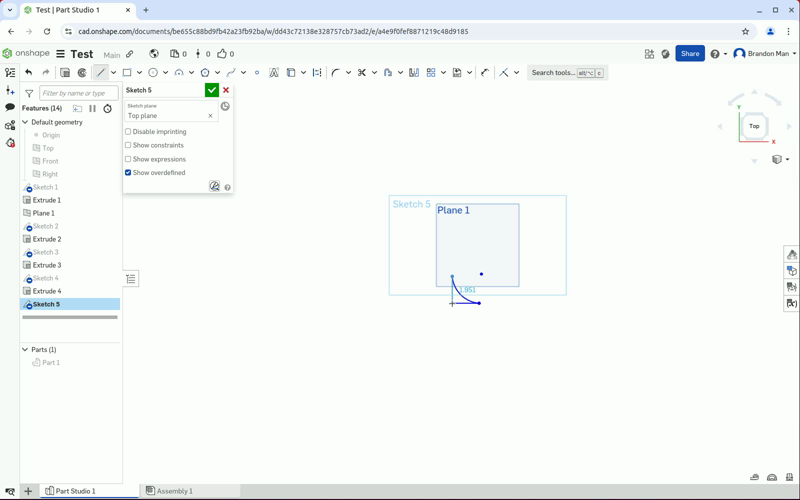
scroll(6)
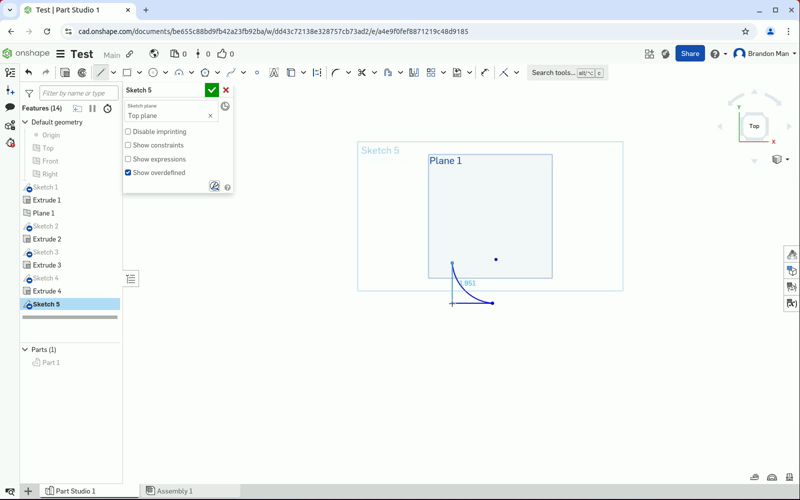
scroll(6)
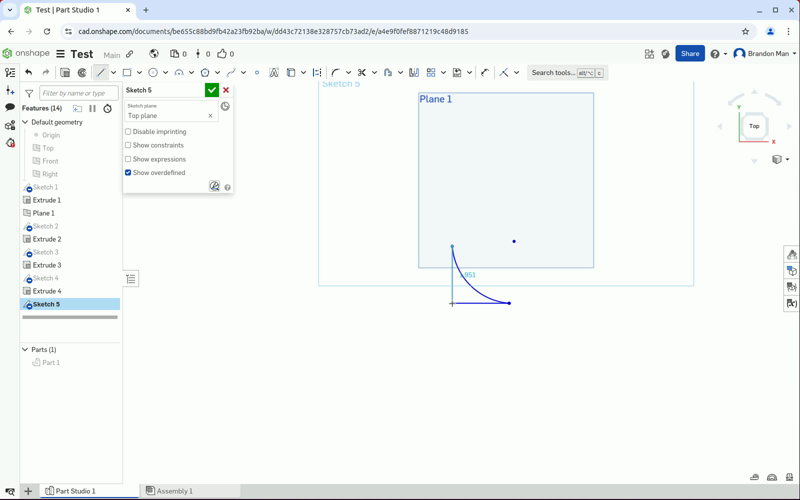
scroll(6)
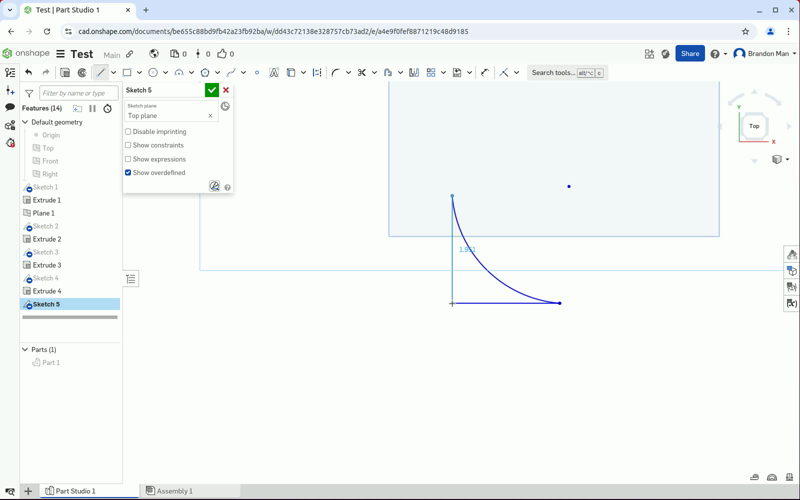
key_up(shift)
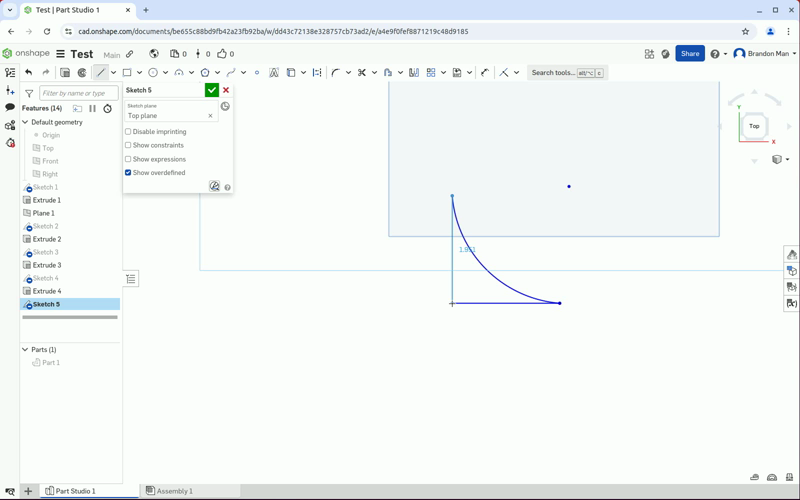
click(452, 303)
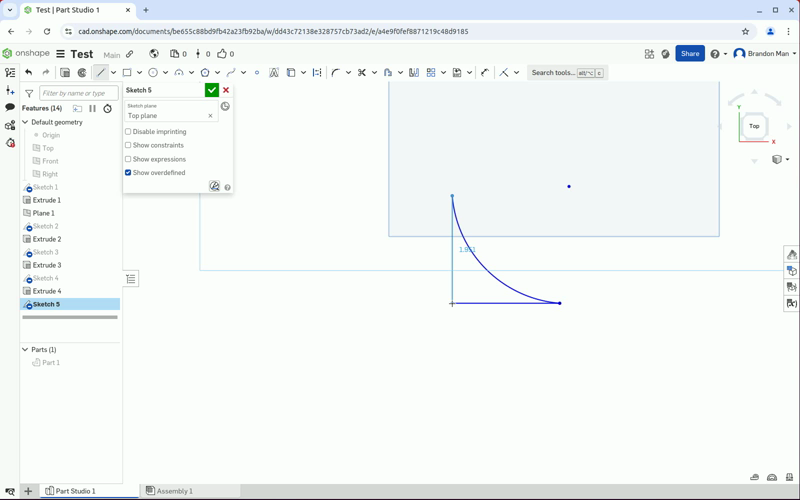
scroll(-6)
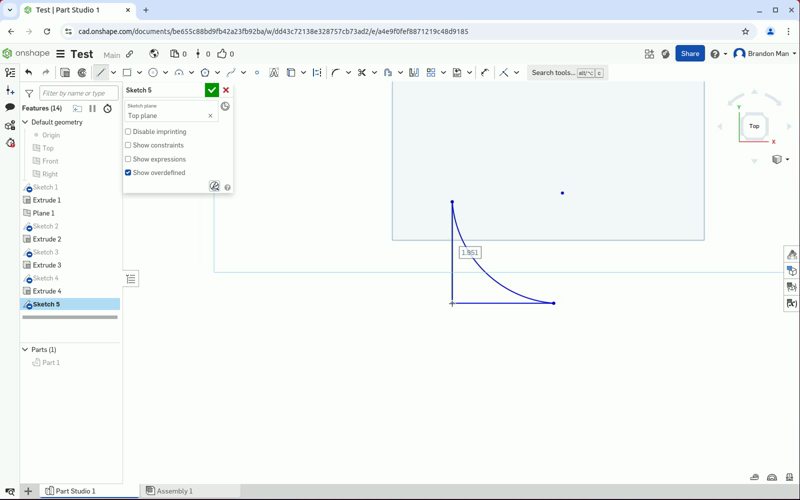
scroll(-6)
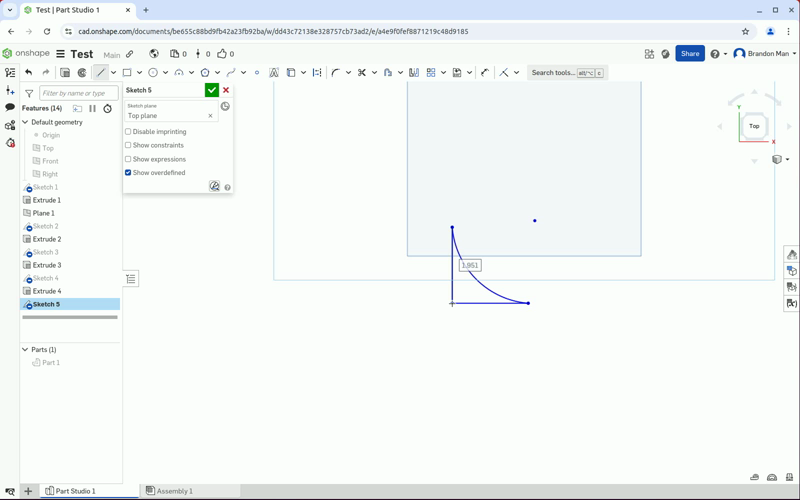
scroll(-6)
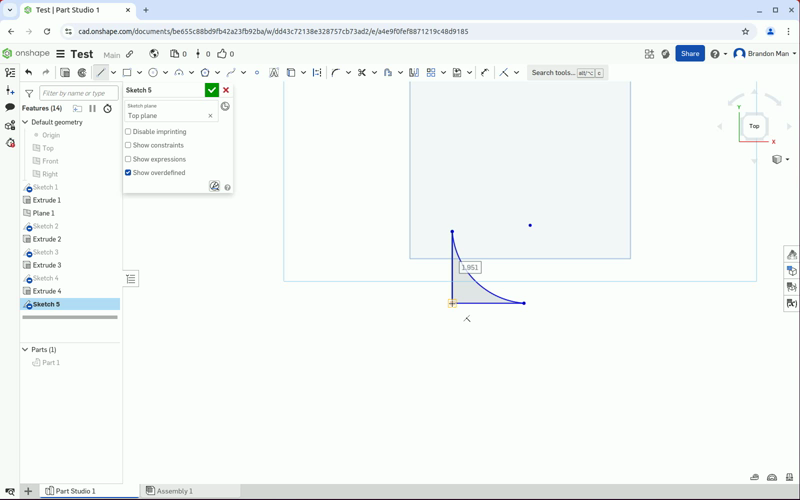
scroll(-6)
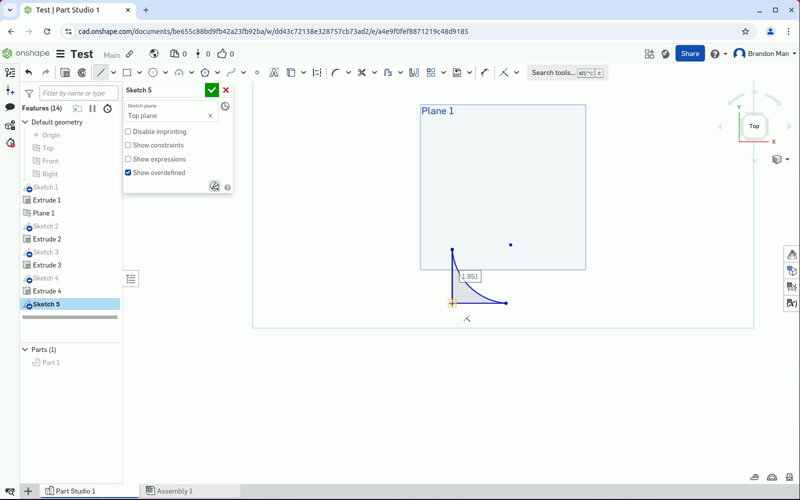
scroll(-6)
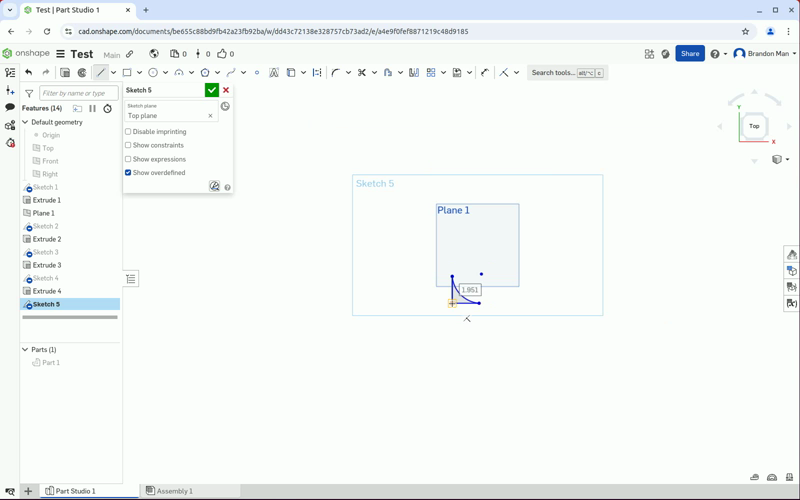
scroll(-6)
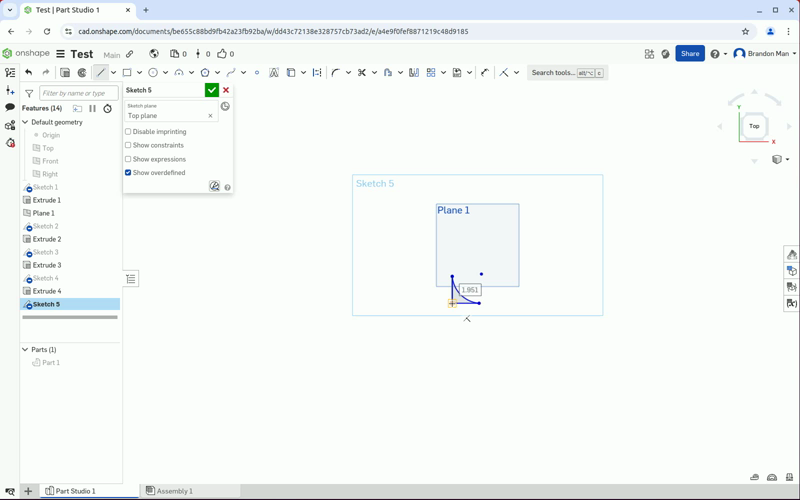
scroll(-6)
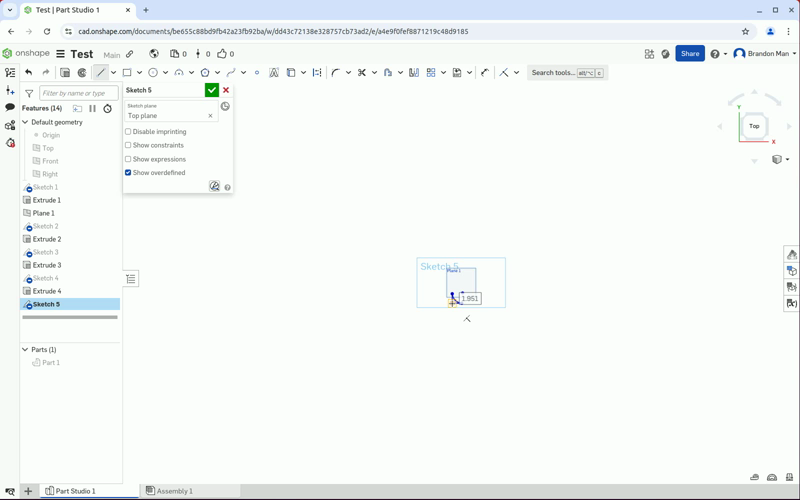
key(esc)
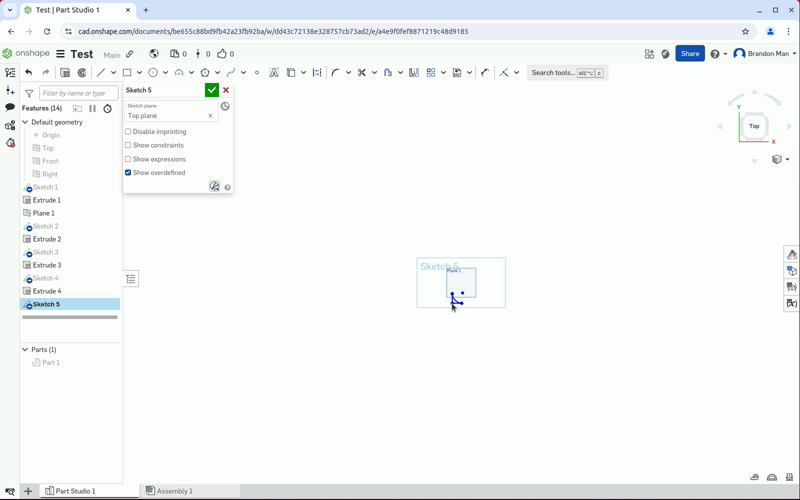
mouse_move(455, 302)
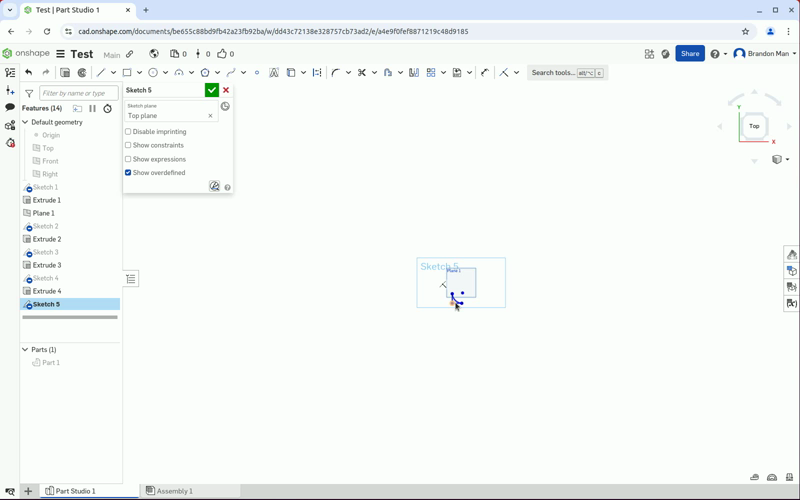
scroll(6)
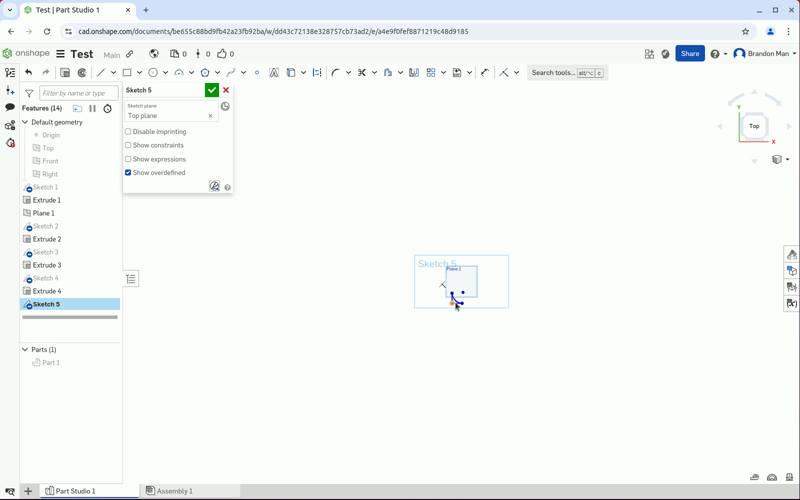
scroll(6)
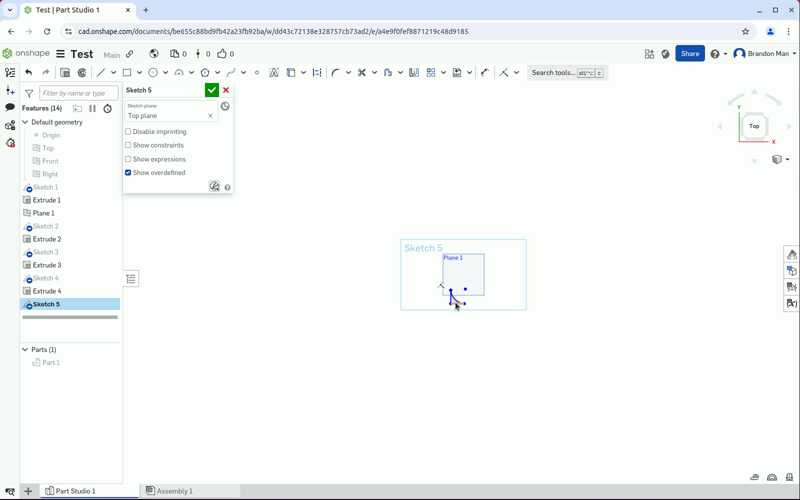
scroll(6)
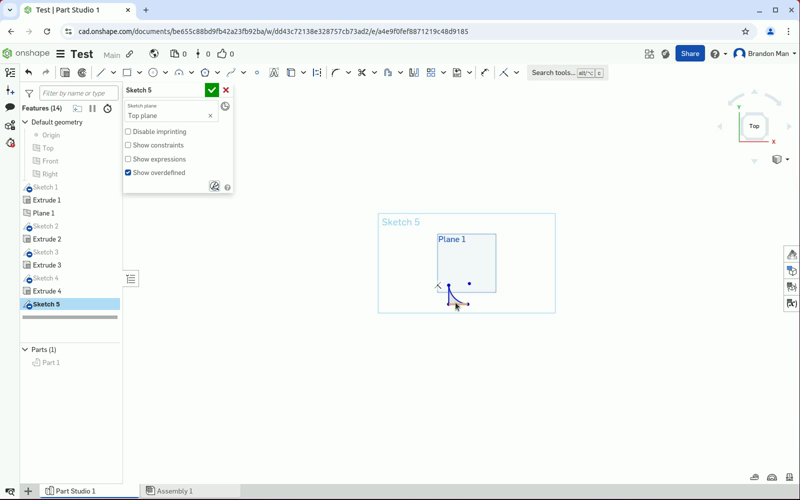
scroll(6)
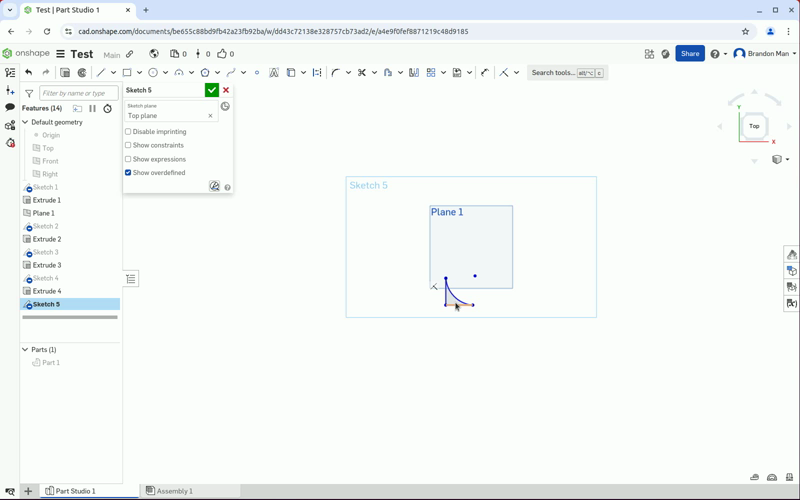
scroll(6)
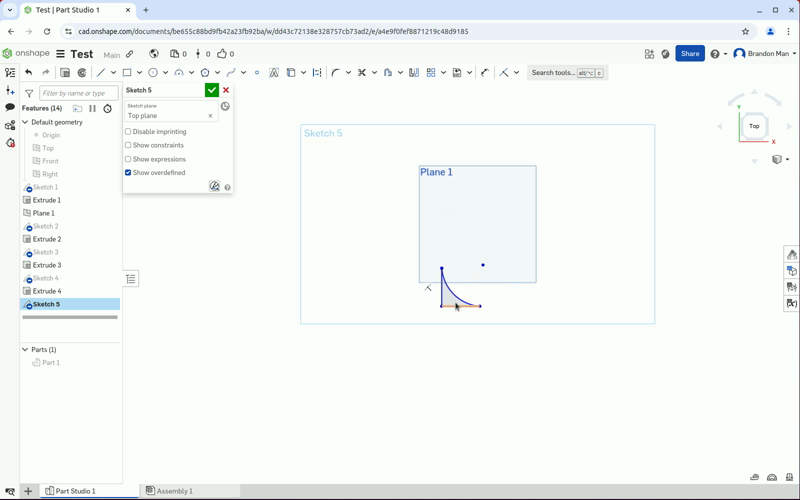
scroll(6)
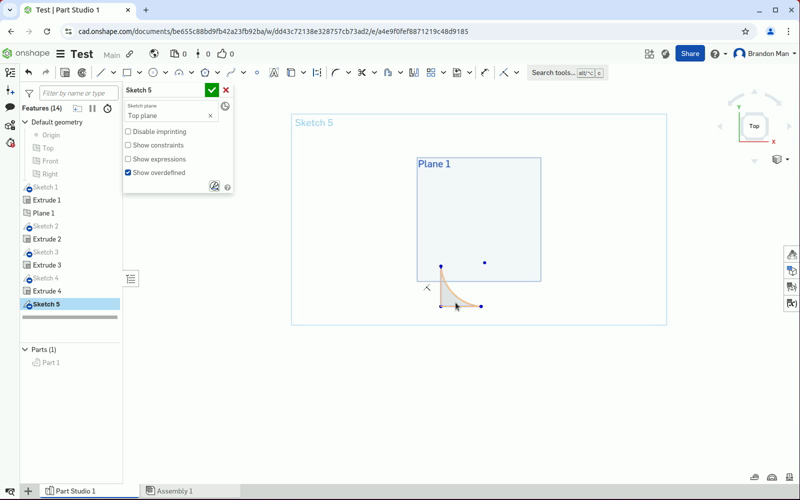
scroll(6)
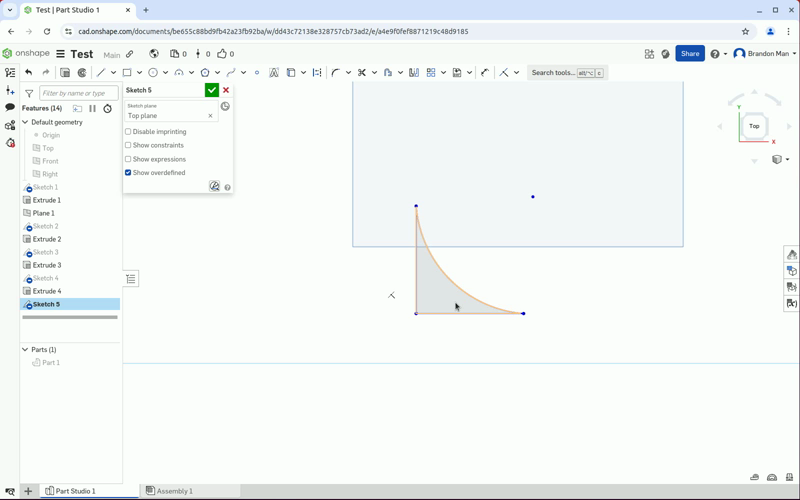
click(455, 302)
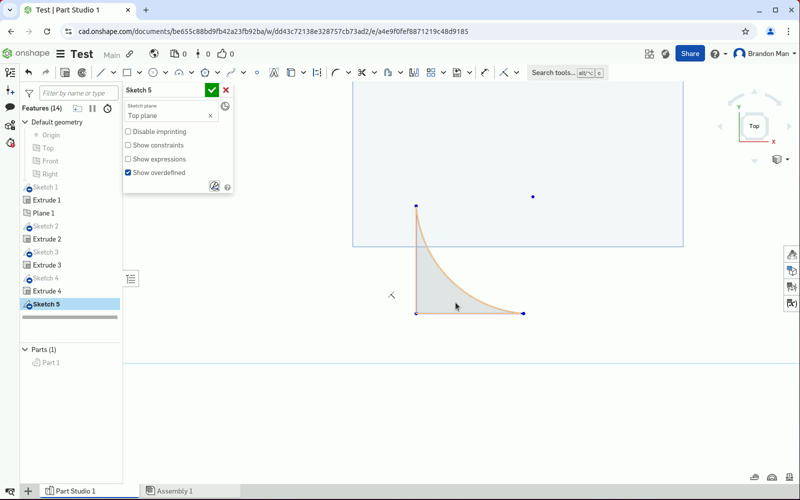
scroll(-6)
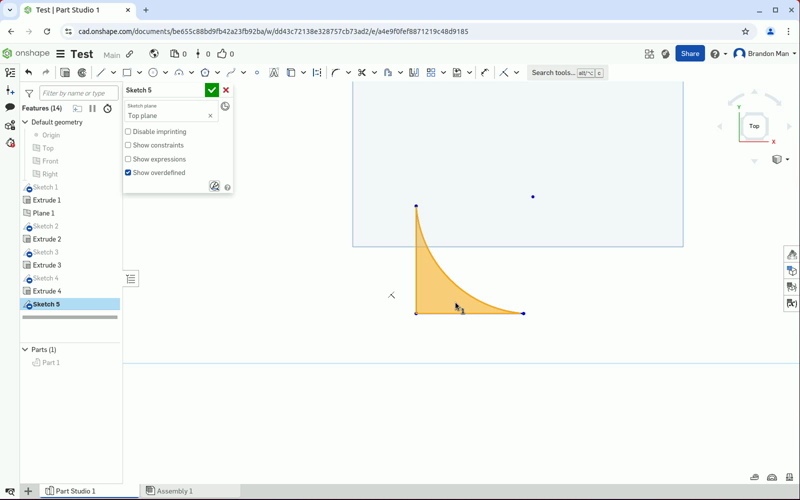
scroll(-6)
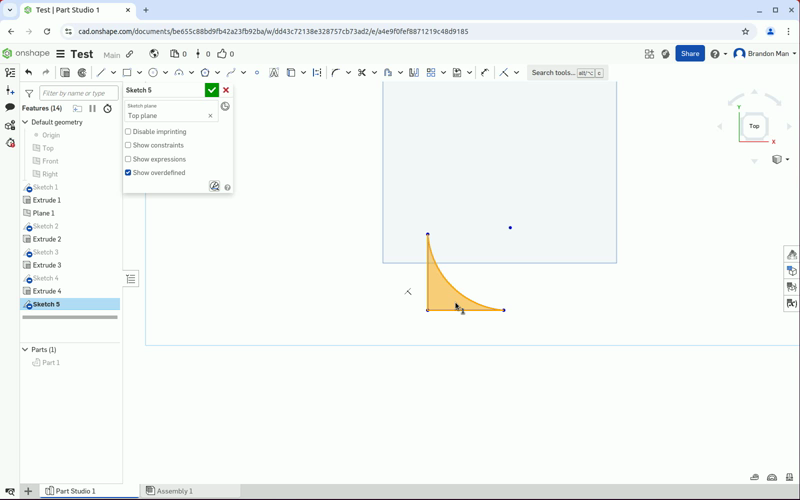
scroll(-6)
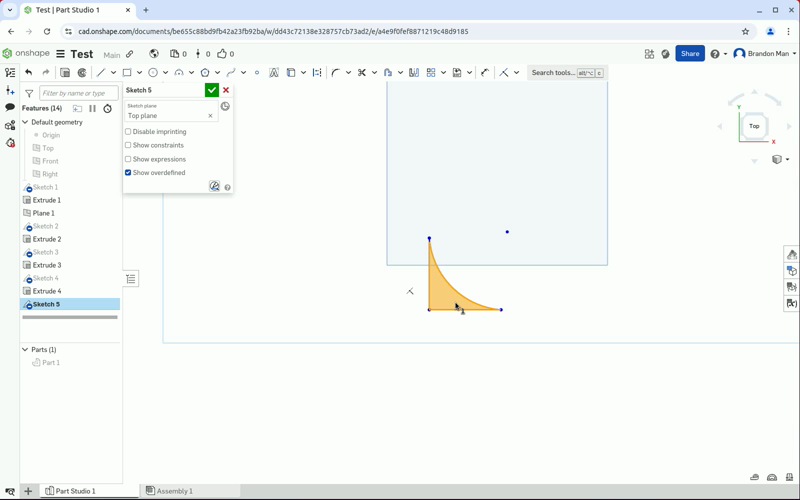
scroll(-6)
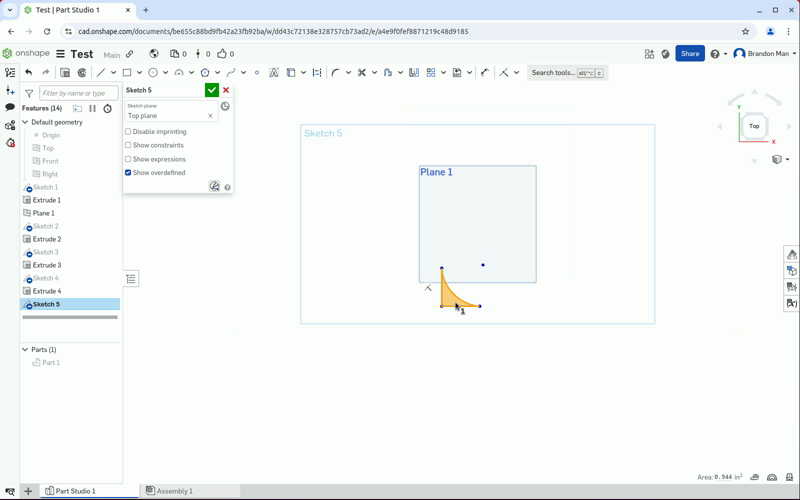
scroll(-6)
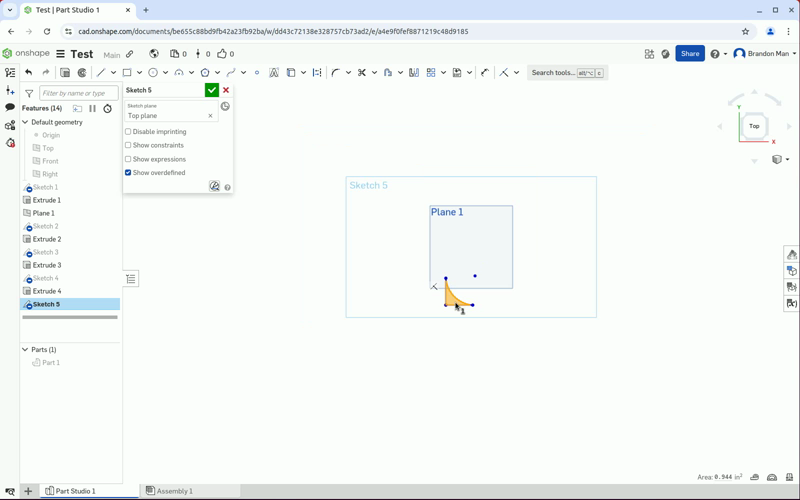
scroll(-6)
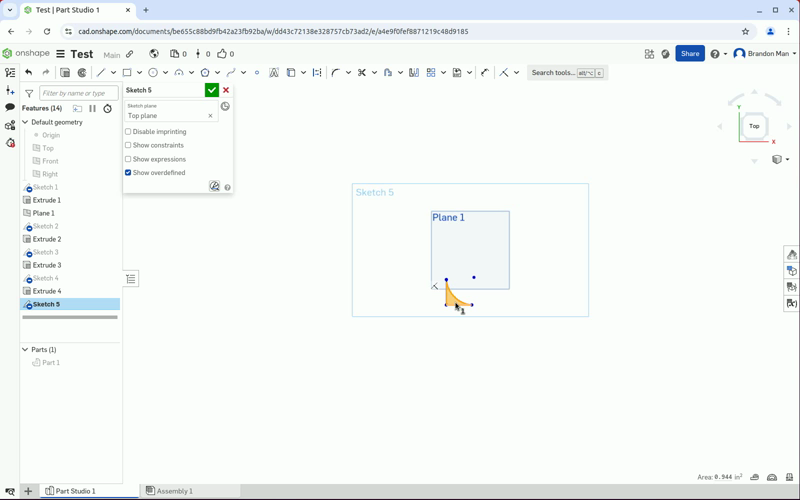
scroll(-6)
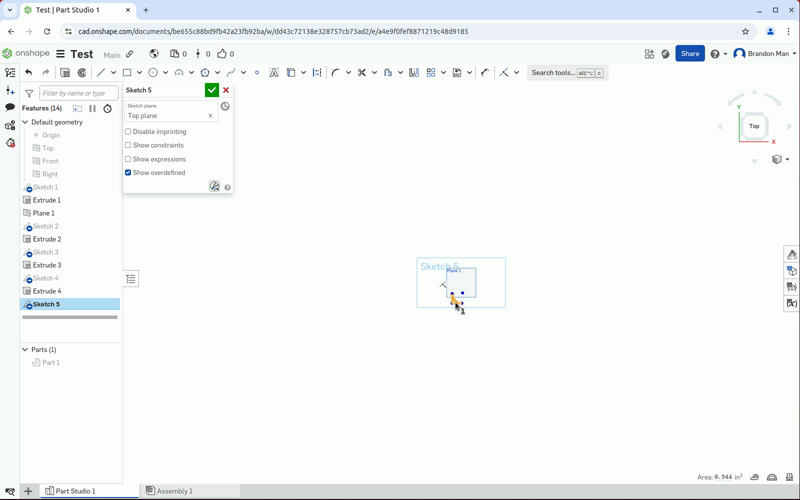
mouse_move(73, 352)
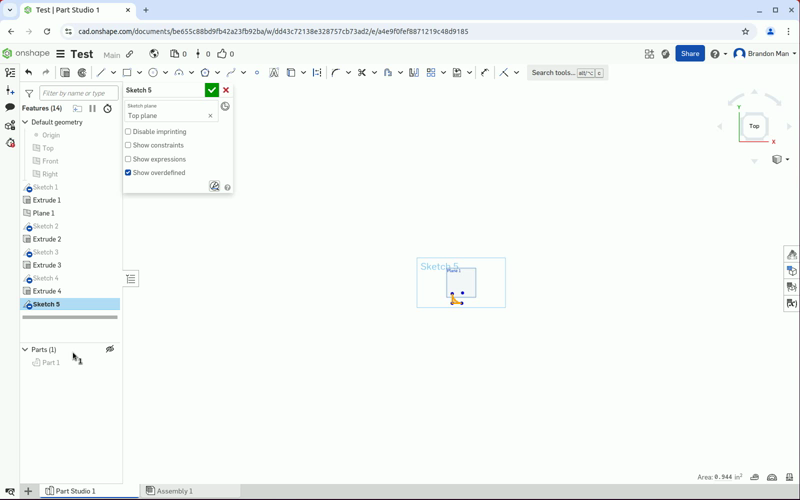
key(shift+y)
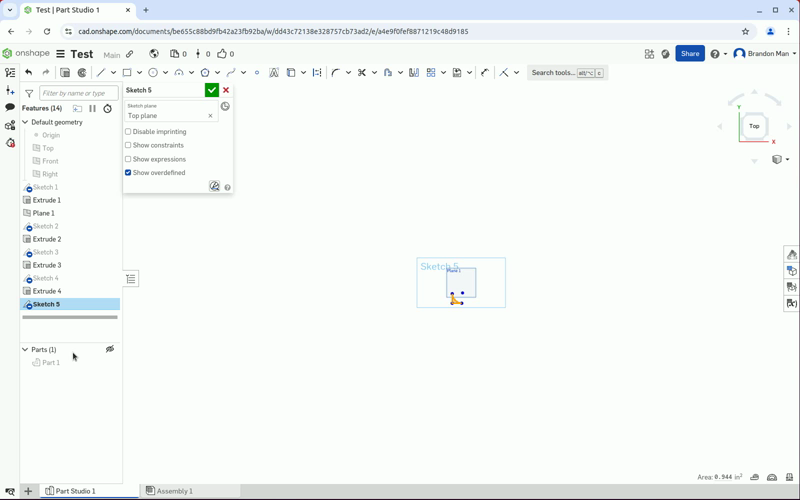
key(shift+e)
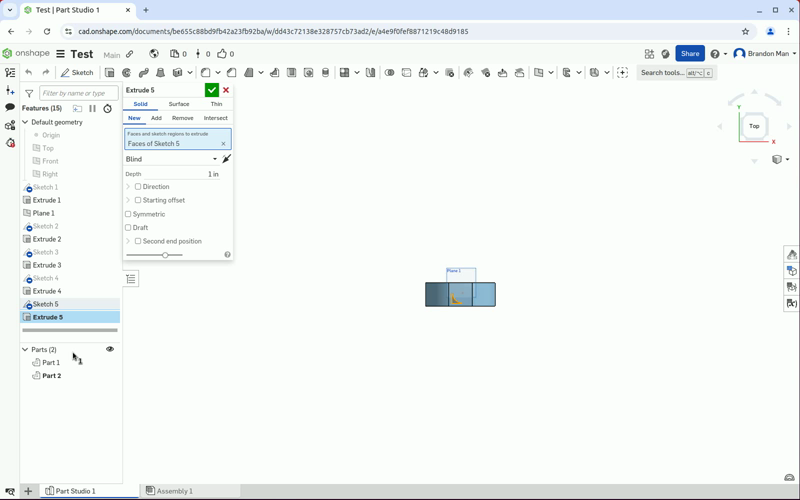
mouse_move(143, 106)
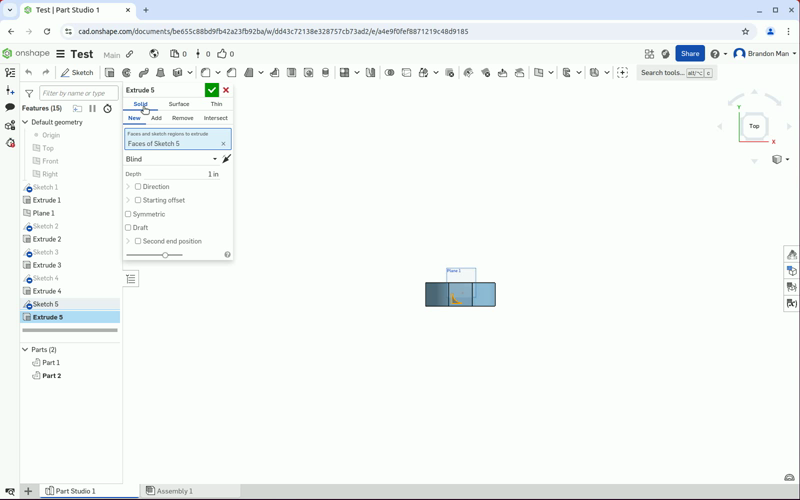
click(143, 106)
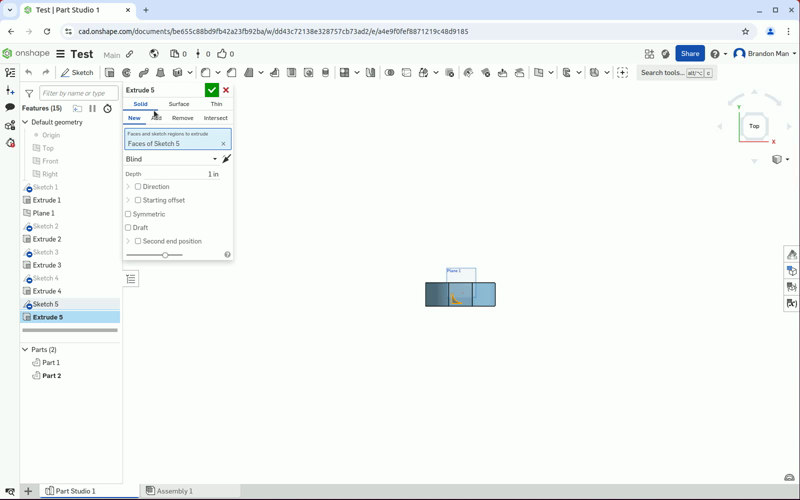
mouse_move(186, 120)
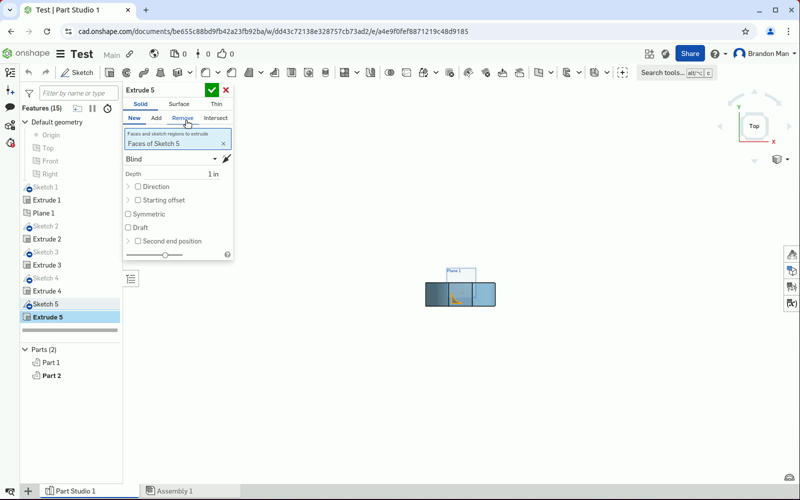
click(186, 120)
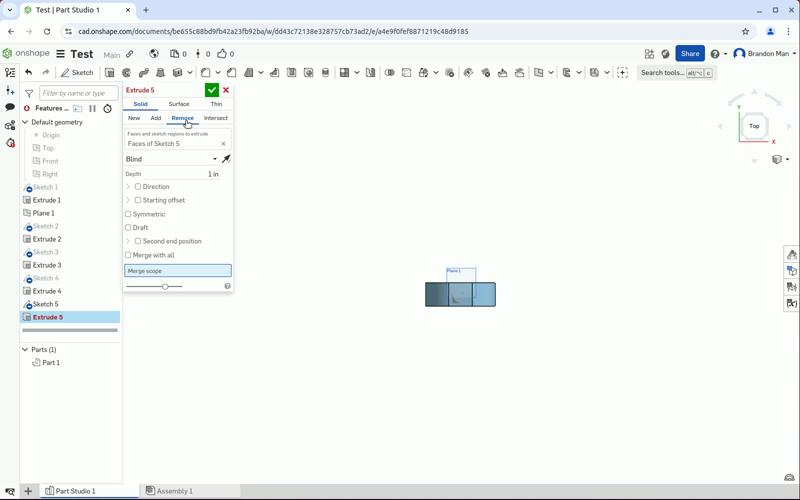
key(tab, 4)
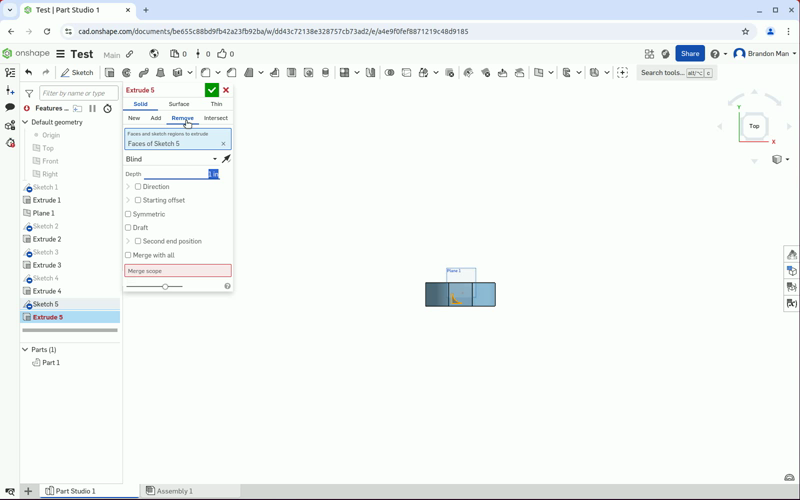
text(-18.294)
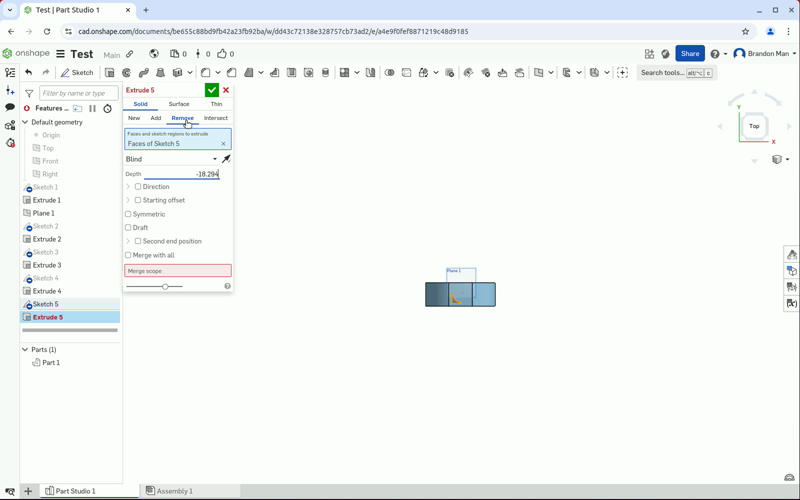
key(tab, 6)
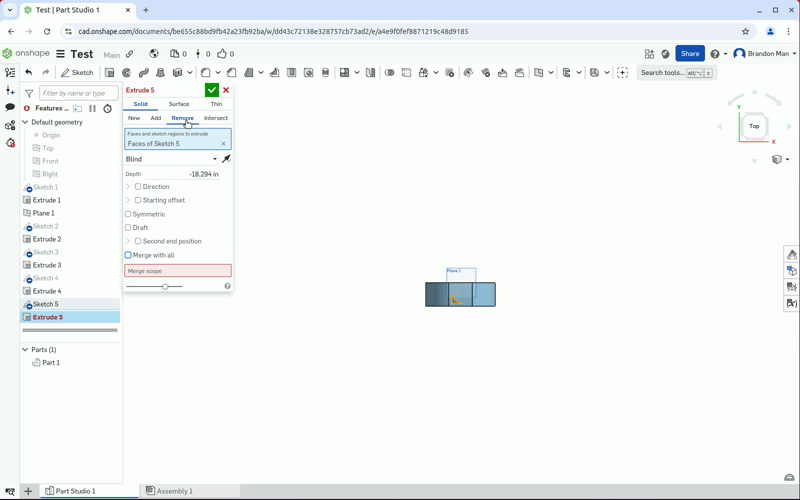
key(space)
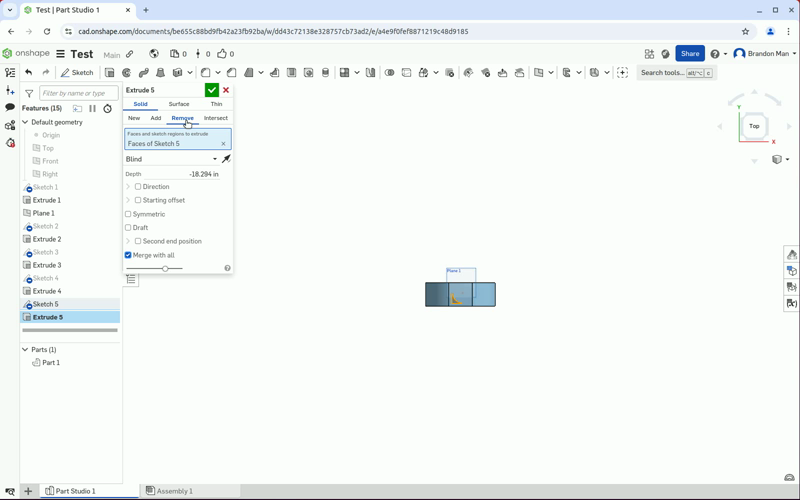
key(enter)
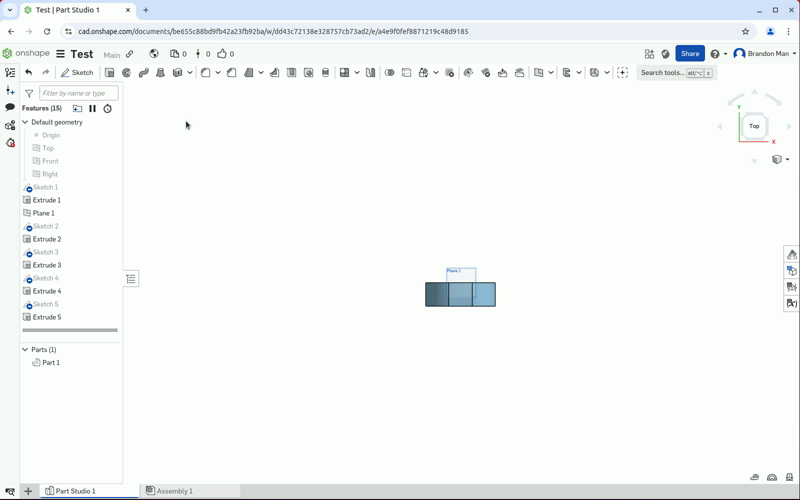
key(shift+h)
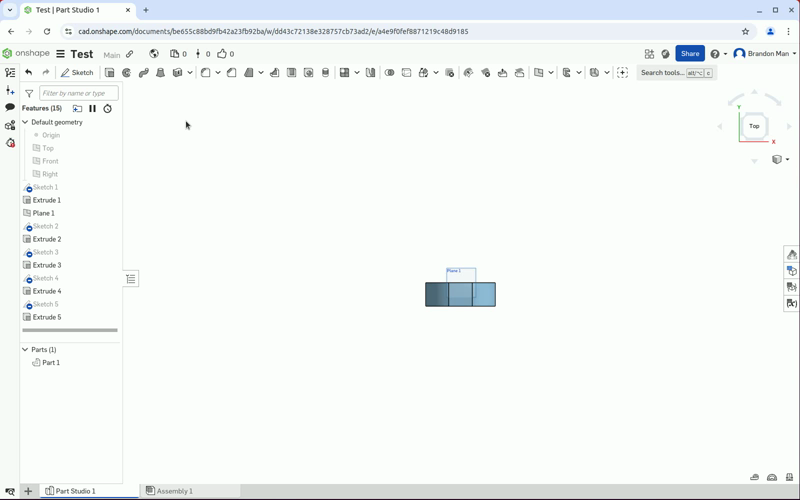
key(shift+h)
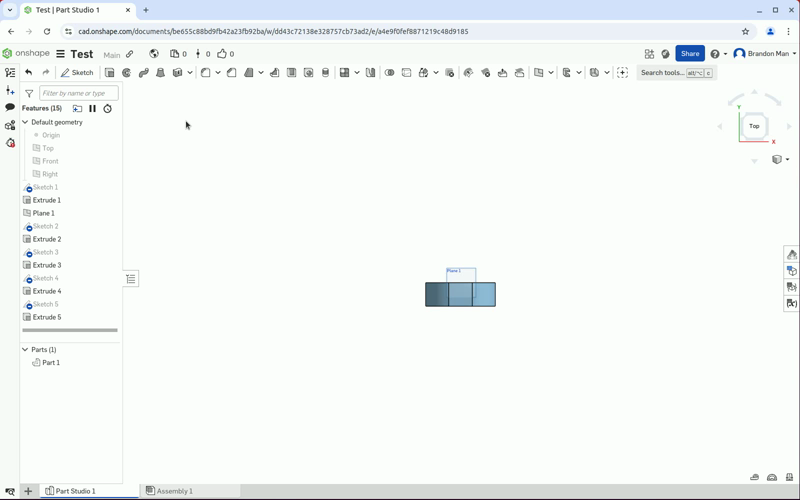
mouse_move(73, 189)
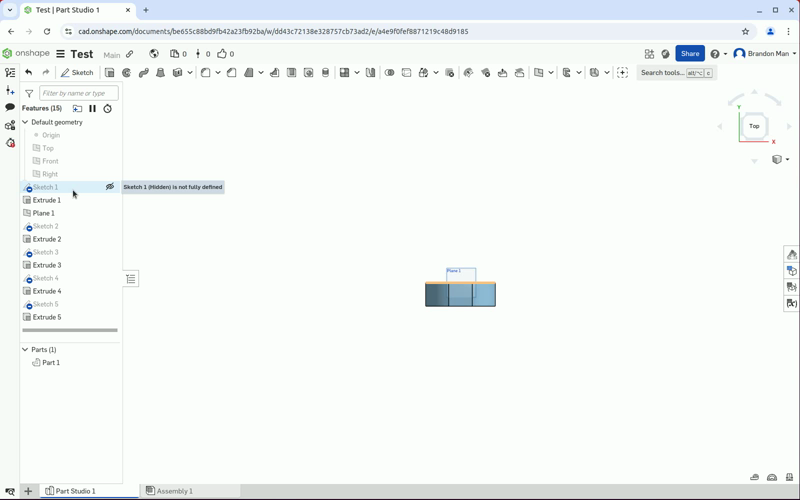
click(73, 189)
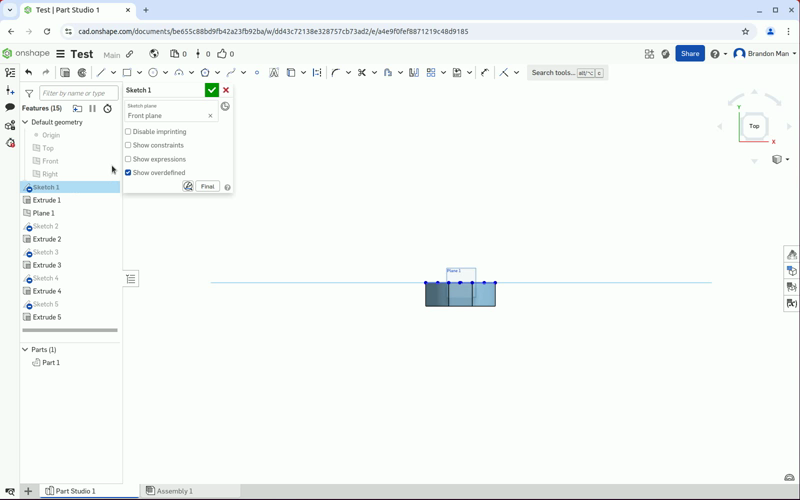
mouse_move(229, 92)
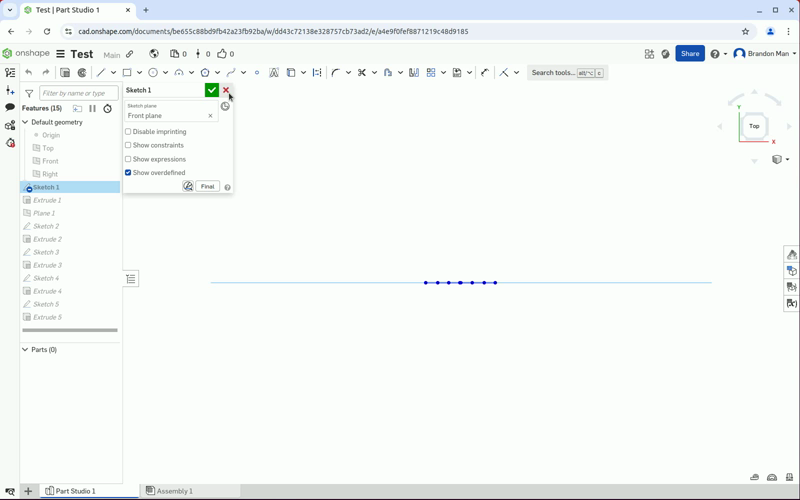
click(229, 92)
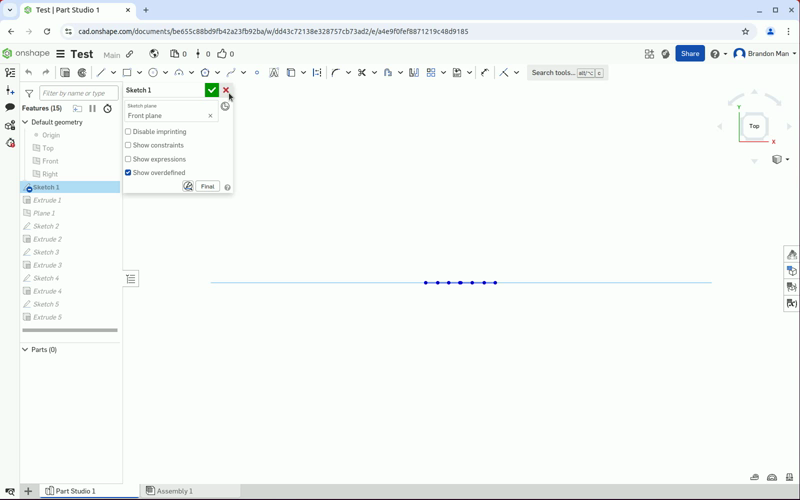
key(shift+s)
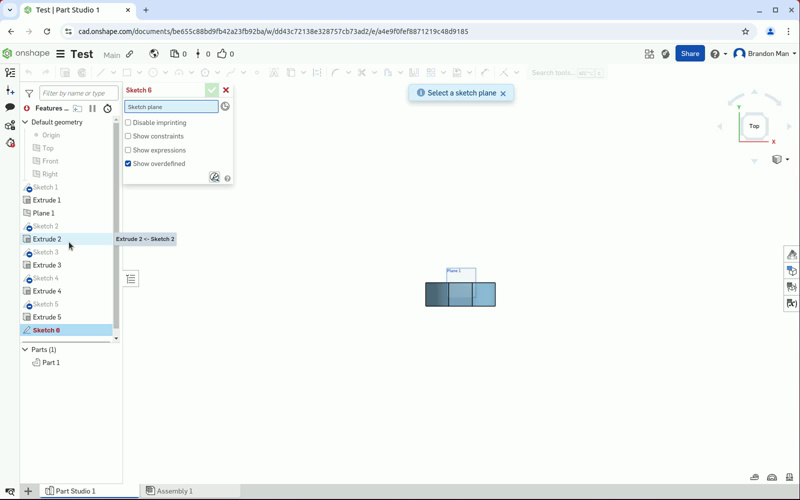
scroll(3)
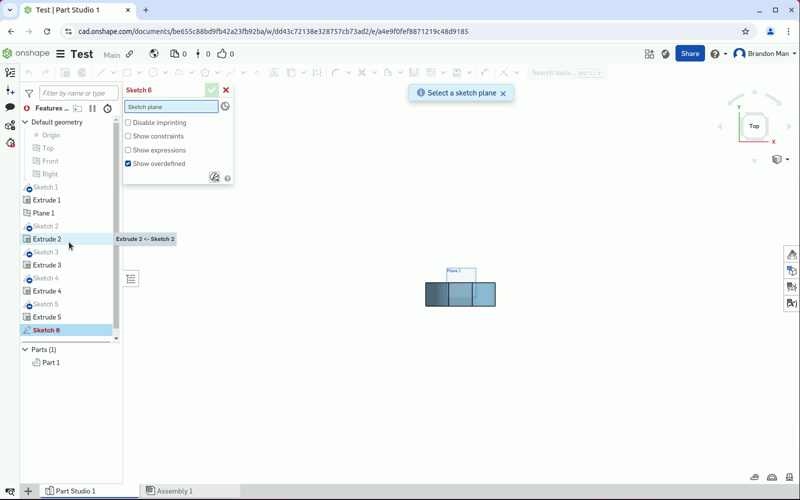
mouse_move(69, 150)
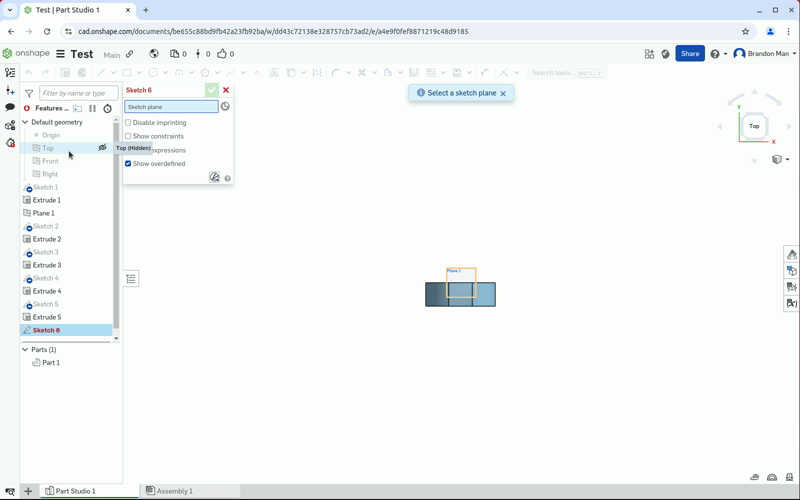
click(69, 150)
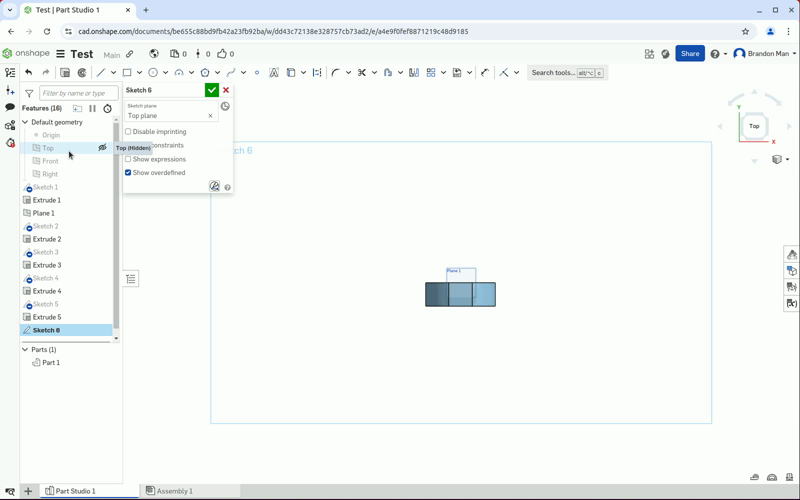
mouse_move(73, 352)
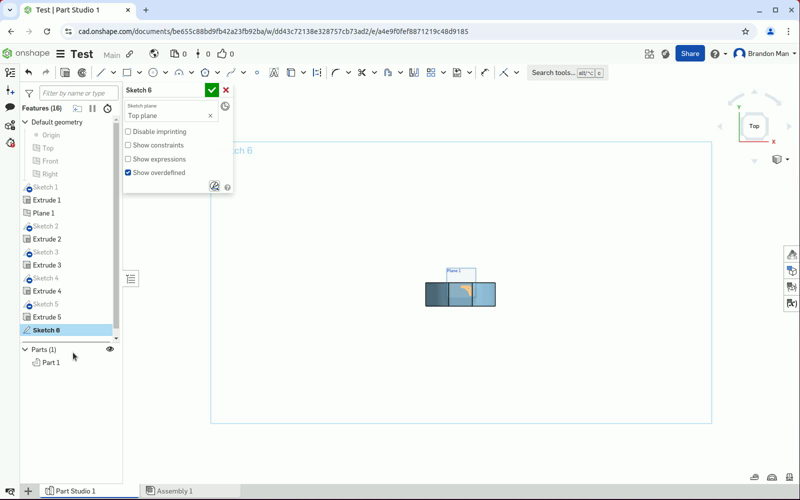
key(y)
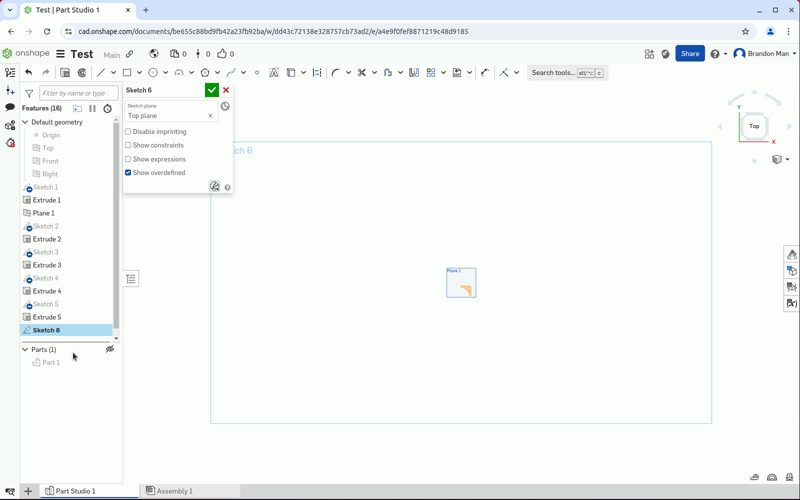
key(l)
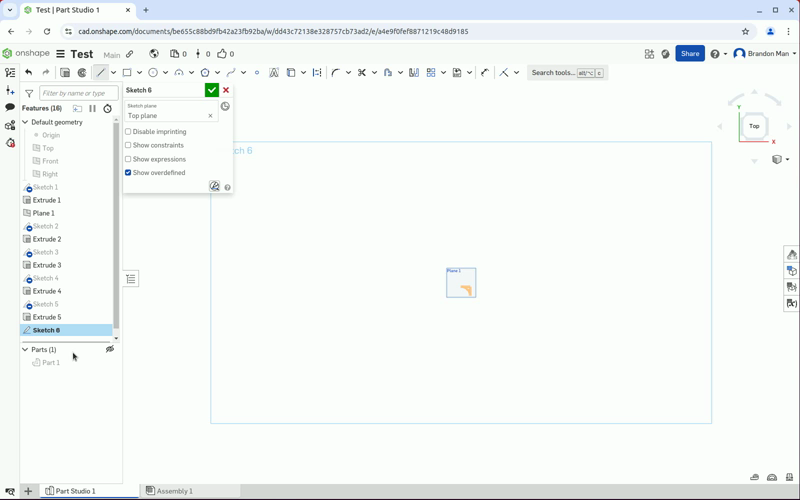
key_down(shift)
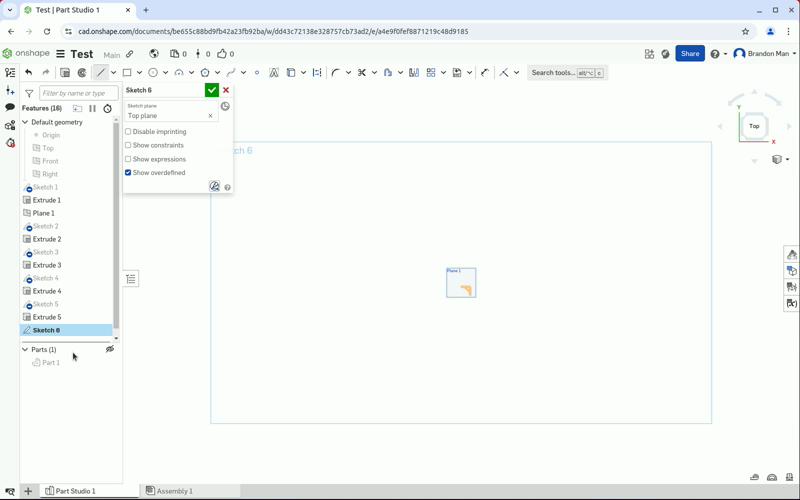
mouse_move(460, 303)
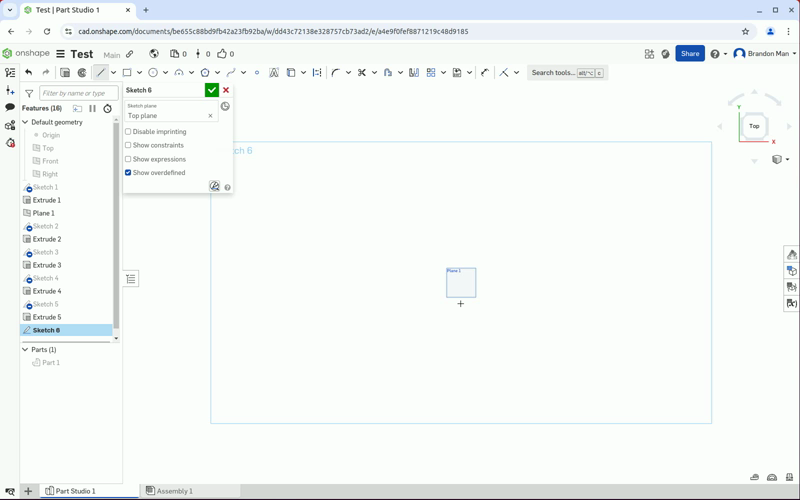
click(460, 303)
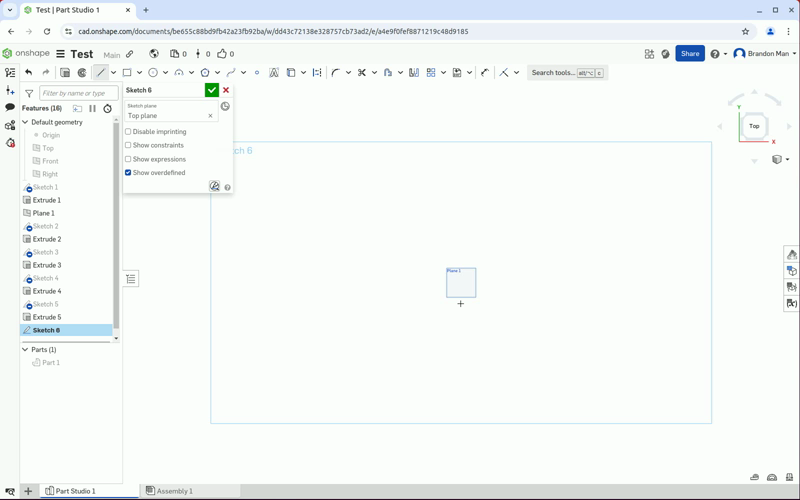
key_up(shift)
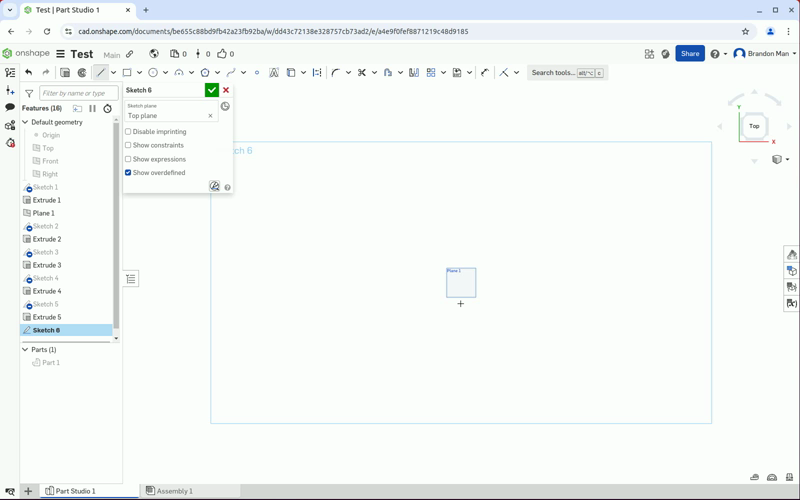
key_down(shift)
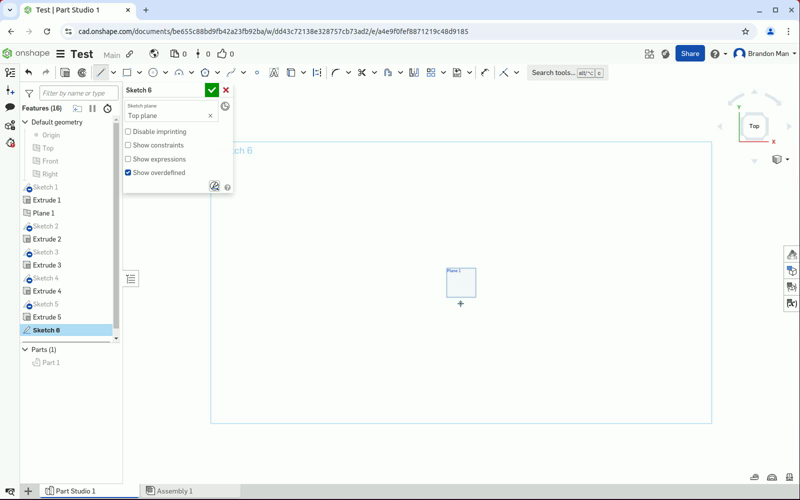
mouse_move(490, 303)
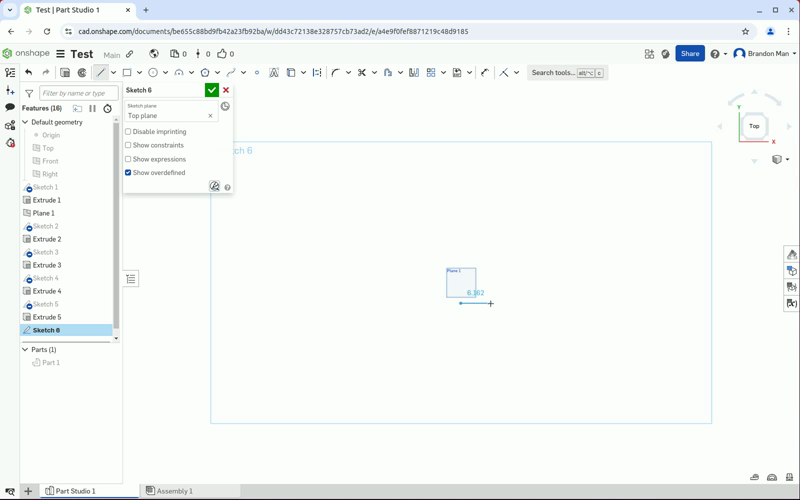
mouse_move(470, 303)
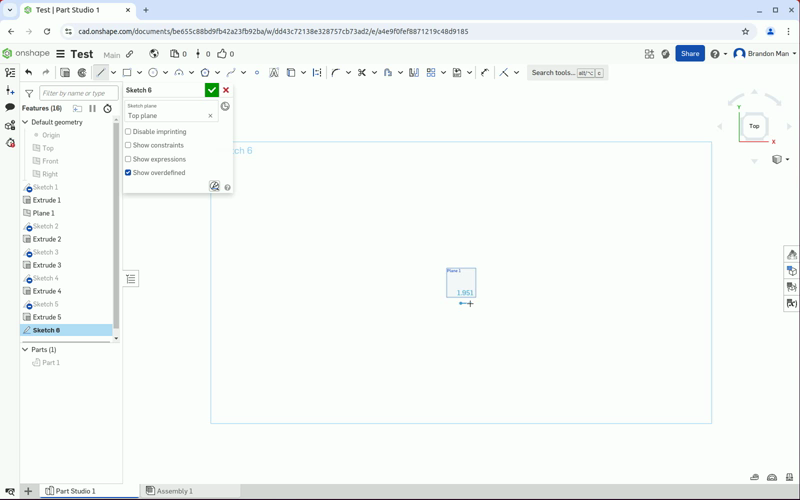
click(470, 303)
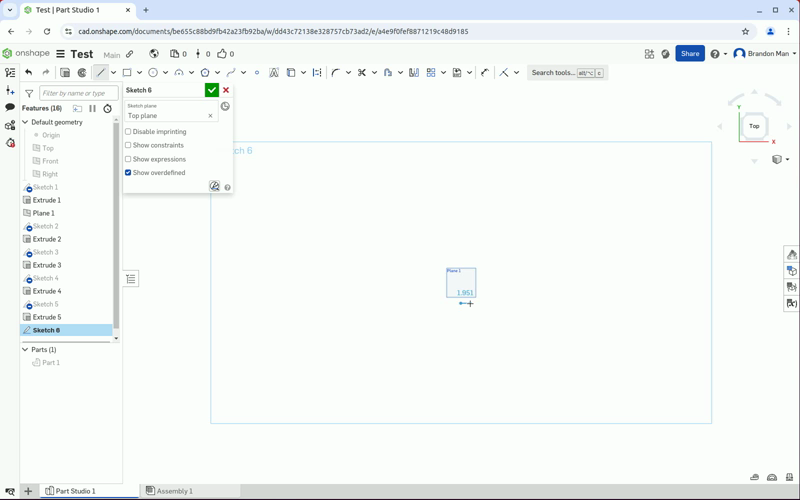
key_up(shift)
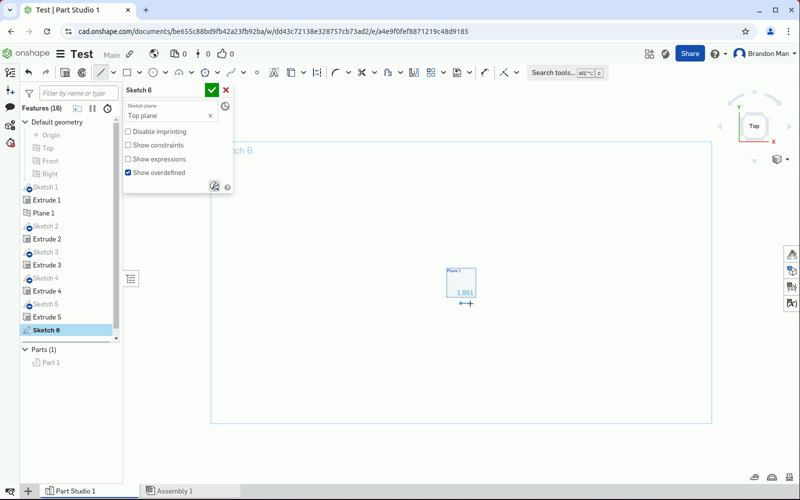
key_down(shift)
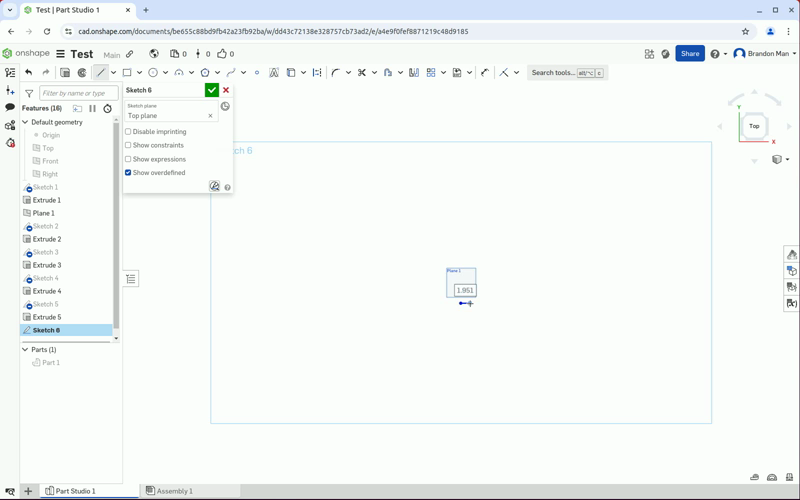
mouse_move(500, 303)
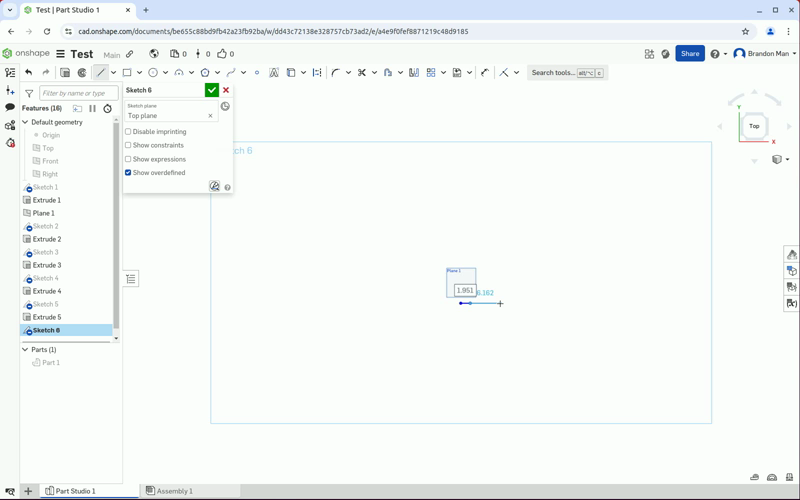
mouse_move(470, 293)
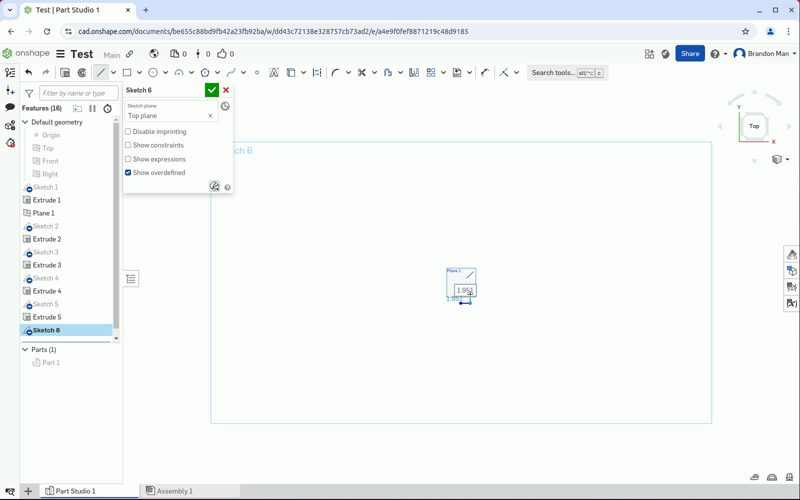
click(470, 293)
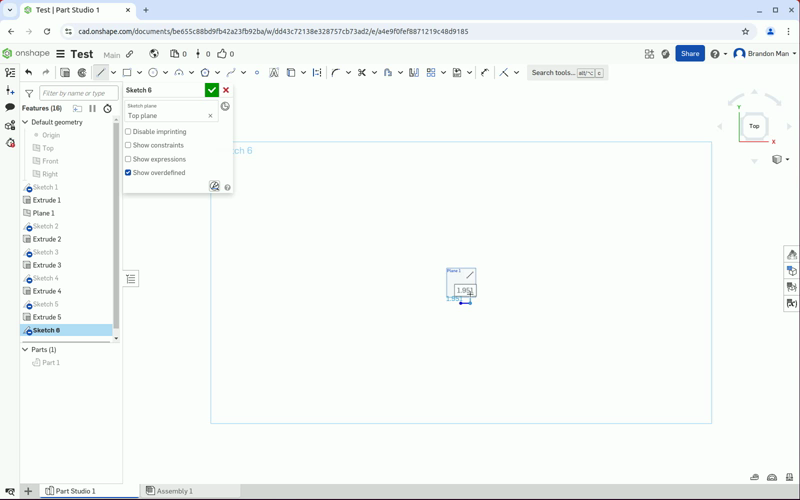
key_up(shift)
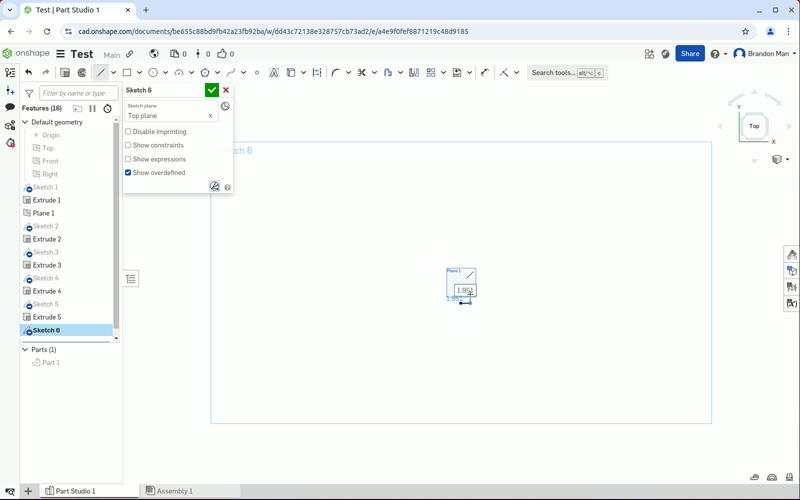
key(esc)
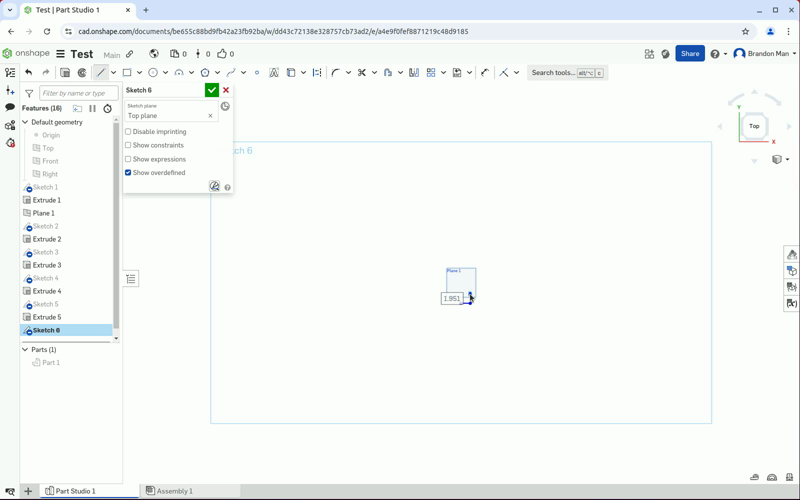
key(a)
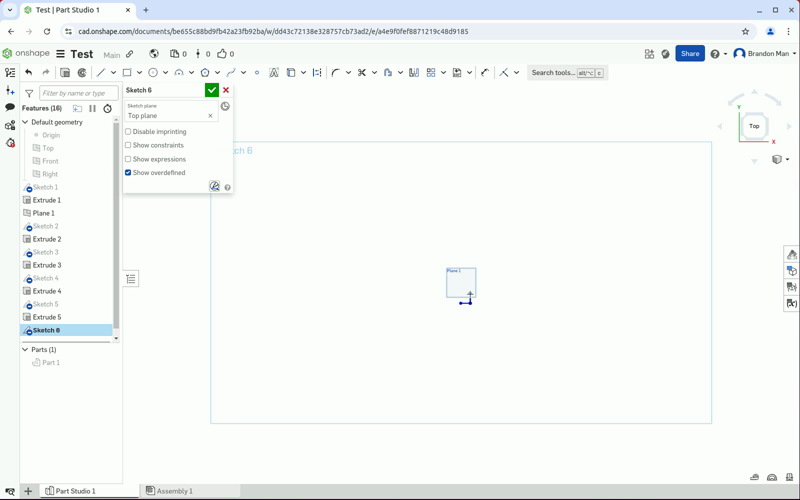
mouse_move(470, 293)
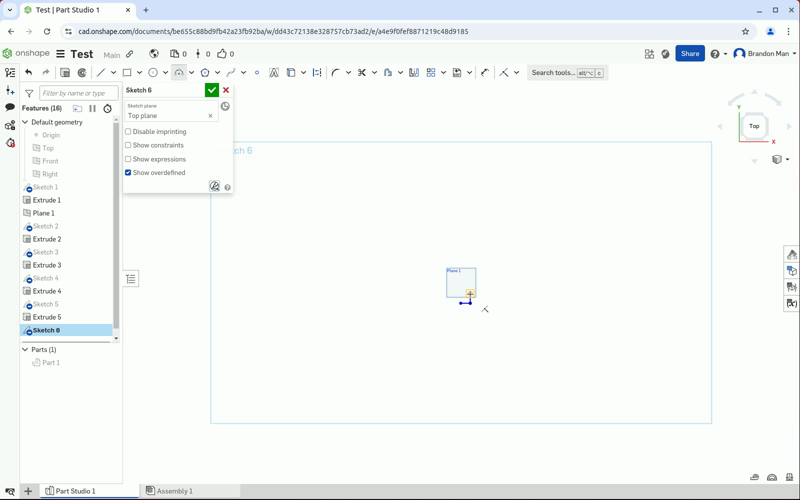
click(470, 293)
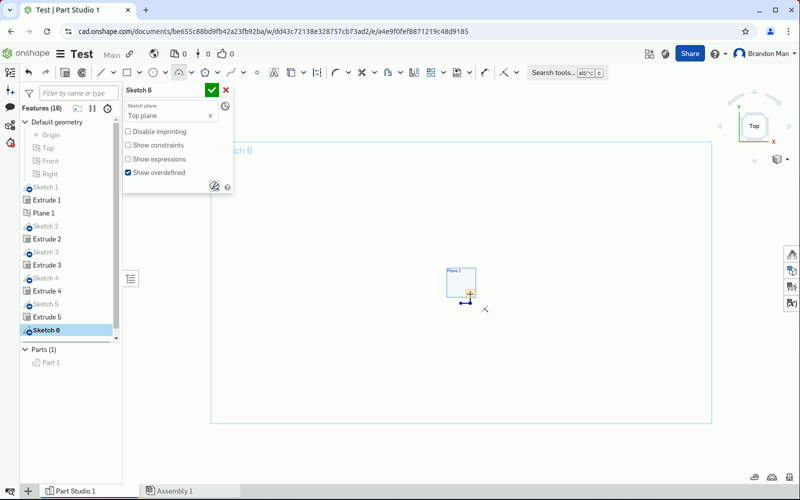
mouse_move(460, 303)
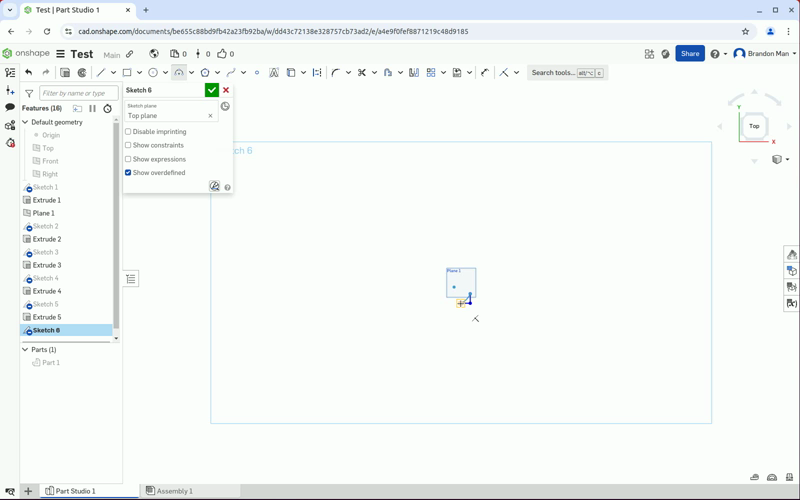
click(460, 303)
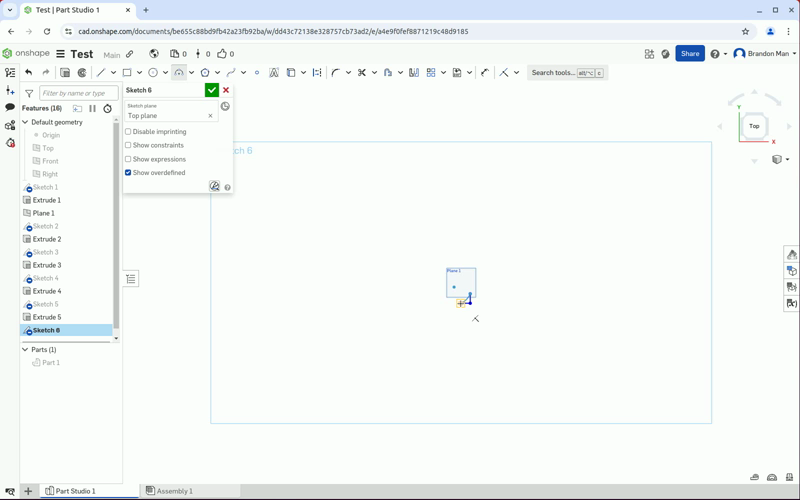
key_down(shift)
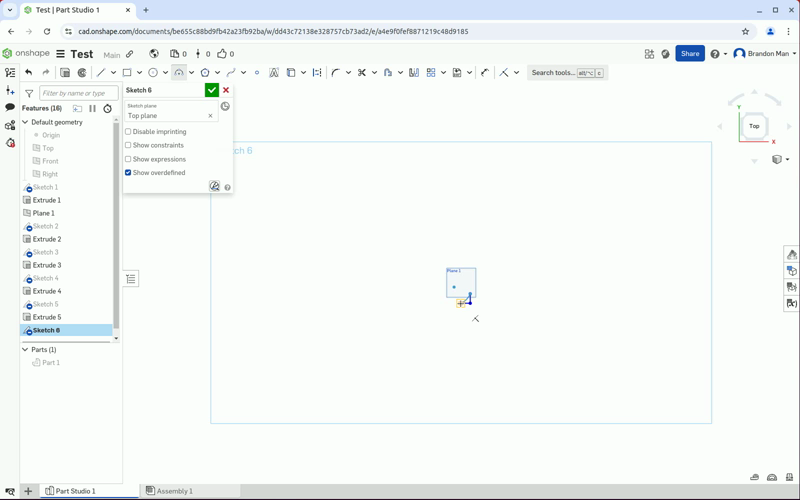
mouse_move(467, 300)
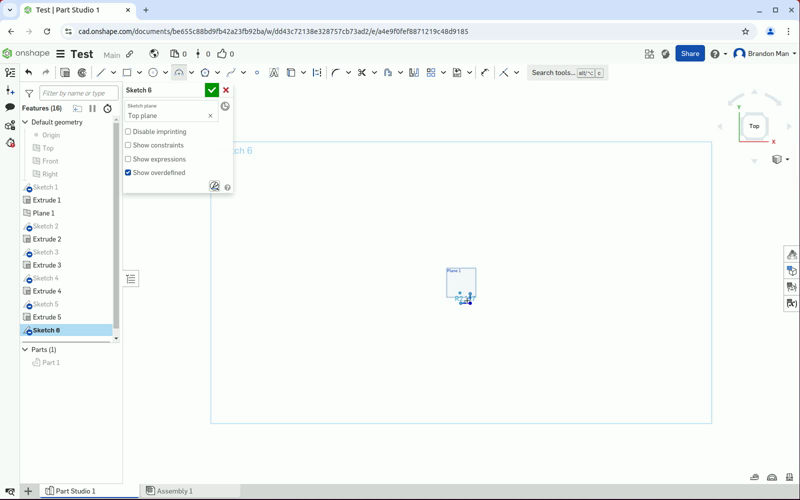
scroll(6)
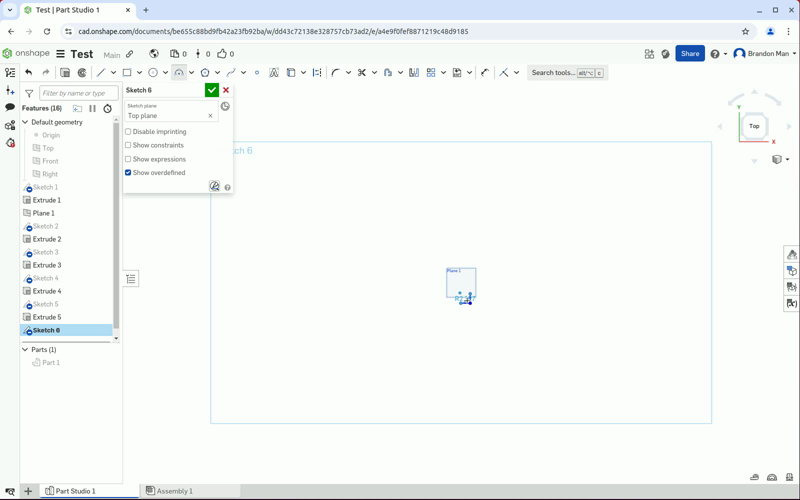
scroll(6)
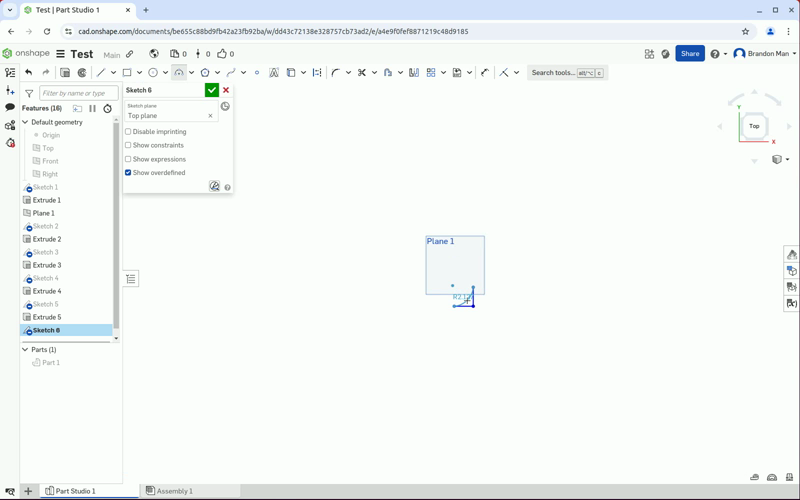
scroll(6)
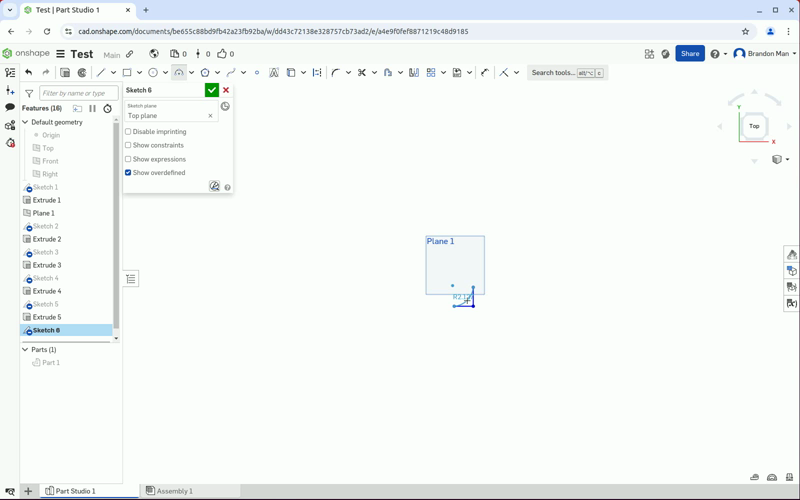
scroll(6)
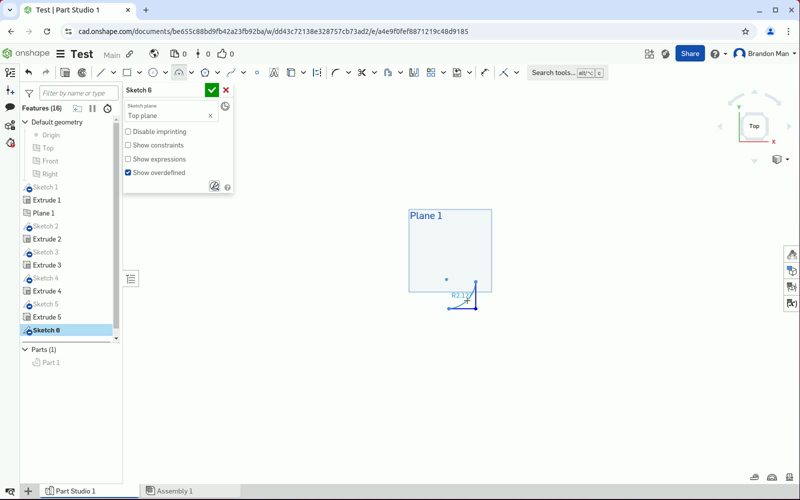
scroll(6)
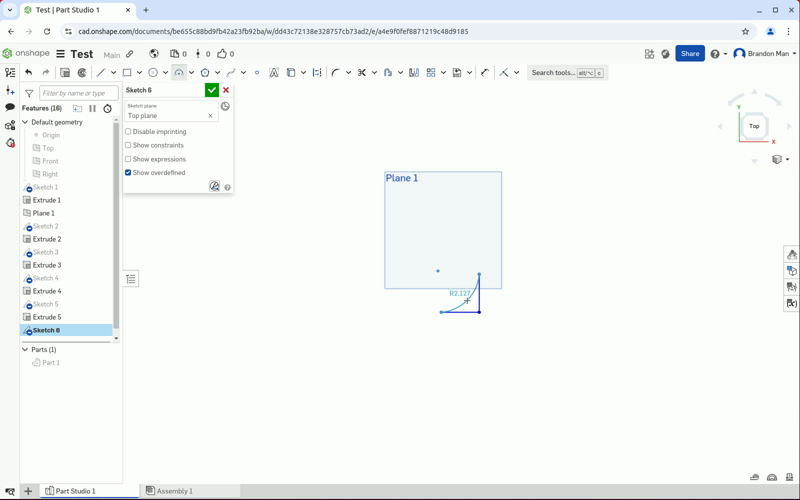
scroll(6)
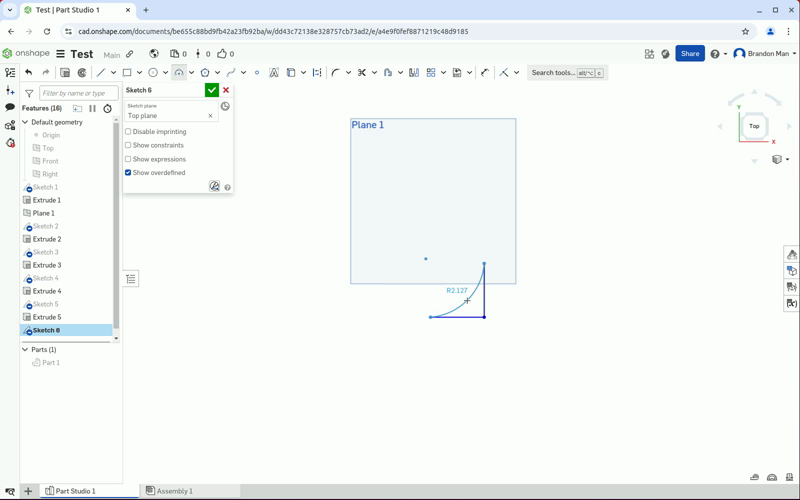
scroll(6)
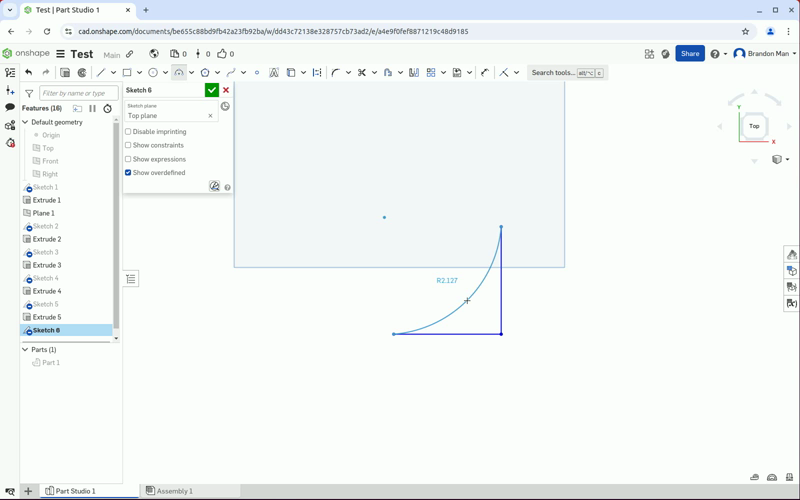
click(467, 300)
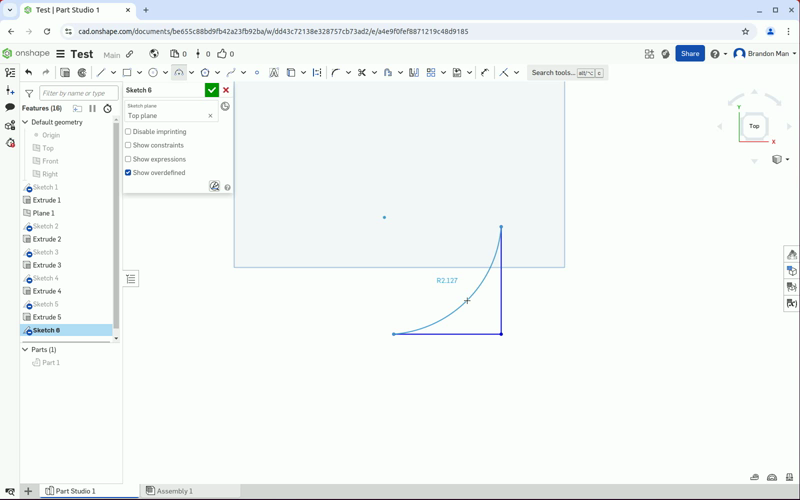
scroll(-6)
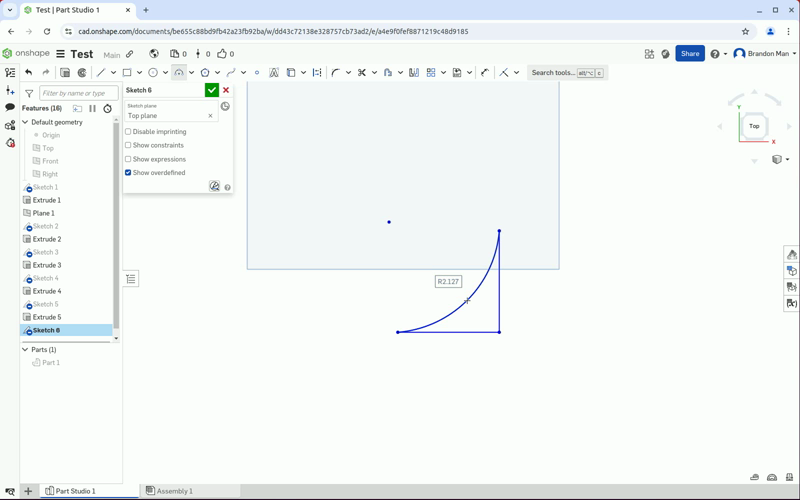
scroll(-6)
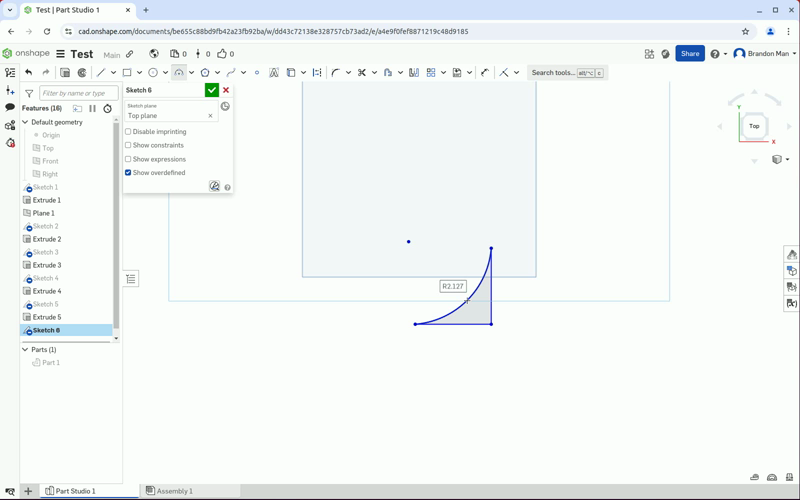
scroll(-6)
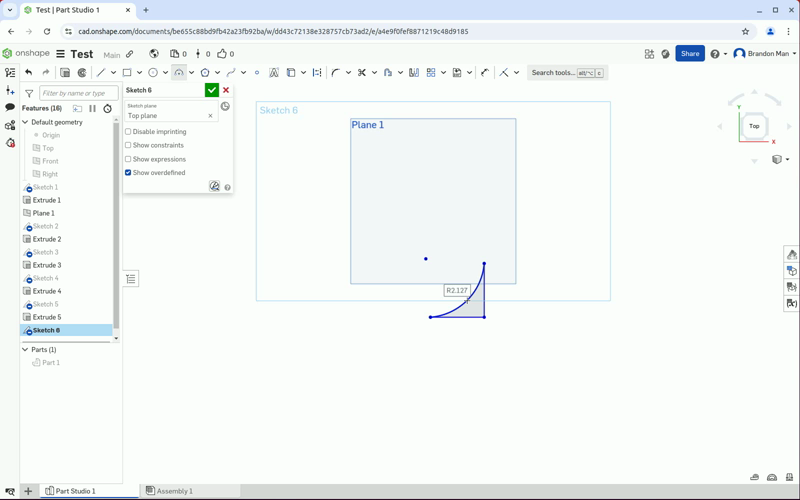
scroll(-6)
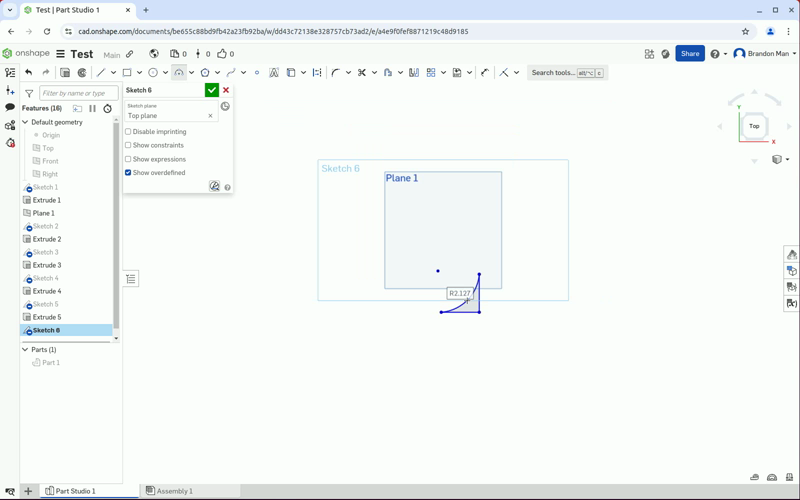
scroll(-6)
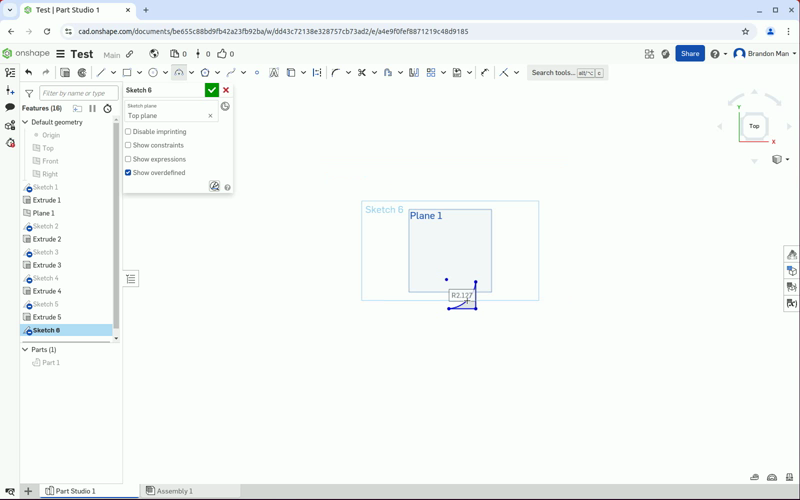
scroll(-6)
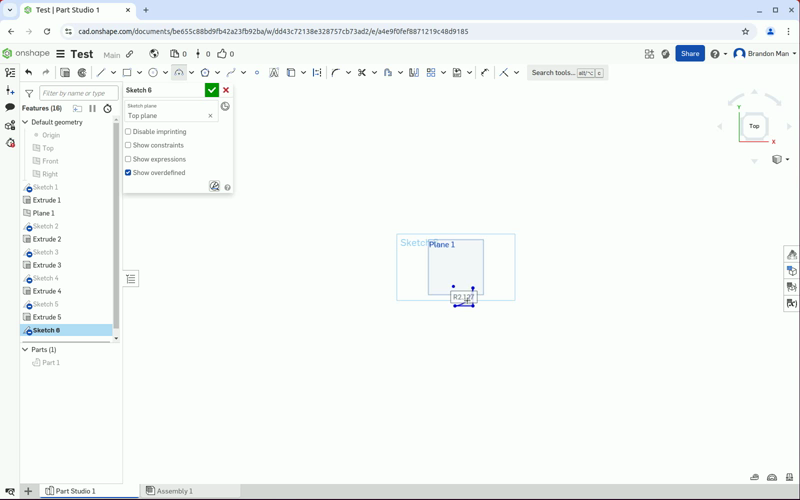
scroll(-6)
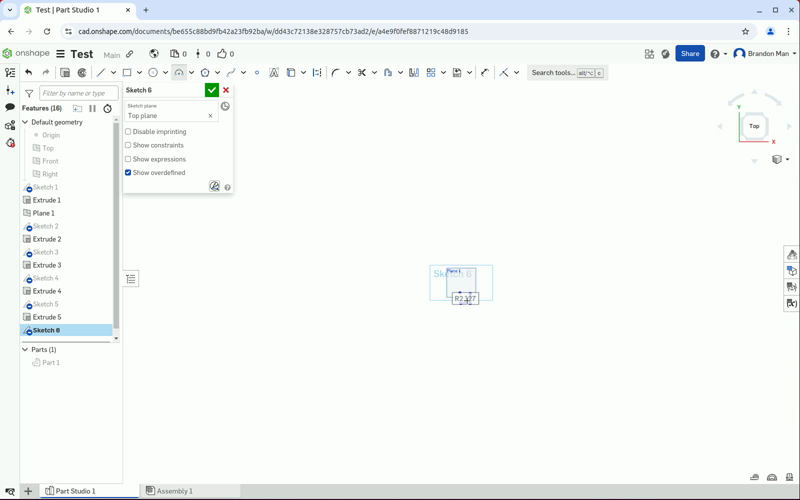
key_up(shift)
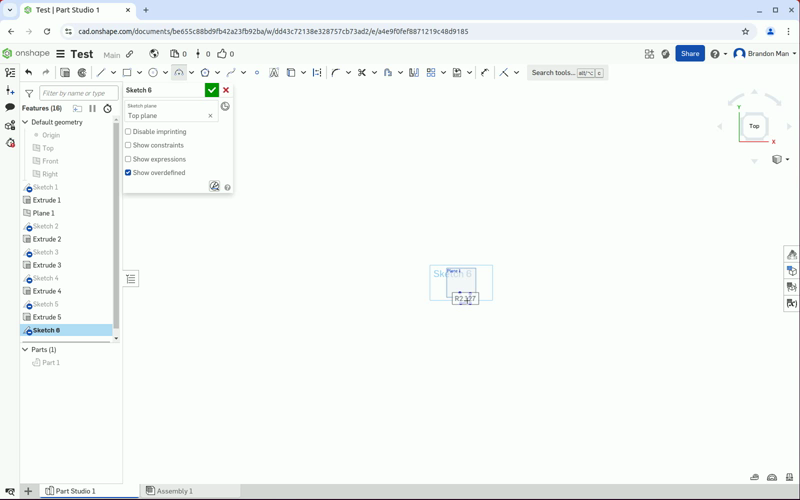
key(esc)
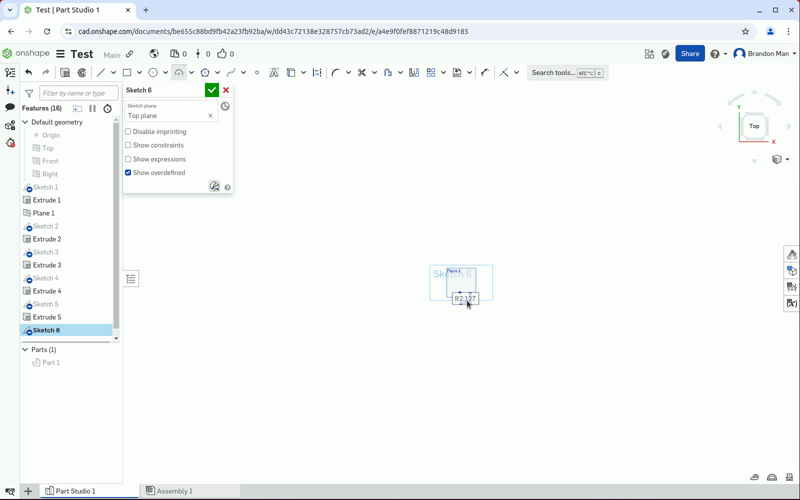
mouse_move(468, 300)
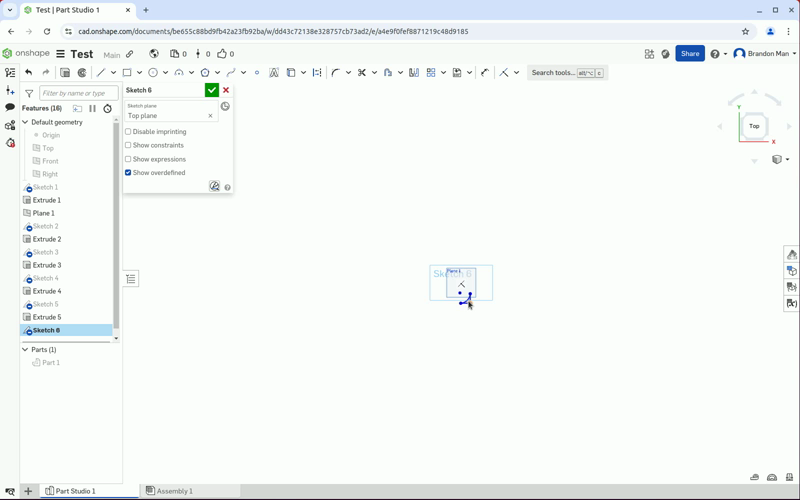
scroll(6)
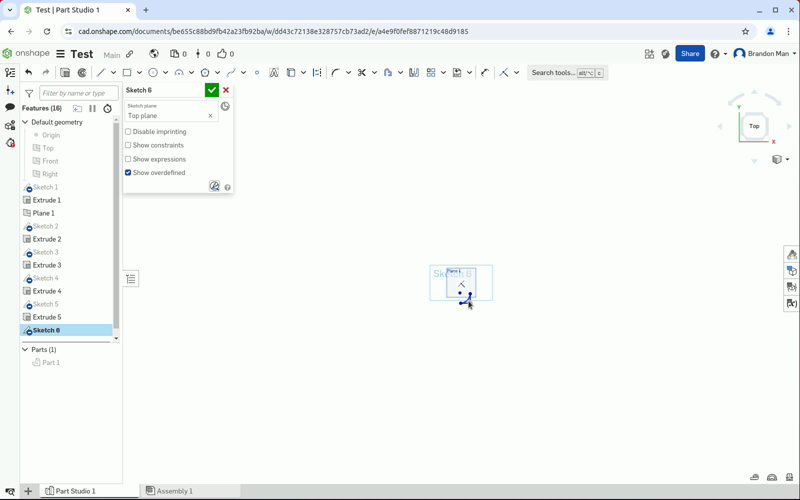
scroll(6)
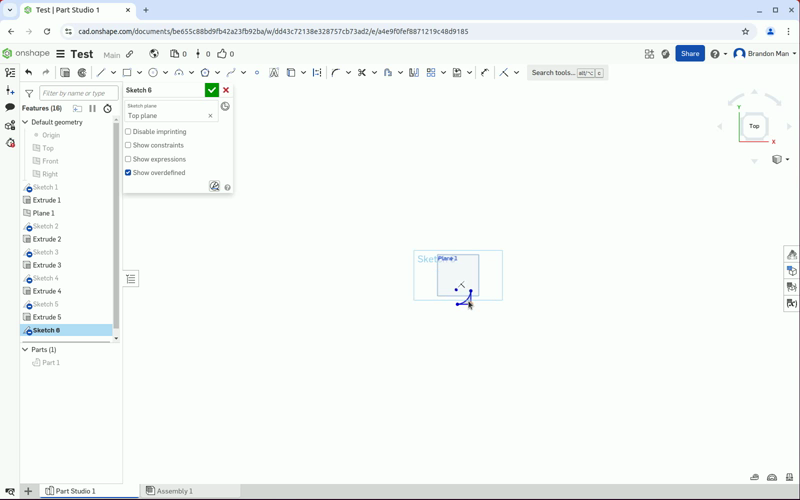
scroll(6)
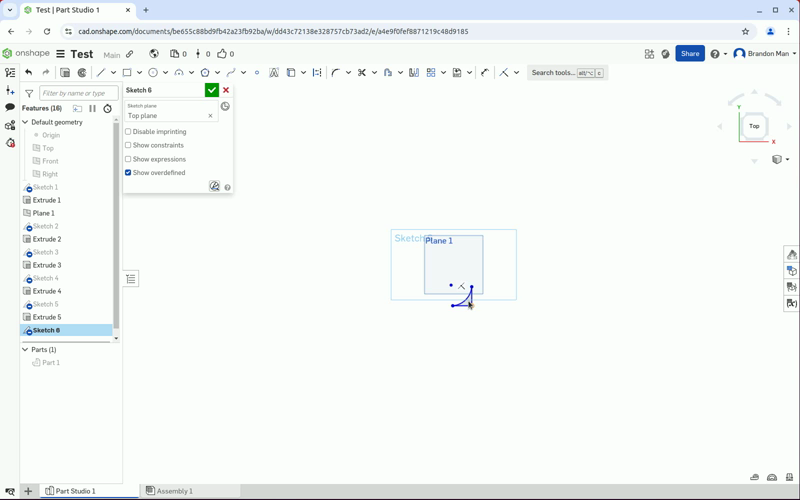
scroll(6)
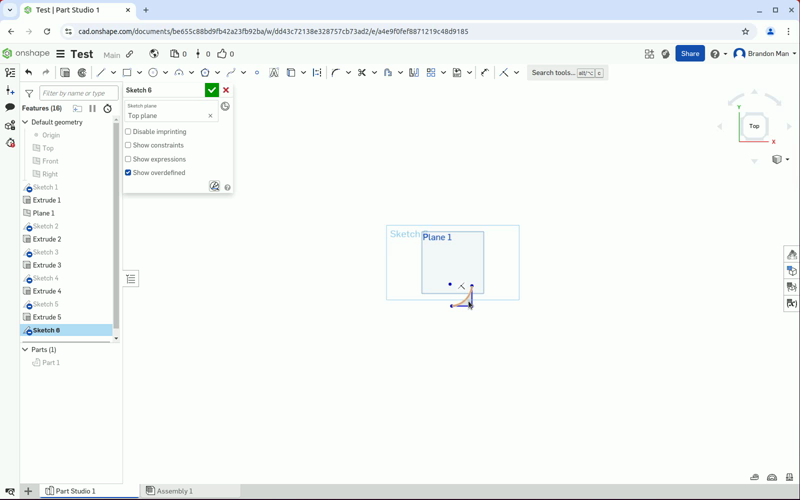
scroll(6)
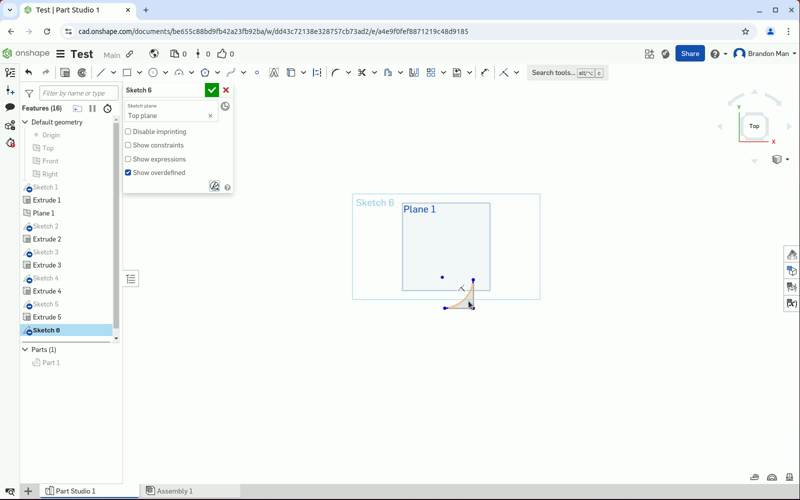
scroll(6)
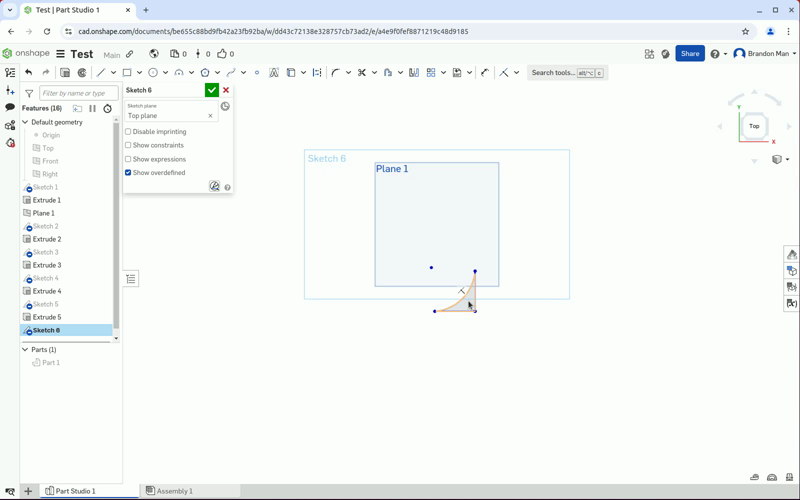
scroll(6)
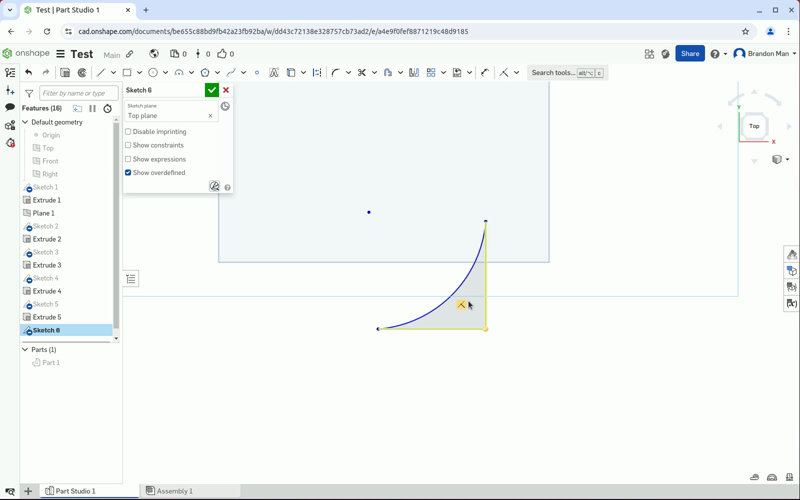
click(468, 300)
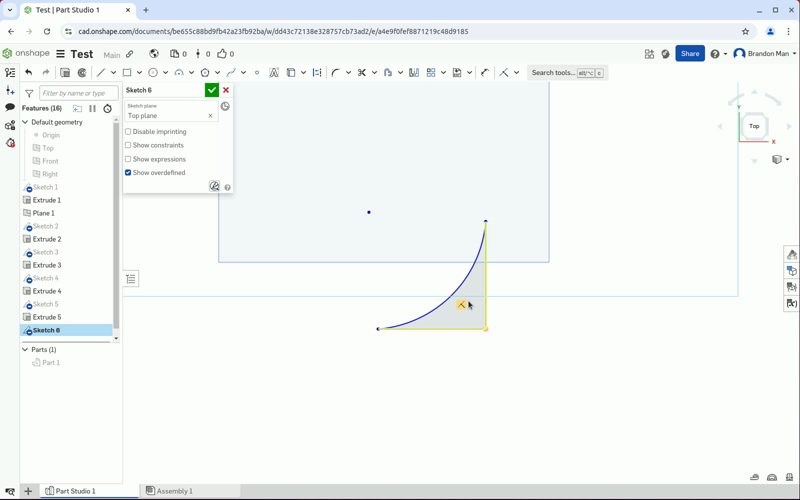
scroll(-6)
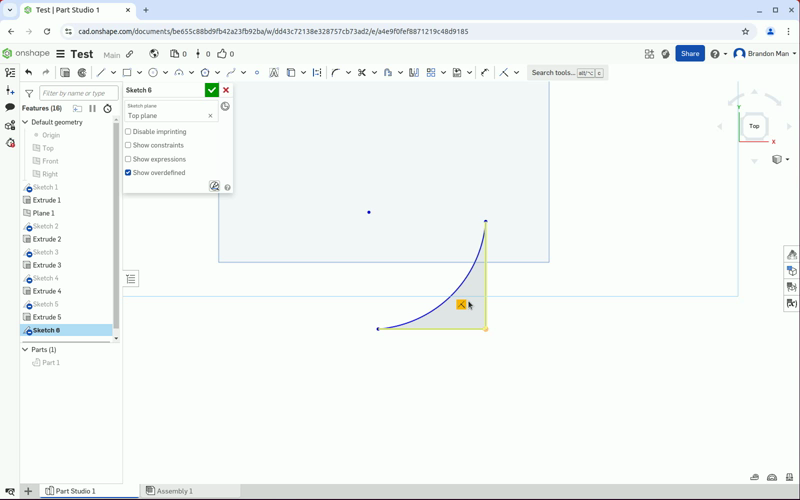
scroll(-6)
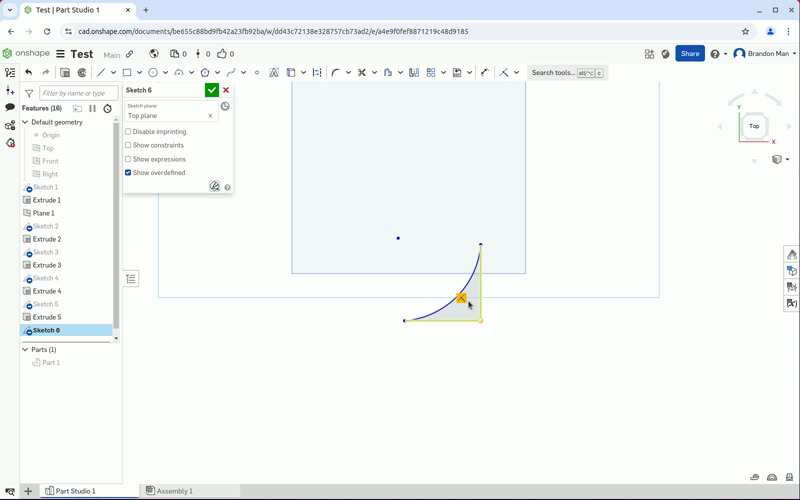
scroll(-6)
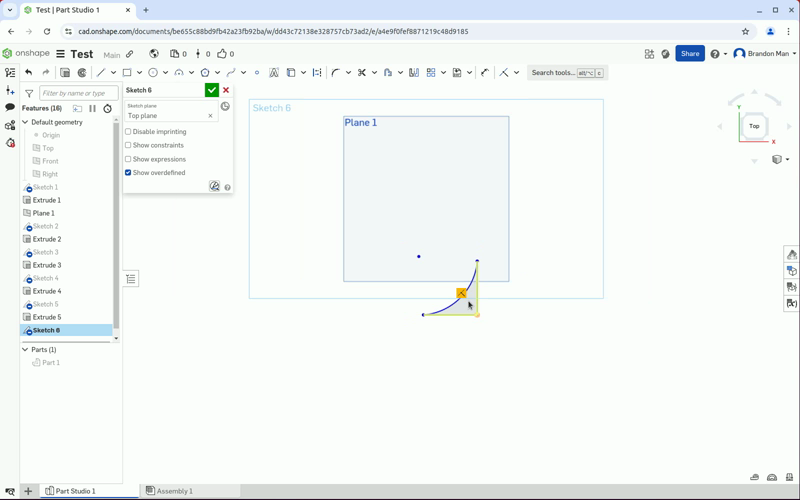
scroll(-6)
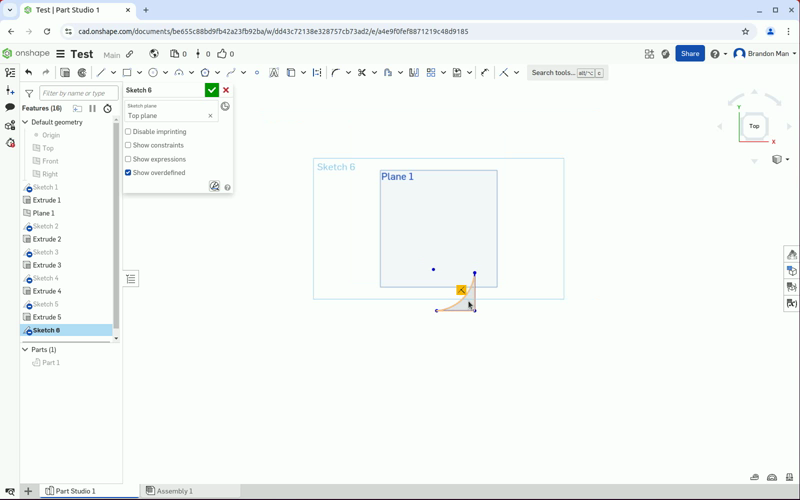
scroll(-6)
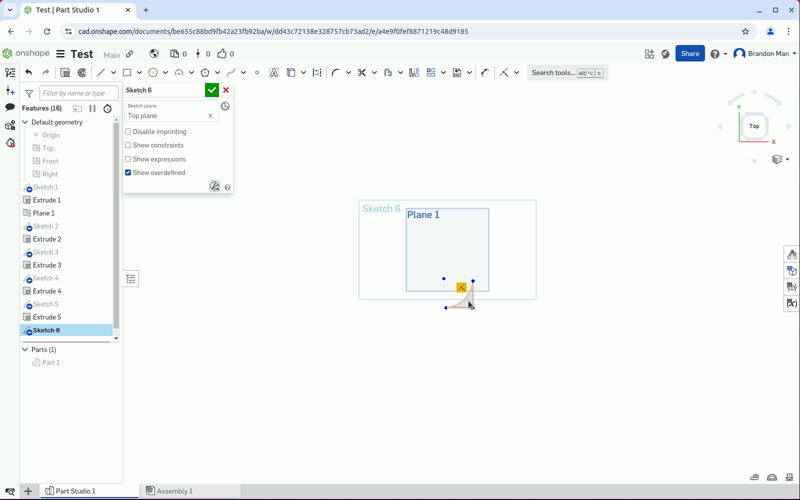
scroll(-6)
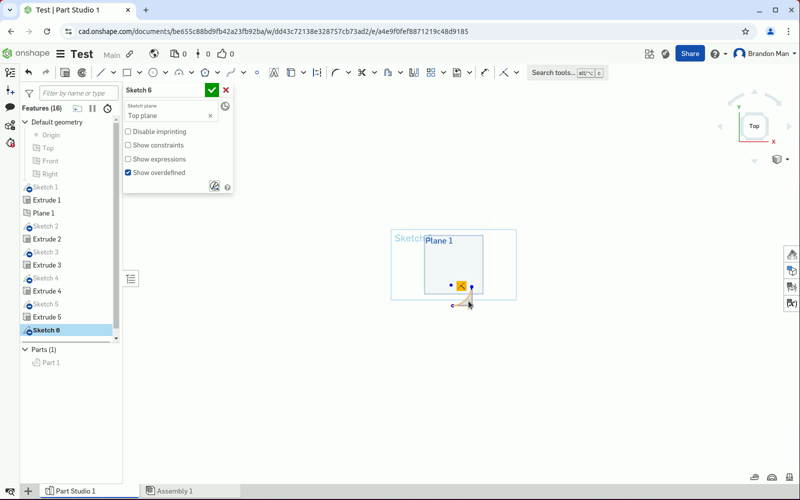
scroll(-6)
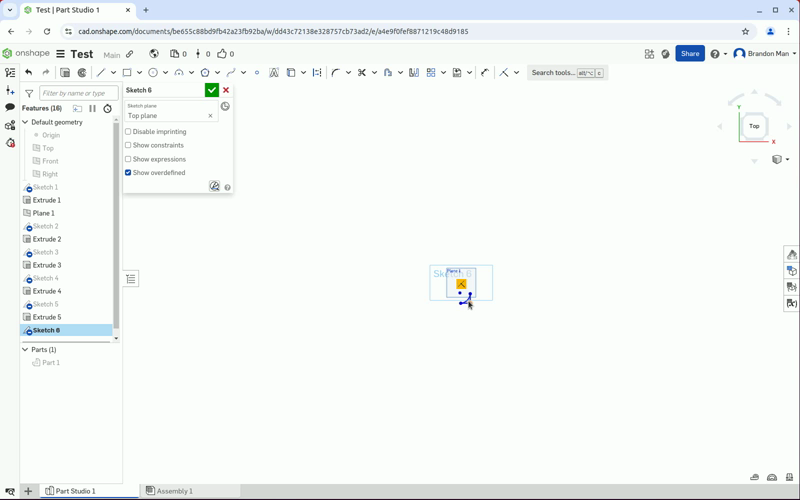
mouse_move(73, 352)
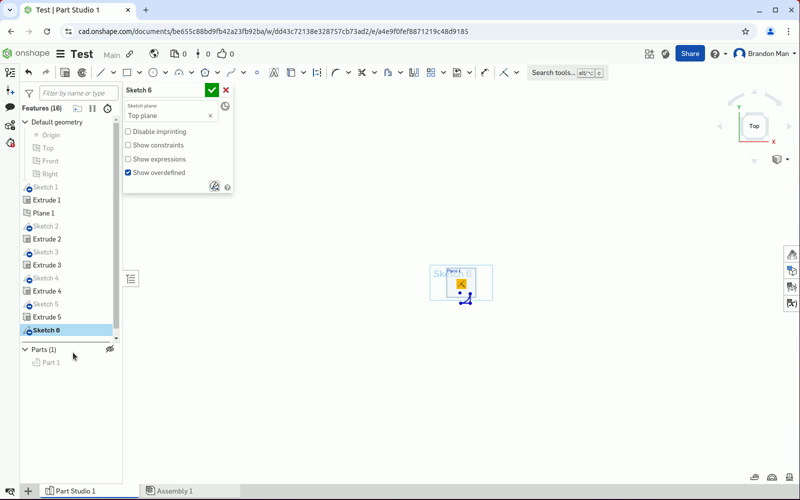
key(shift+y)
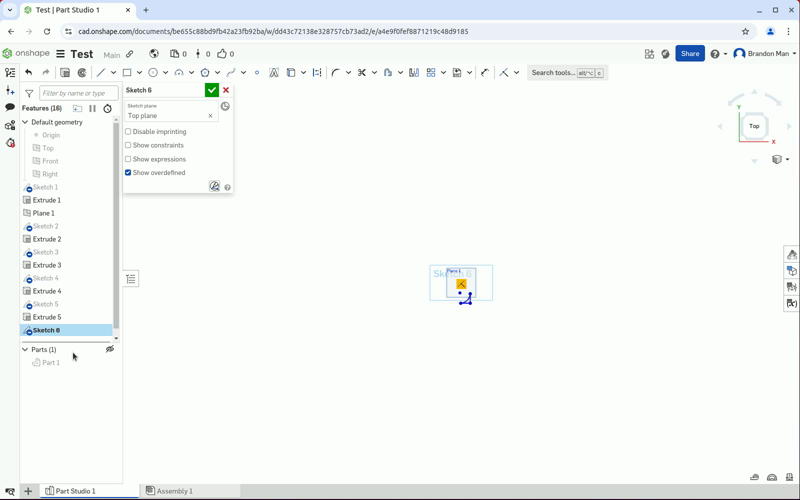
key(shift+e)
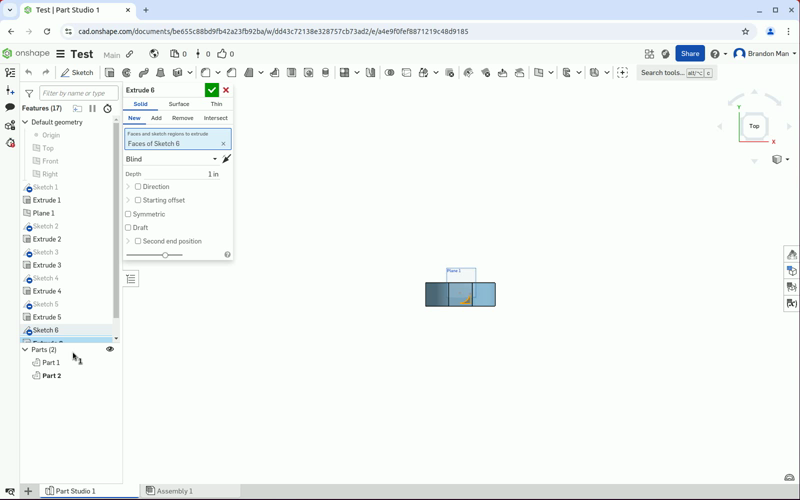
mouse_move(143, 106)
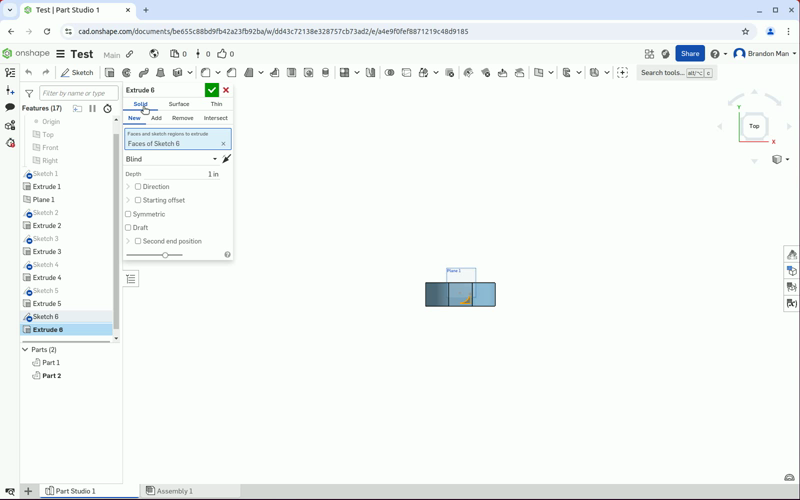
click(143, 106)
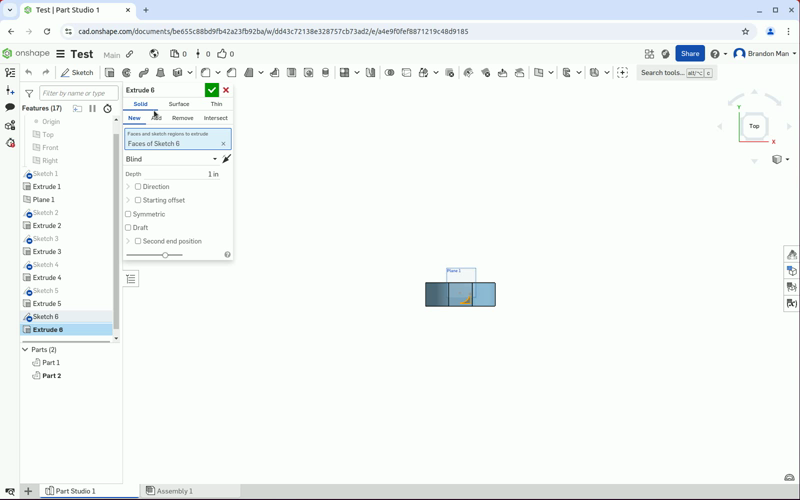
mouse_move(186, 120)
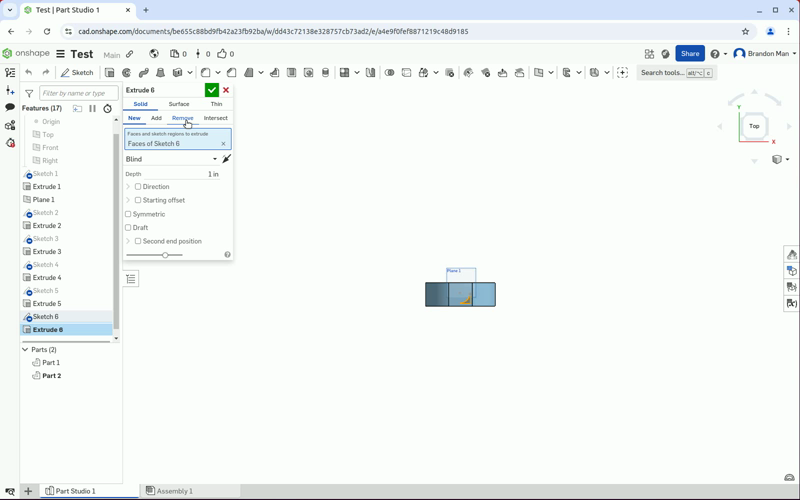
click(186, 120)
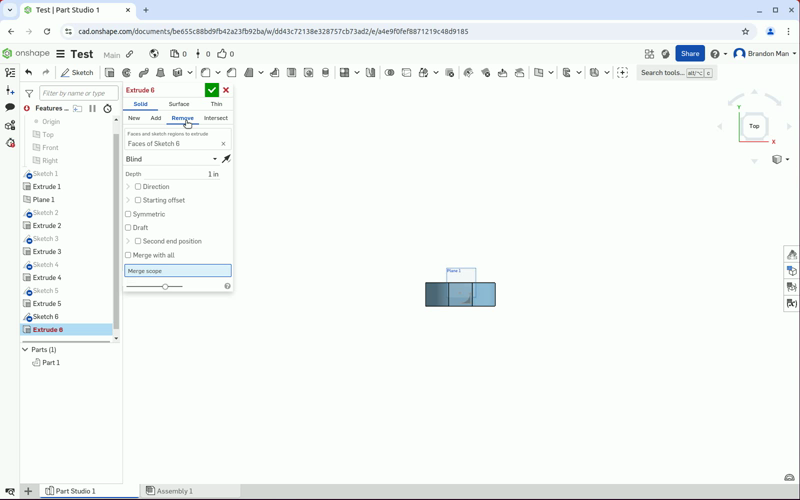
key(tab, 4)
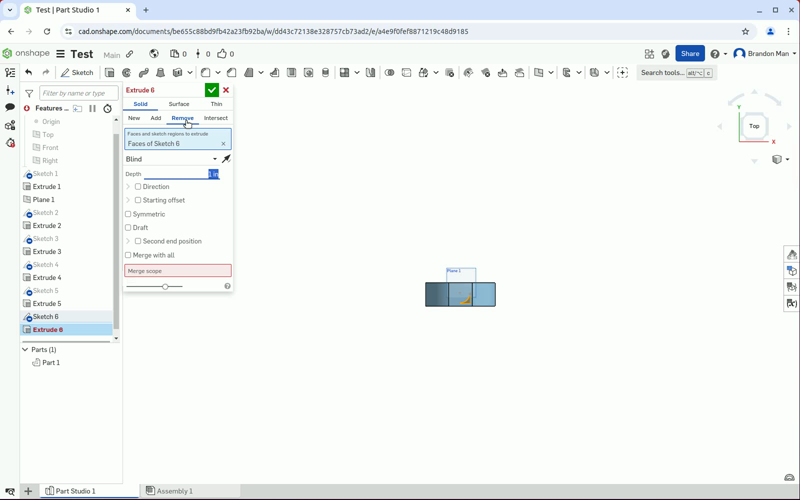
text(-18.294)
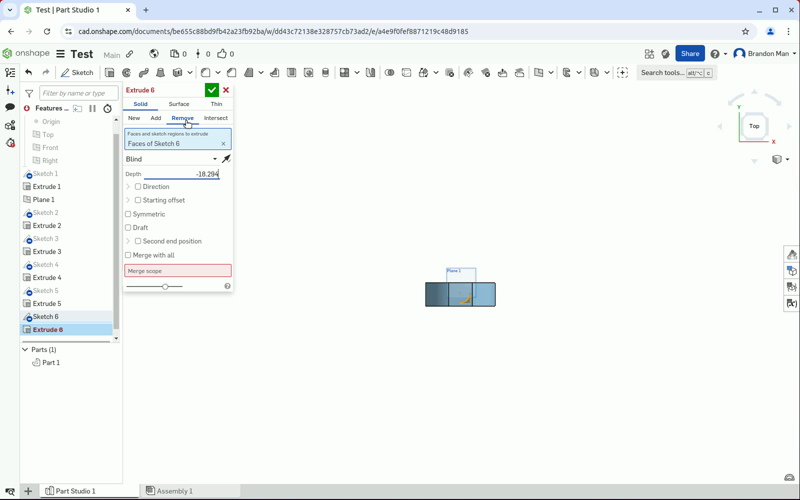
key(tab, 6)
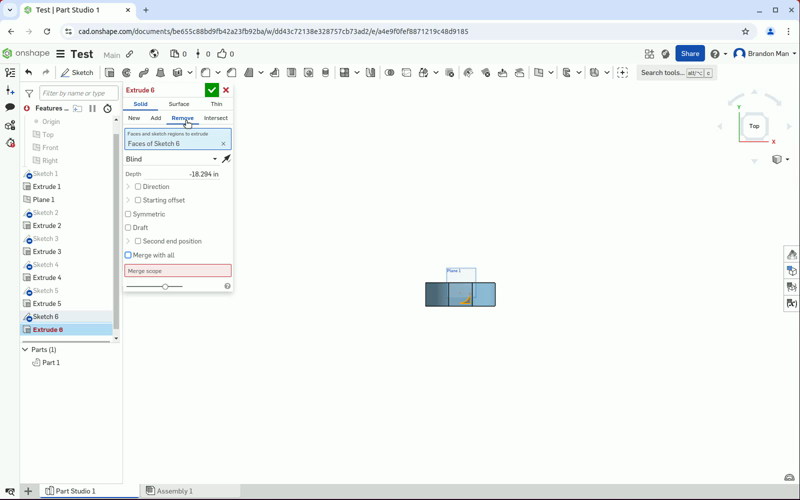
key(space)
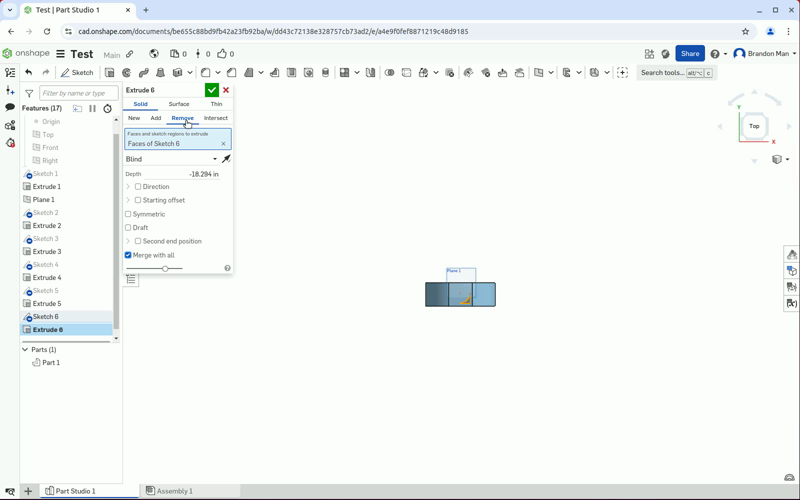
key(enter)
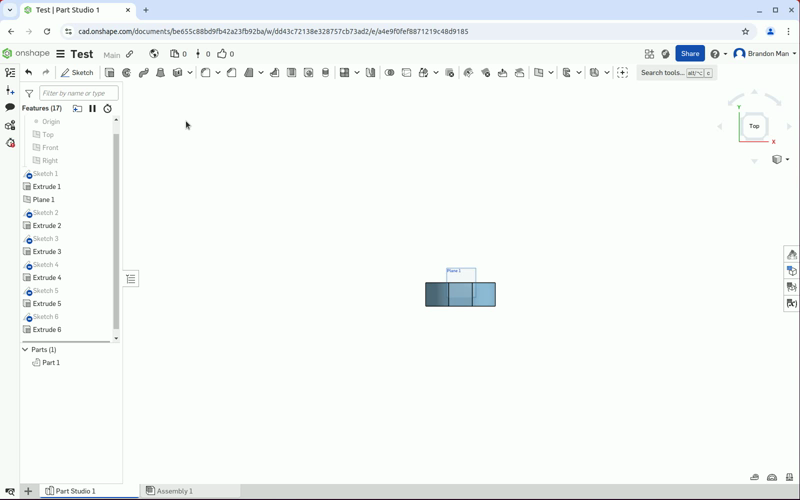
key(shift+h)
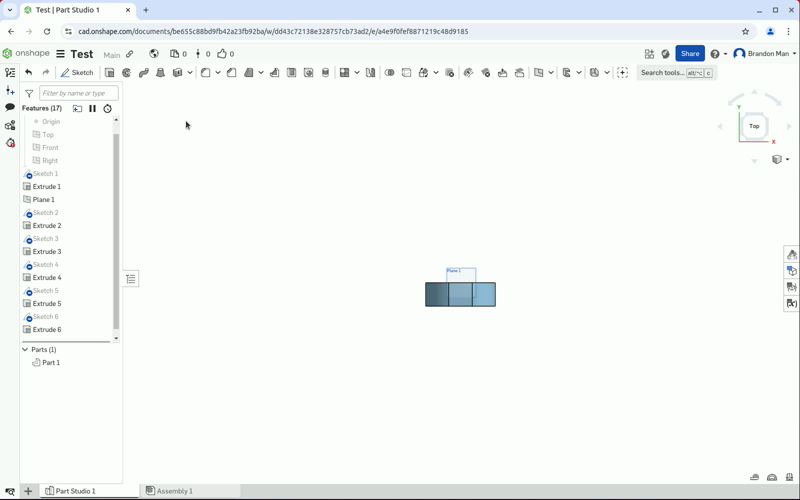
key(shift+h)
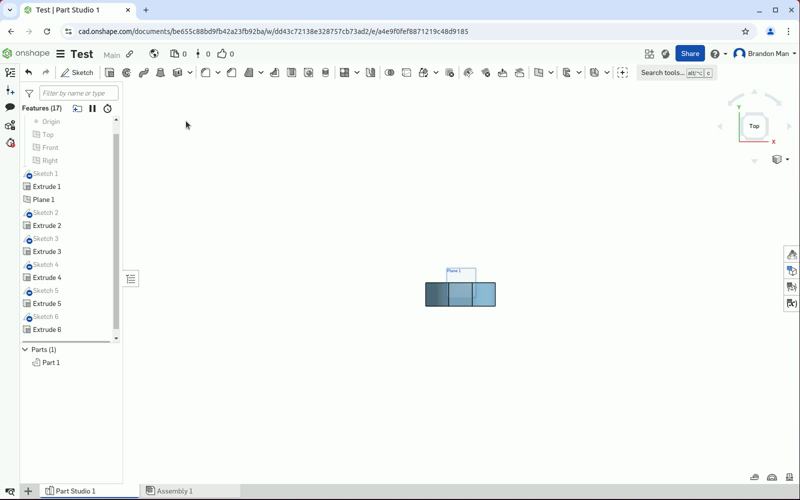
mouse_move(69, 176)
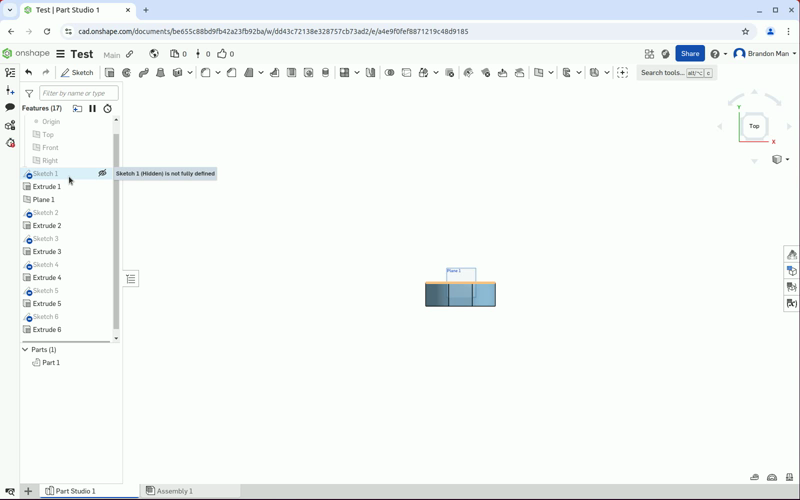
click(69, 176)
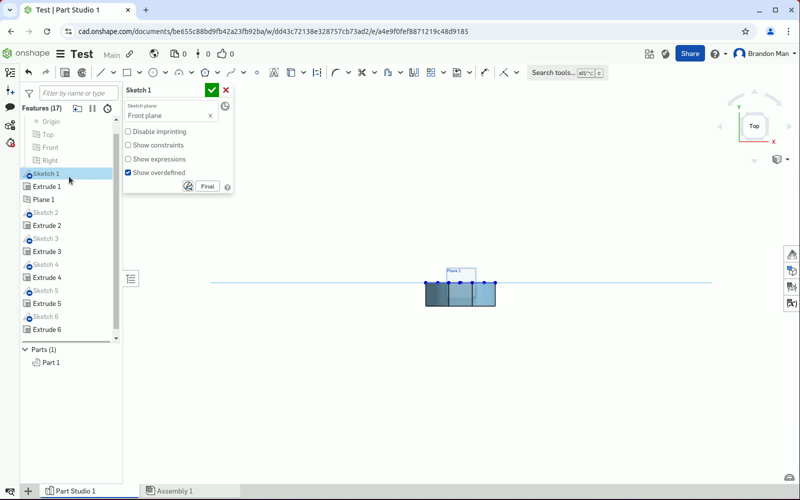
mouse_move(229, 92)
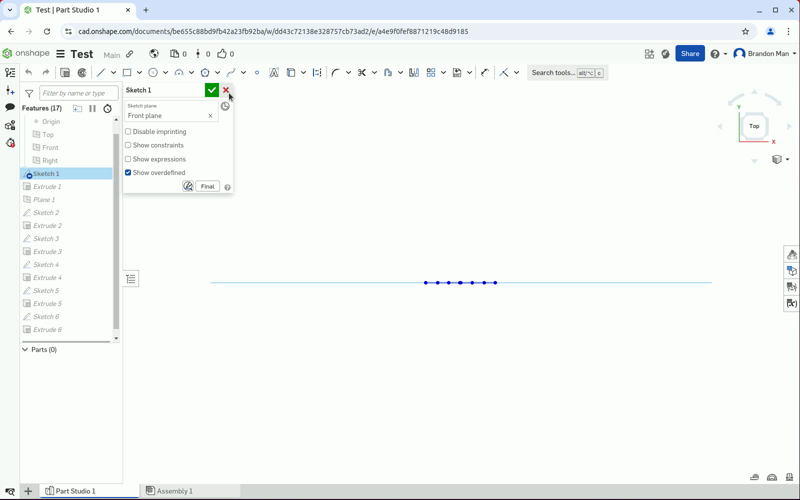
click(229, 92)
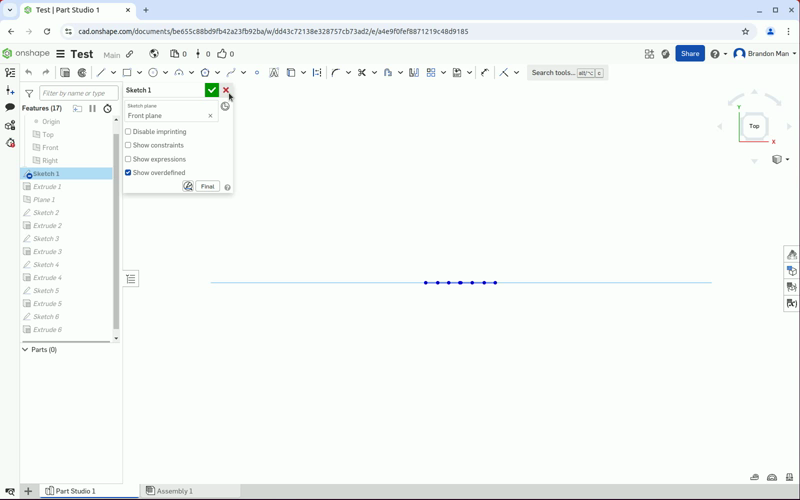
key(shift+s)
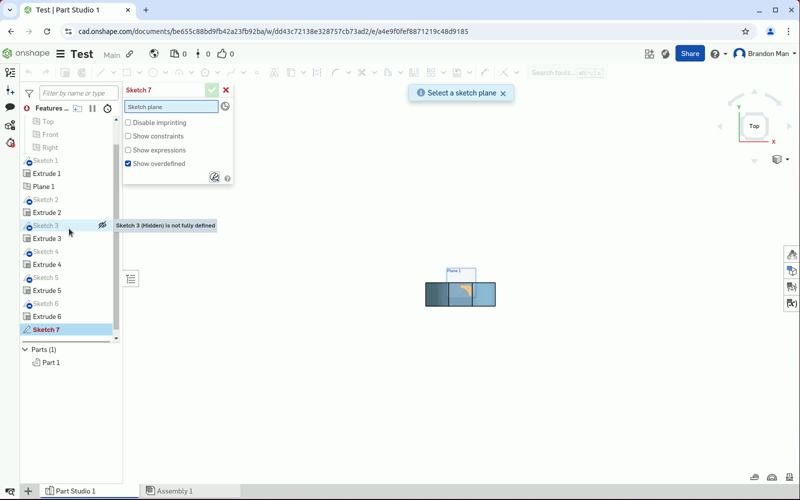
scroll(3)
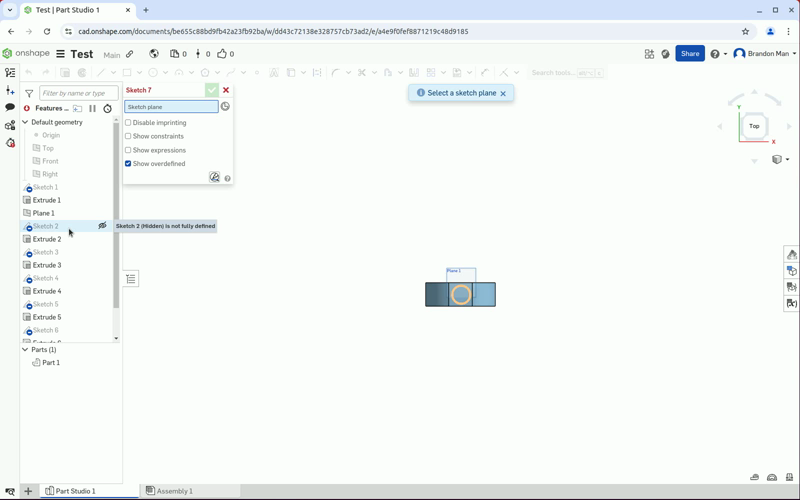
mouse_move(69, 150)
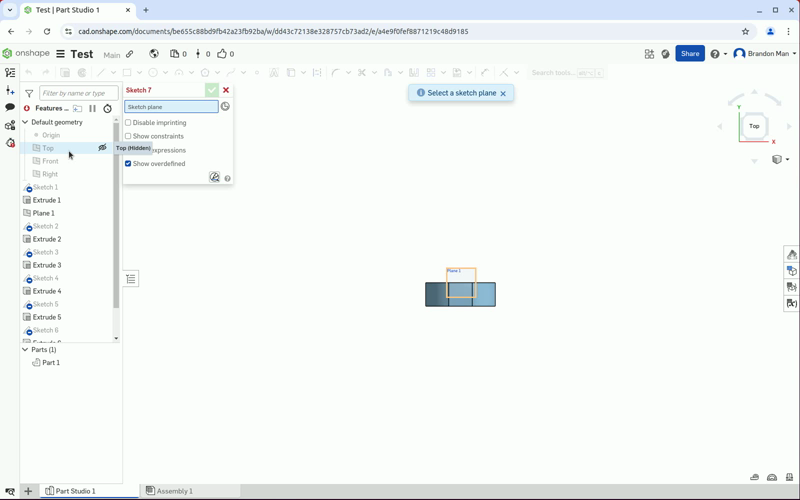
click(69, 150)
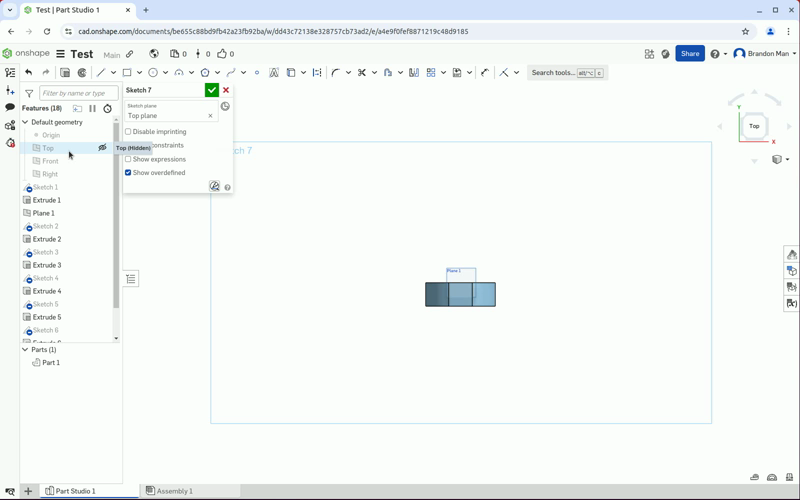
mouse_move(73, 352)
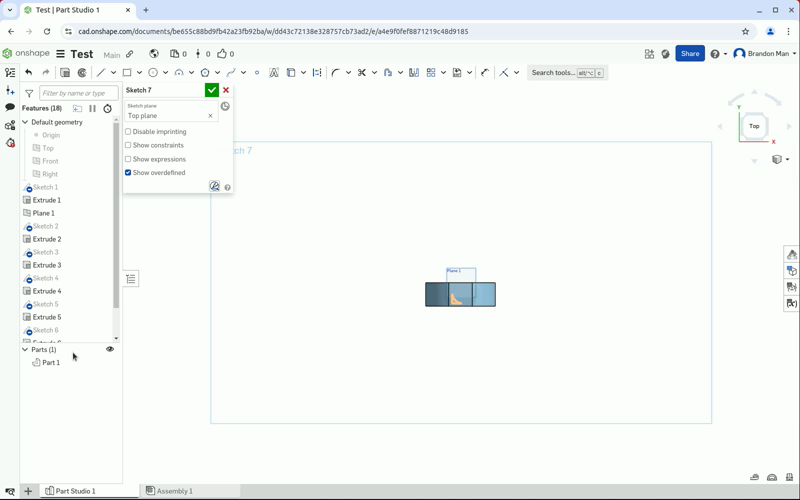
key(y)
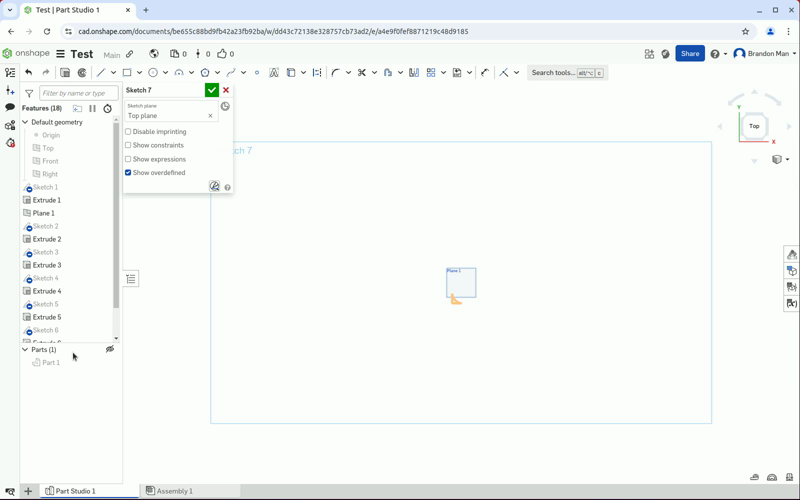
key(c)
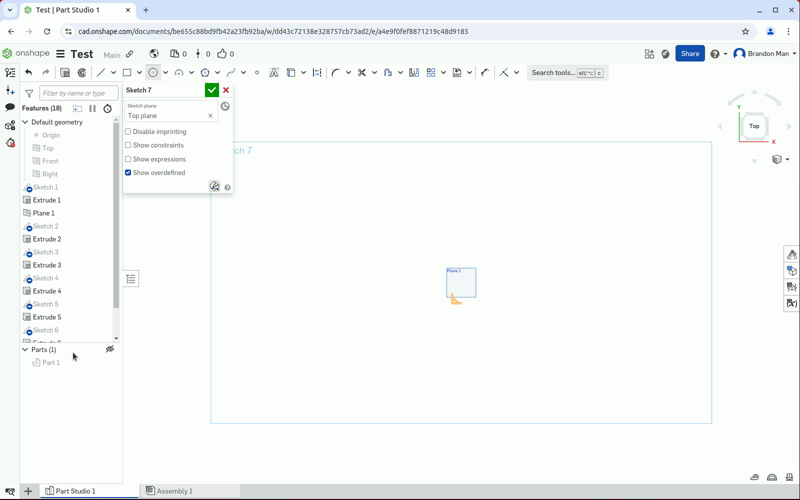
key_down(shift)
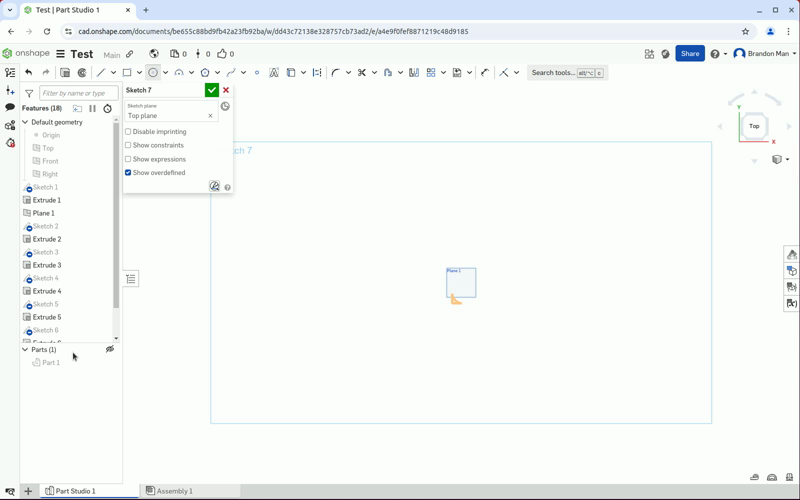
mouse_move(461, 294)
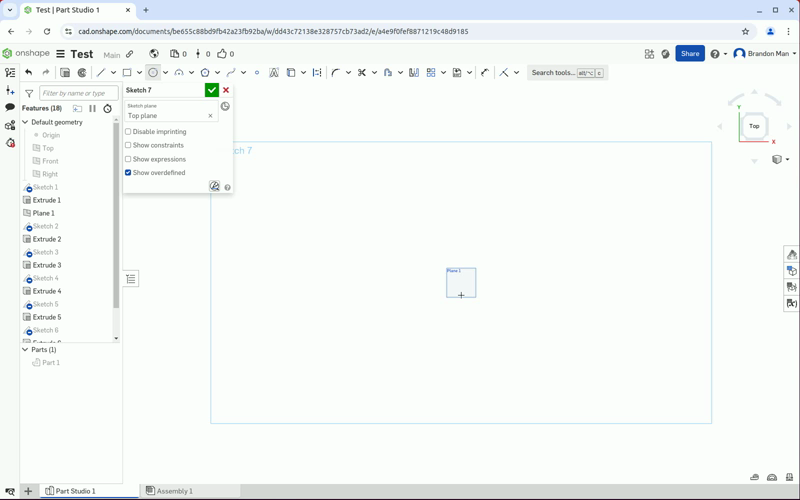
click(461, 294)
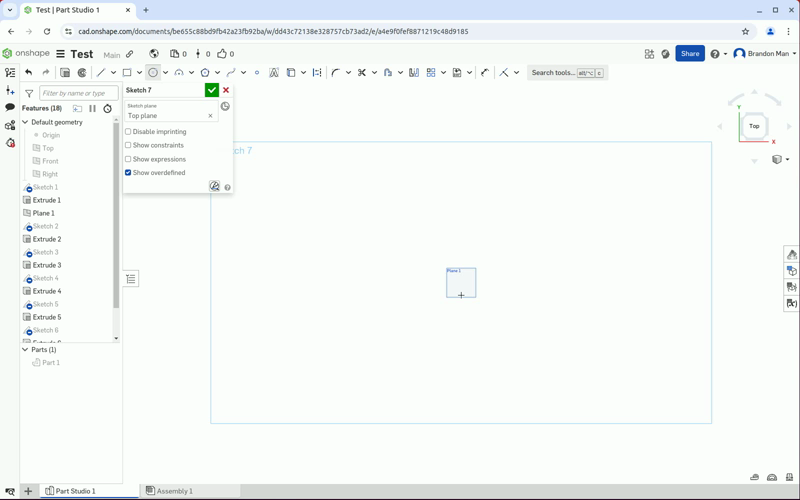
key_up(shift)
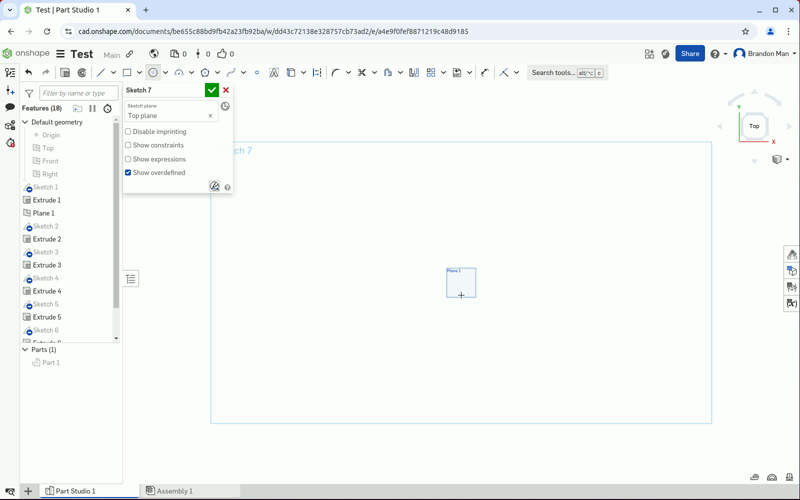
mouse_move(470, 294)
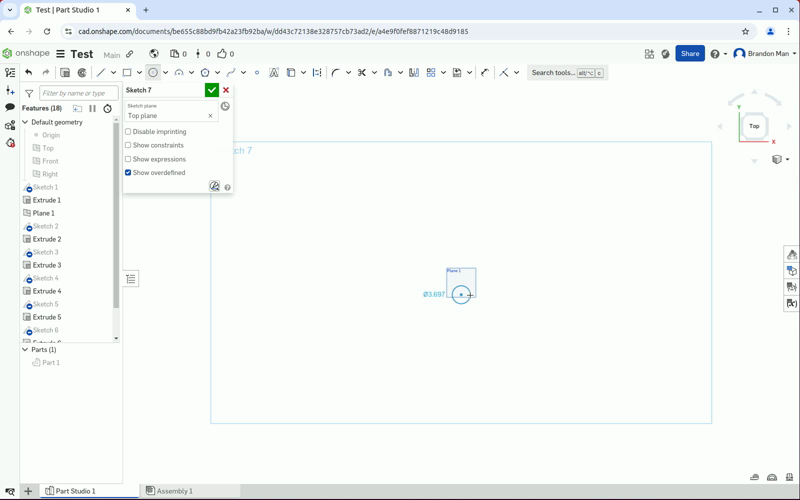
click(470, 294)
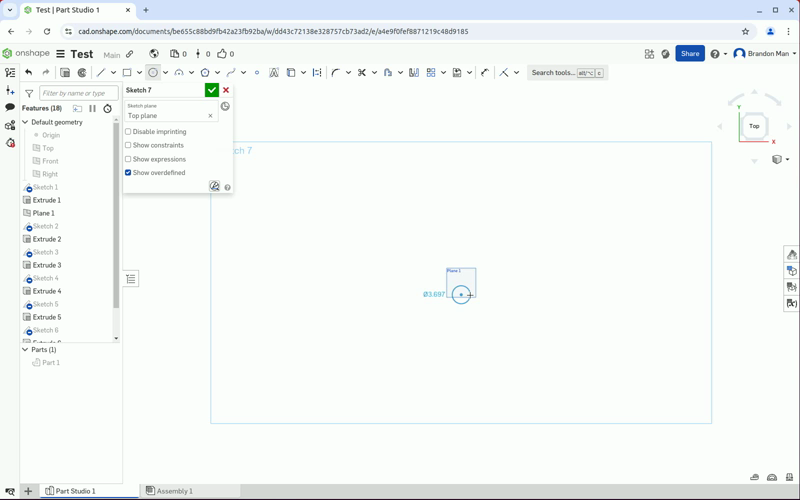
key(esc)
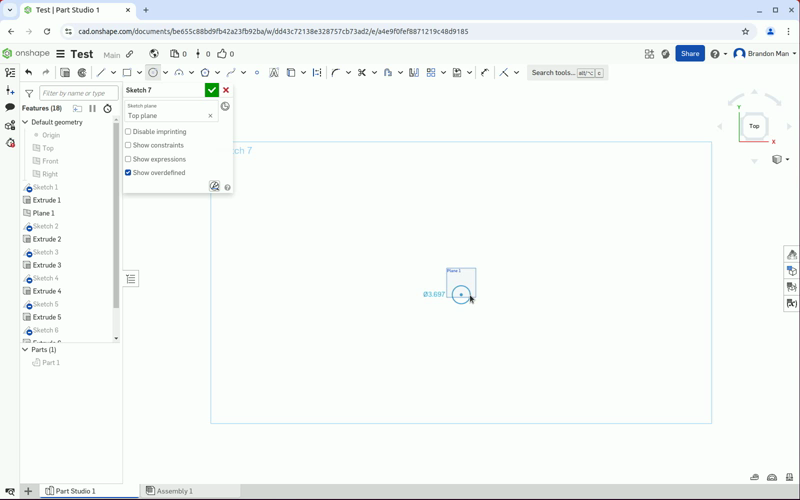
mouse_move(456, 300)
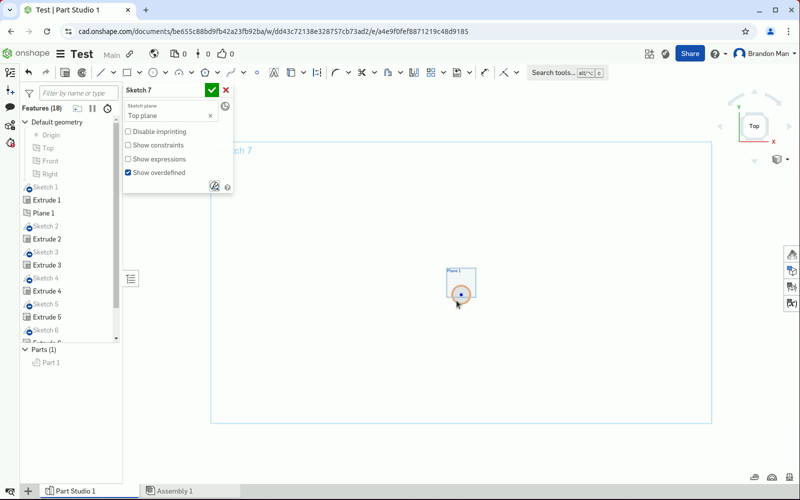
scroll(6)
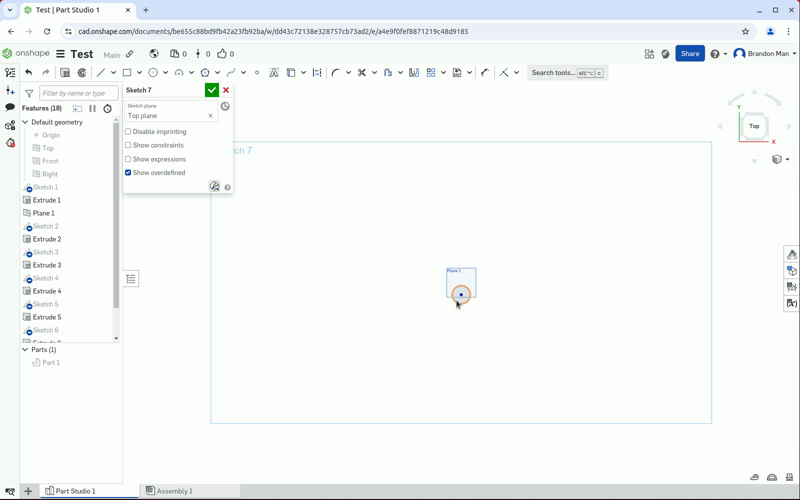
scroll(6)
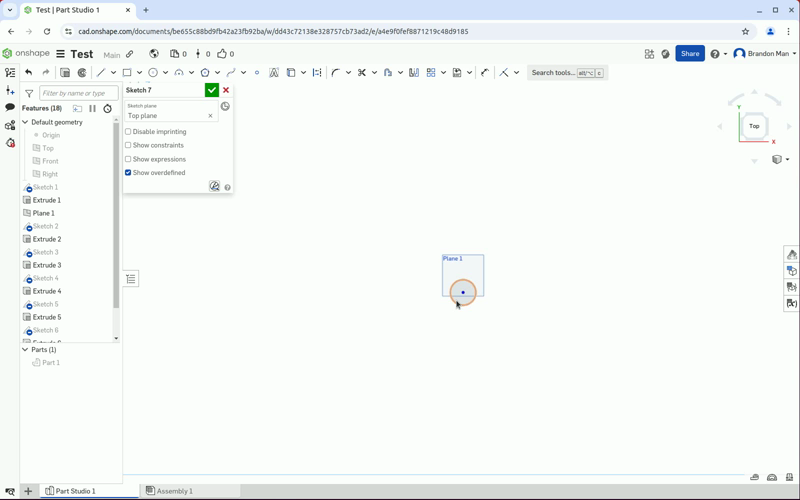
scroll(6)
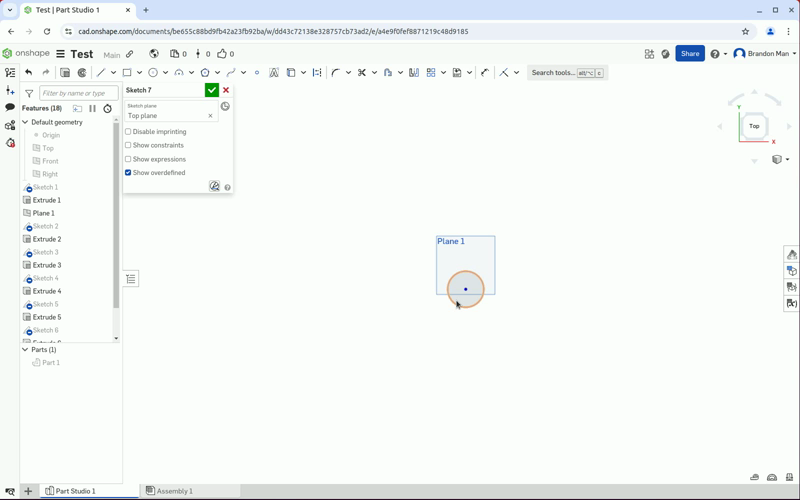
scroll(6)
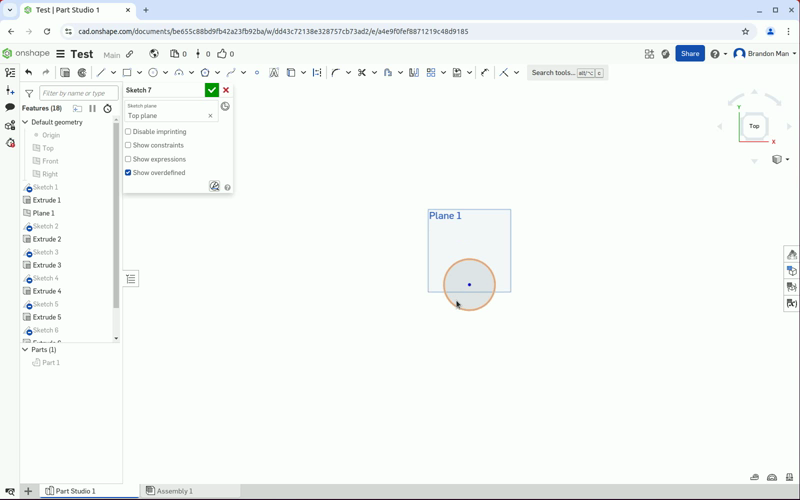
scroll(6)
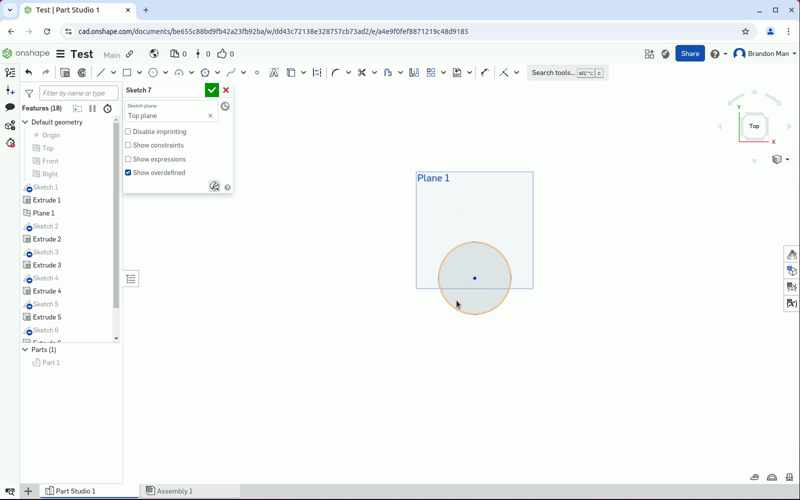
scroll(6)
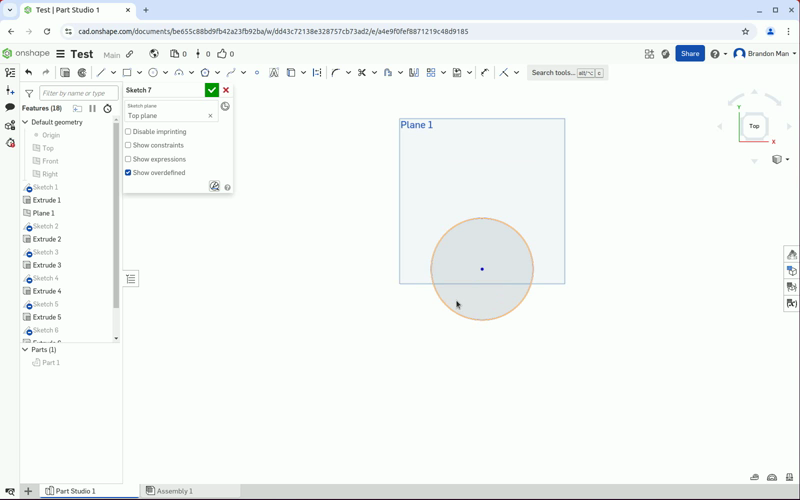
scroll(6)
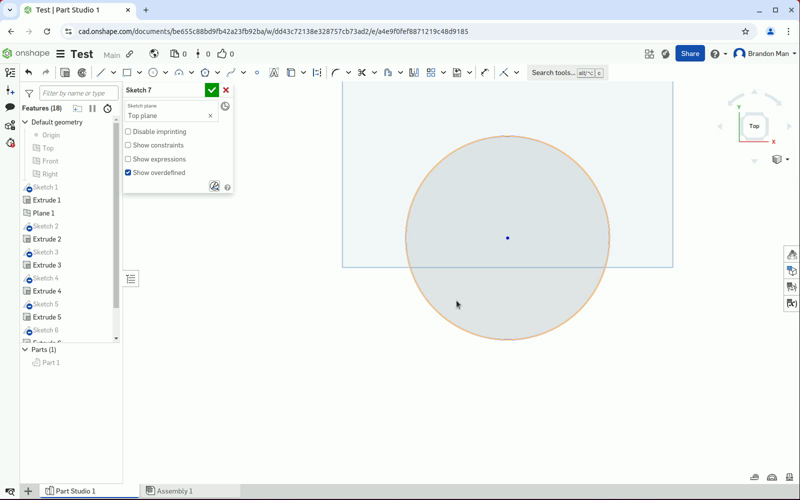
click(456, 300)
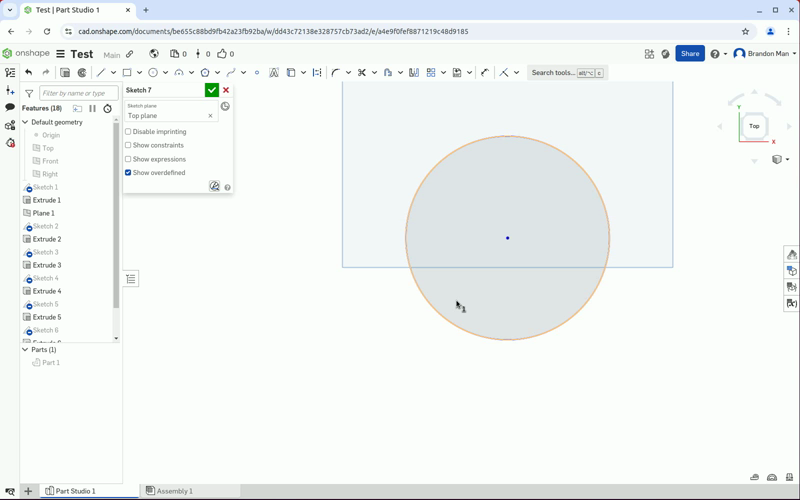
scroll(-6)
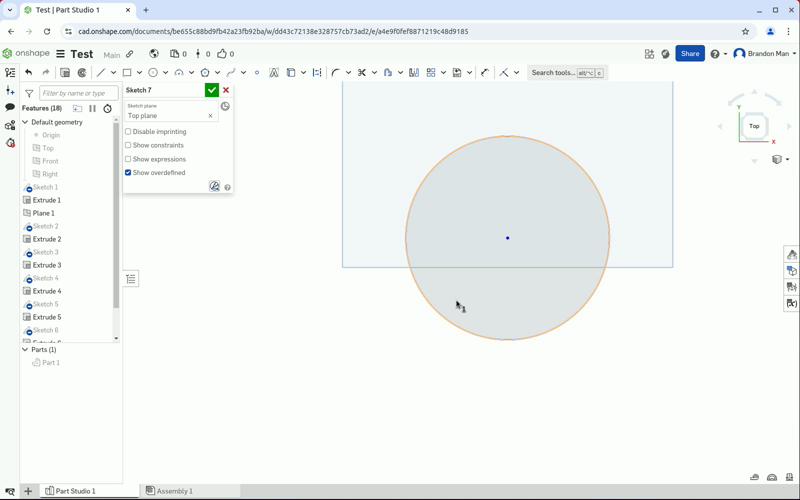
scroll(-6)
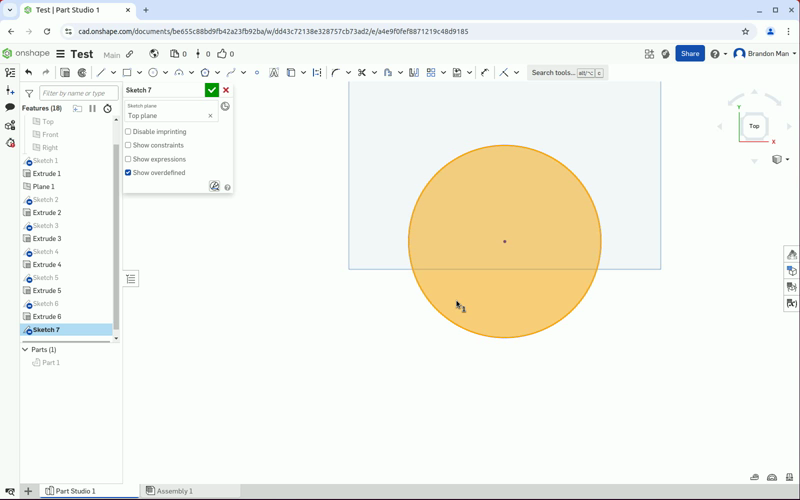
scroll(-6)
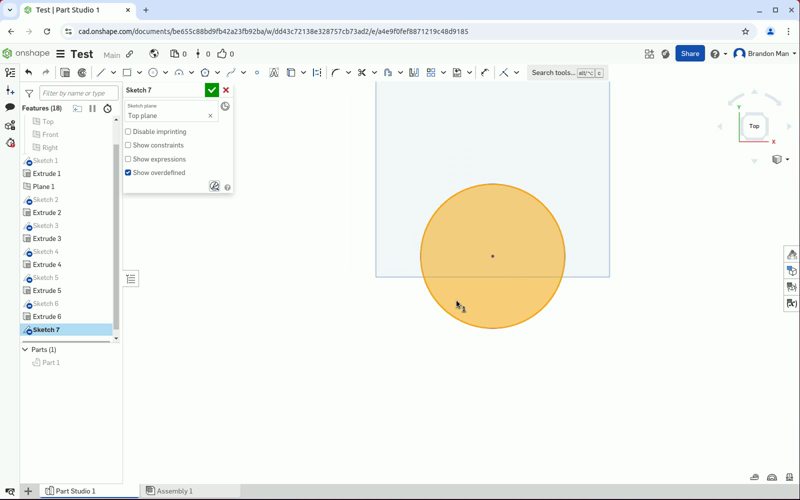
scroll(-6)
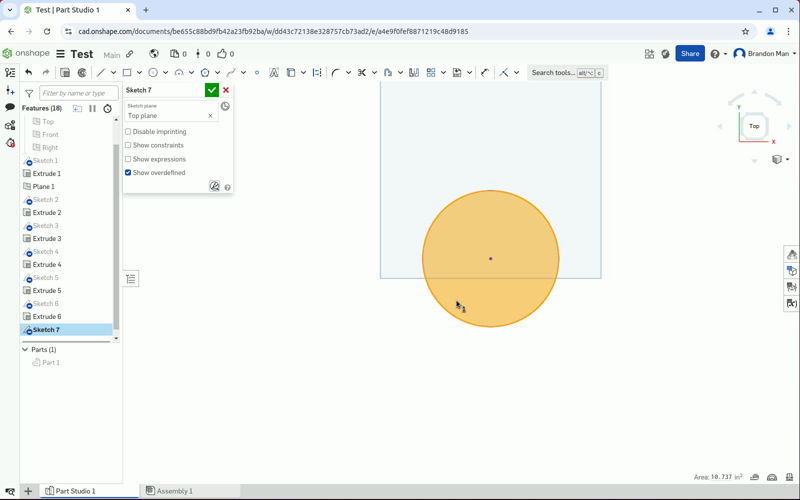
scroll(-6)
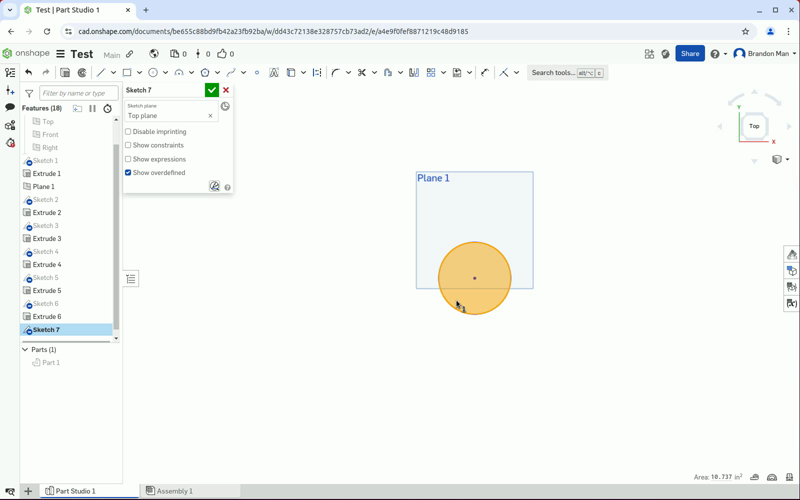
scroll(-6)
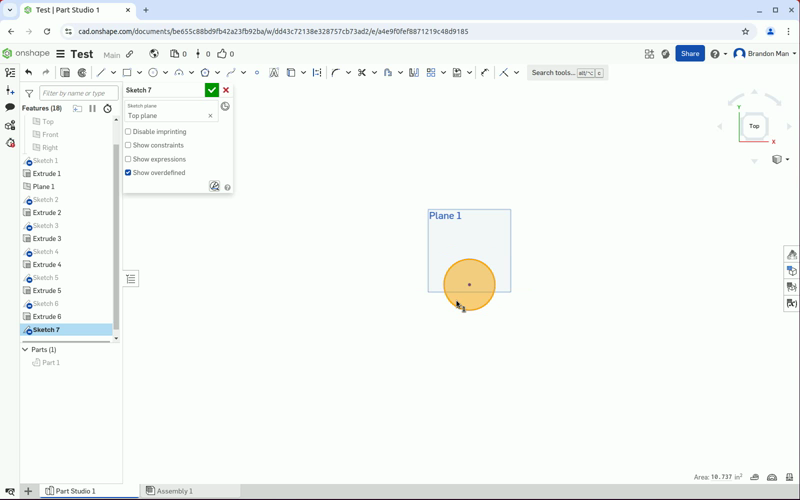
scroll(-6)
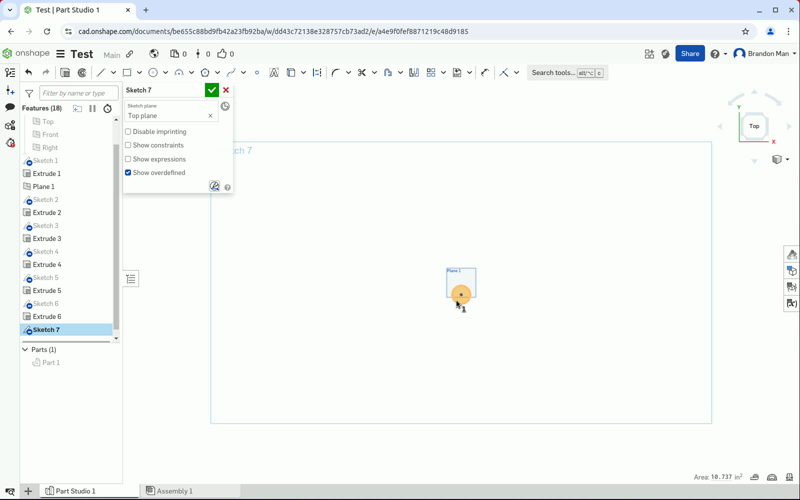
mouse_move(73, 352)
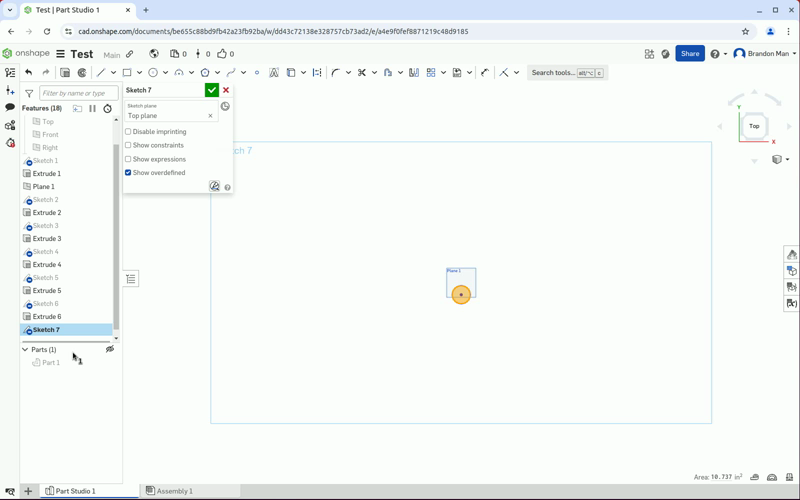
key(shift+y)
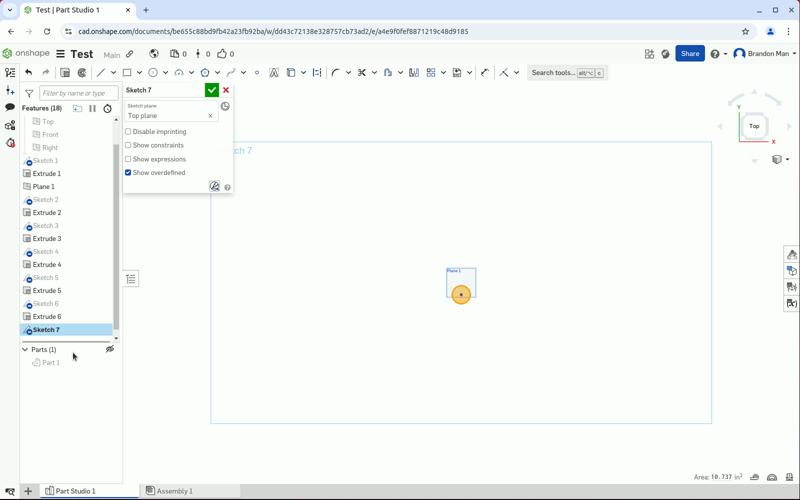
key(shift+e)
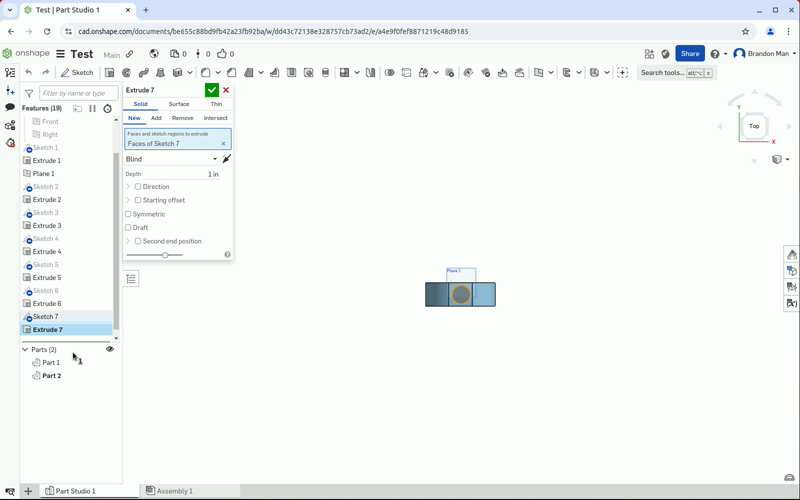
mouse_move(143, 106)
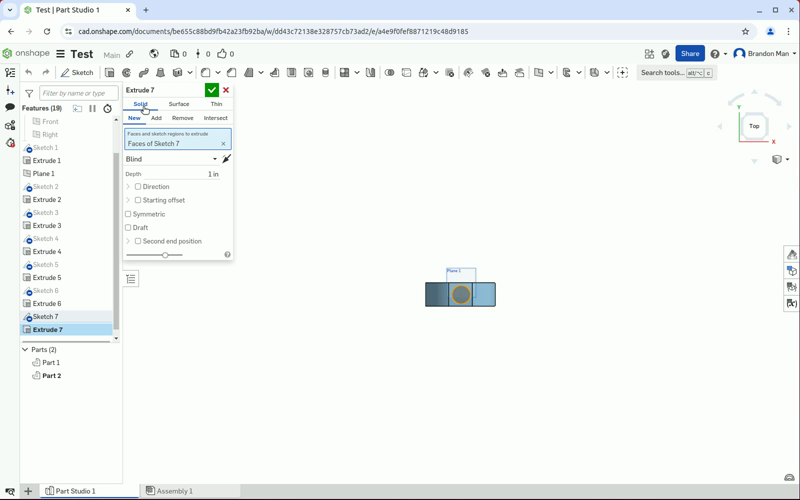
click(143, 106)
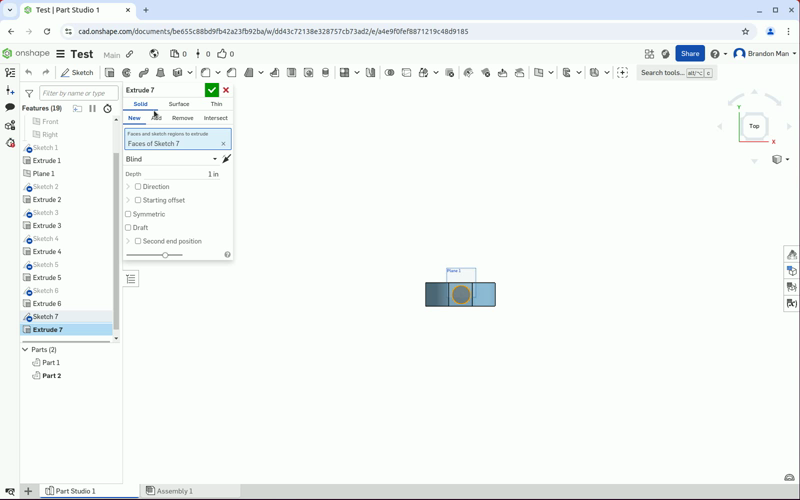
mouse_move(186, 120)
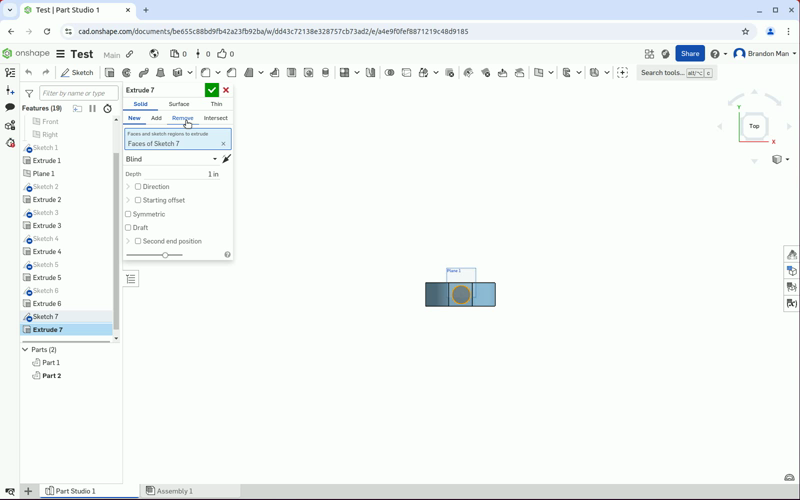
click(186, 120)
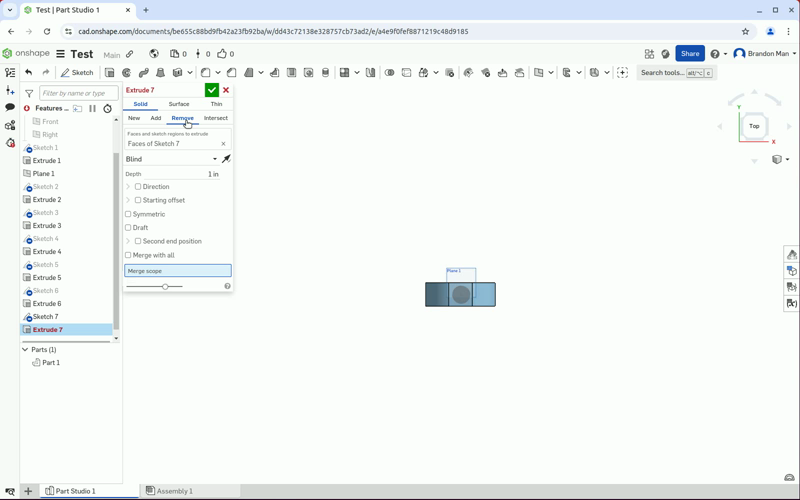
key(tab, 4)
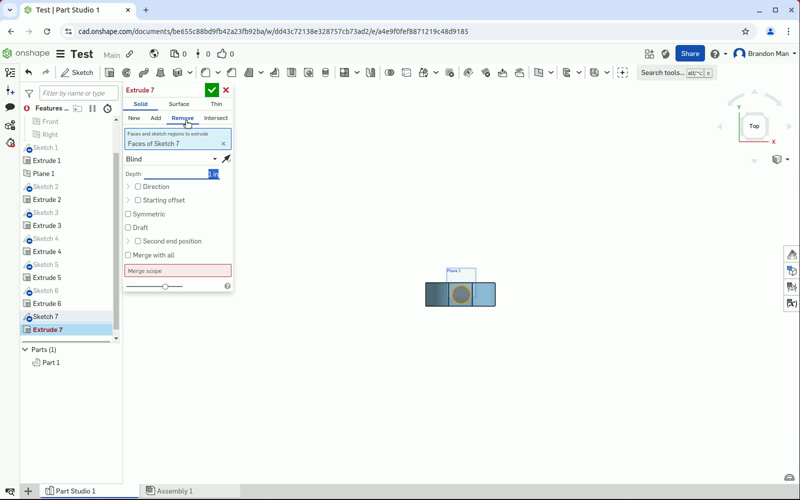
text(-18.294)
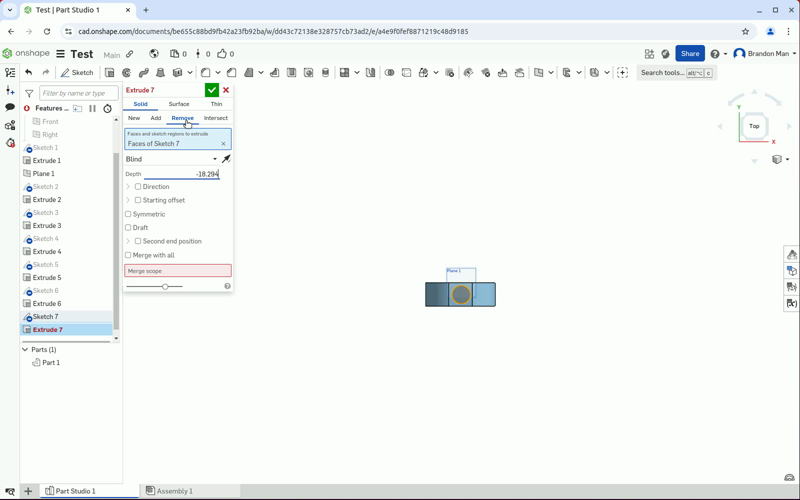
key(tab, 6)
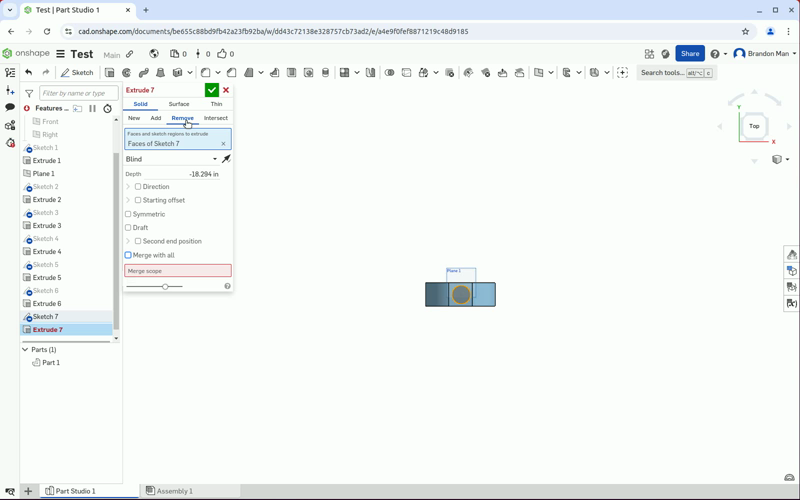
key(space)
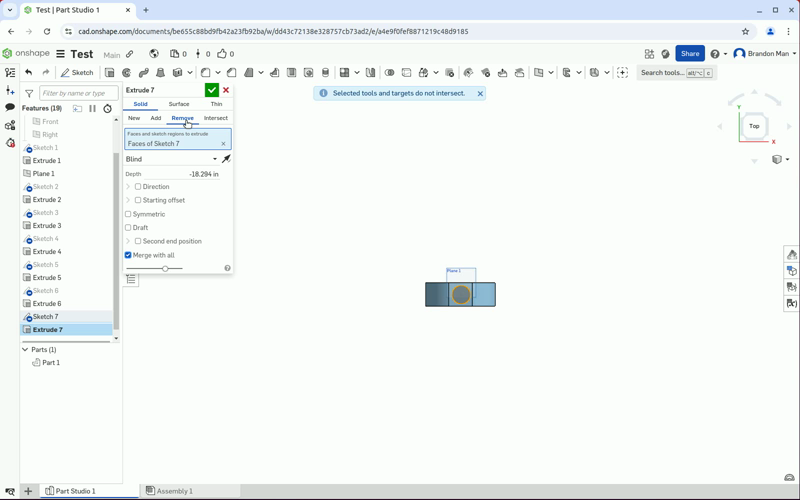
key(enter)
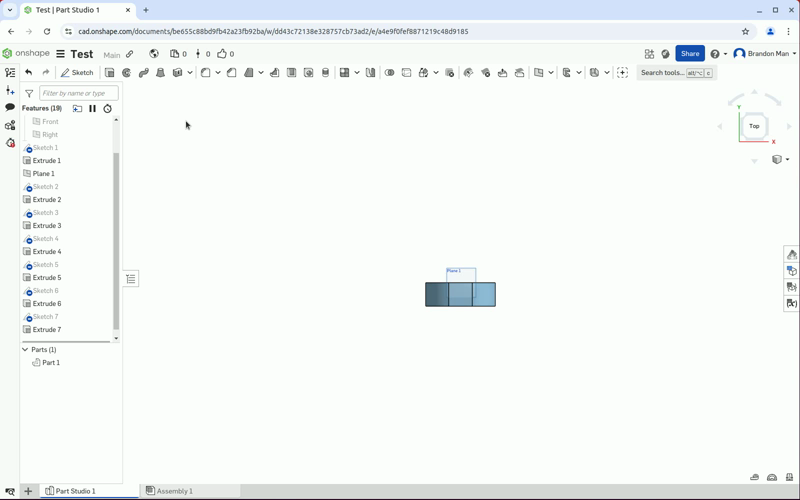
key(shift+h)
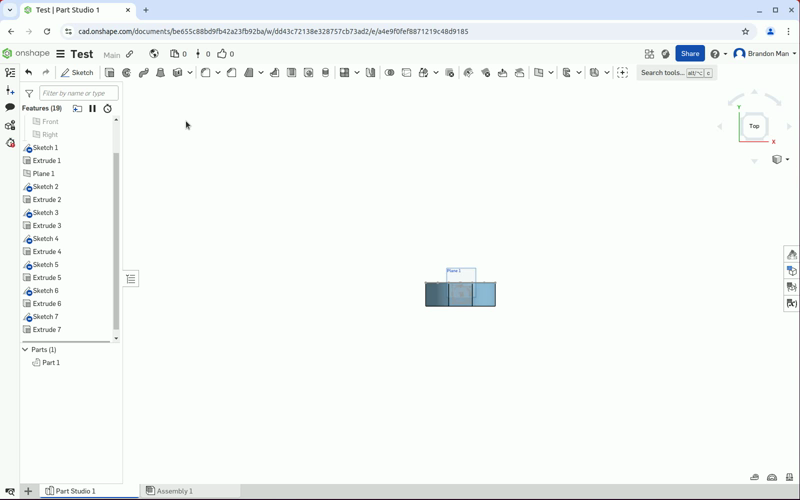
key(shift+h)
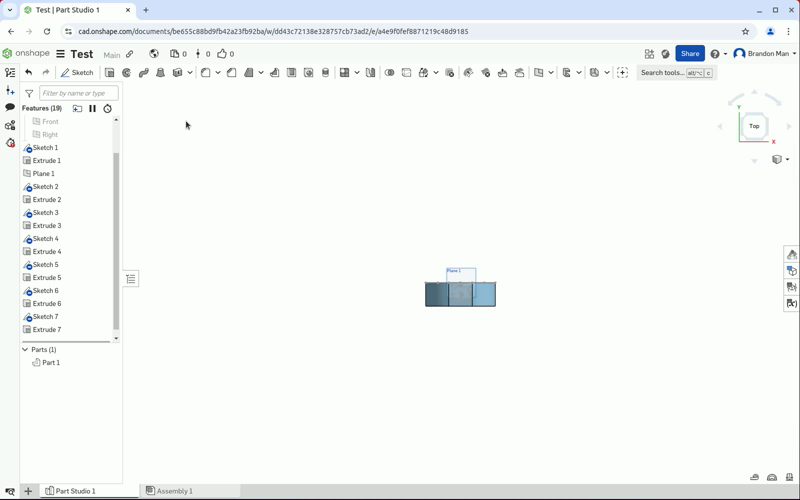
key(shift+7)
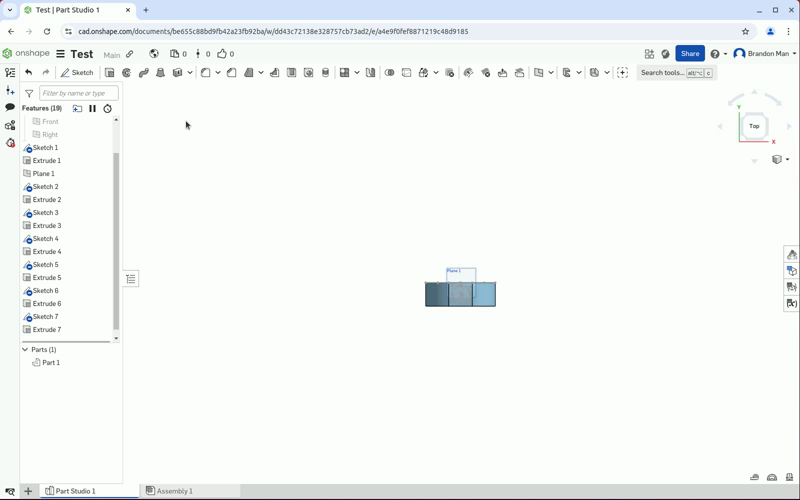
key(up, 3)
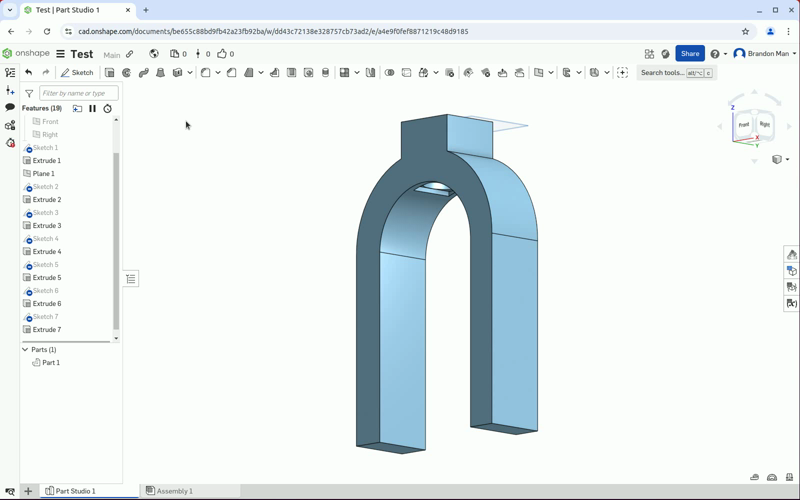
key(left, 3)
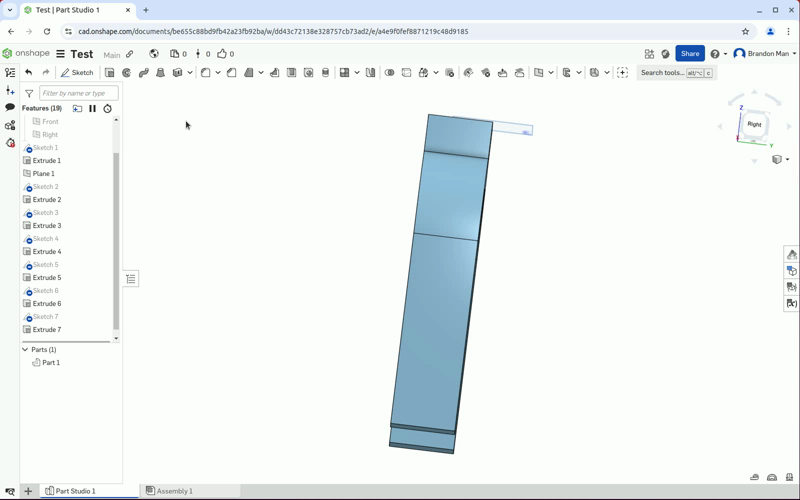
key(right, 3)
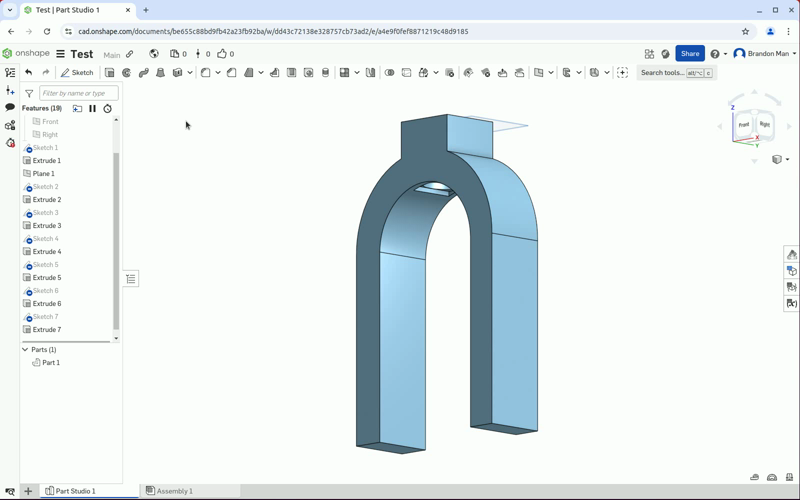
key(down, 3)
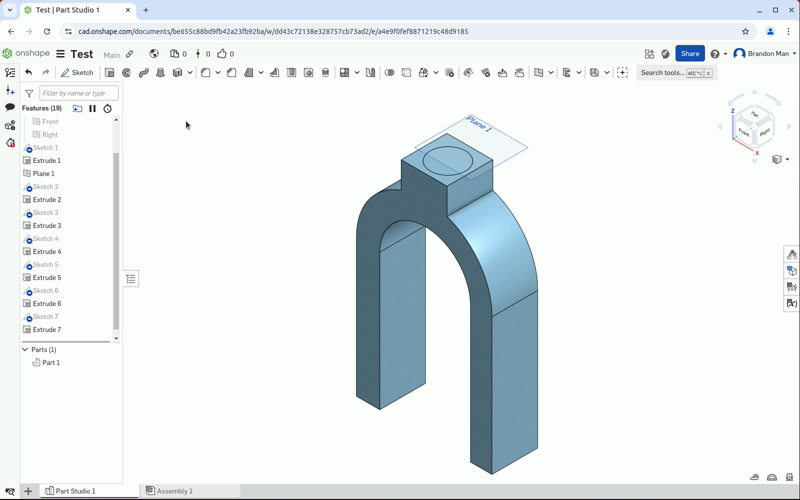
mouse_move(69, 150)
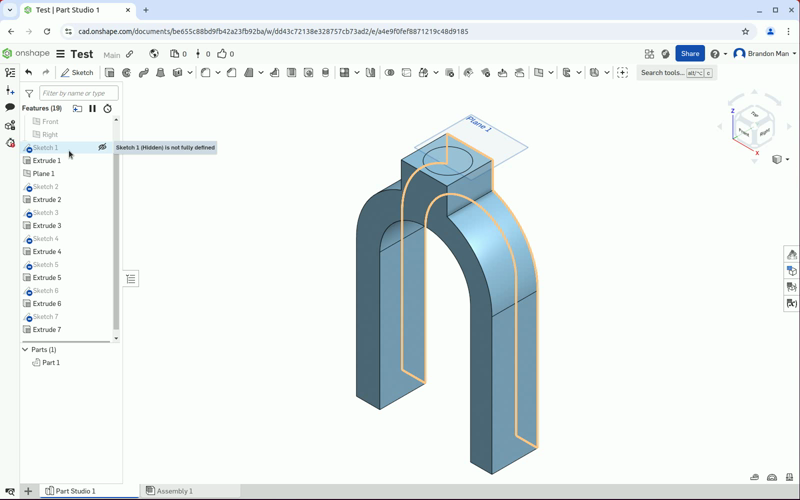
click(69, 150)